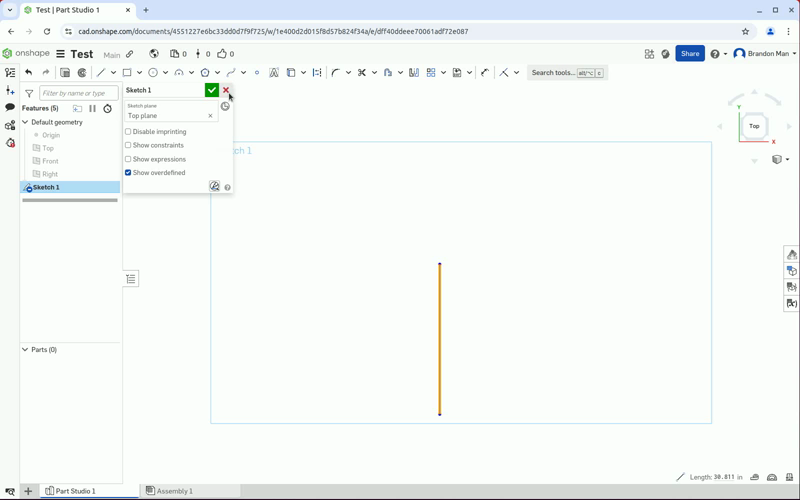
key(shift+h)
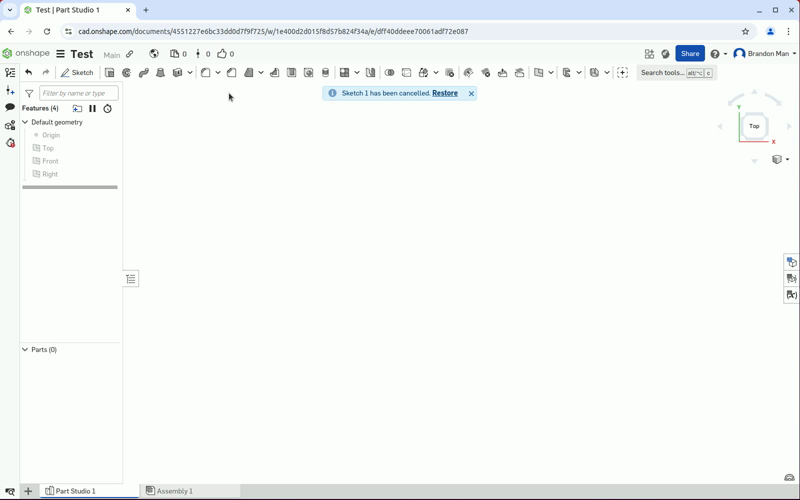
mouse_move(73, 352)
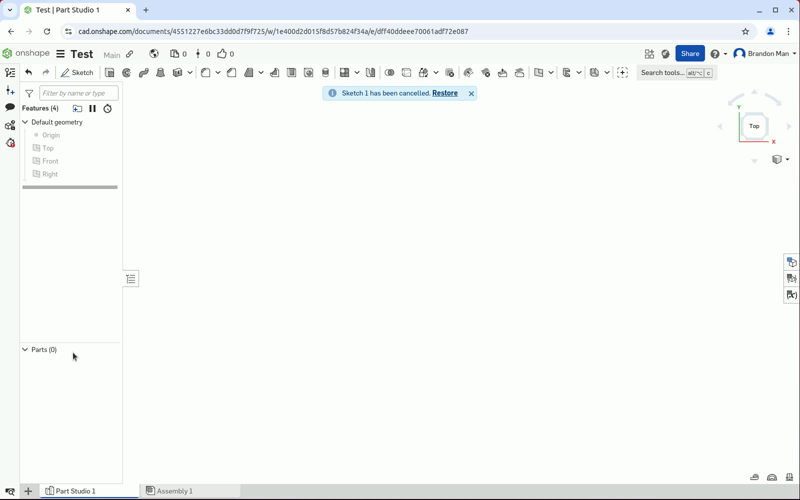
key(y)
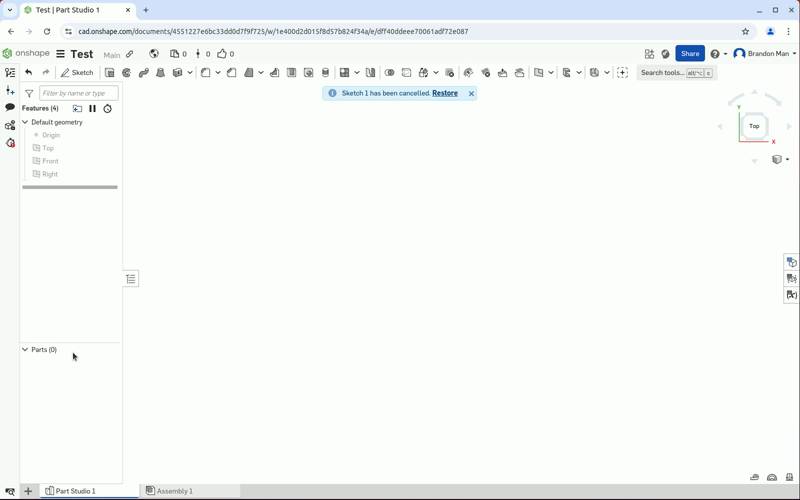
key(shift+p)
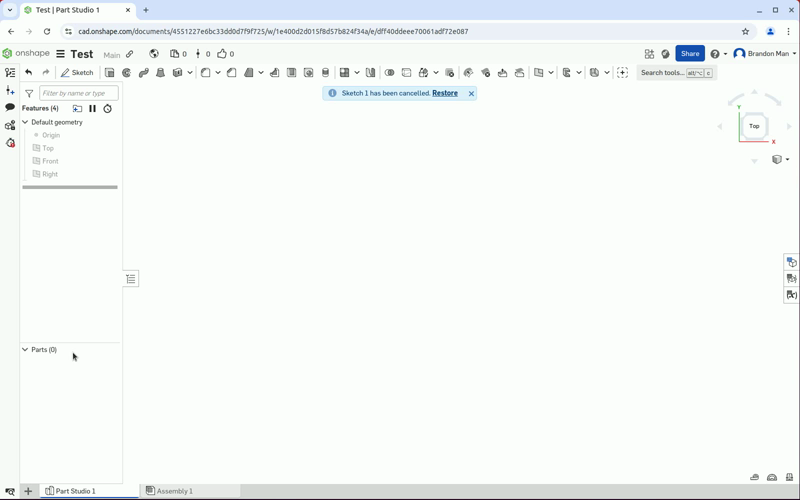
key(space)
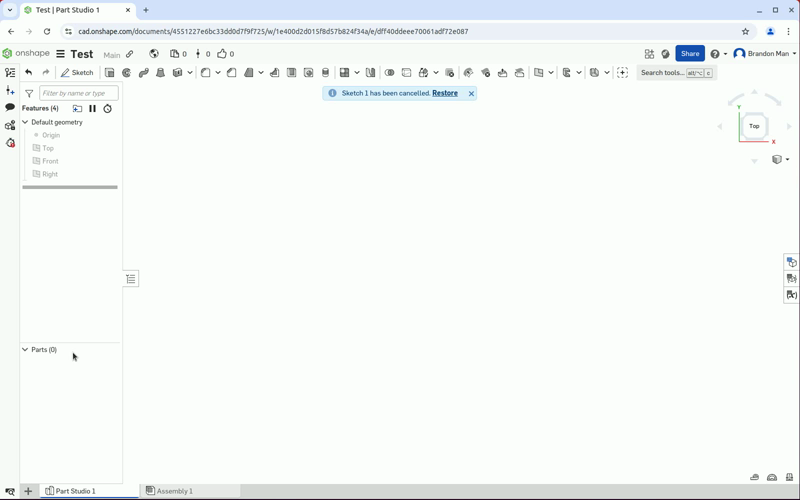
key_down(shift)
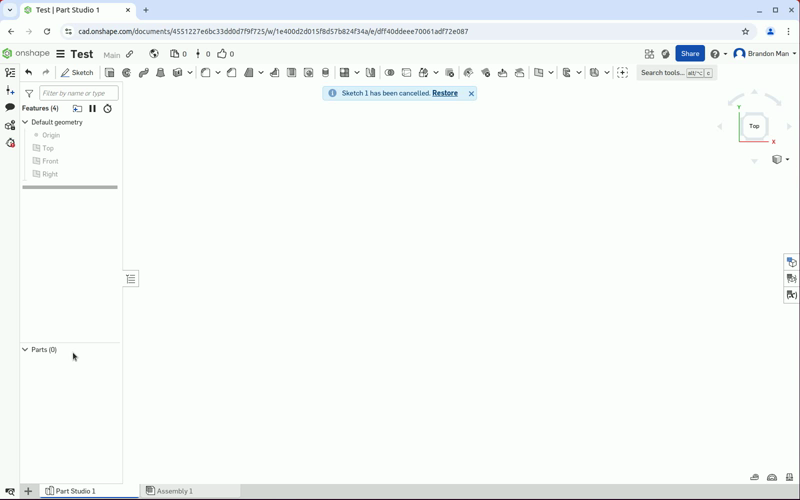
key(up)
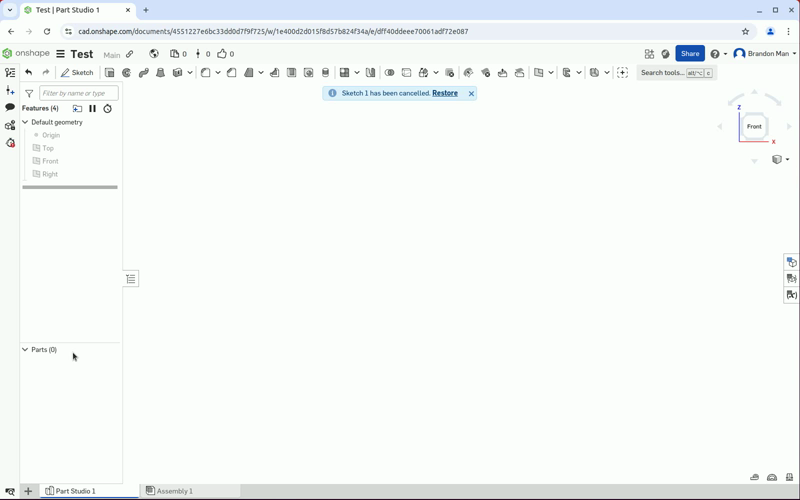
key_up(shift)
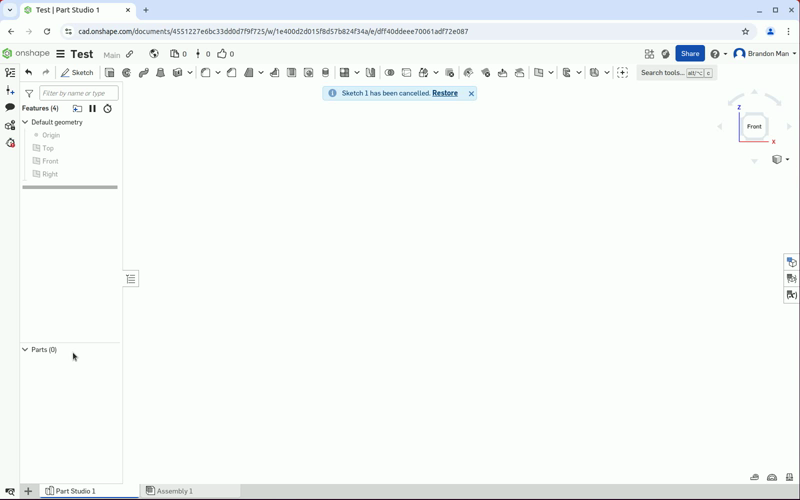
mouse_move(73, 352)
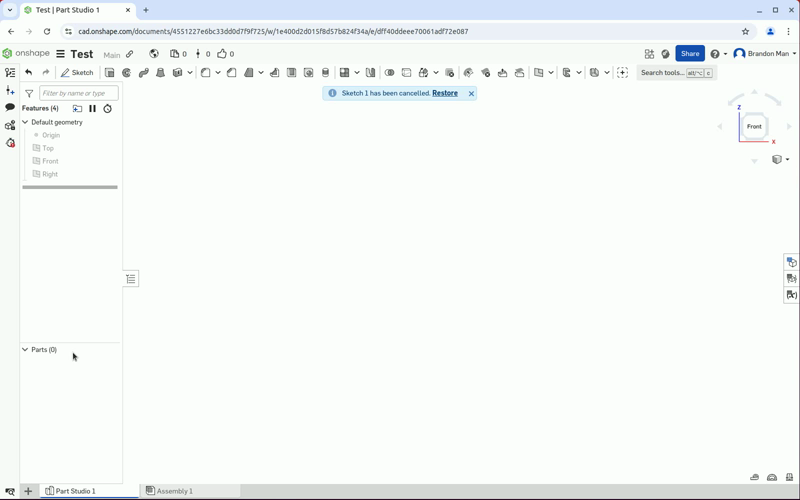
key(shift+y)
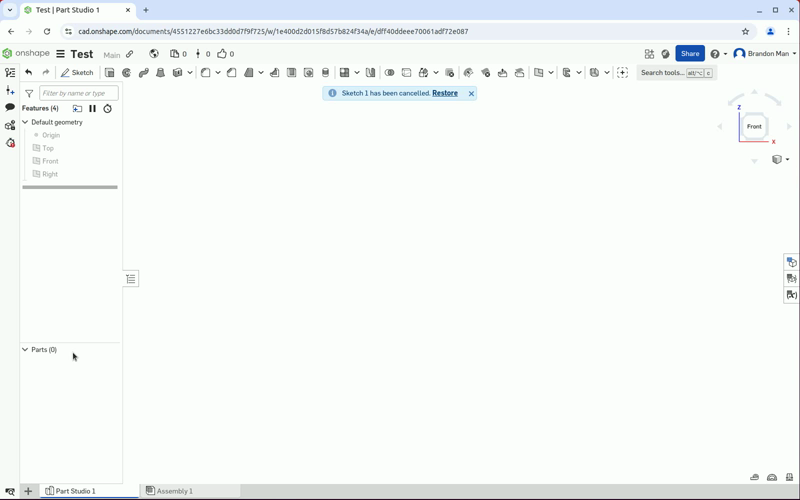
key(shift+s)
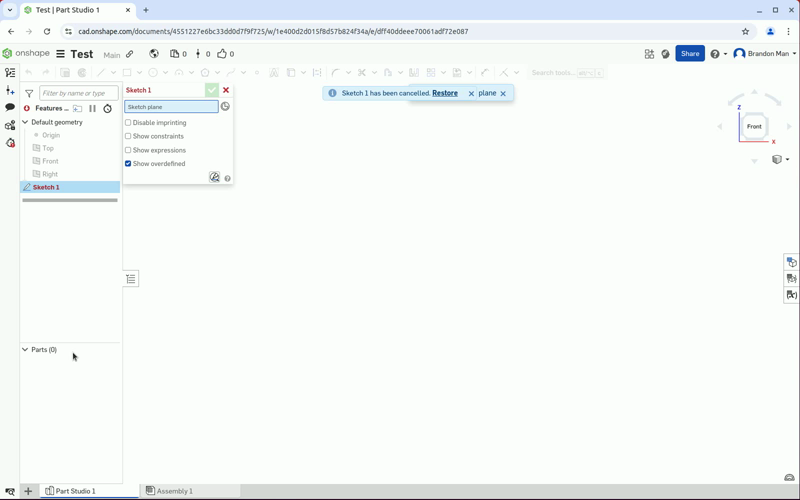
mouse_move(73, 163)
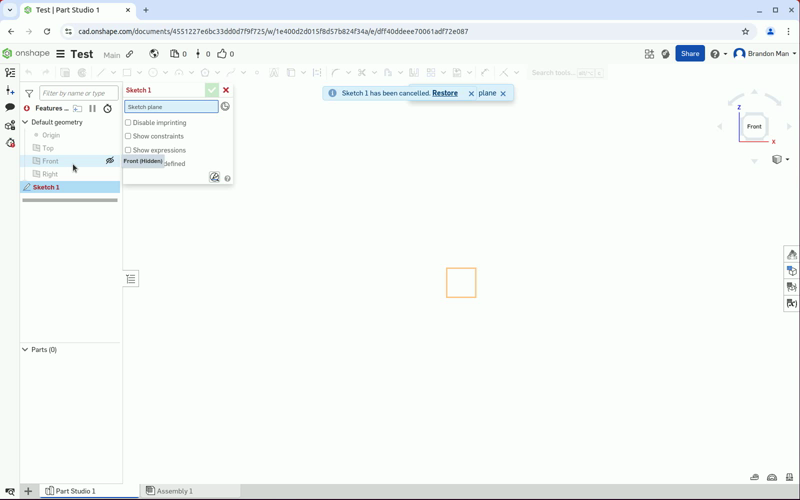
click(73, 163)
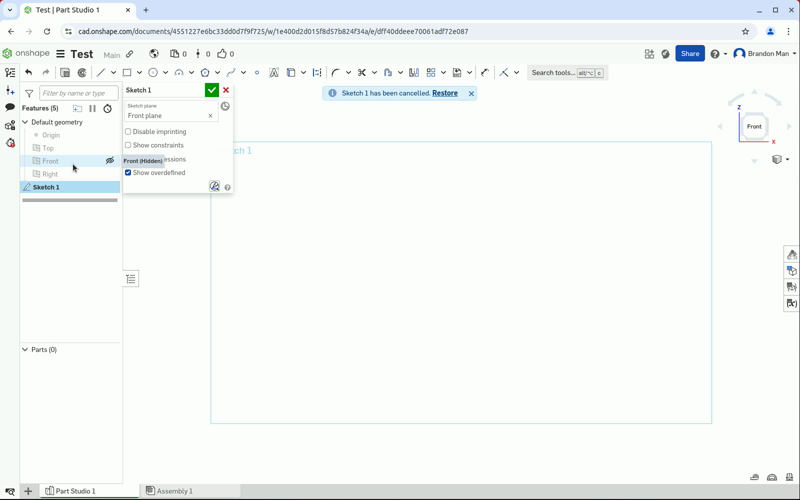
mouse_move(73, 352)
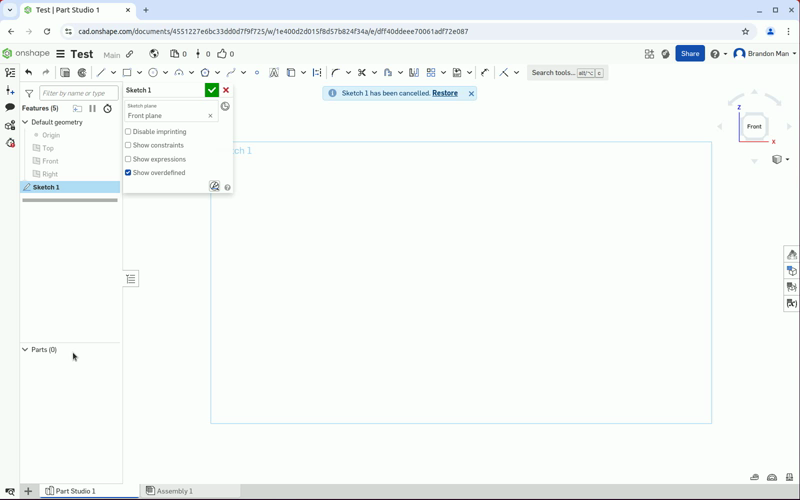
key(y)
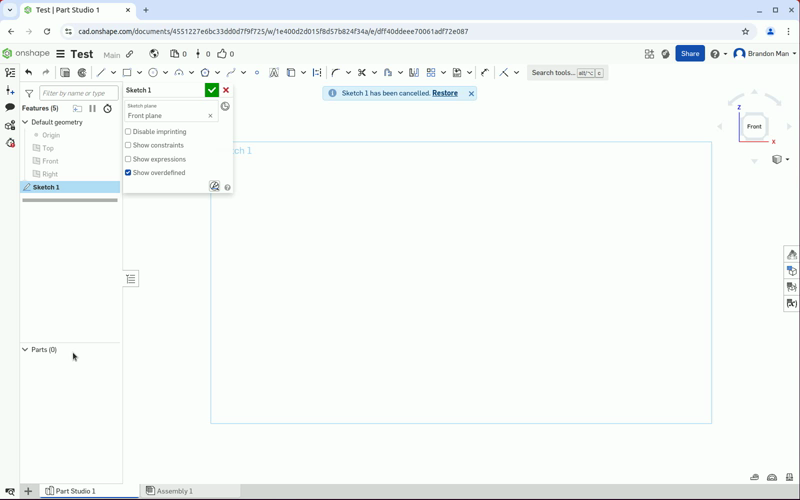
key(a)
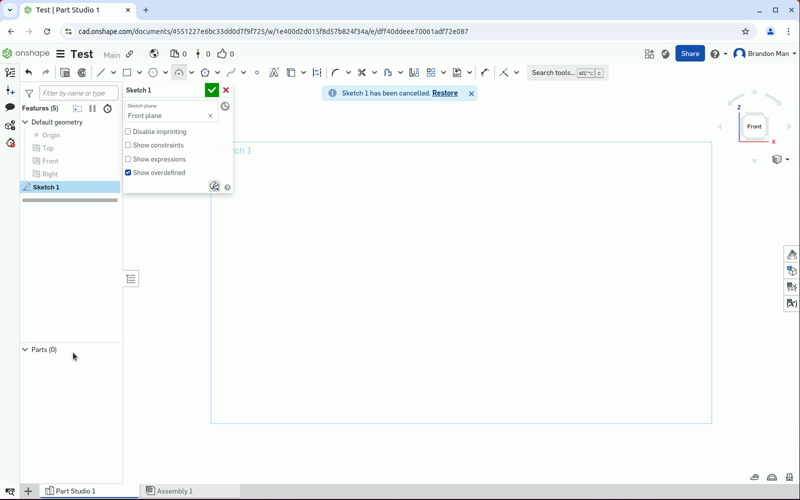
key_down(shift)
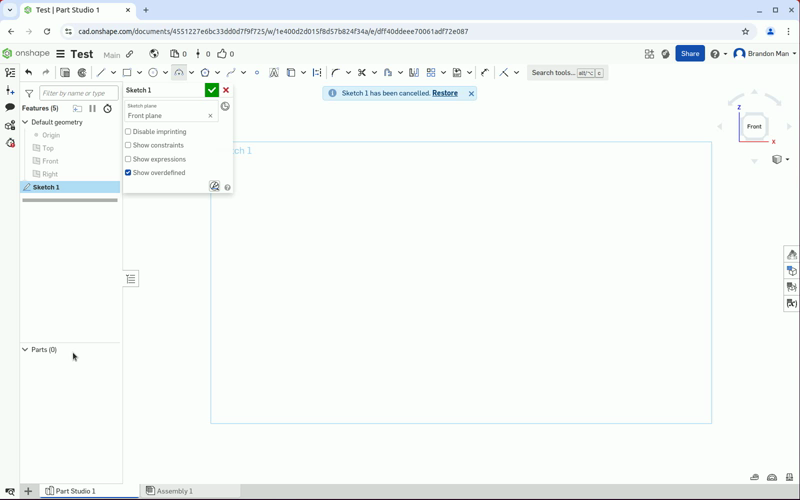
mouse_move(446, 223)
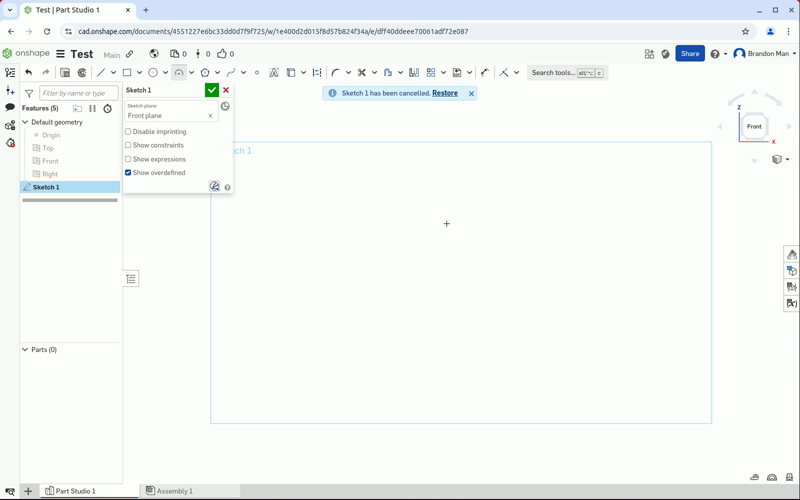
click(446, 223)
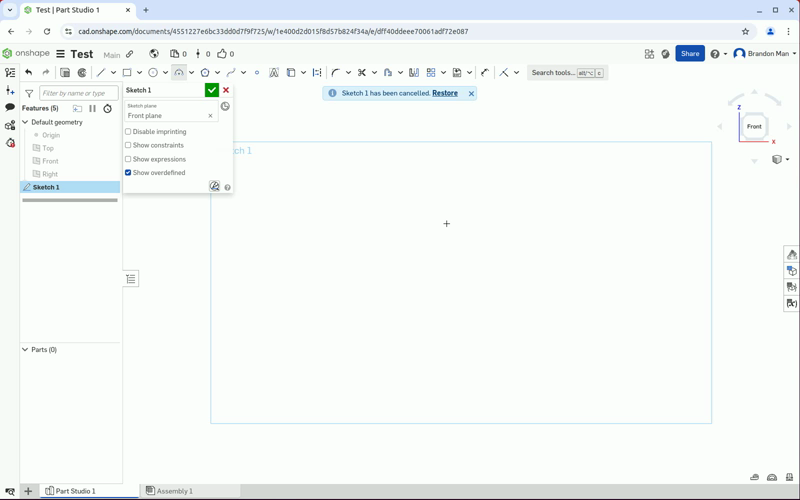
key_up(shift)
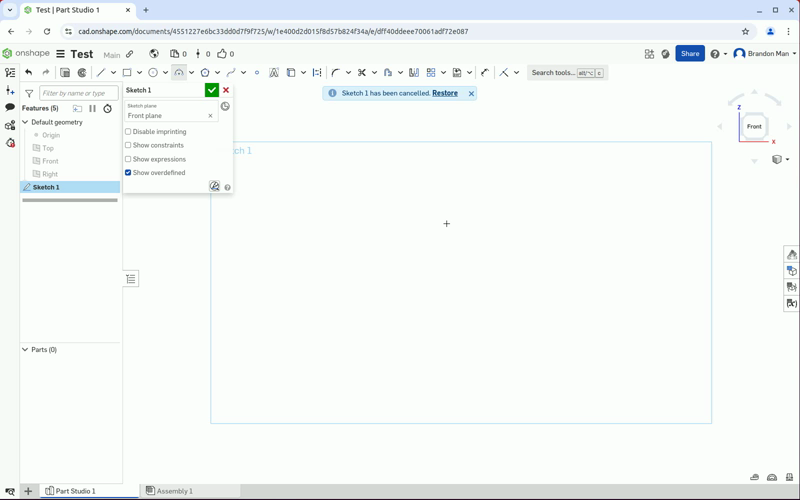
key_down(shift)
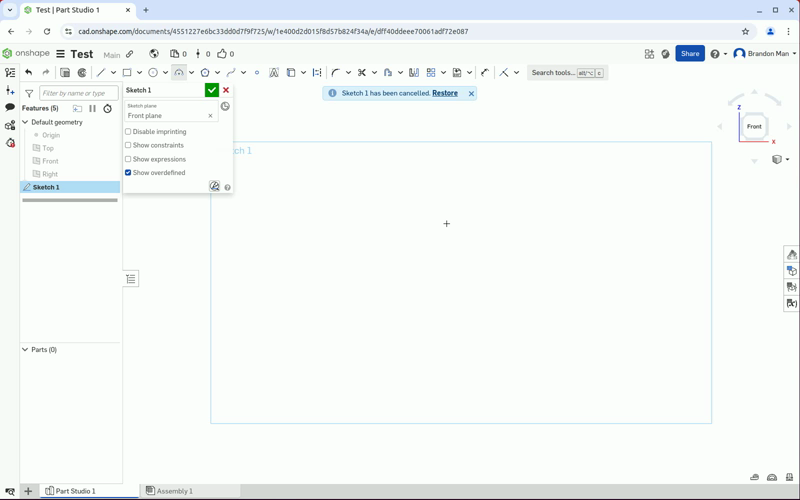
mouse_move(476, 223)
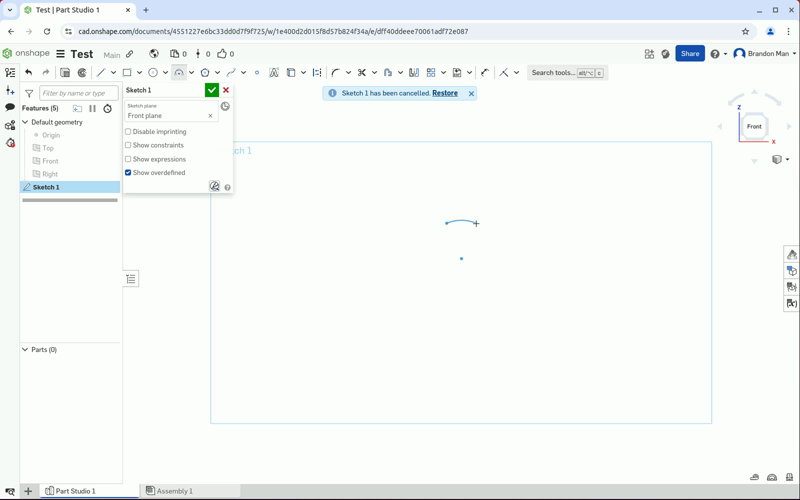
click(476, 223)
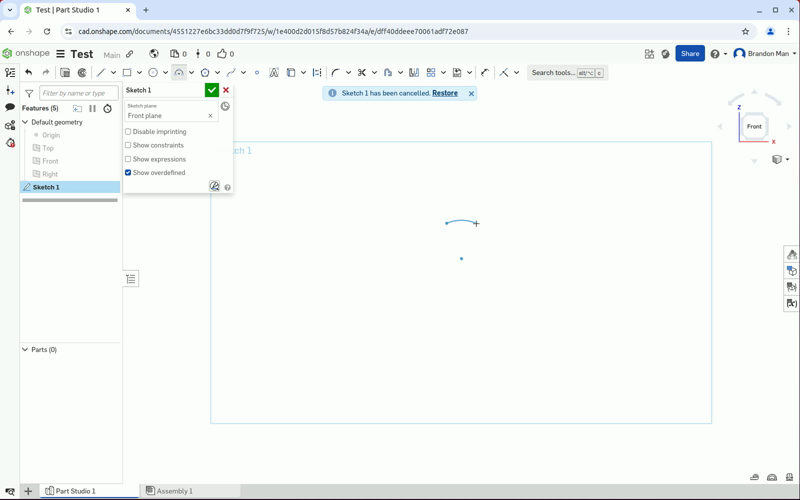
mouse_move(461, 210)
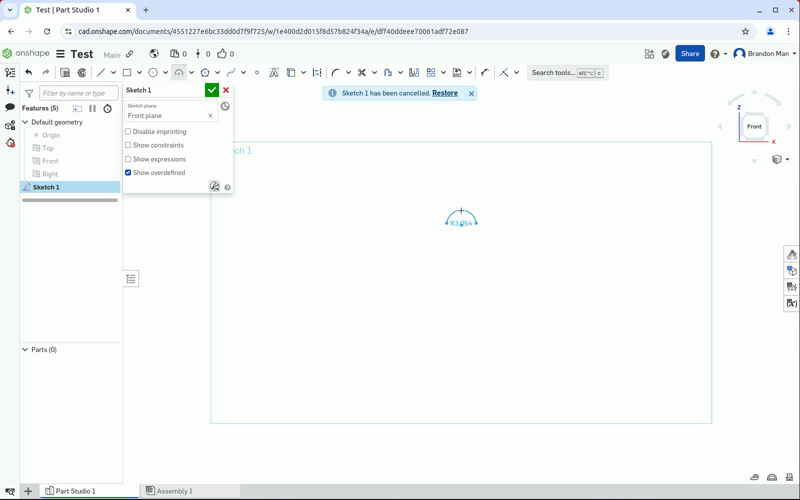
click(461, 210)
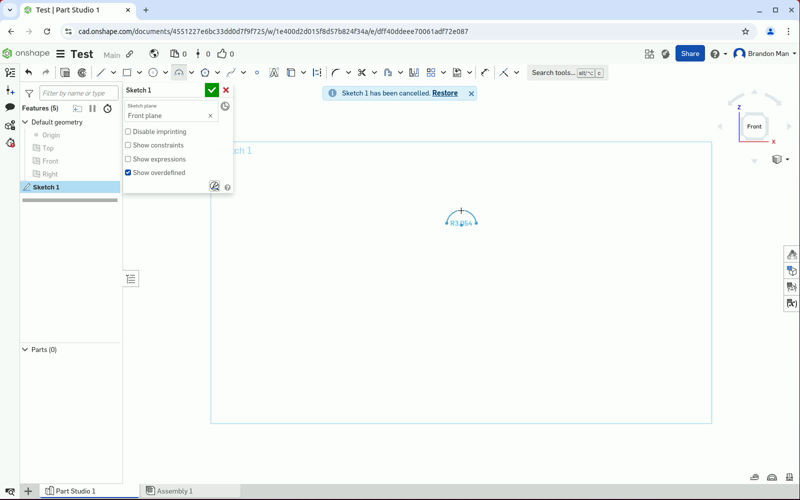
key_up(shift)
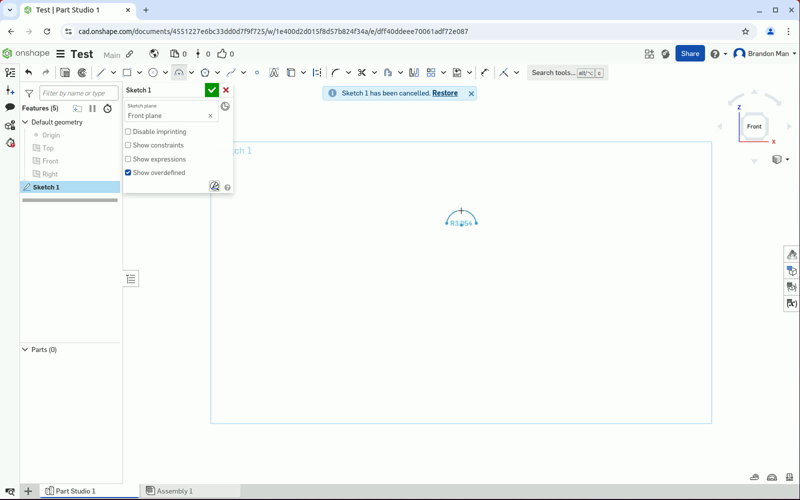
key(esc)
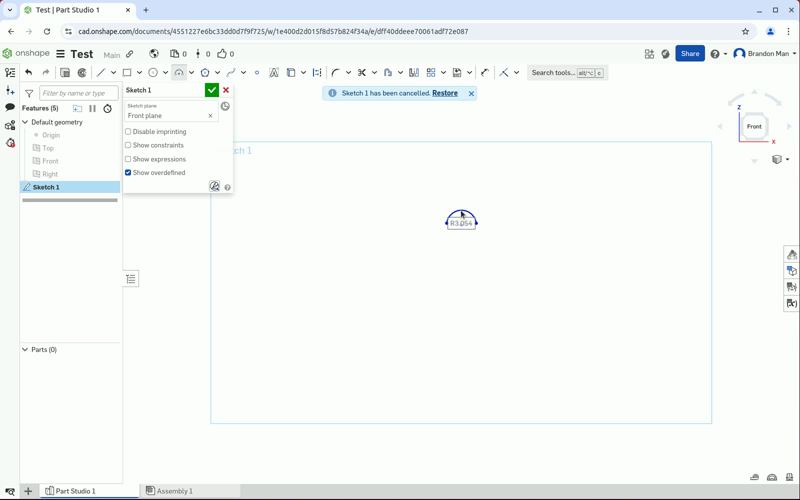
key(l)
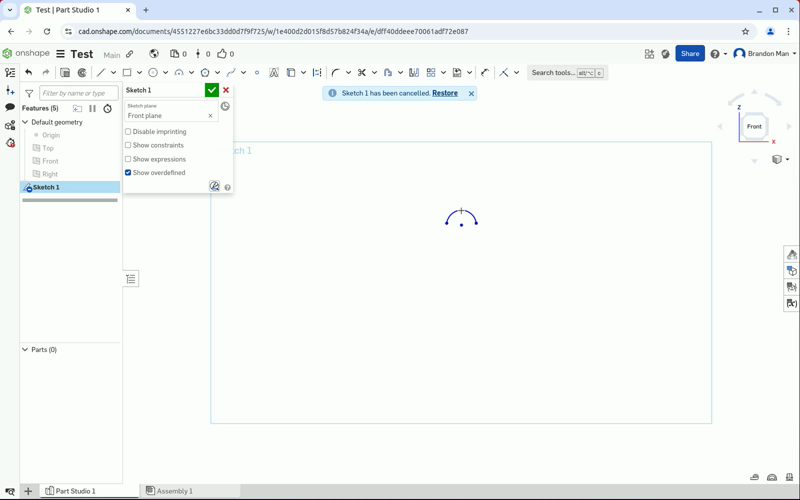
mouse_move(476, 223)
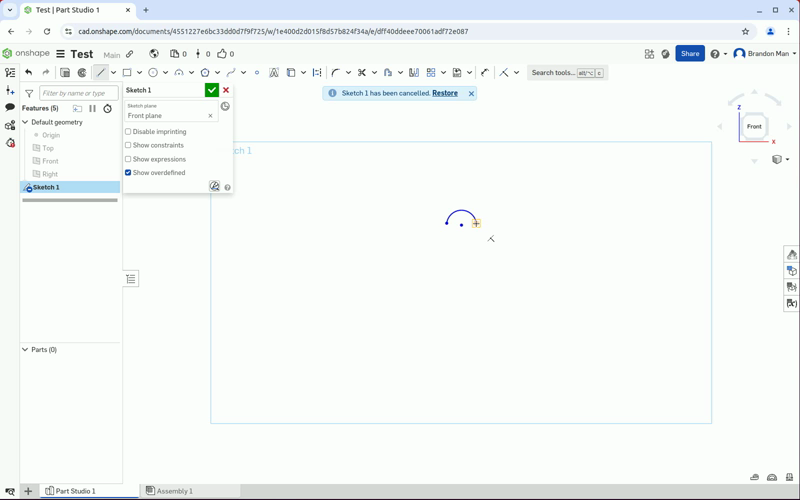
click(476, 223)
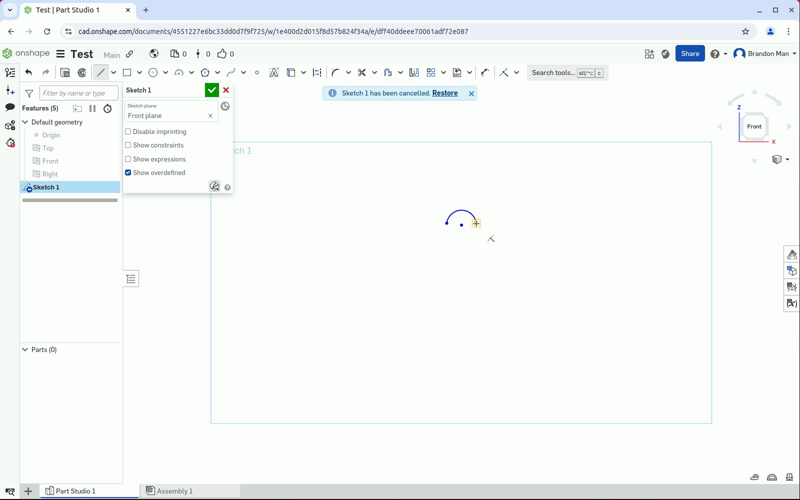
key_down(shift)
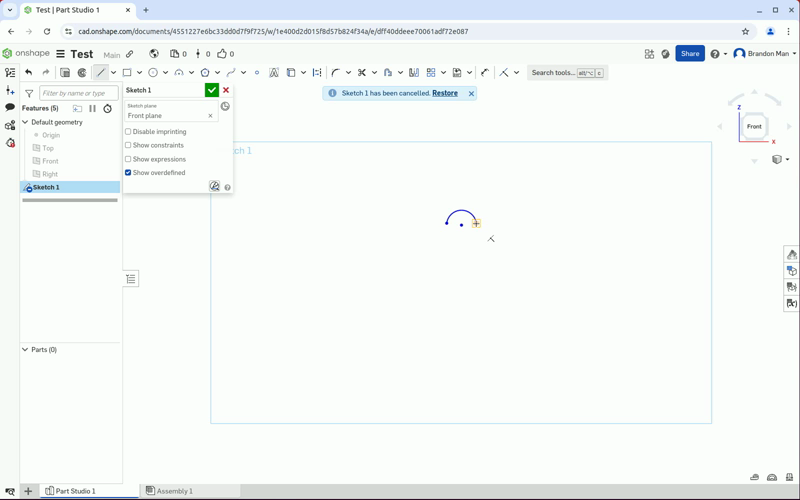
mouse_move(506, 223)
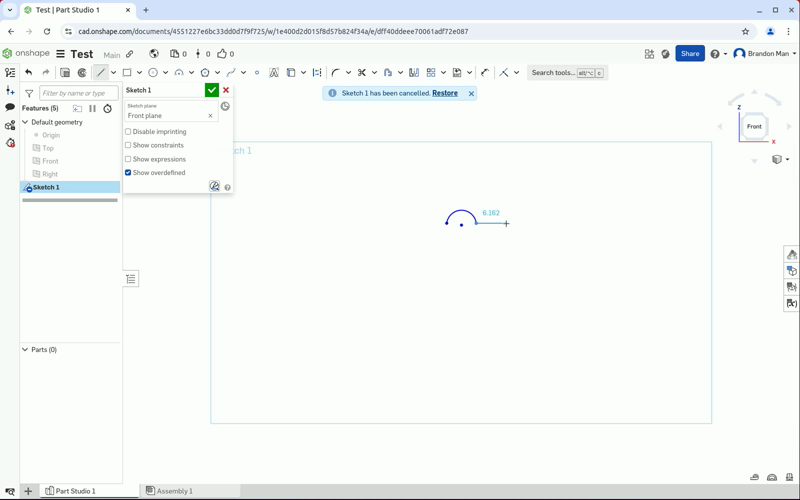
mouse_move(470, 176)
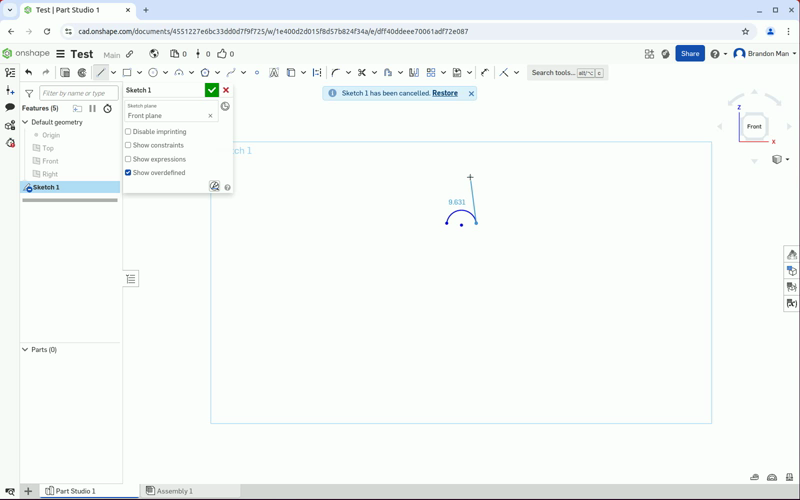
click(470, 176)
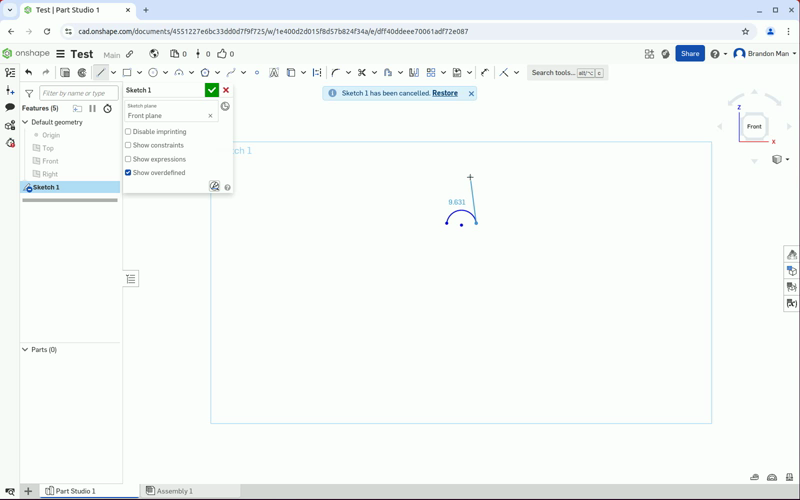
key_up(shift)
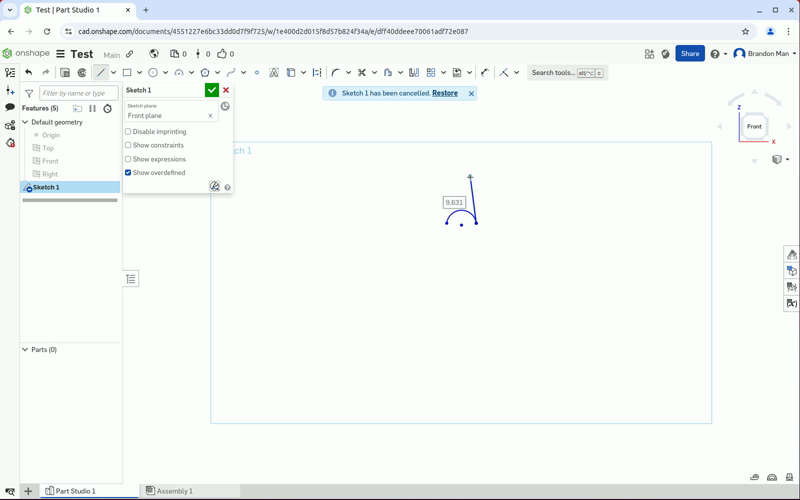
key(esc)
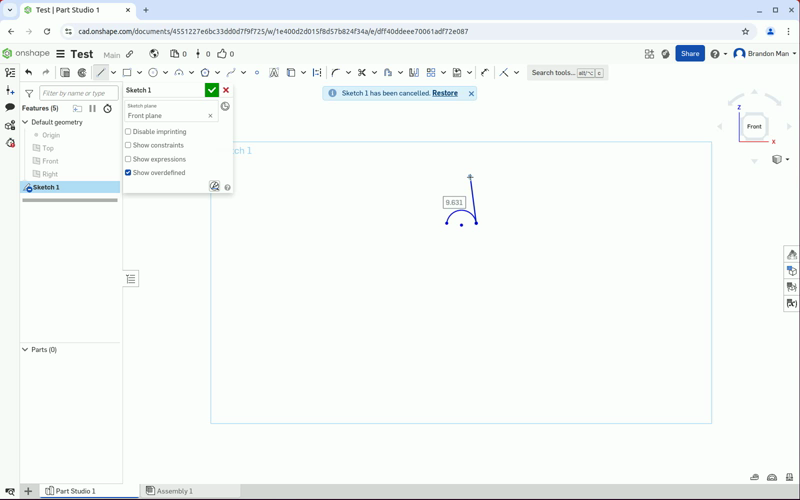
key(a)
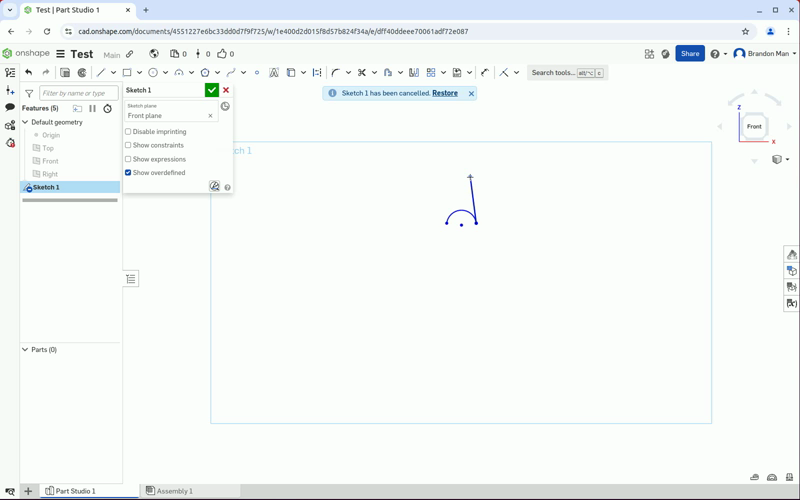
mouse_move(470, 176)
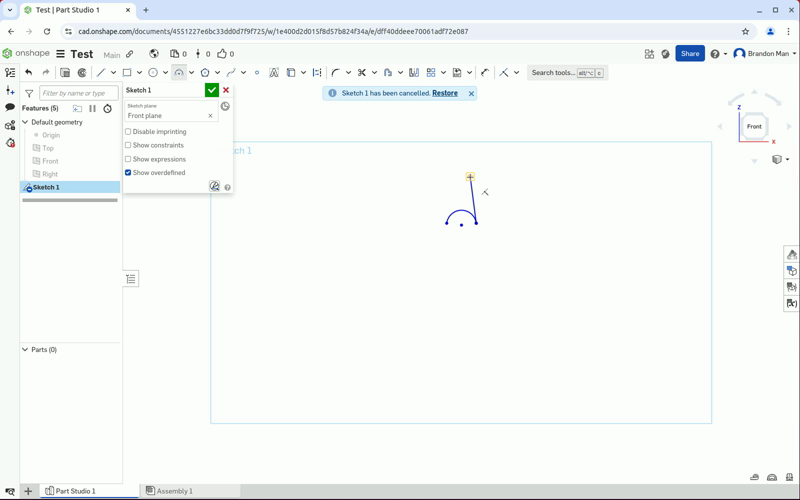
click(470, 176)
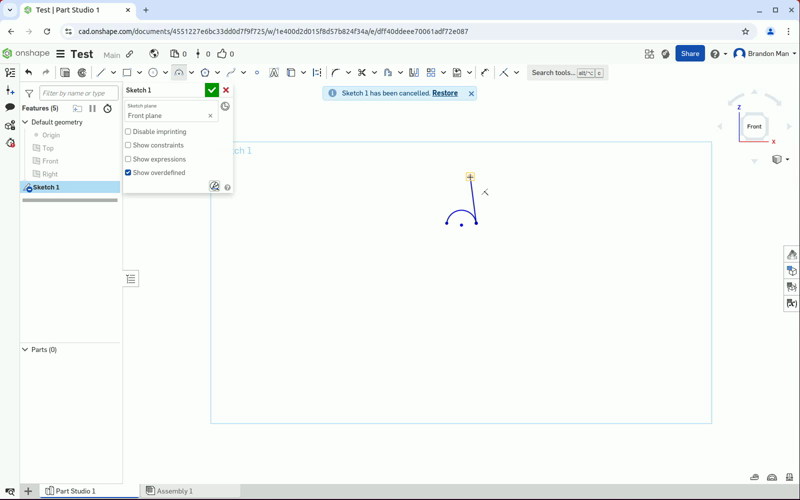
key_down(shift)
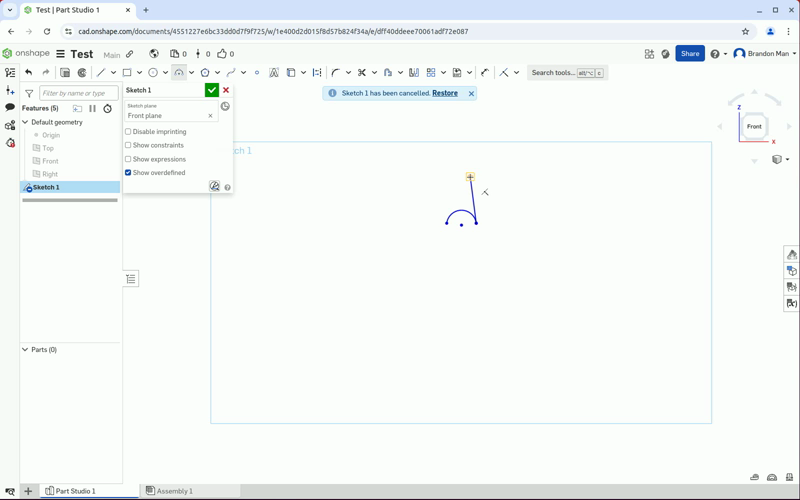
mouse_move(452, 176)
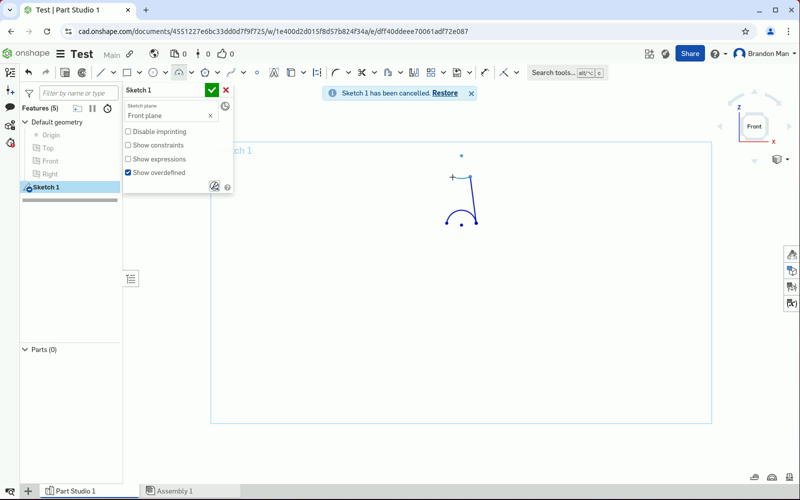
click(452, 176)
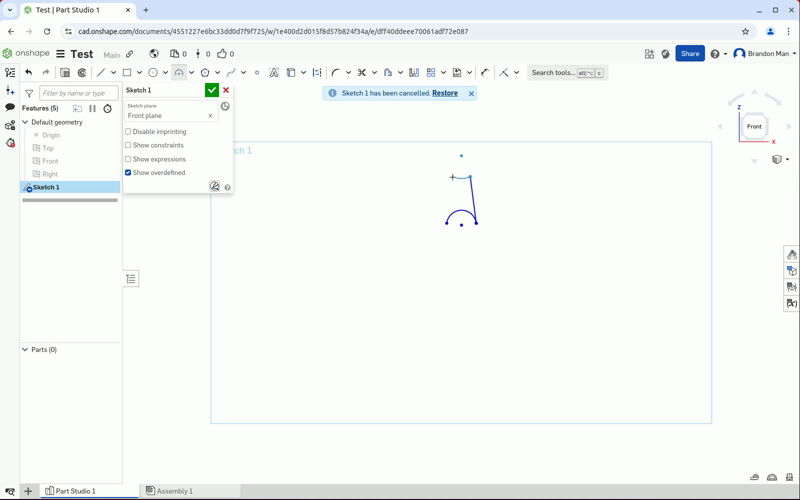
mouse_move(461, 186)
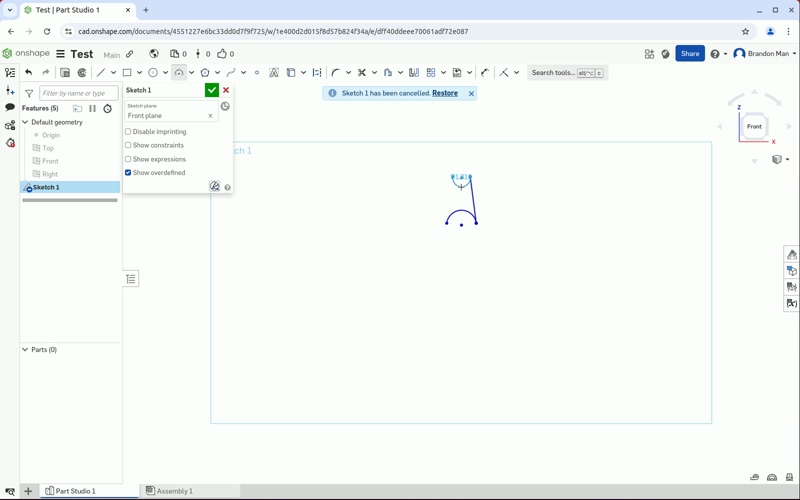
click(461, 186)
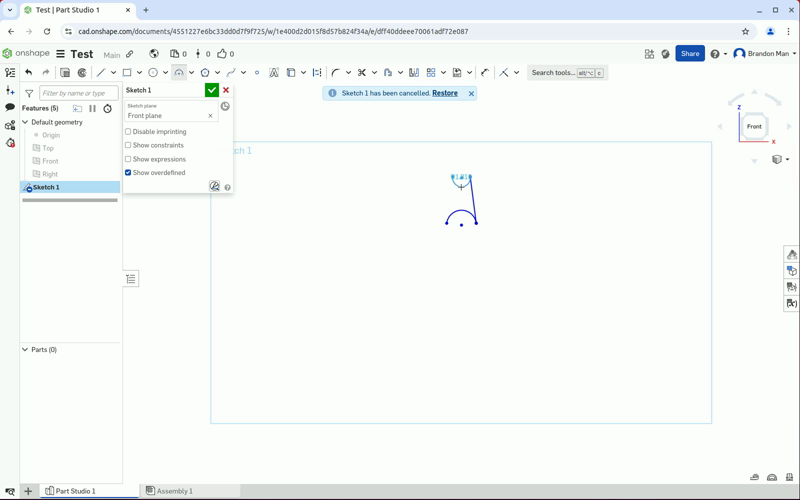
key_up(shift)
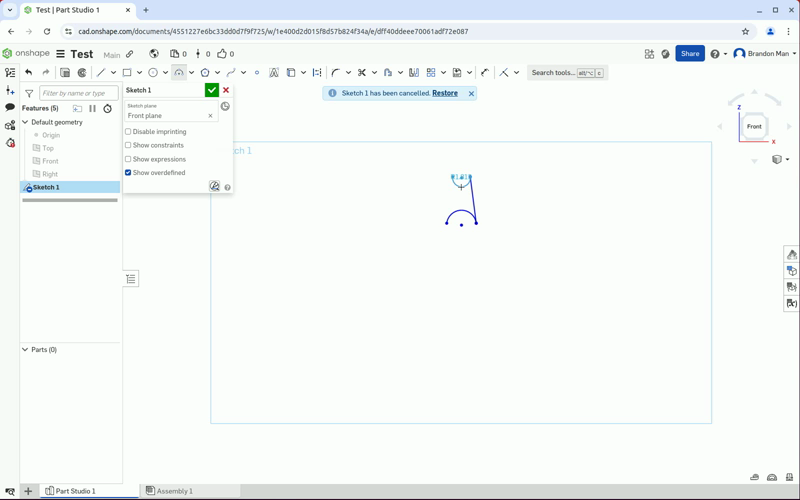
key(esc)
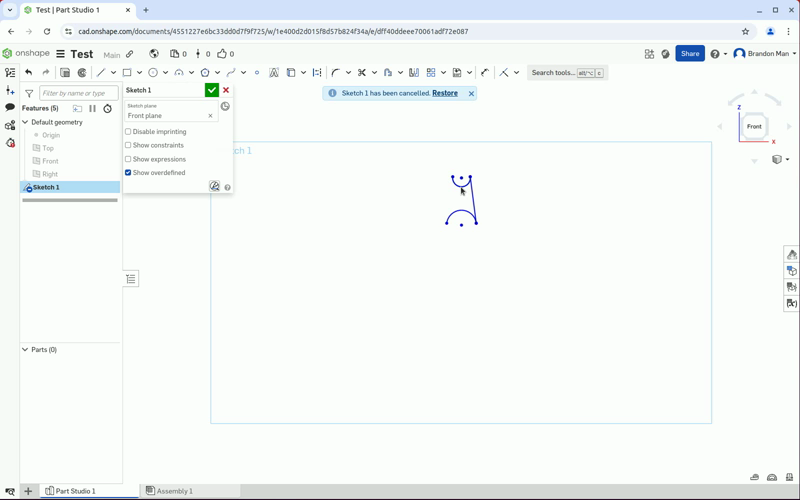
key(l)
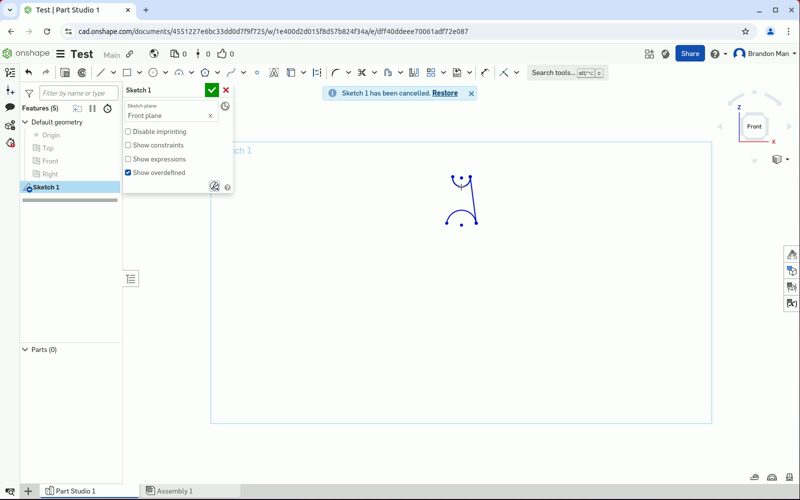
mouse_move(452, 176)
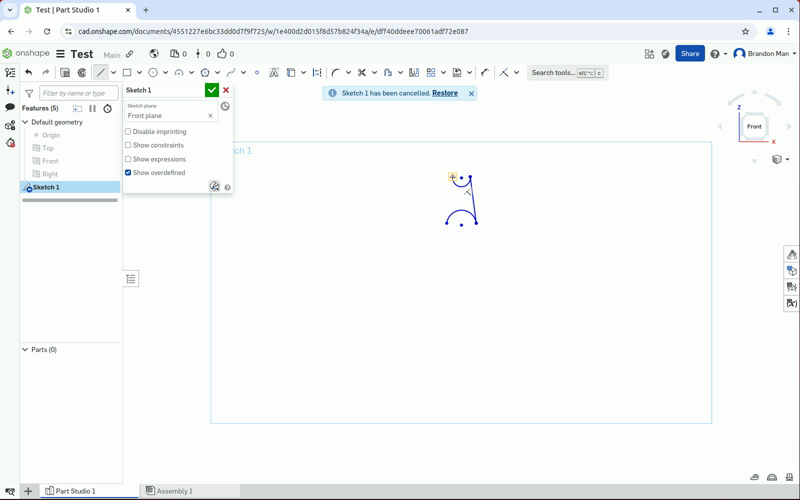
click(452, 176)
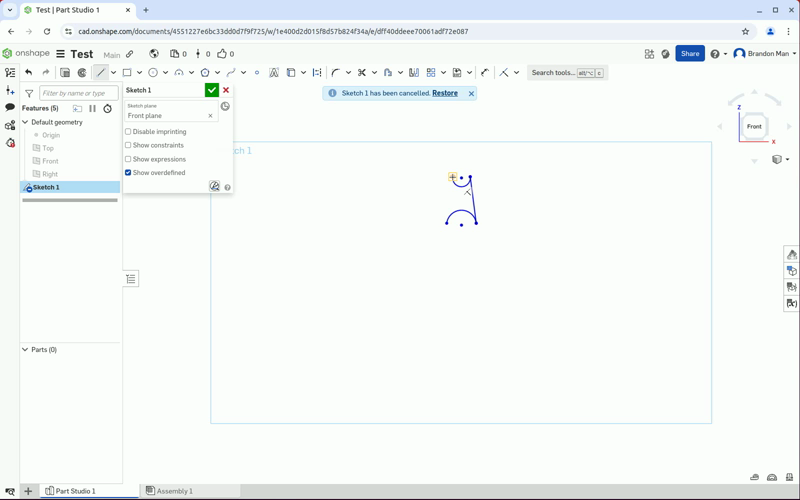
mouse_move(482, 176)
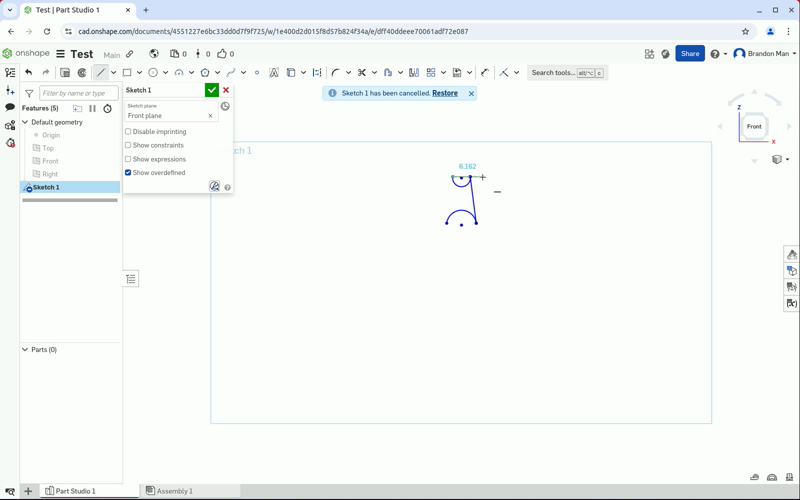
key_down(shift)
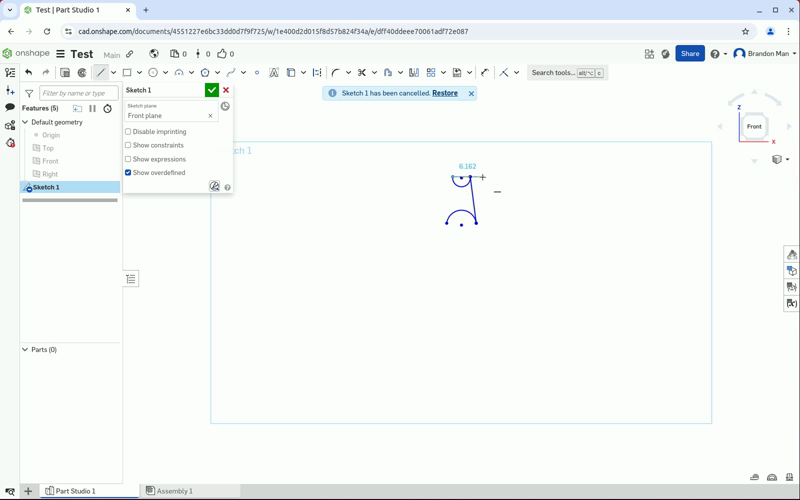
mouse_move(446, 223)
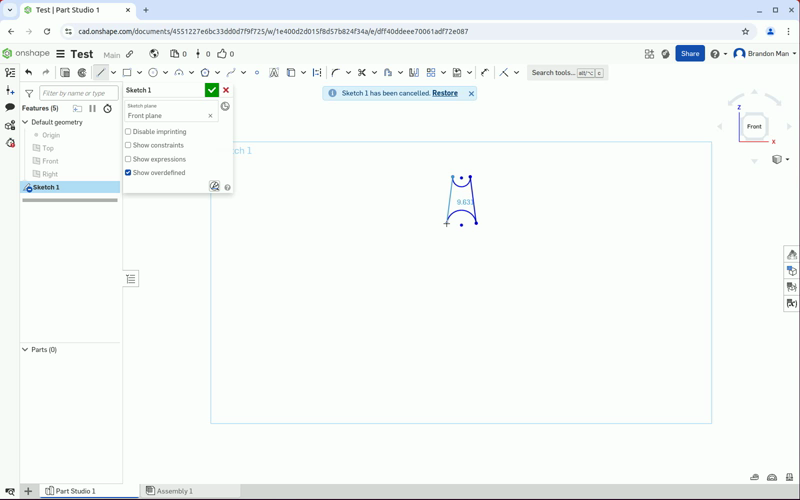
key_up(shift)
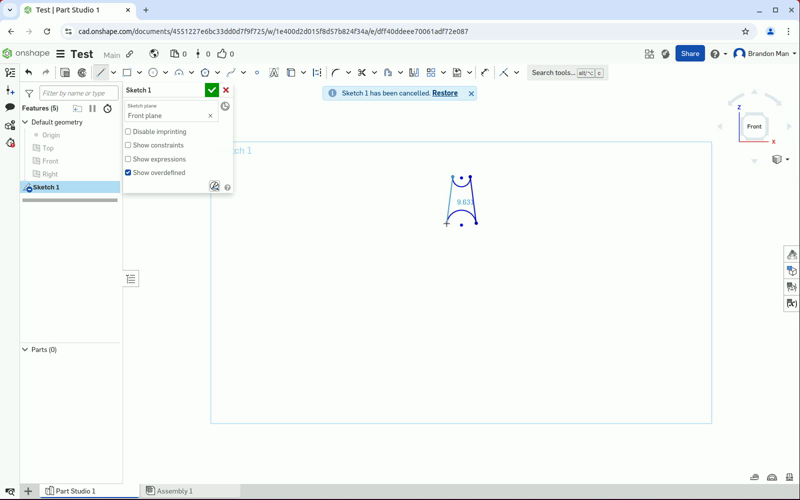
click(446, 223)
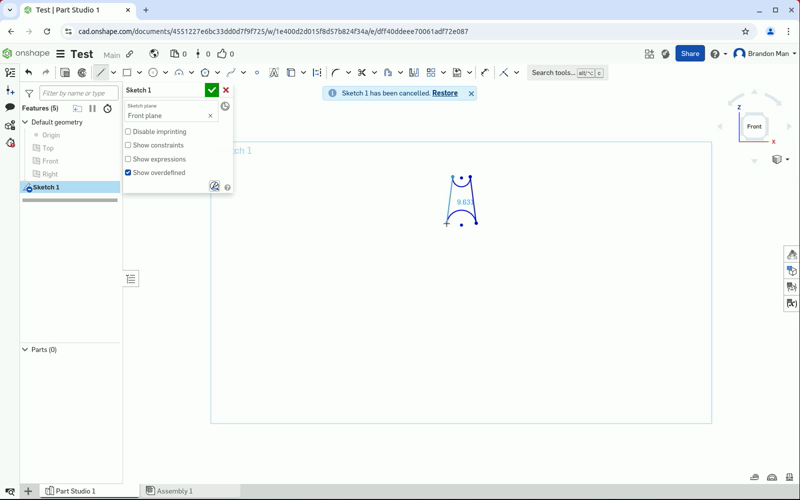
key(esc)
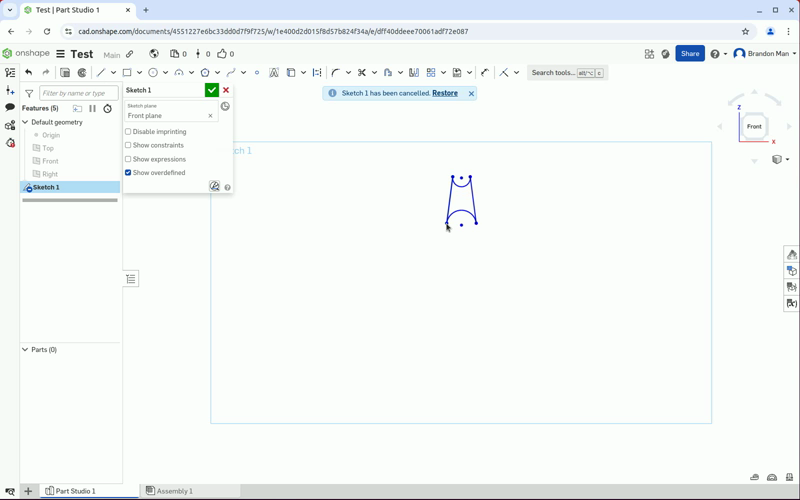
key(c)
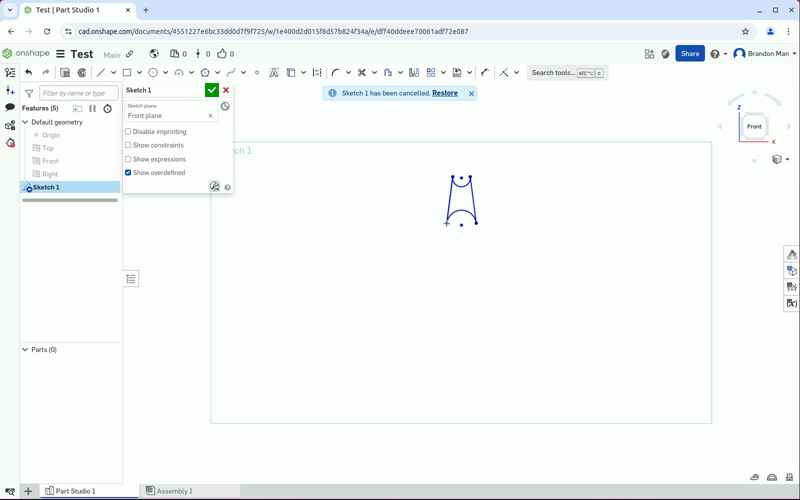
key_down(shift)
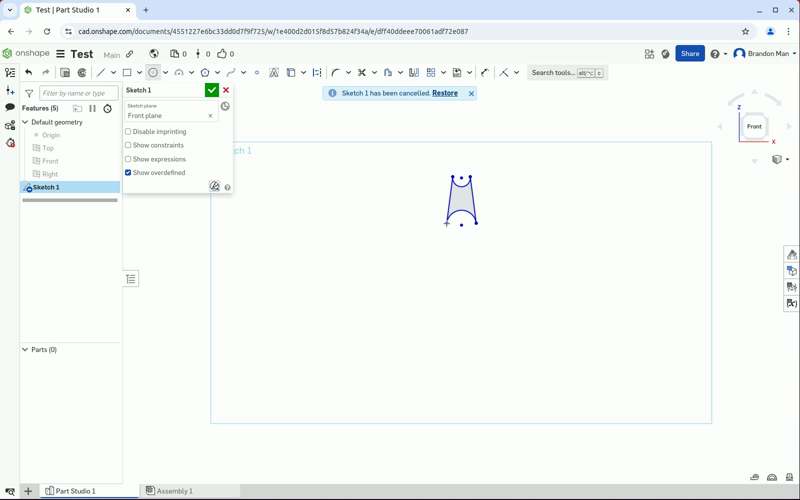
mouse_move(458, 191)
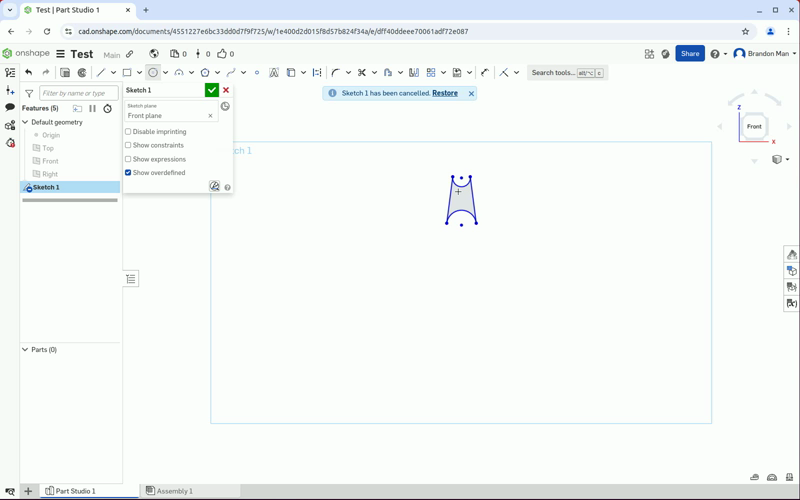
click(458, 191)
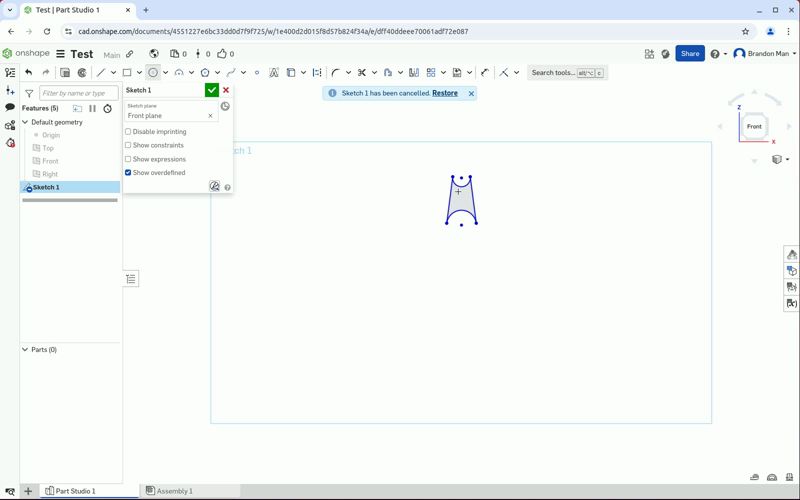
key_up(shift)
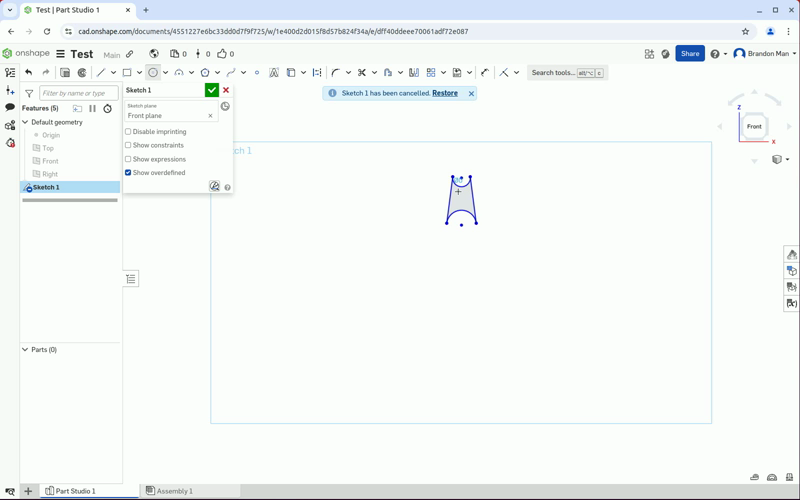
mouse_move(461, 191)
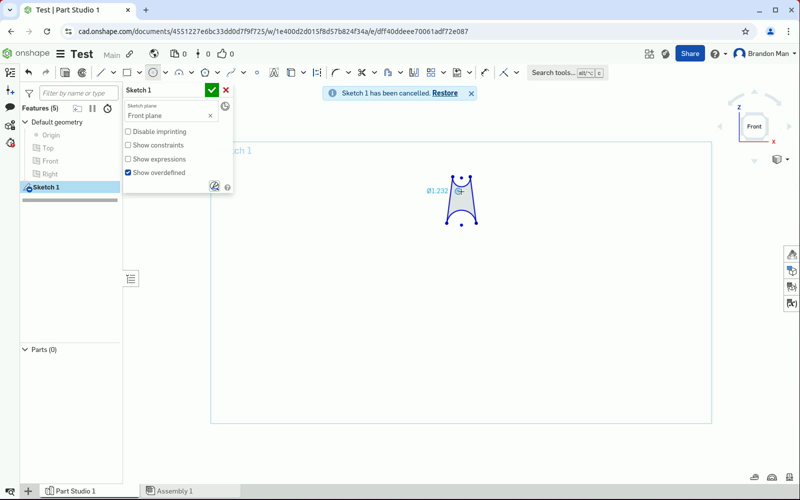
scroll(6)
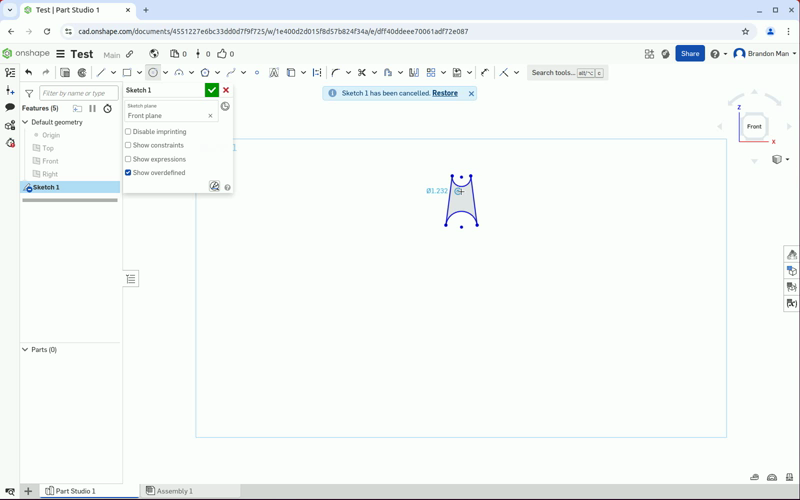
scroll(6)
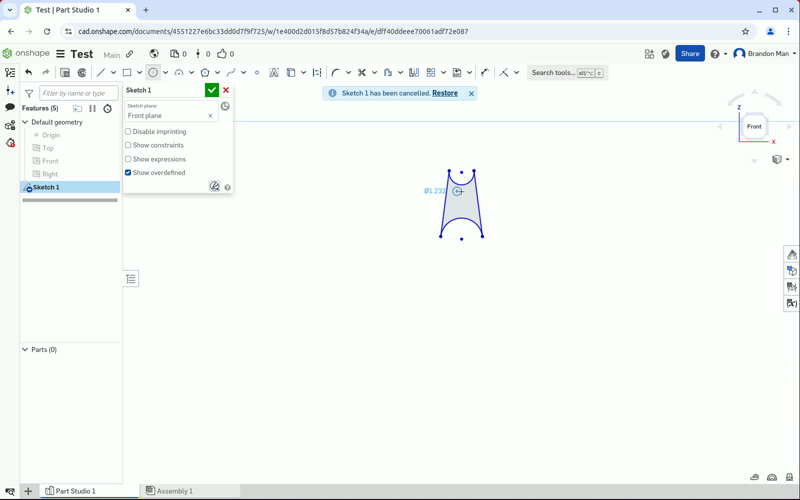
scroll(6)
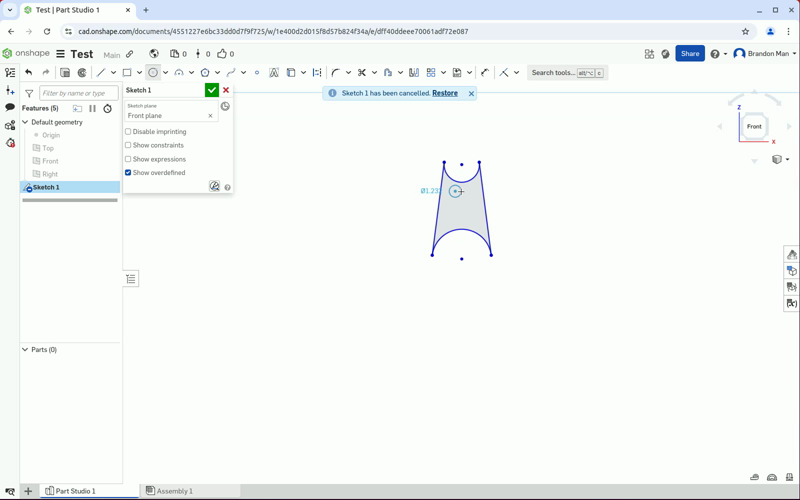
scroll(6)
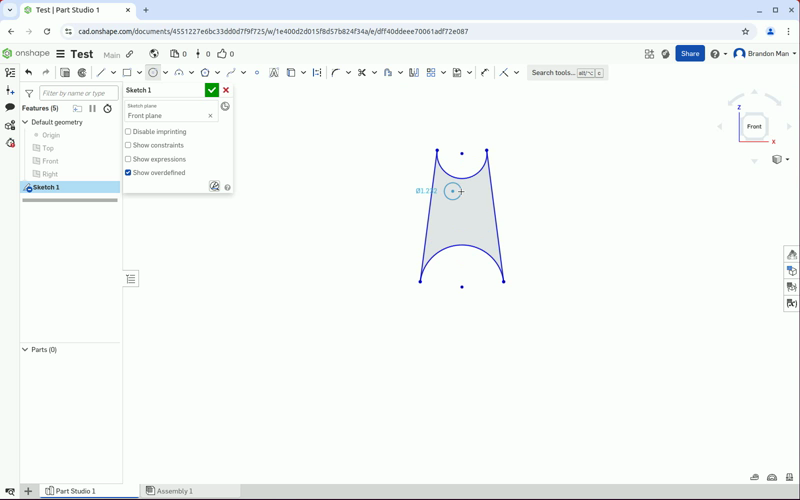
scroll(6)
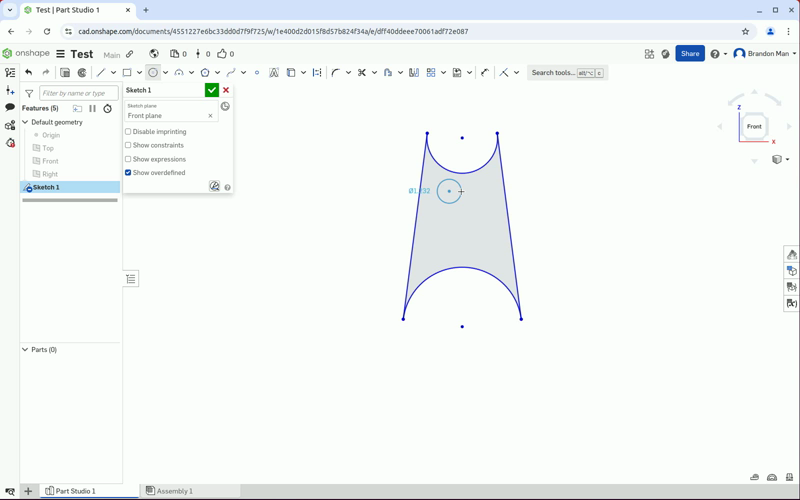
scroll(6)
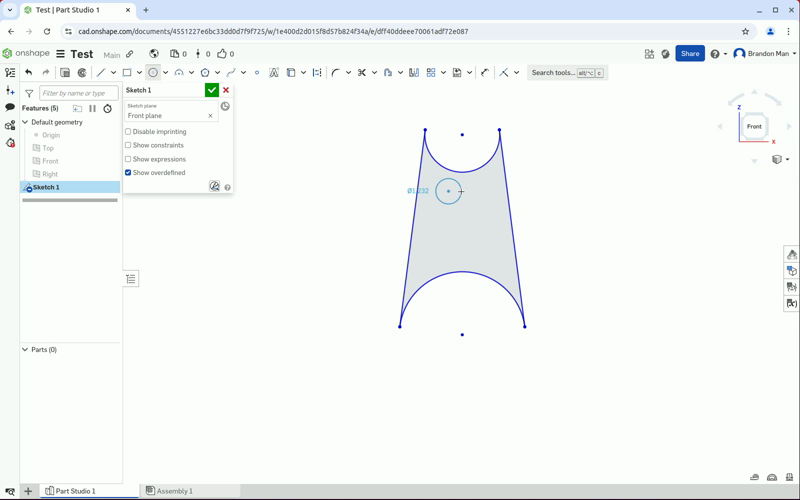
scroll(6)
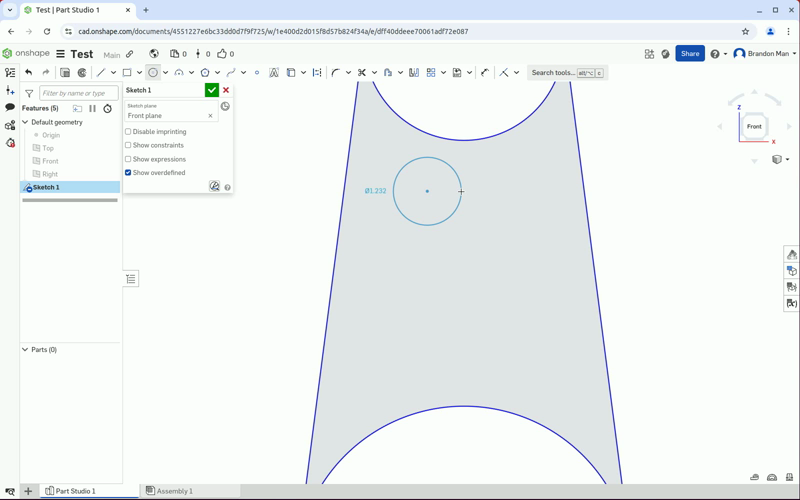
click(461, 191)
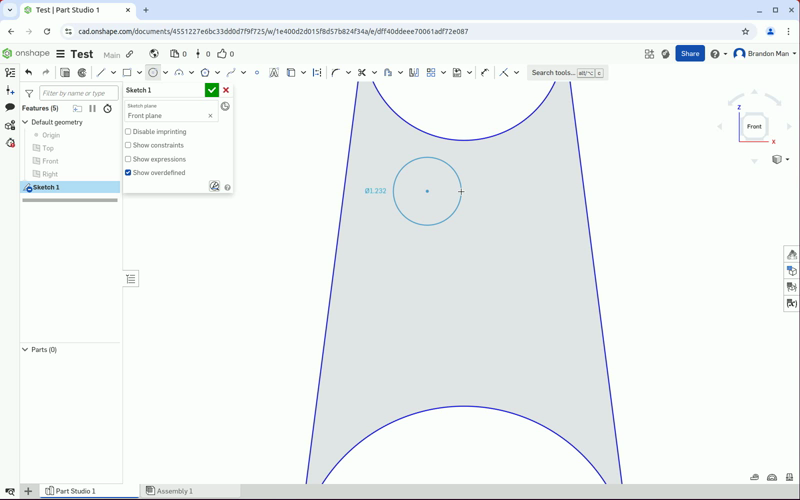
scroll(-6)
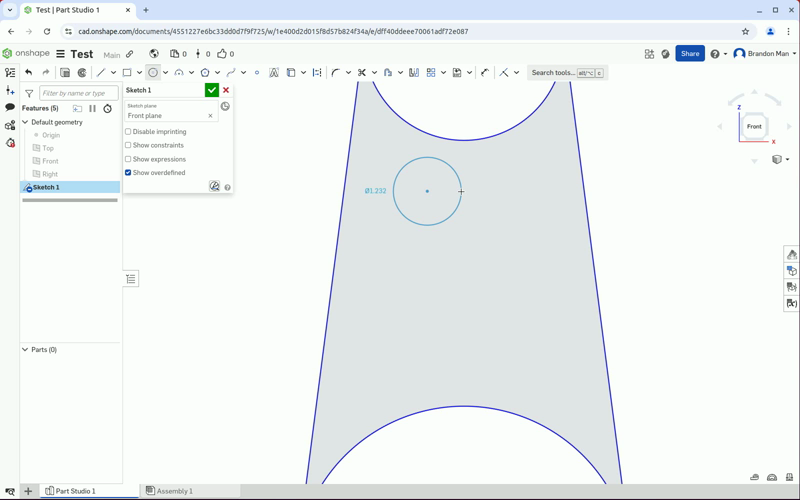
scroll(-6)
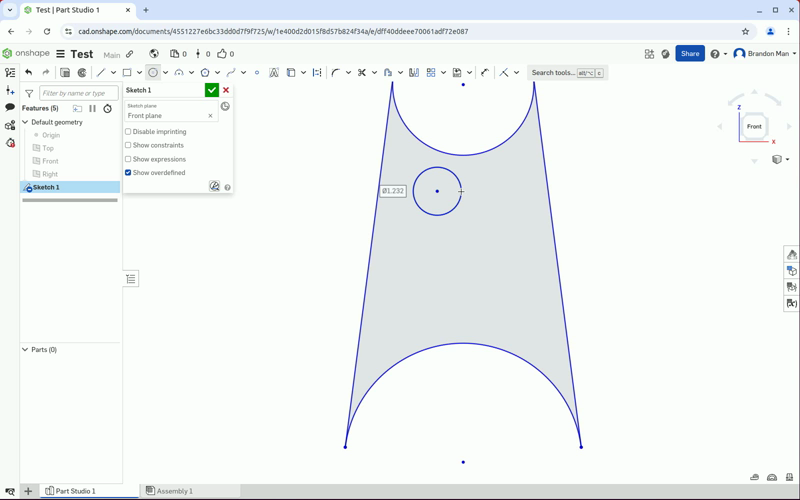
scroll(-6)
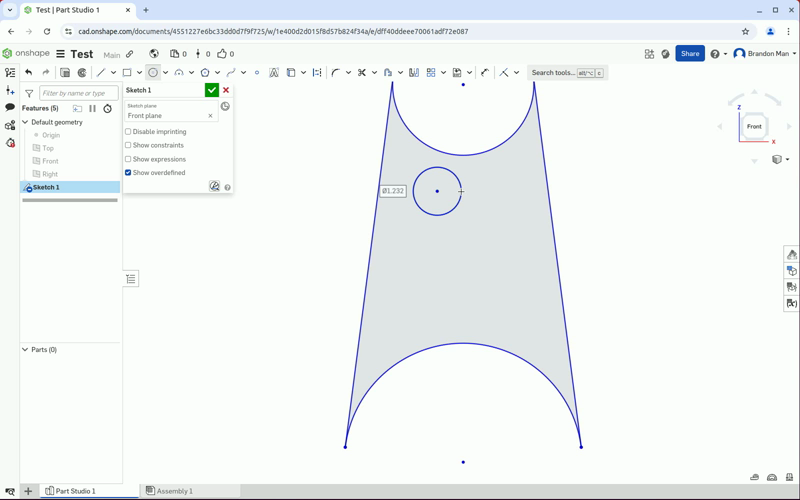
scroll(-6)
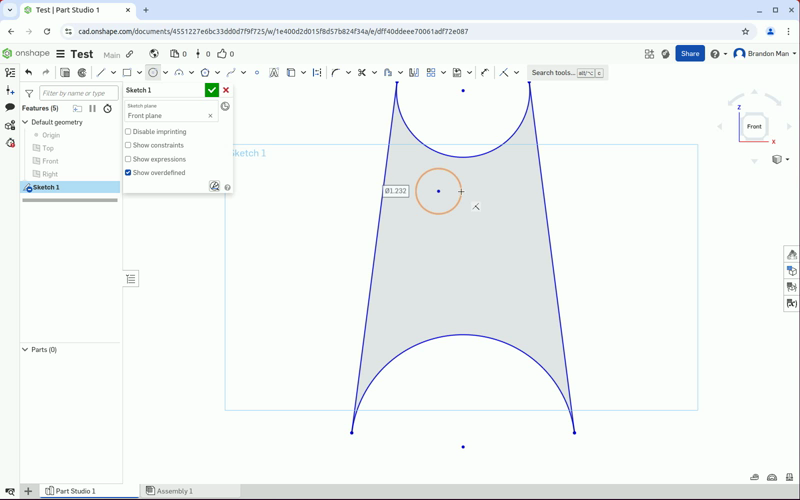
scroll(-6)
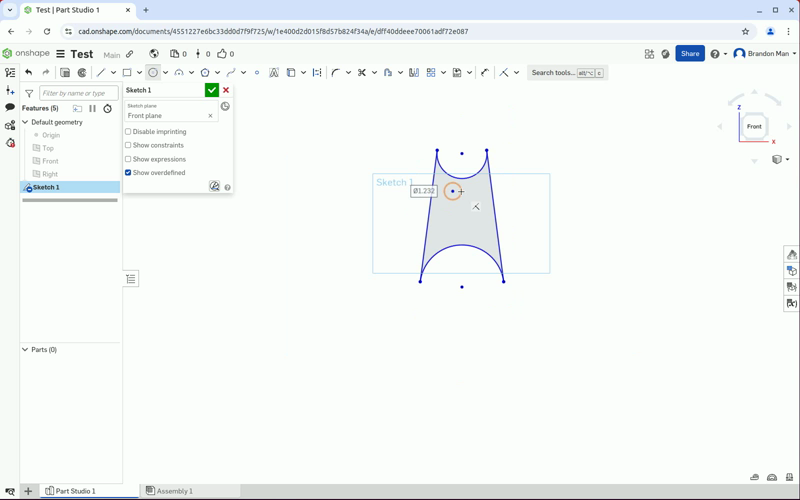
scroll(-6)
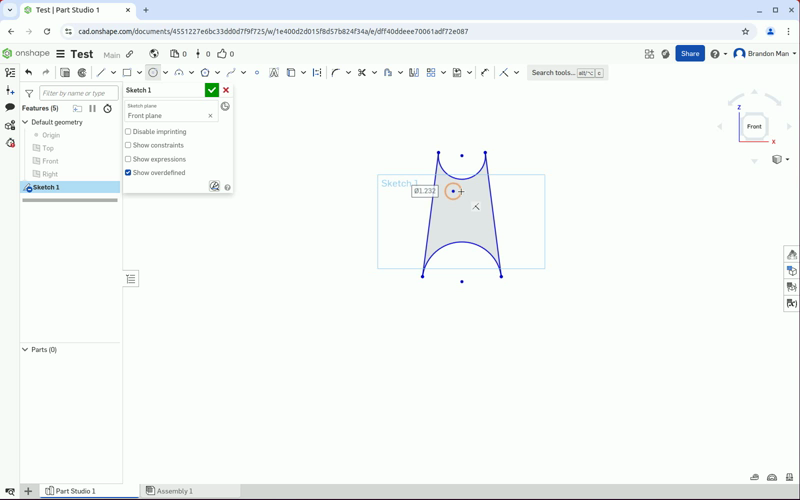
scroll(-6)
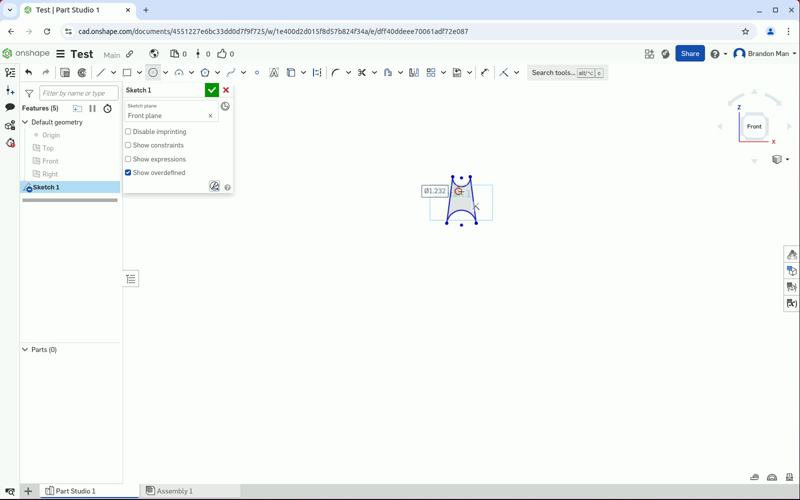
key(esc)
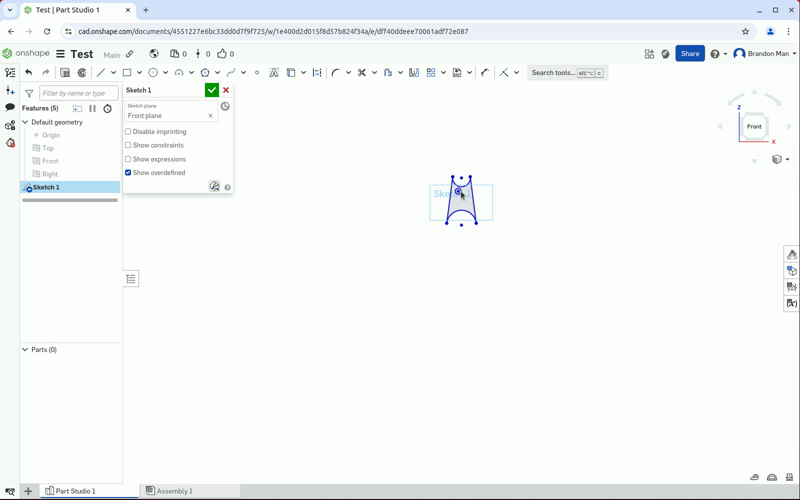
mouse_move(454, 203)
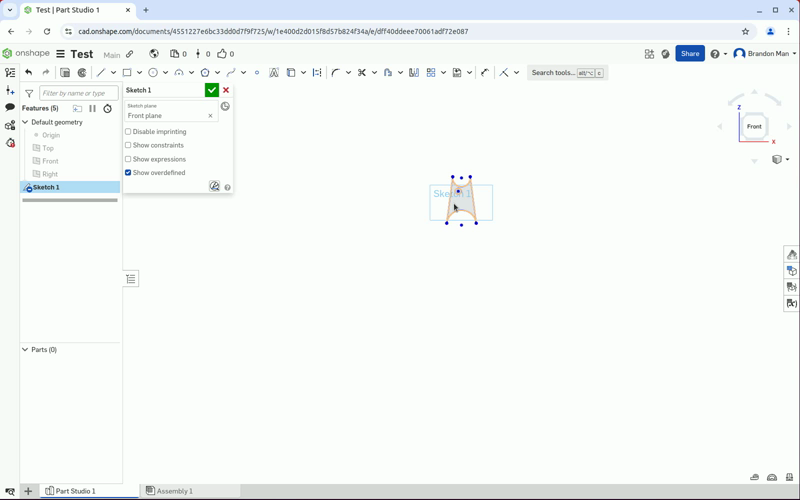
scroll(6)
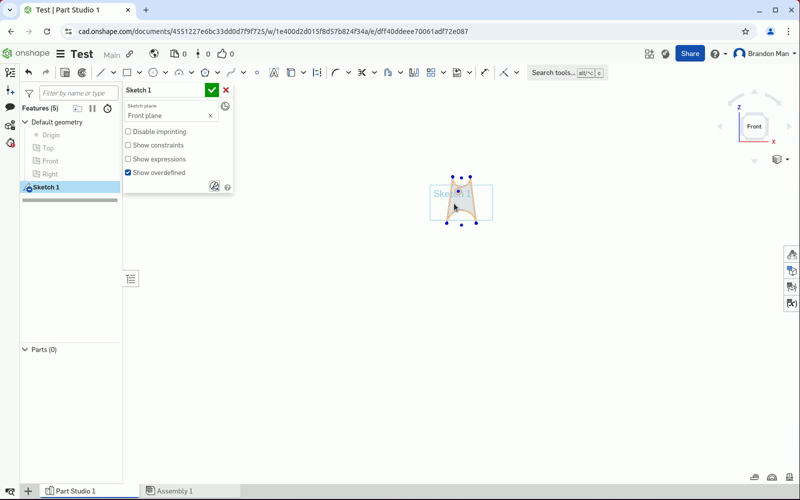
scroll(6)
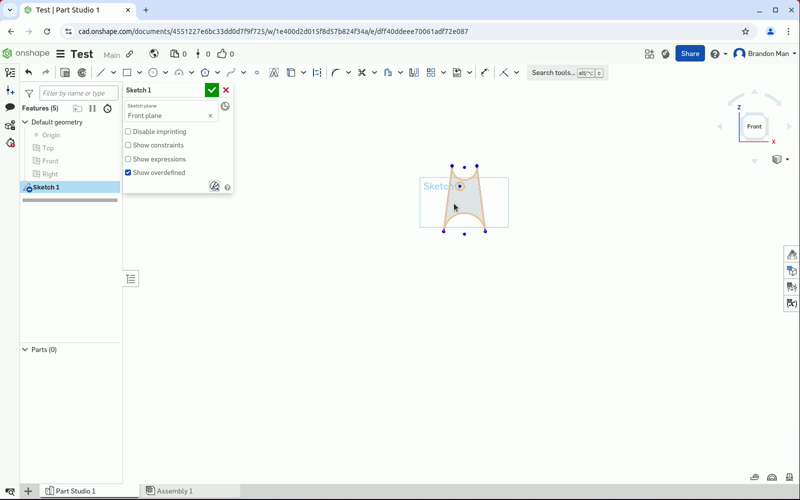
scroll(6)
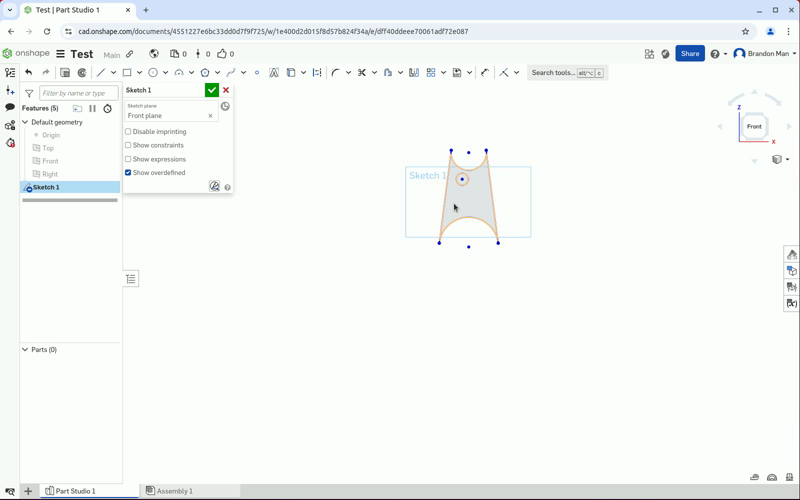
scroll(6)
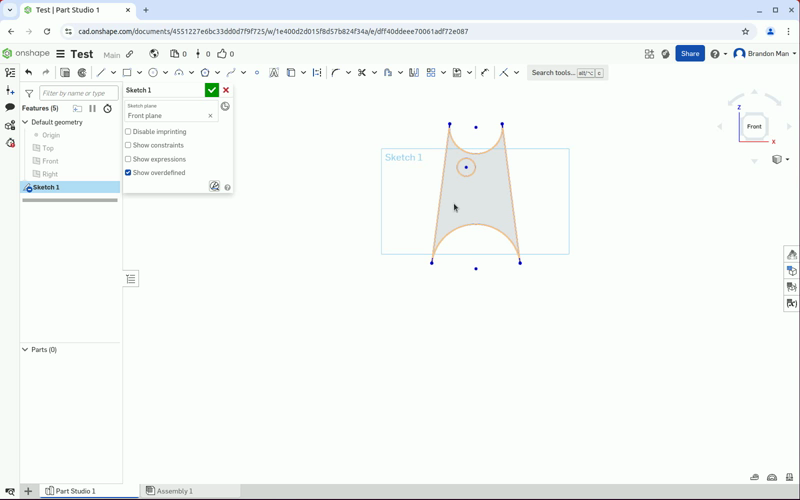
scroll(6)
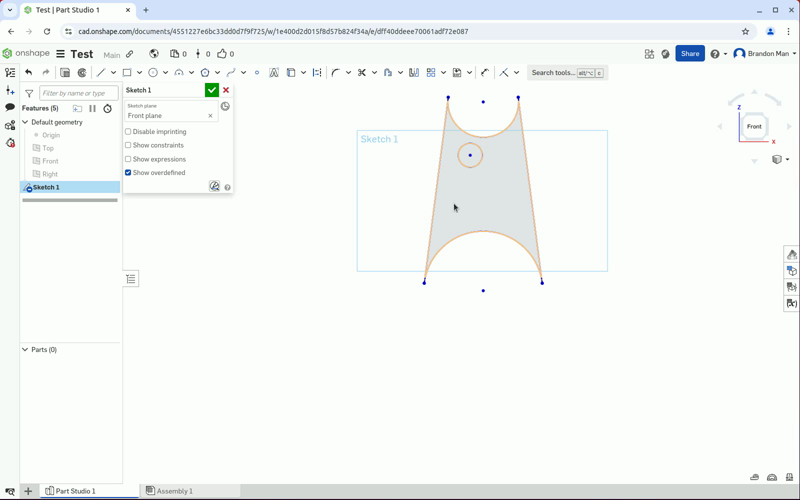
scroll(6)
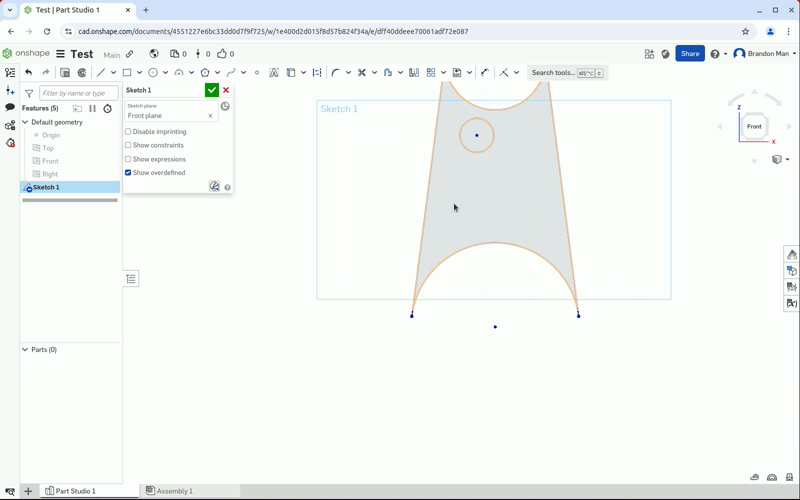
scroll(6)
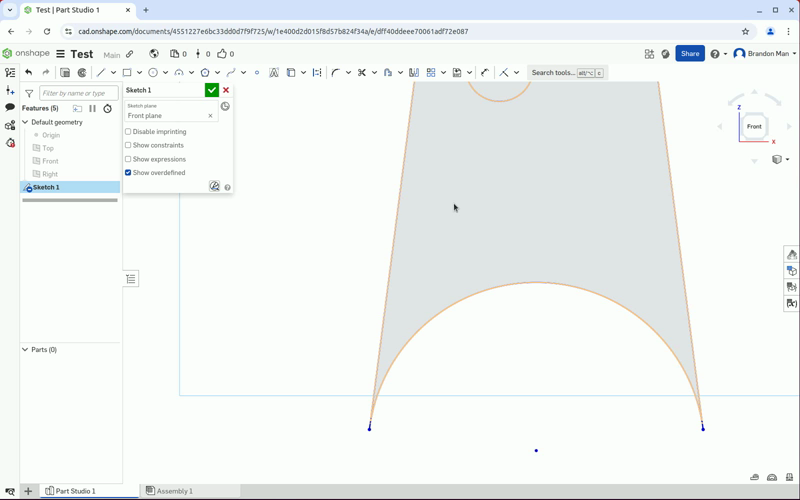
click(454, 203)
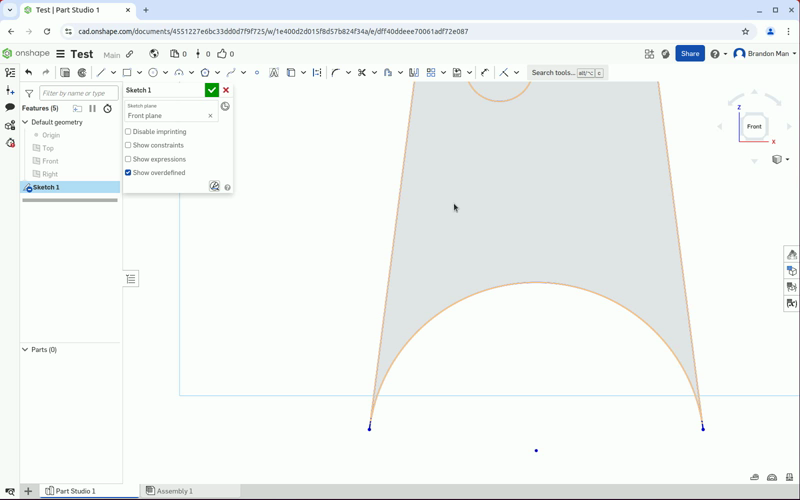
scroll(-6)
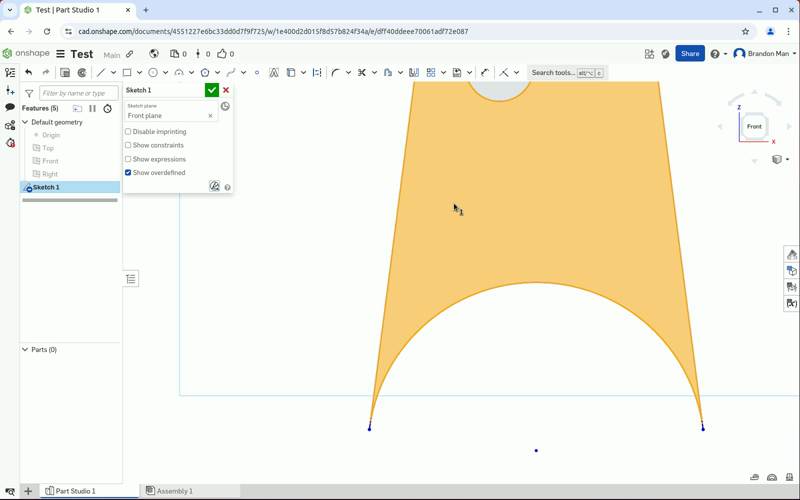
scroll(-6)
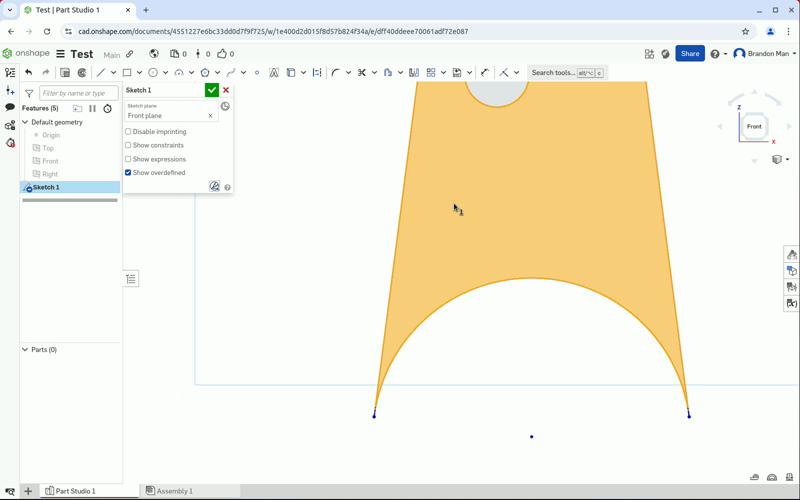
scroll(-6)
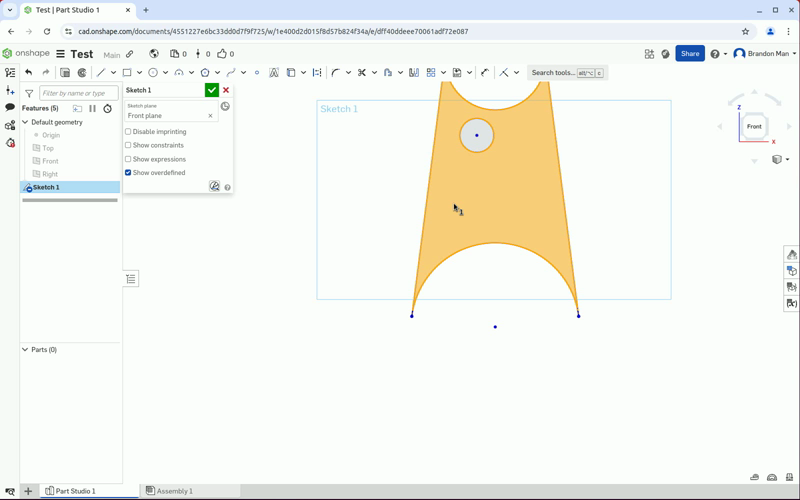
scroll(-6)
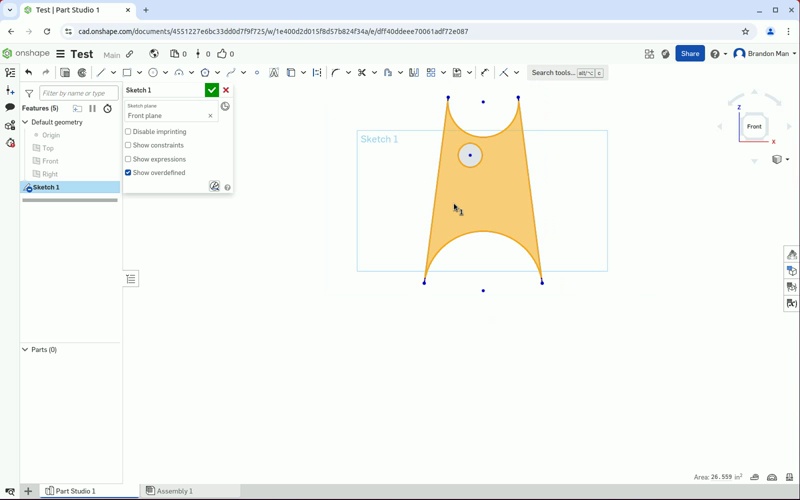
scroll(-6)
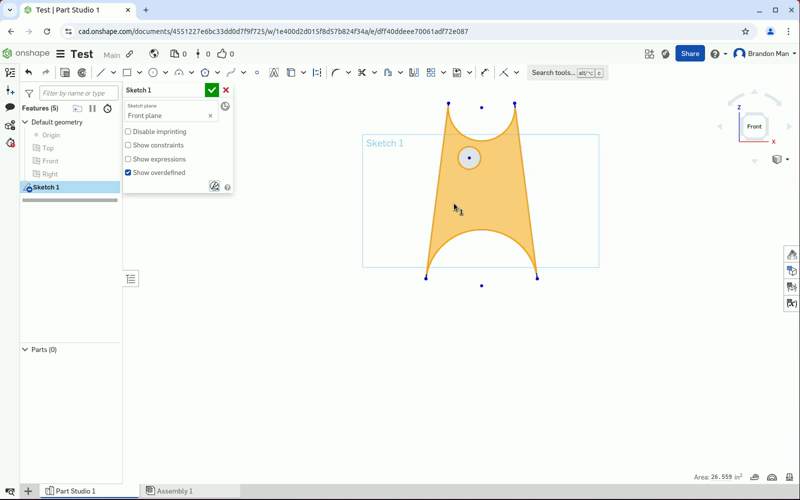
scroll(-6)
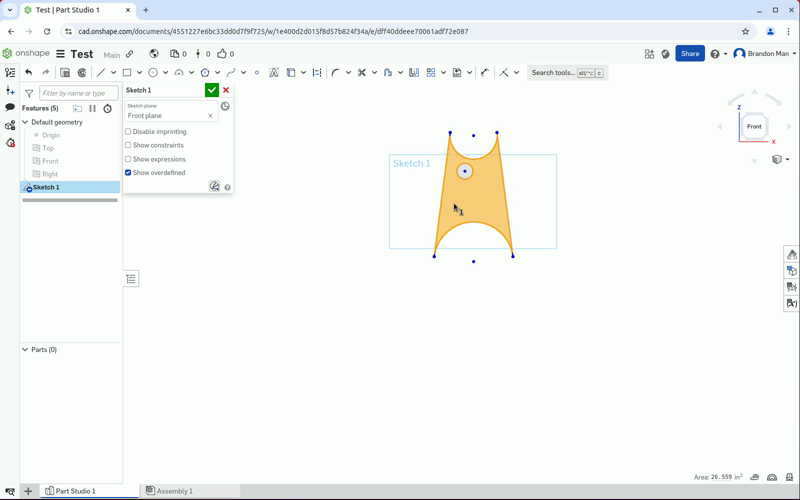
scroll(-6)
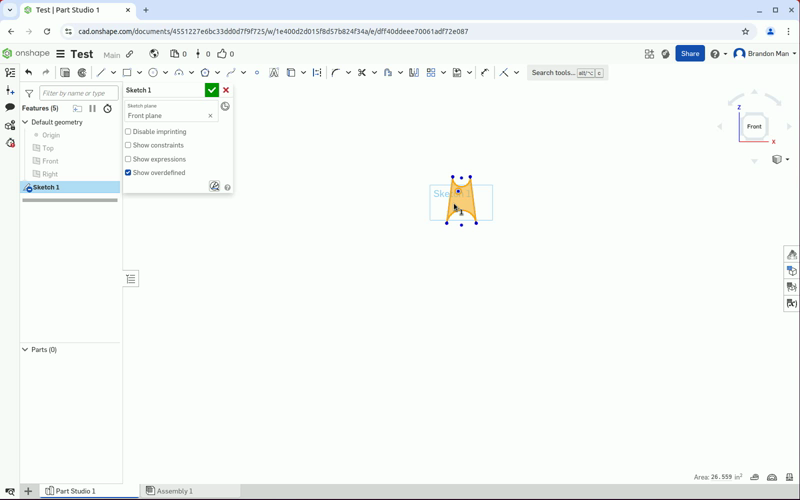
mouse_move(73, 352)
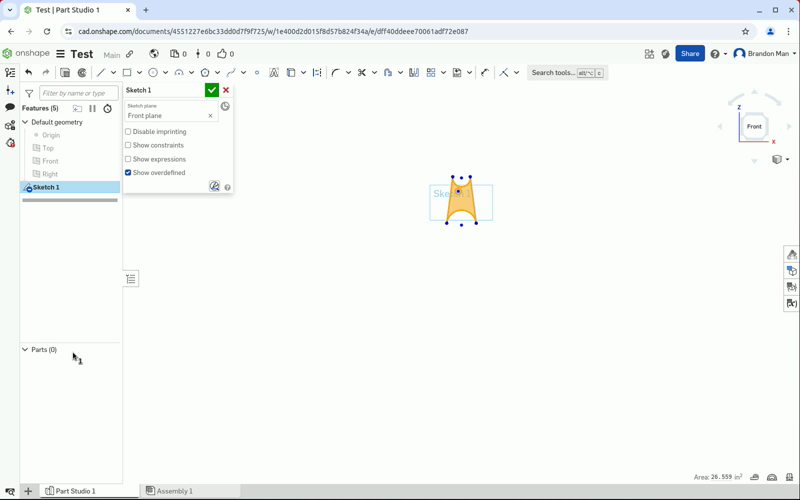
key(shift+y)
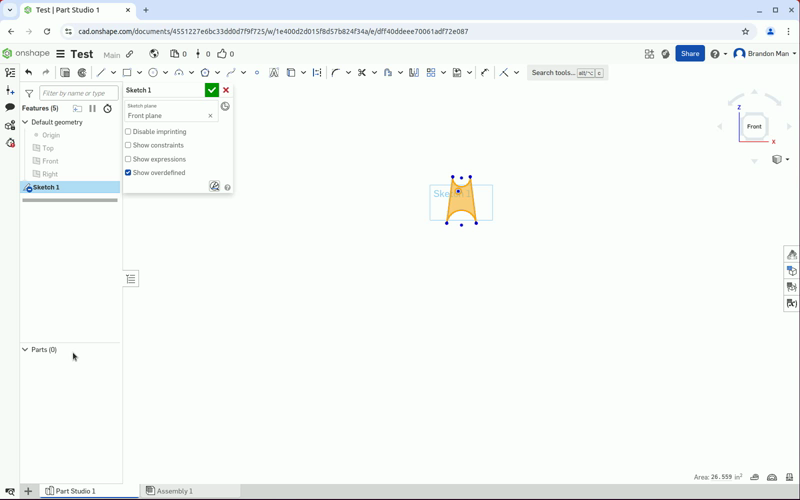
key(shift+e)
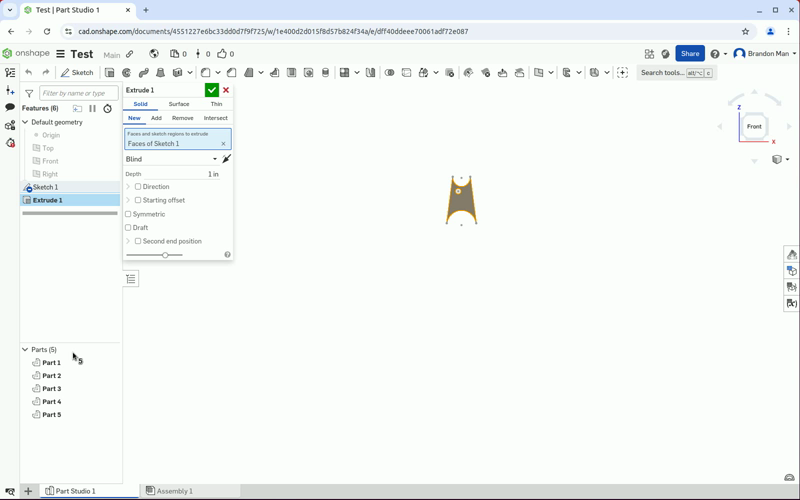
mouse_move(143, 106)
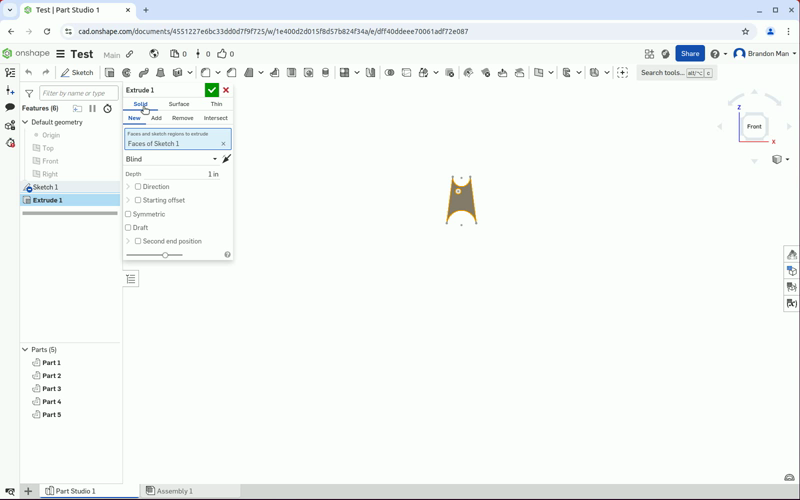
click(143, 106)
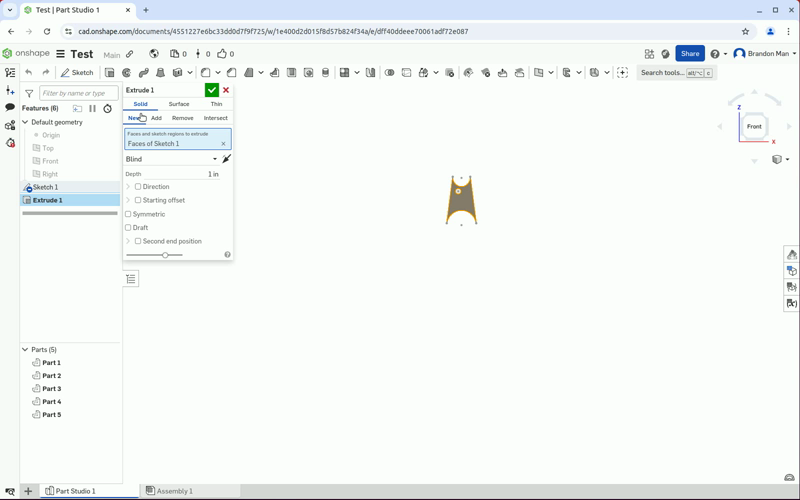
mouse_move(137, 120)
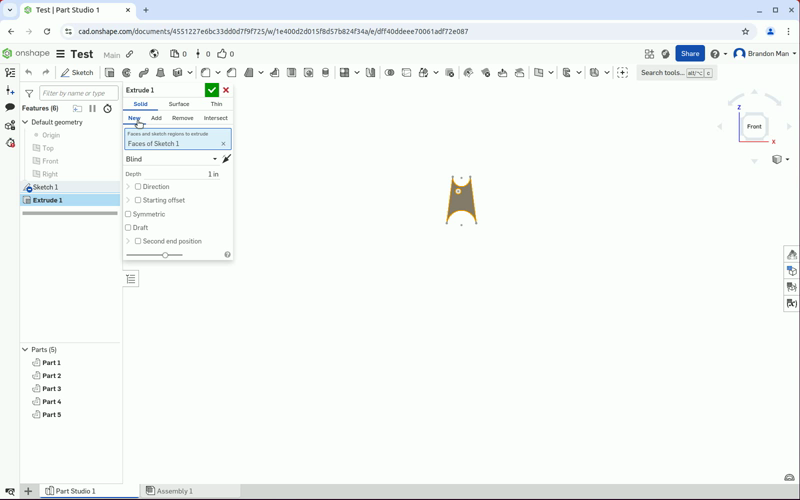
click(137, 120)
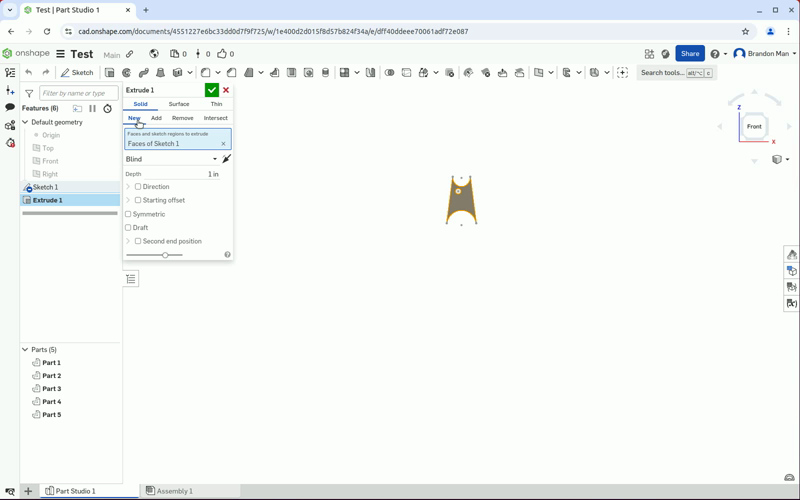
key(tab, 4)
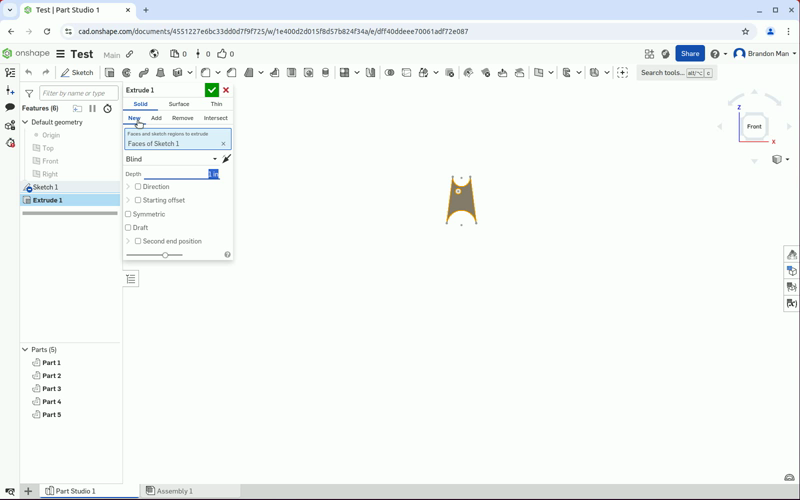
text(0.481)
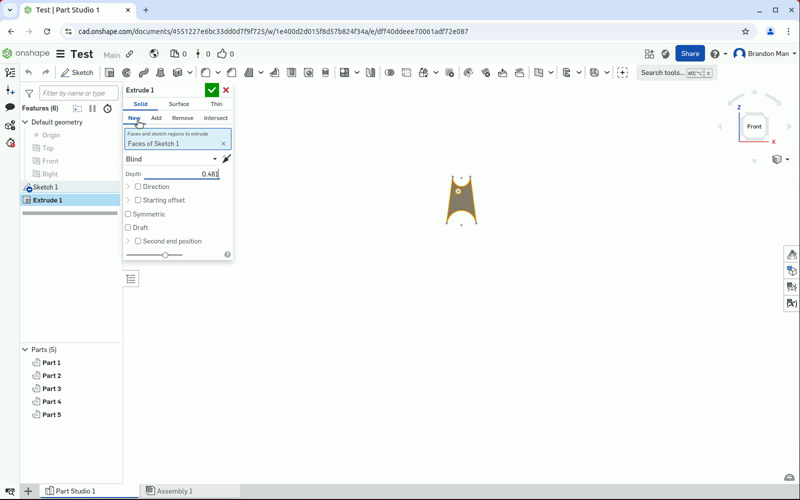
key(enter)
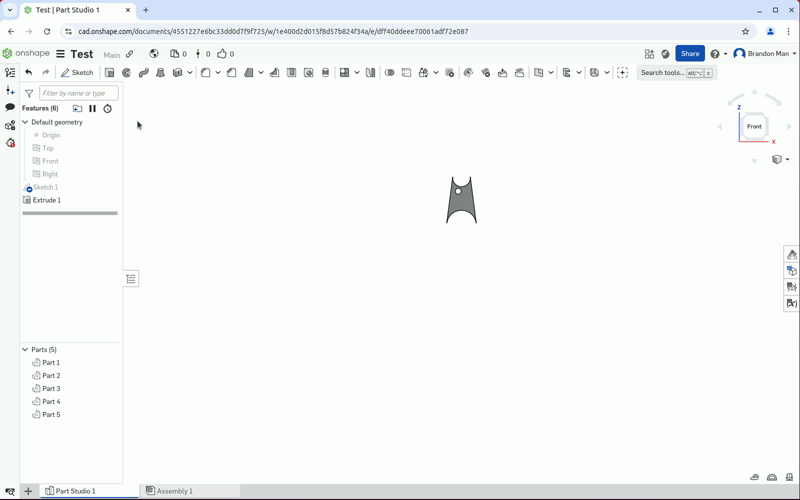
key(shift+h)
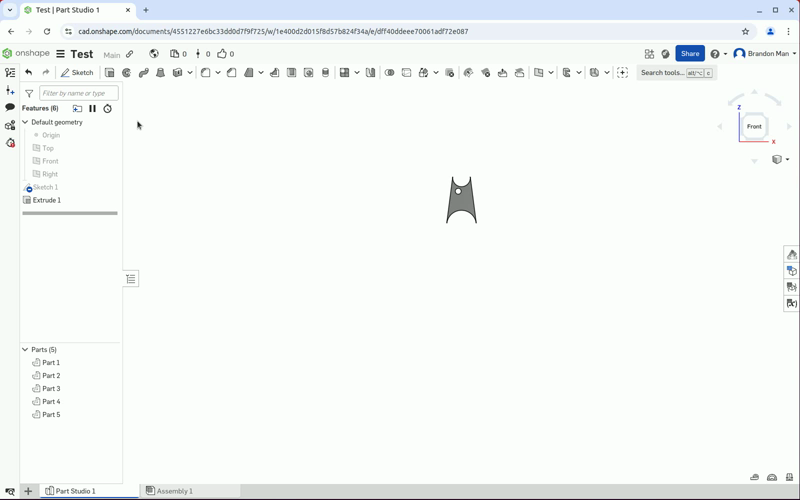
key(shift+h)
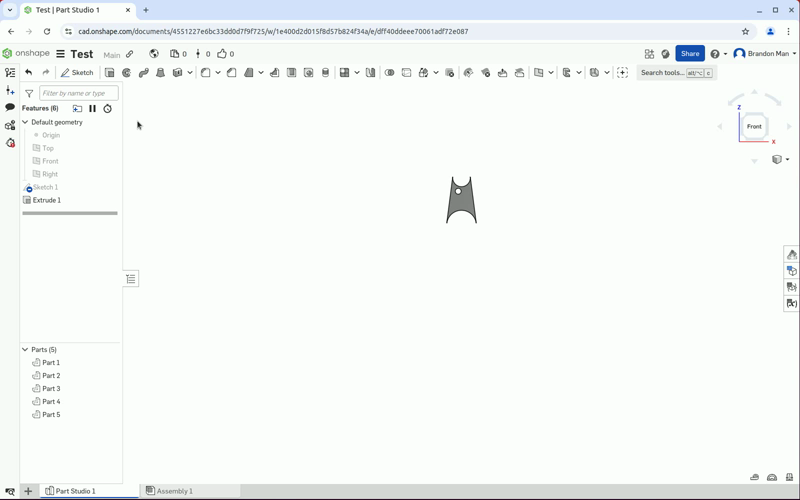
mouse_move(73, 189)
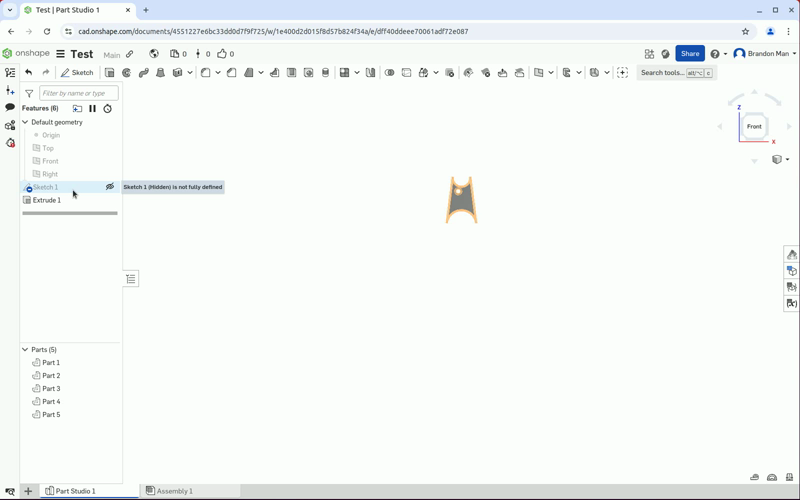
click(73, 189)
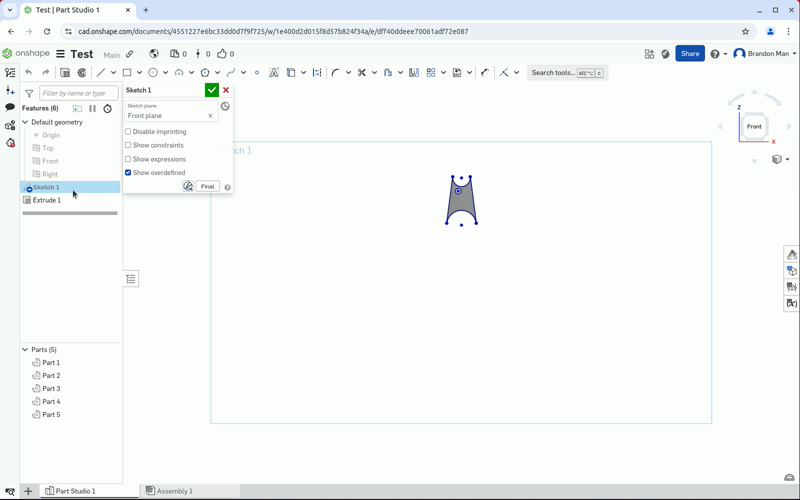
mouse_move(229, 92)
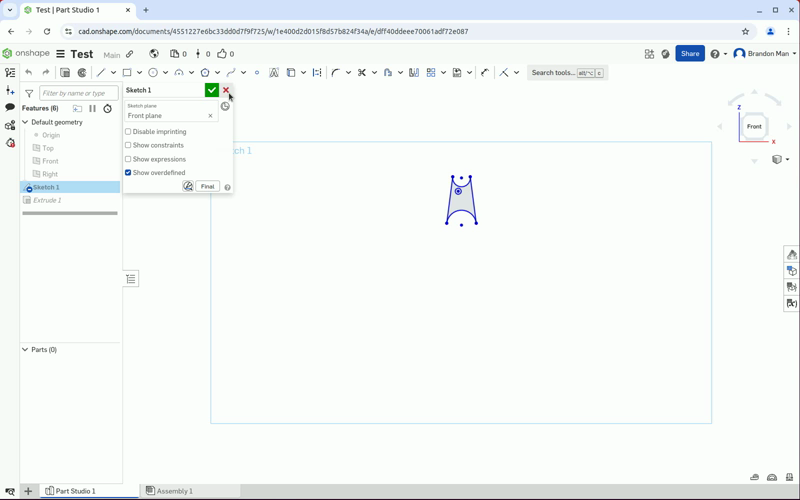
click(229, 92)
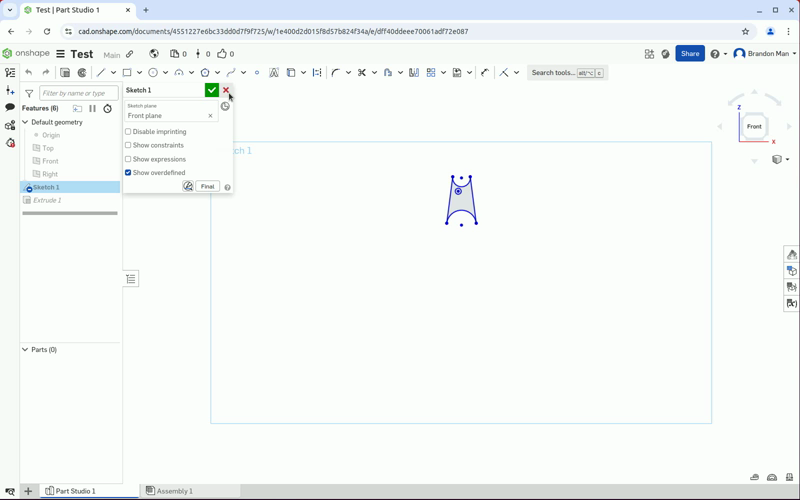
key(shift+s)
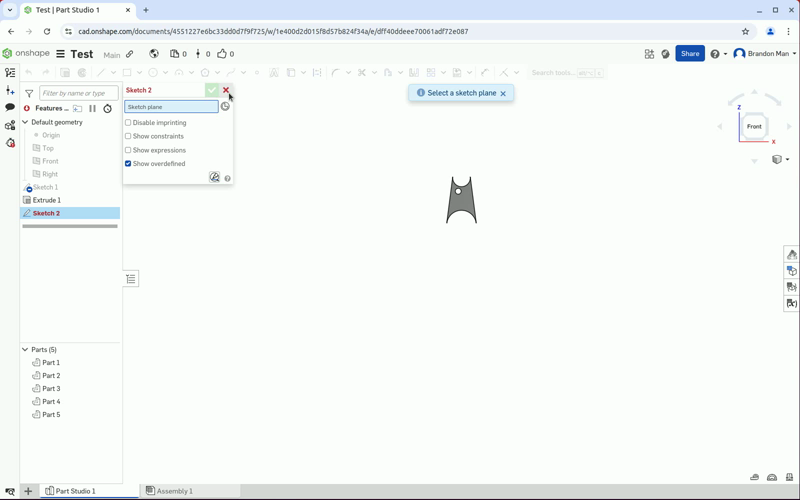
mouse_move(73, 163)
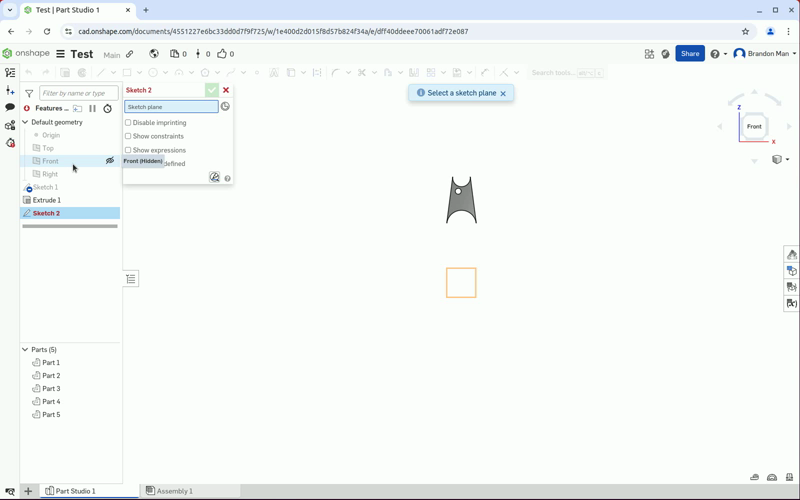
click(73, 163)
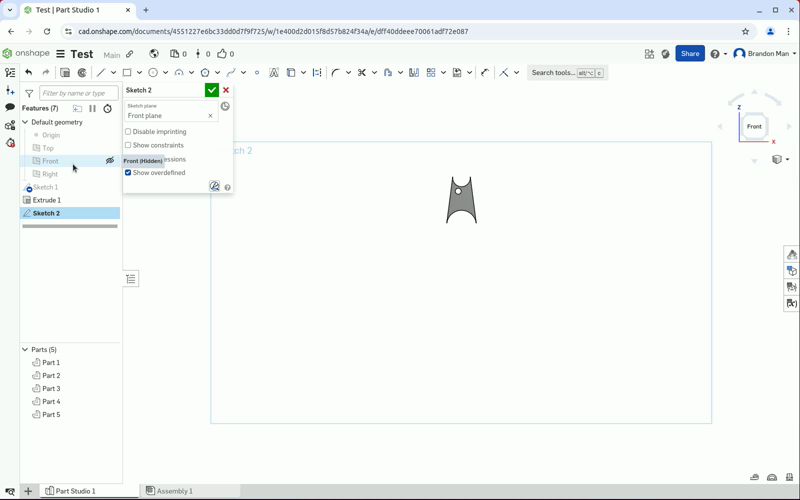
mouse_move(73, 352)
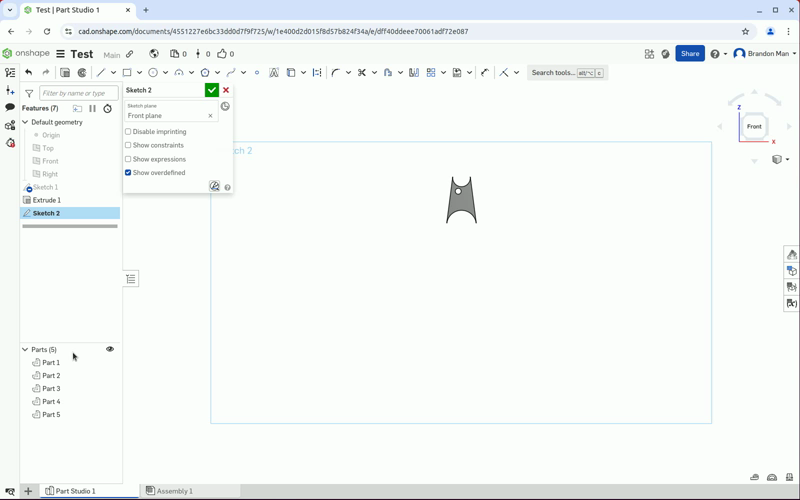
key(y)
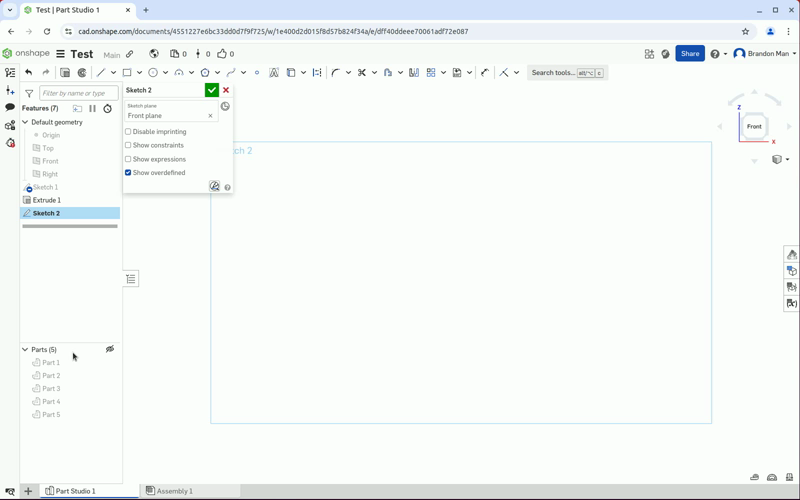
key(c)
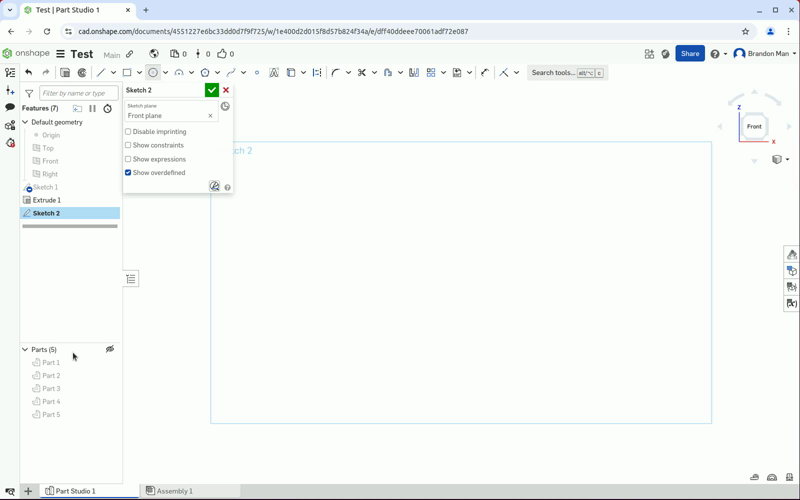
key_down(shift)
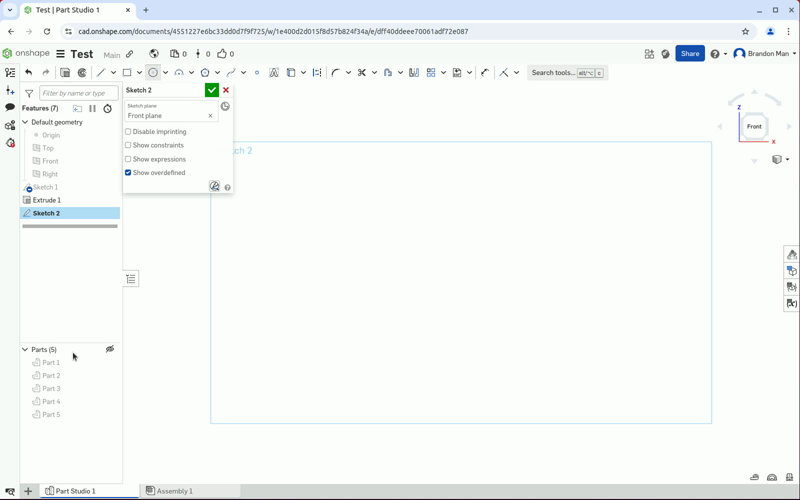
mouse_move(461, 178)
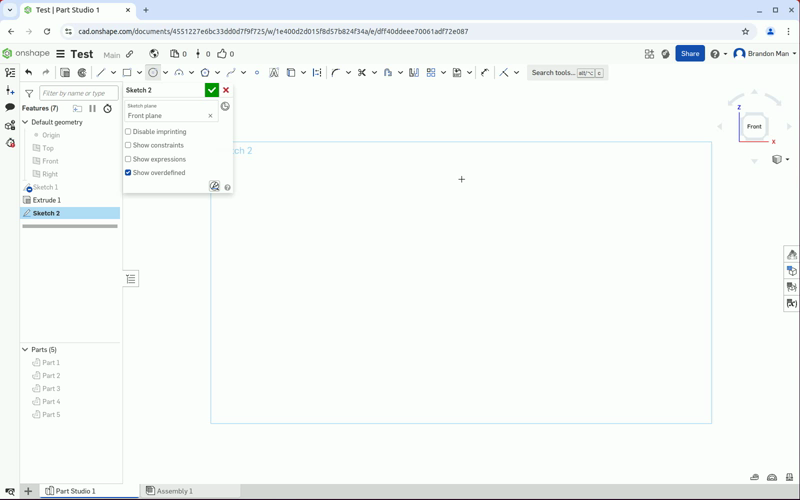
click(461, 178)
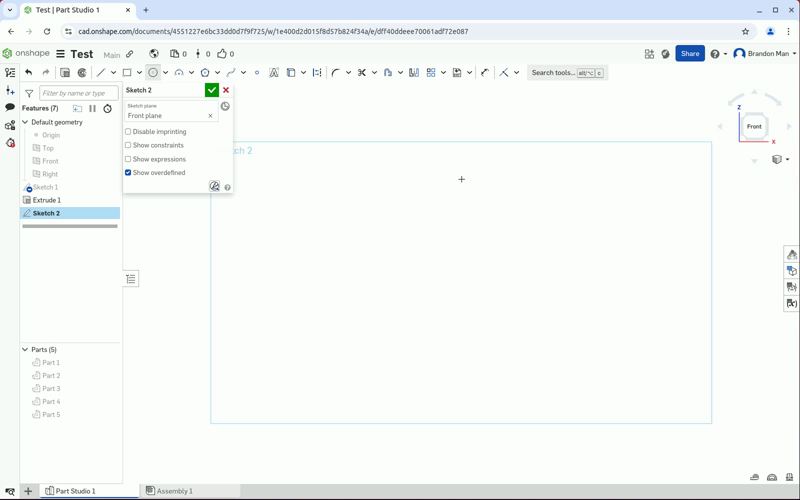
key_up(shift)
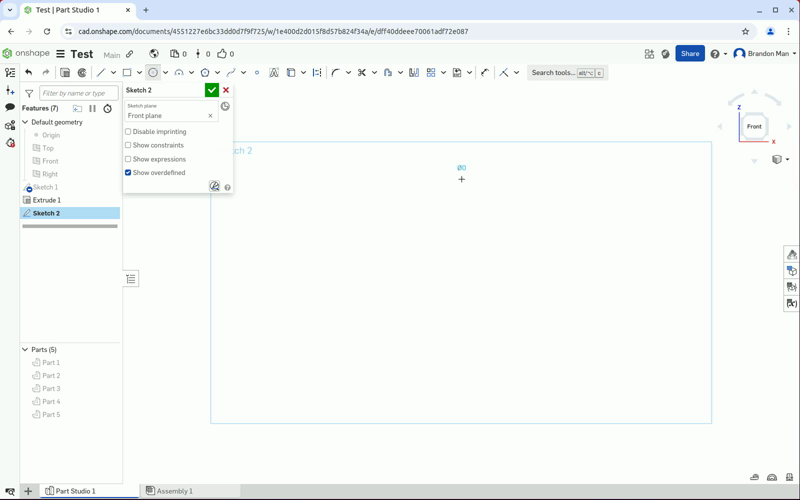
mouse_move(471, 178)
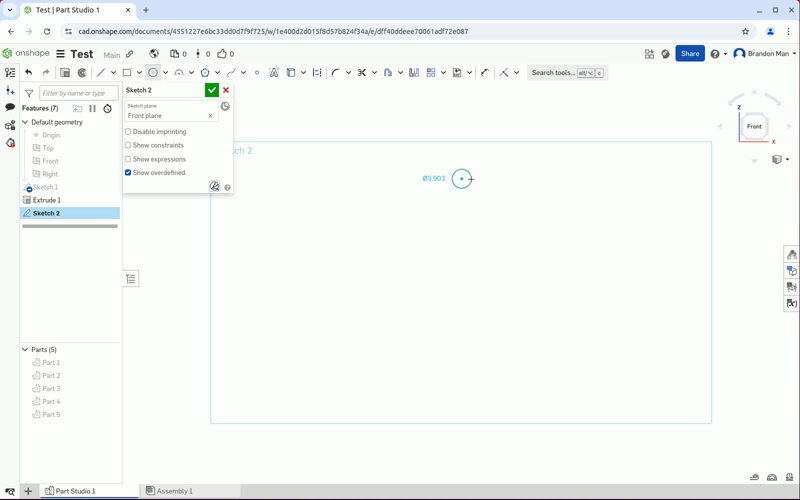
click(471, 178)
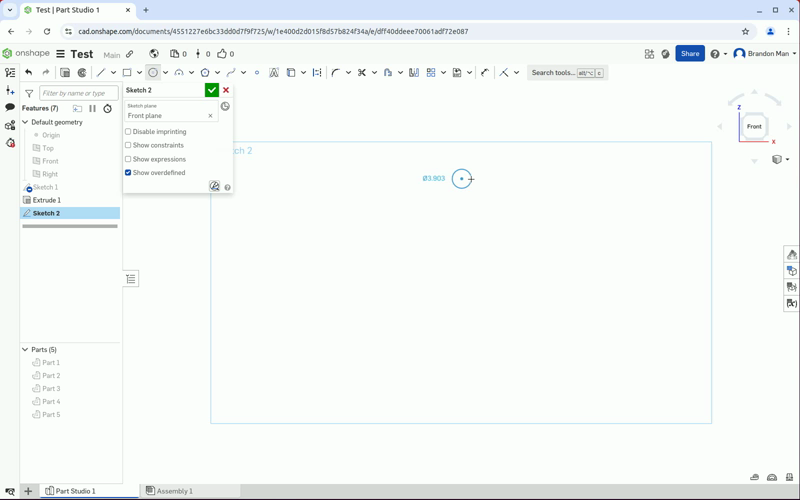
key(esc)
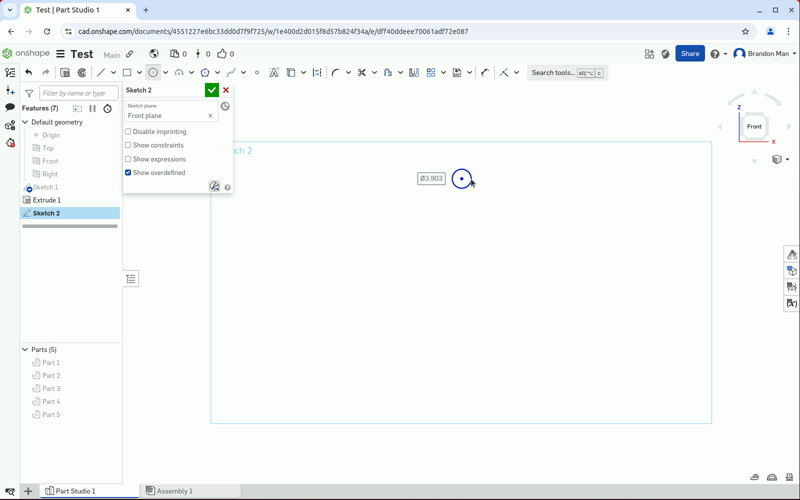
key(c)
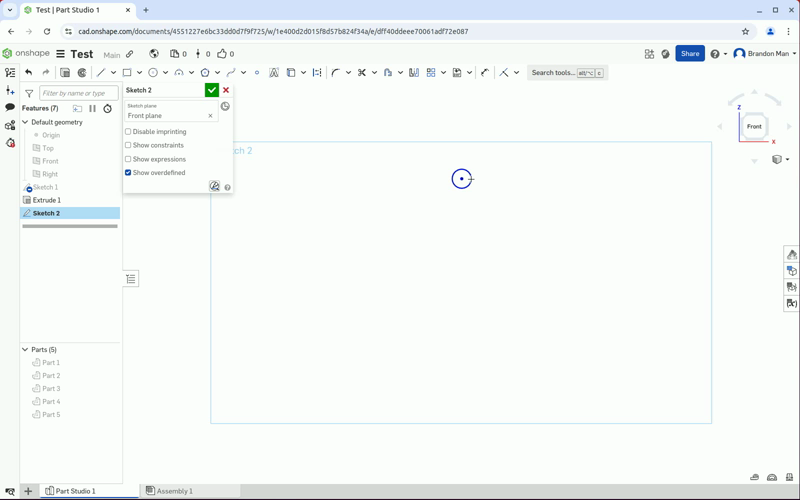
key_down(shift)
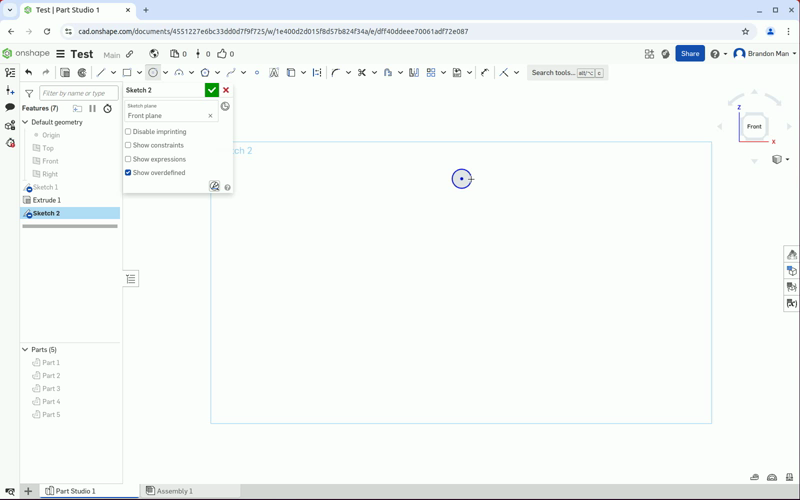
mouse_move(461, 178)
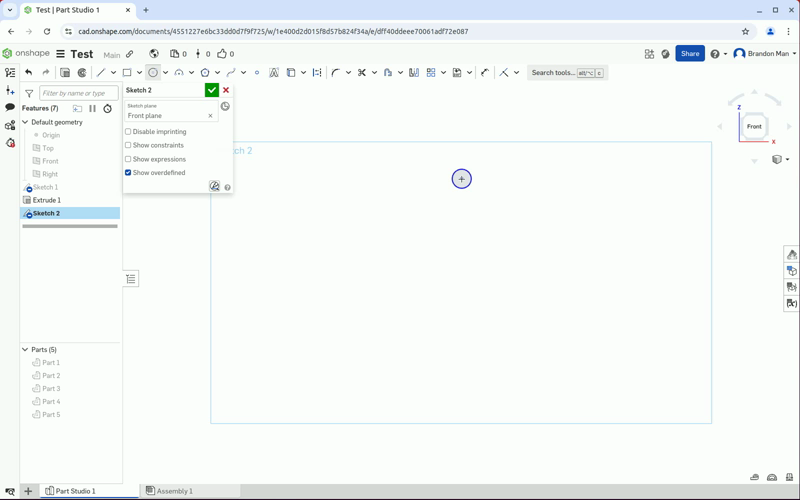
click(461, 178)
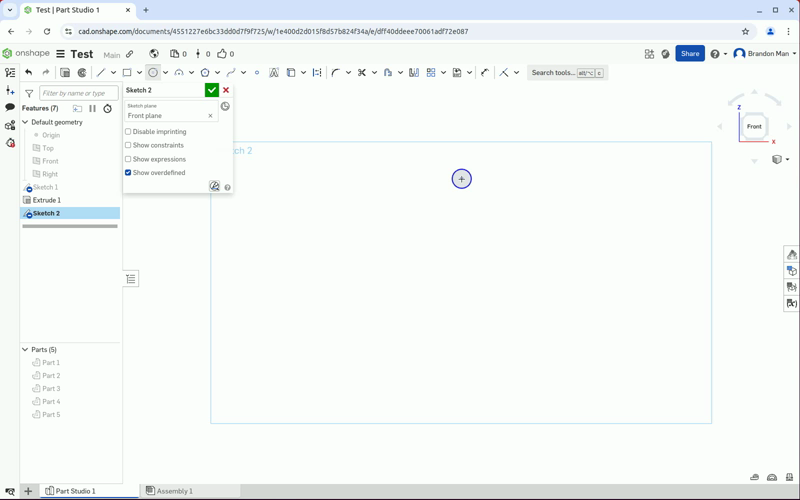
key_up(shift)
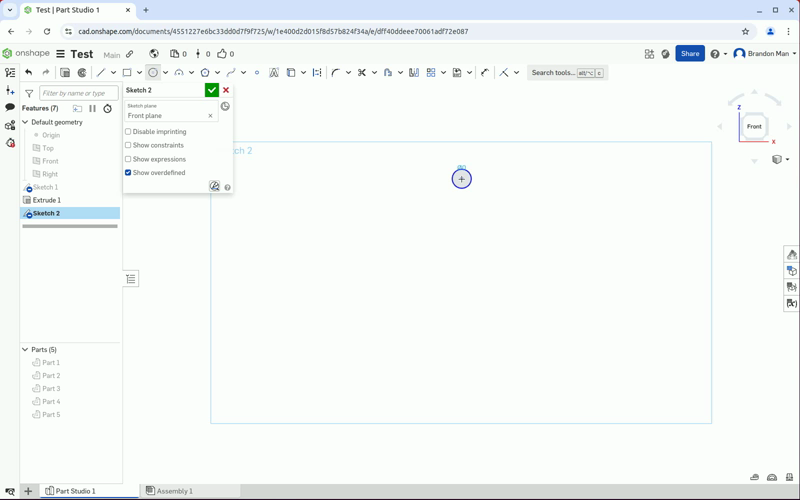
mouse_move(464, 178)
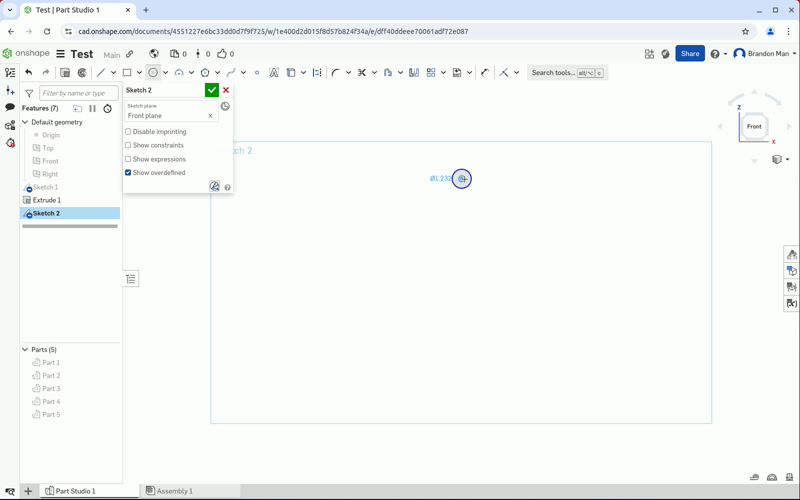
scroll(6)
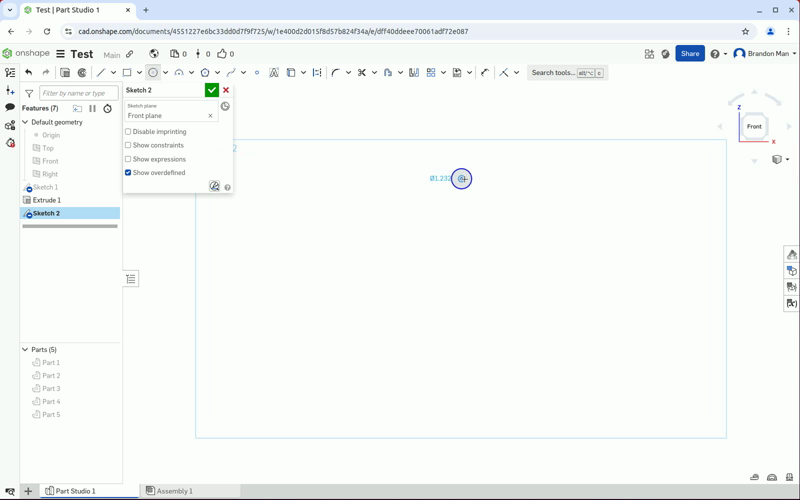
scroll(6)
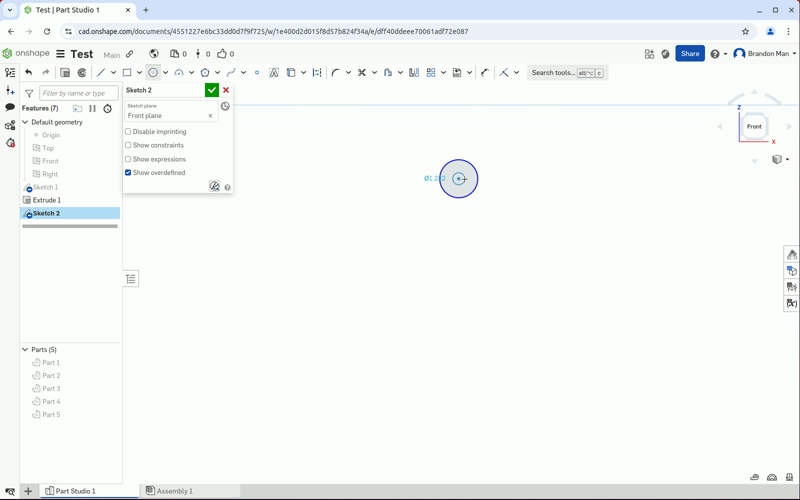
scroll(6)
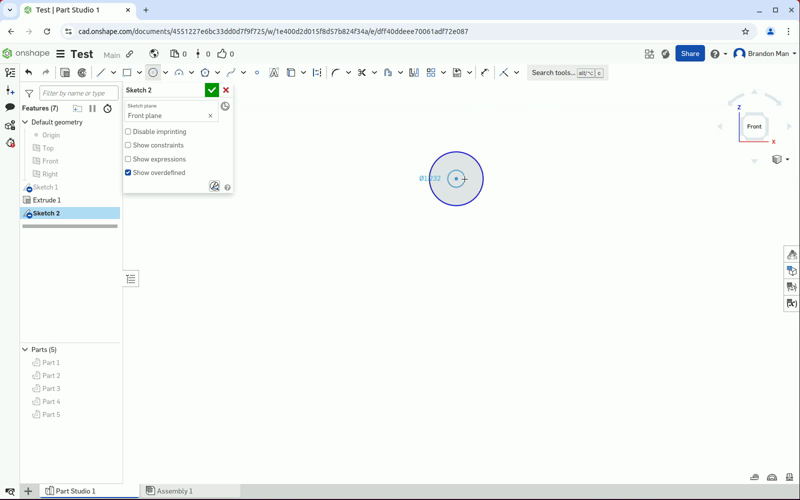
scroll(6)
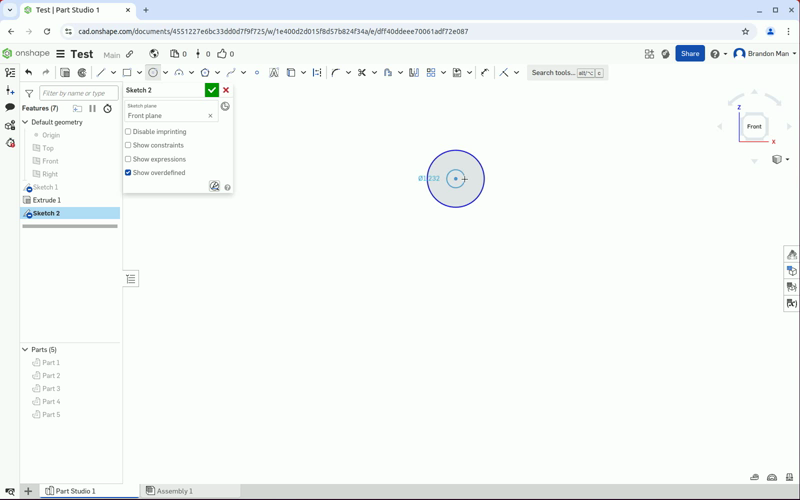
scroll(6)
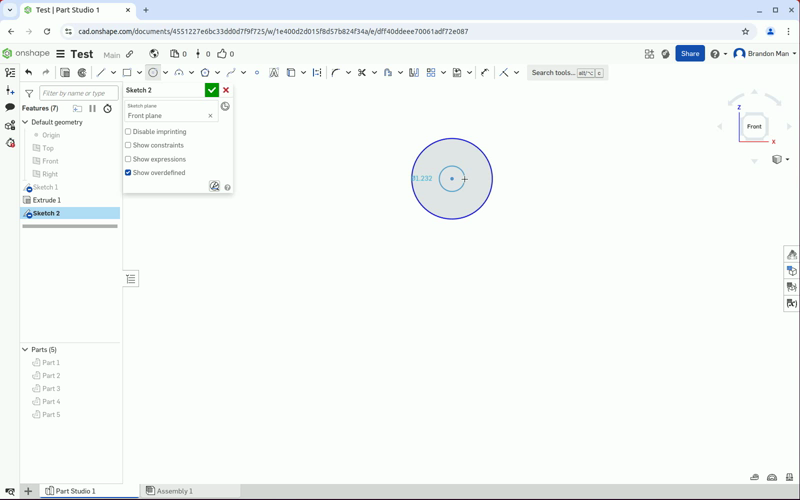
scroll(6)
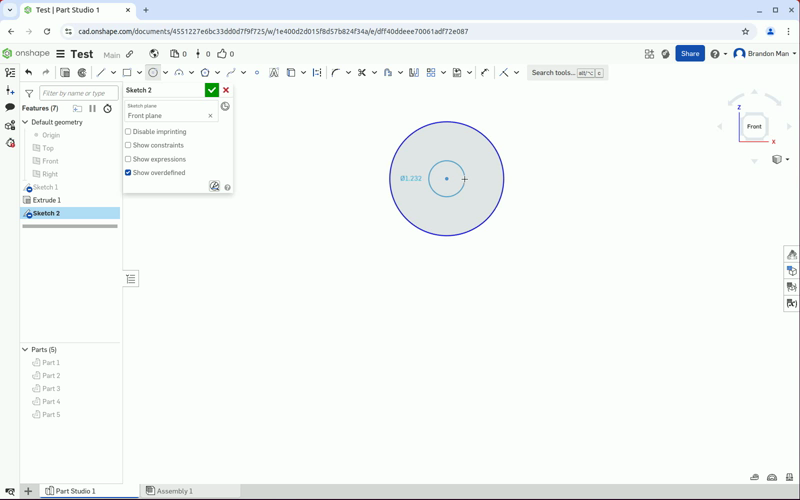
scroll(6)
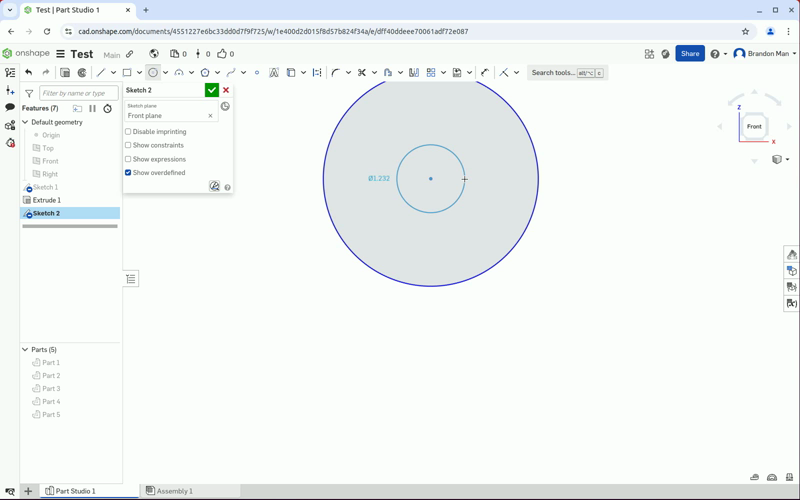
click(464, 178)
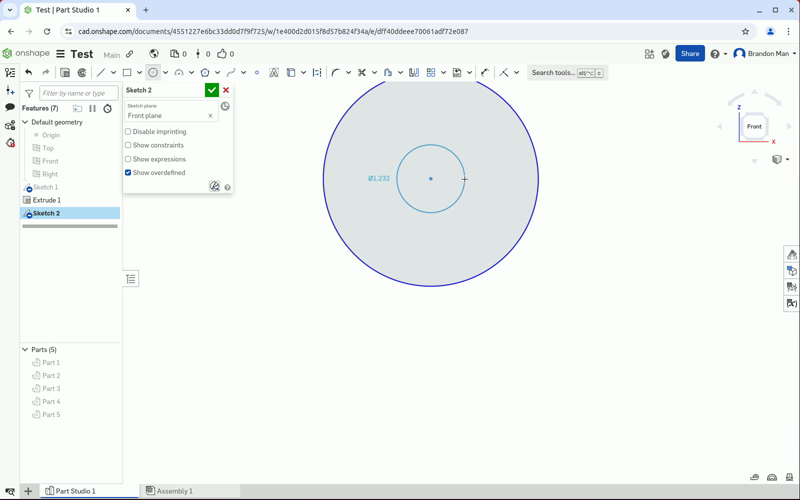
scroll(-6)
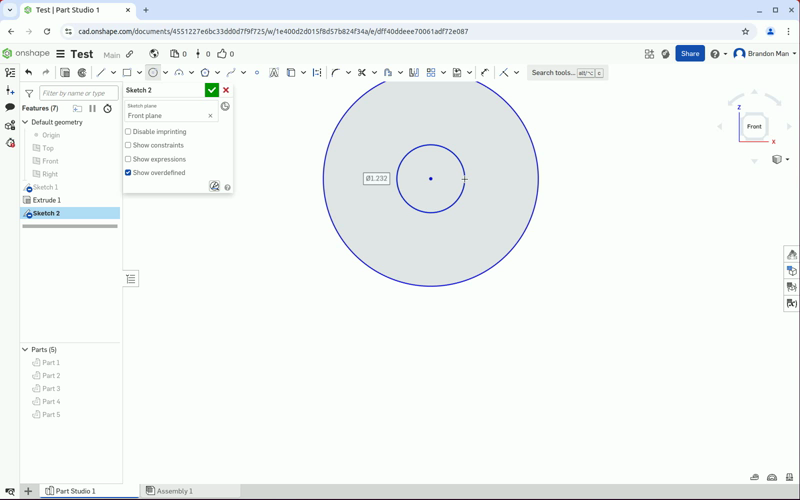
scroll(-6)
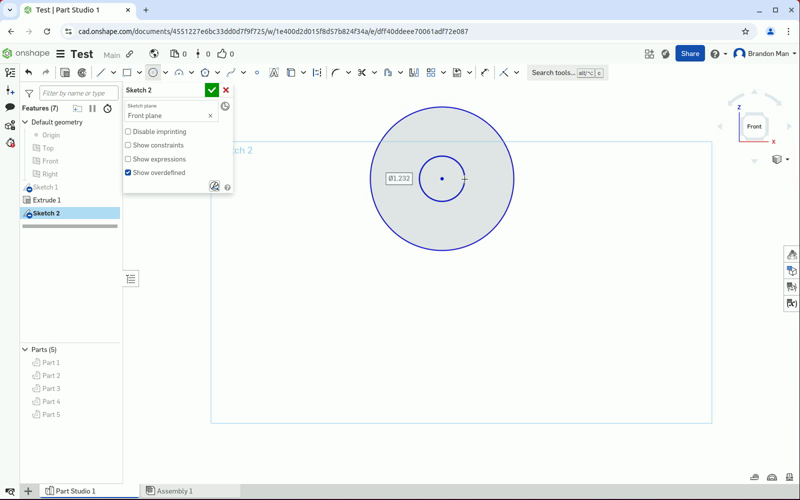
scroll(-6)
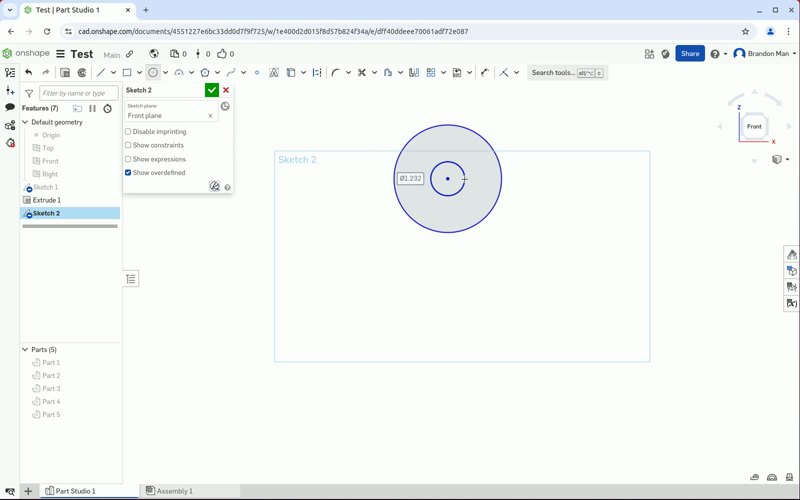
scroll(-6)
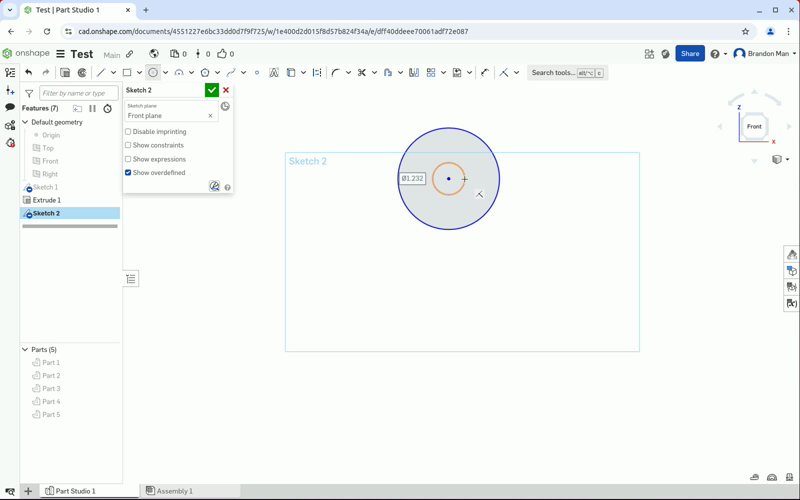
scroll(-6)
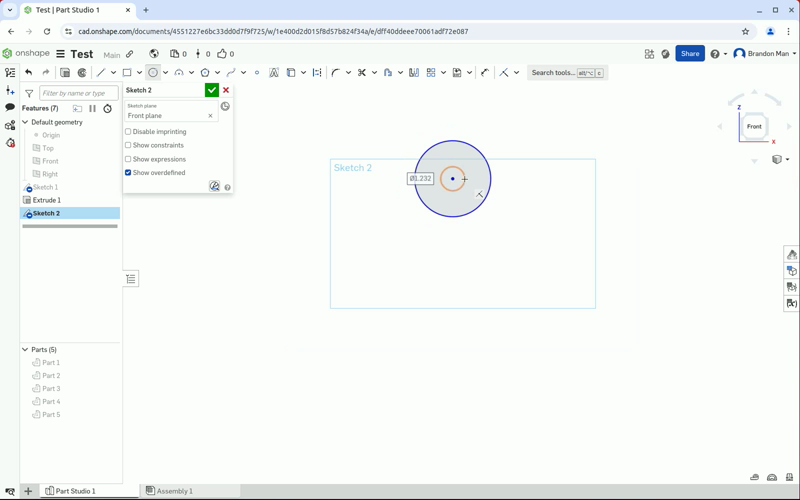
scroll(-6)
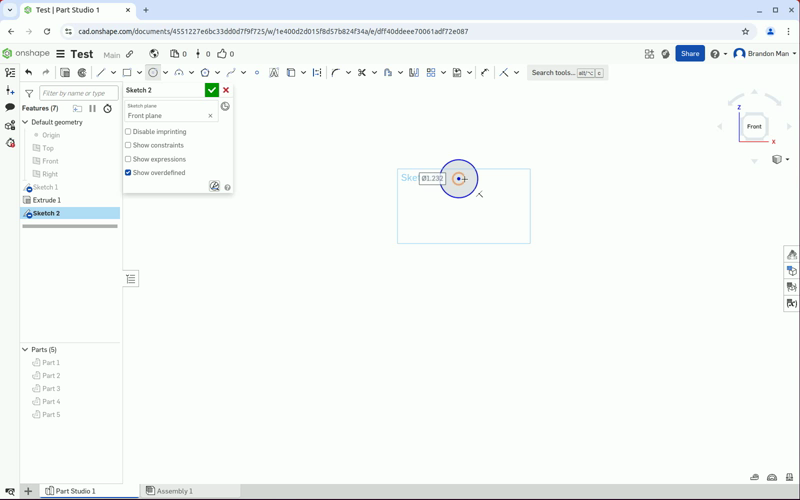
scroll(-6)
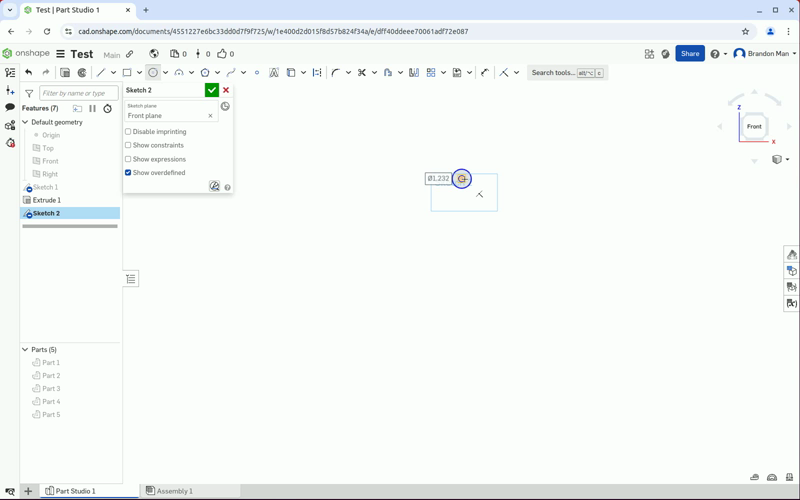
key(esc)
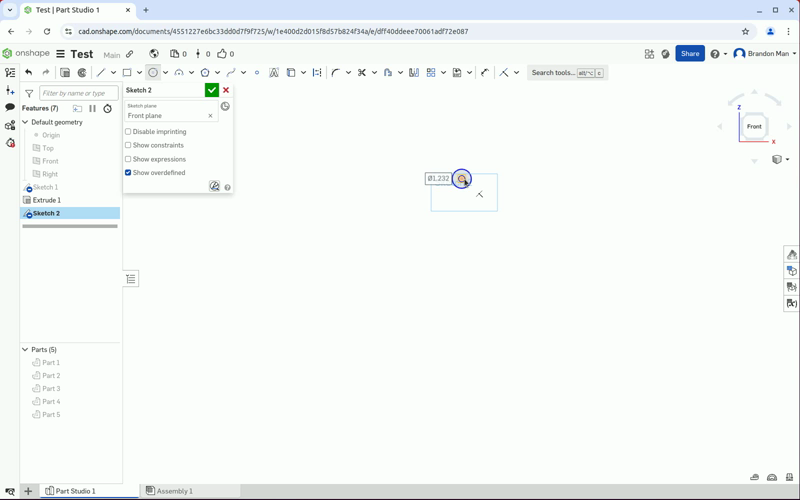
mouse_move(468, 185)
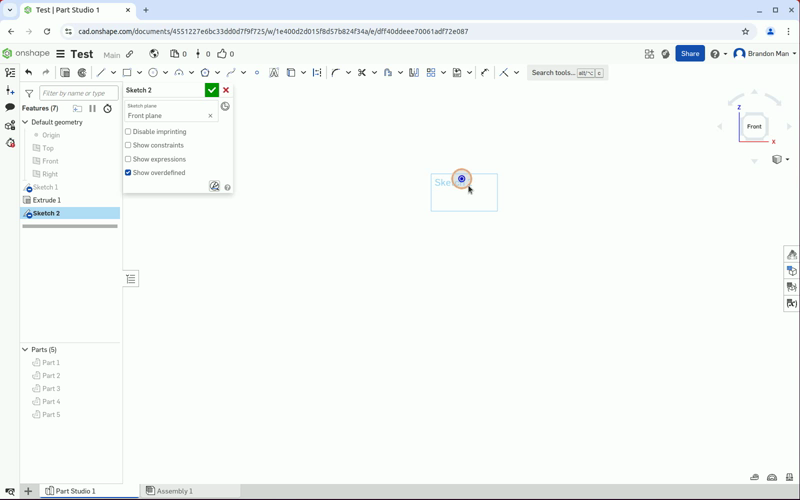
scroll(6)
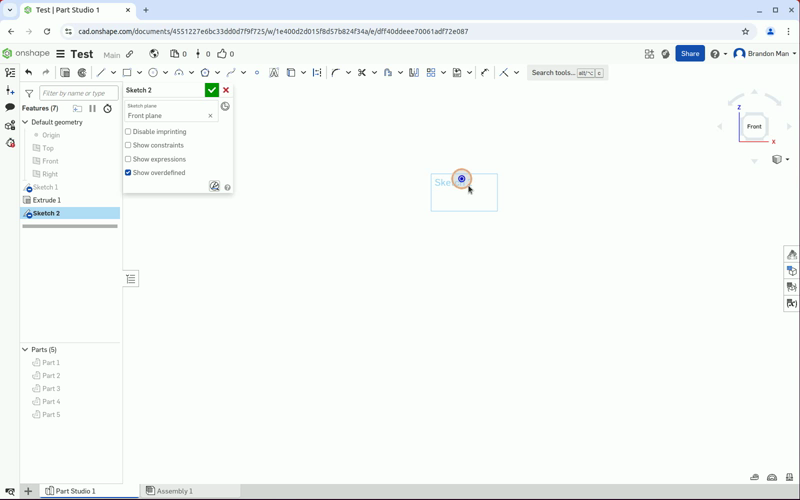
scroll(6)
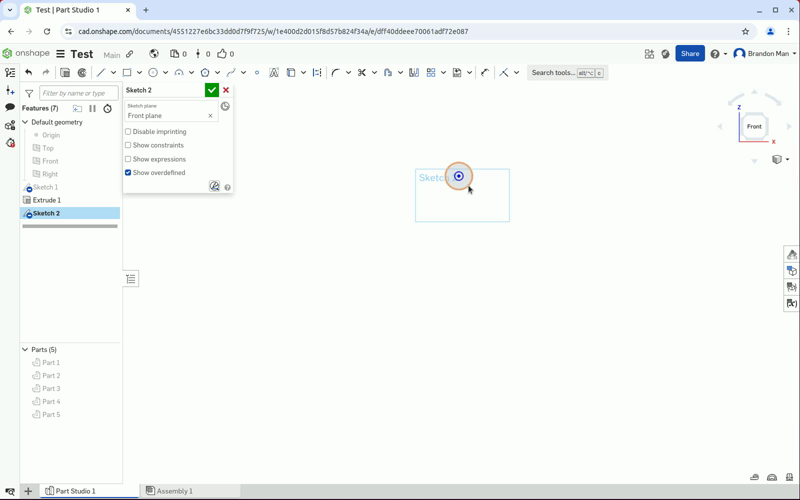
scroll(6)
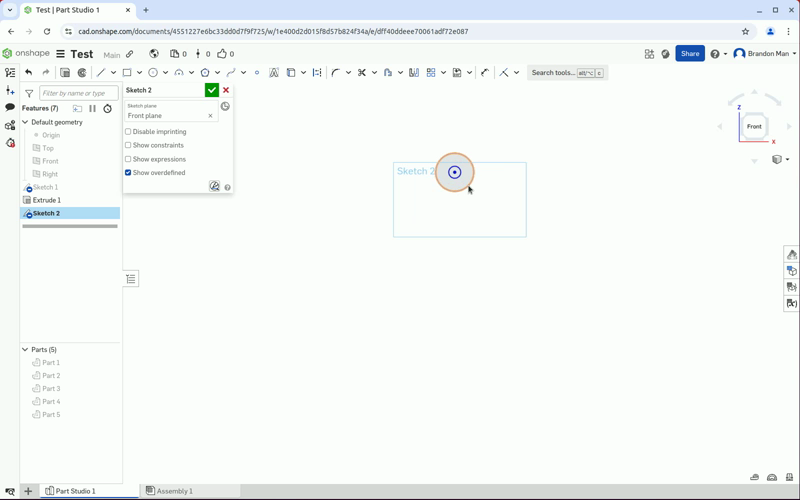
scroll(6)
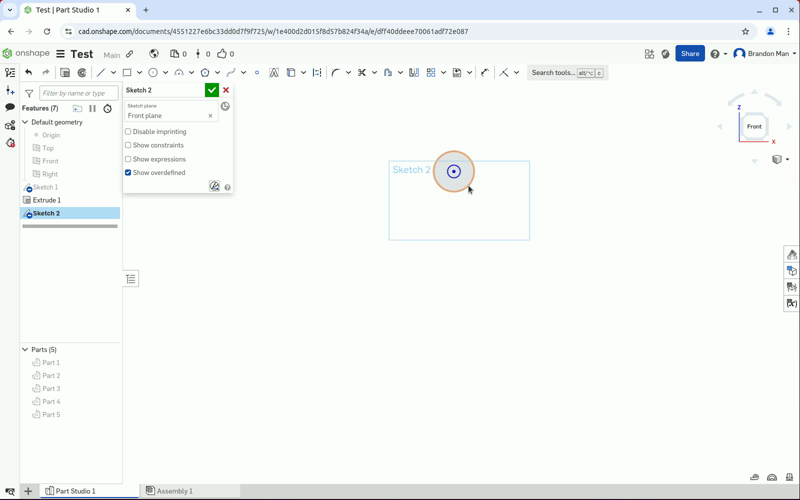
scroll(6)
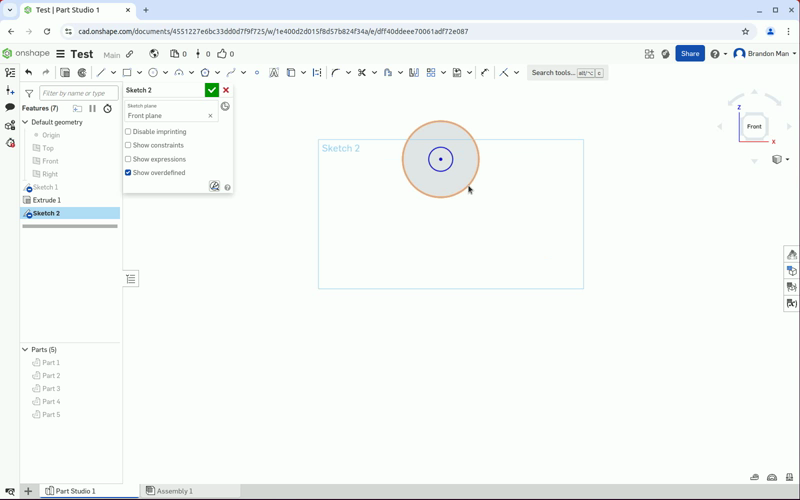
scroll(6)
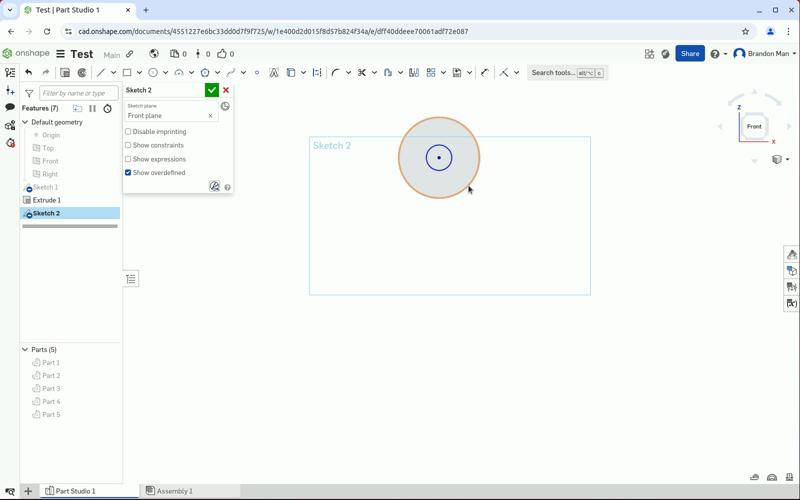
scroll(6)
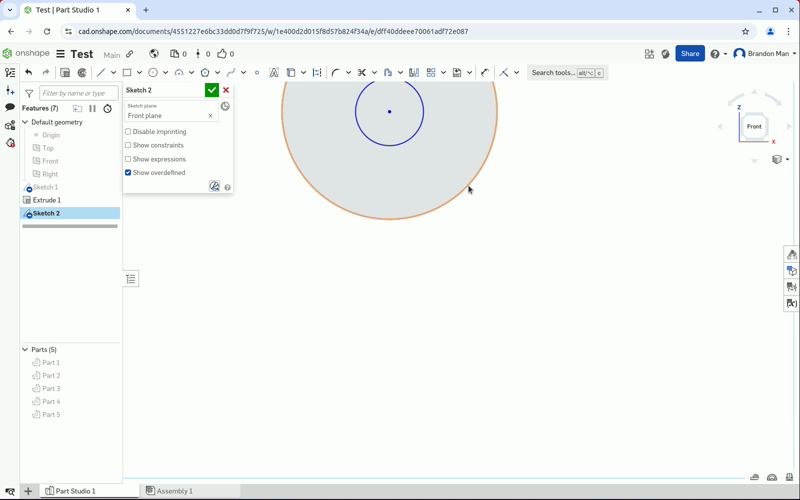
click(468, 185)
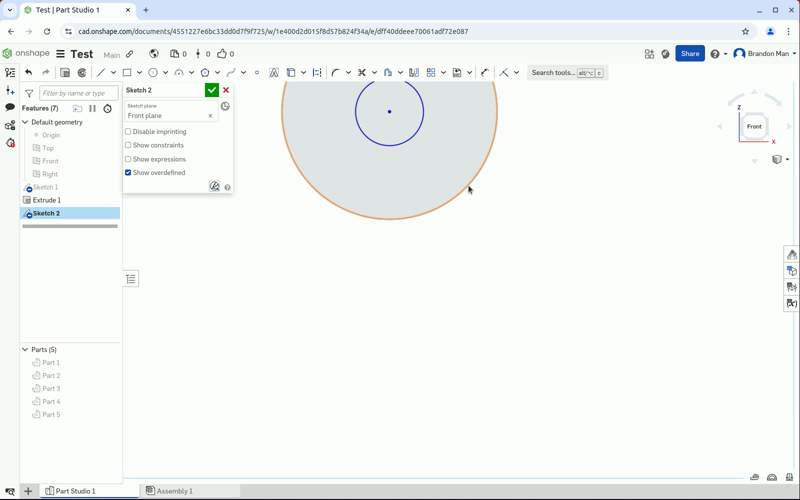
scroll(-6)
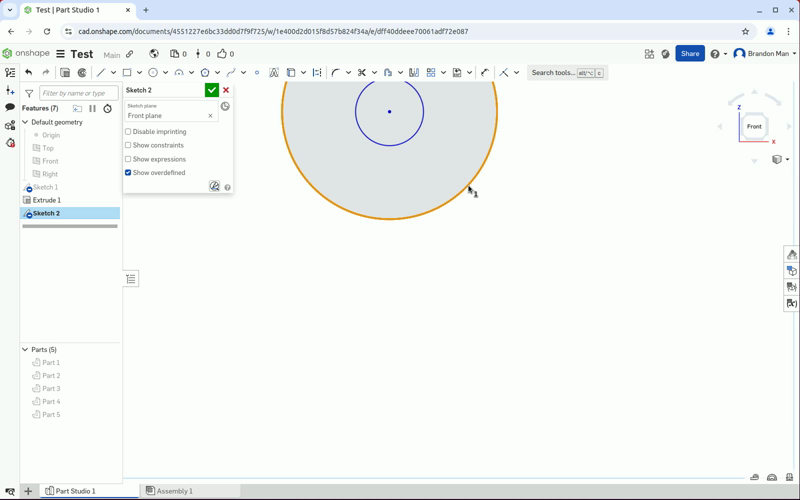
scroll(-6)
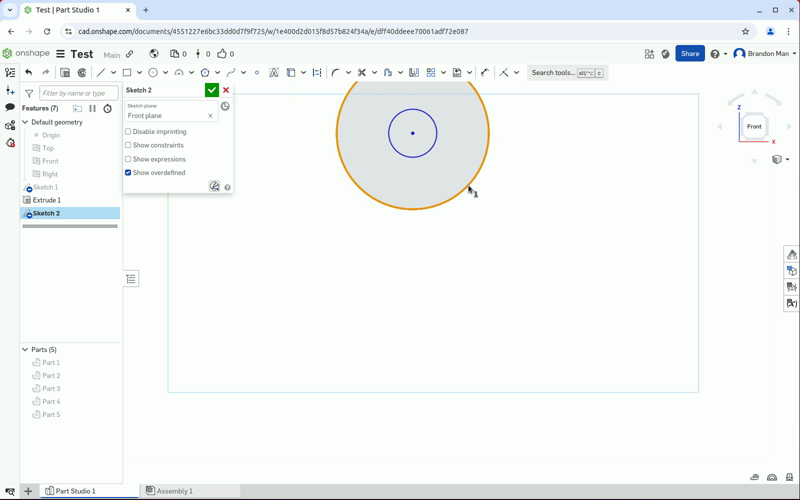
scroll(-6)
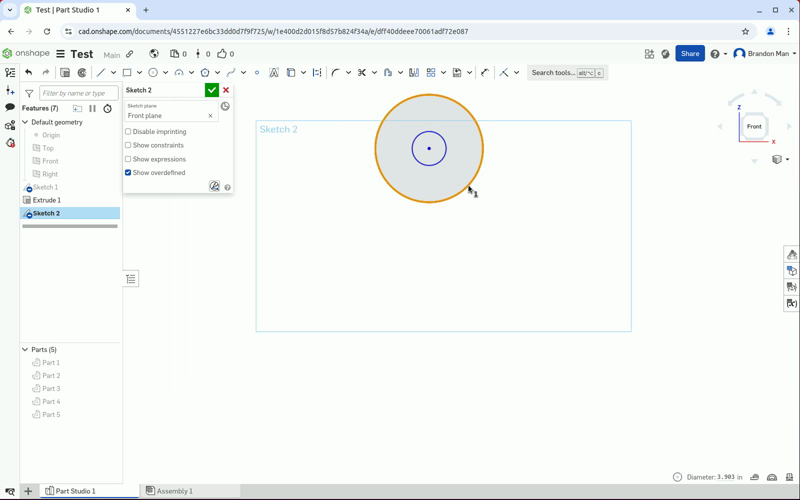
scroll(-6)
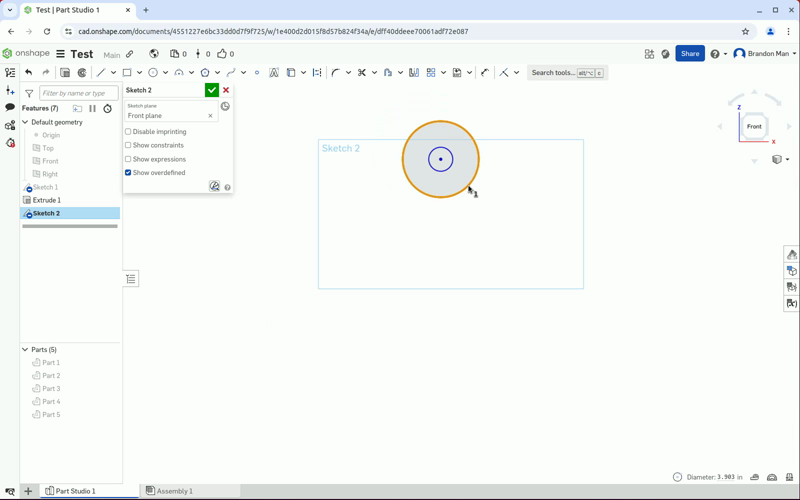
scroll(-6)
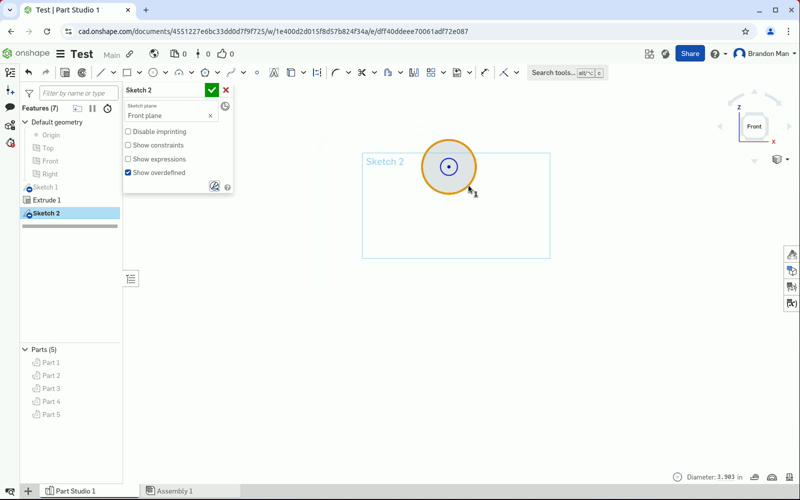
scroll(-6)
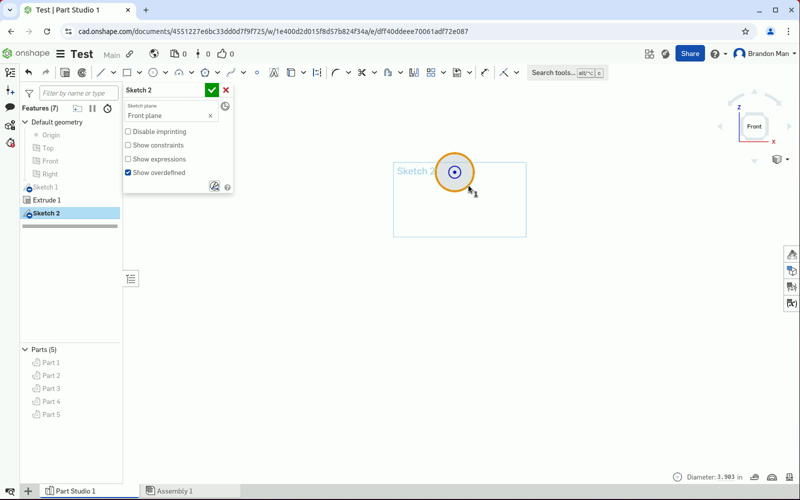
scroll(-6)
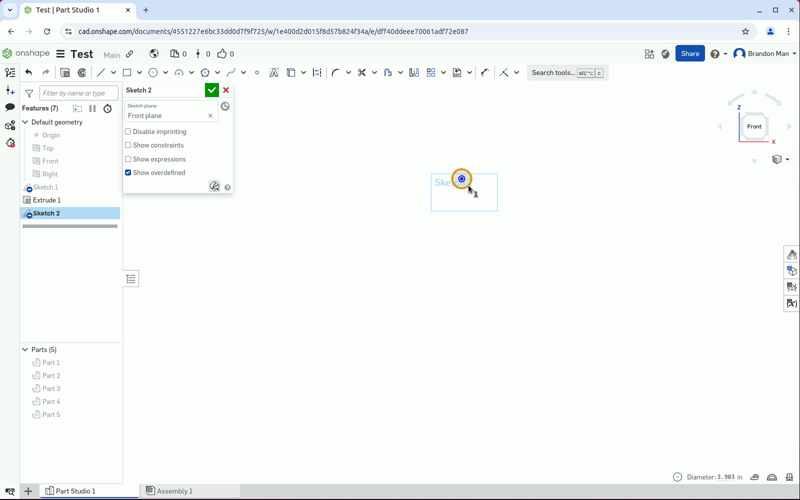
mouse_move(73, 352)
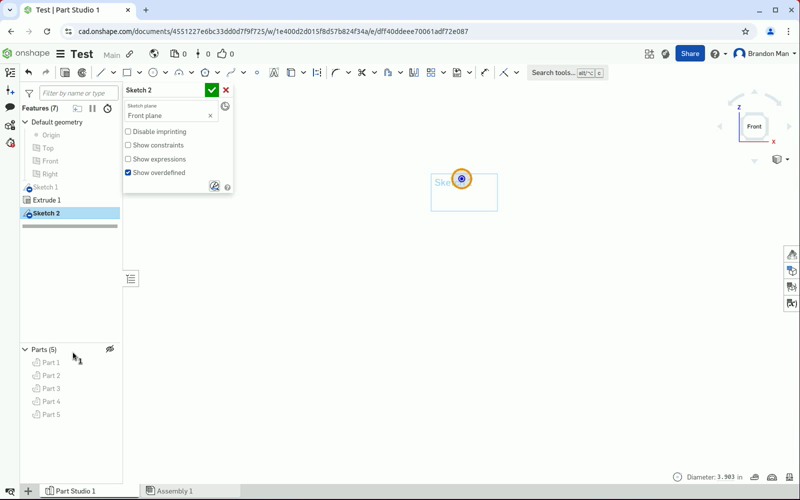
key(shift+y)
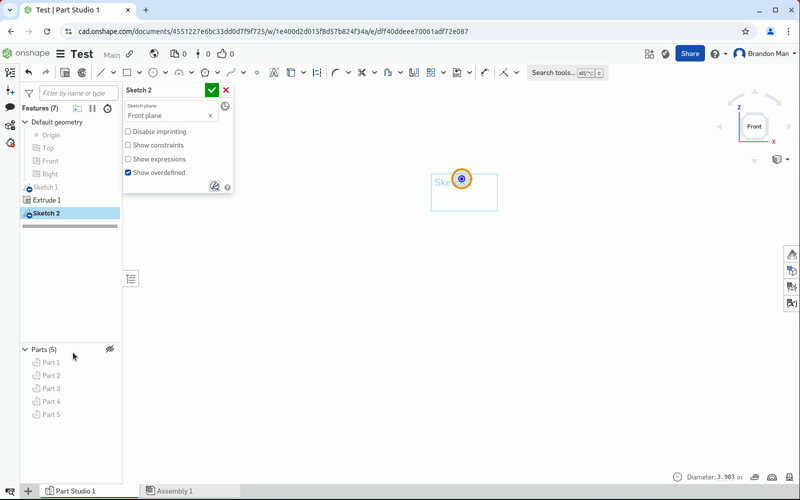
key(shift+e)
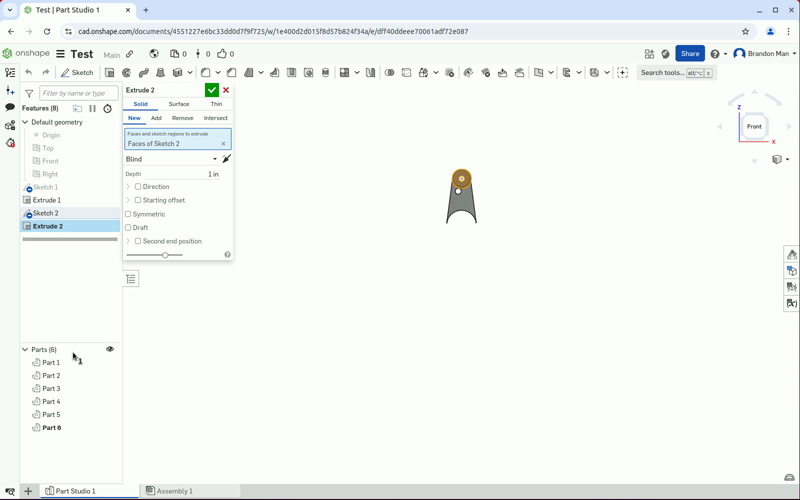
mouse_move(143, 106)
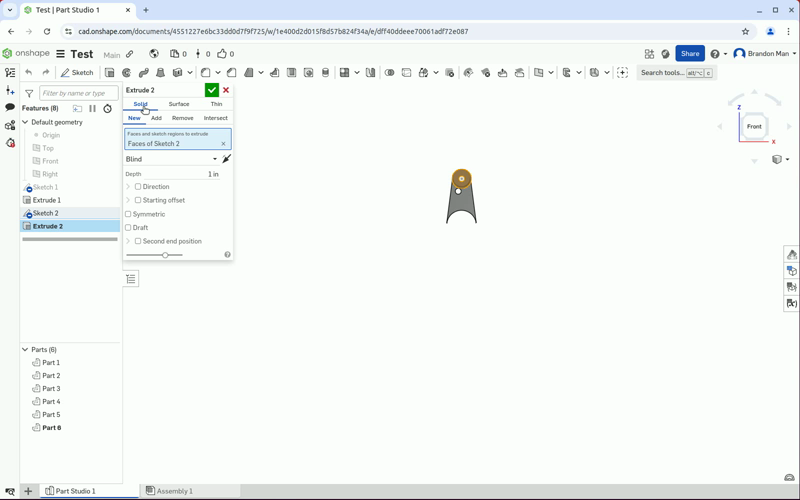
click(143, 106)
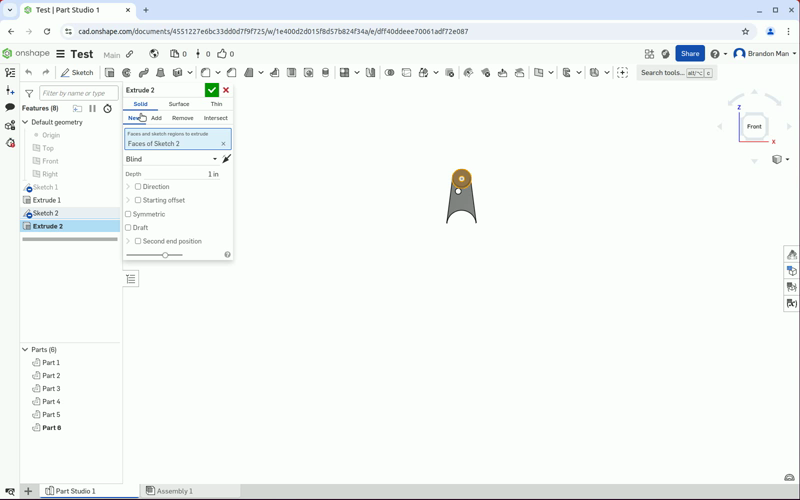
mouse_move(137, 120)
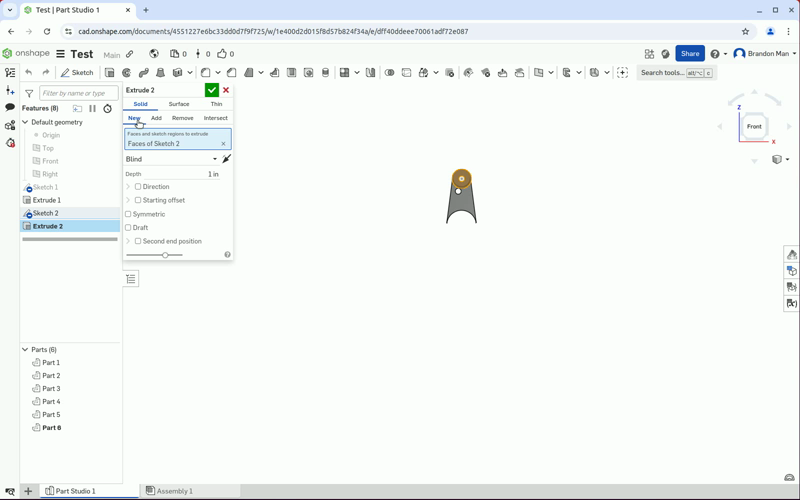
click(137, 120)
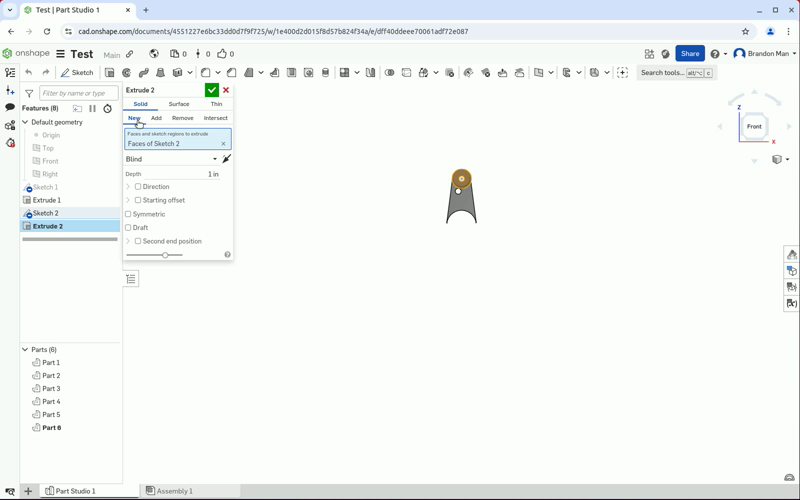
key(tab, 4)
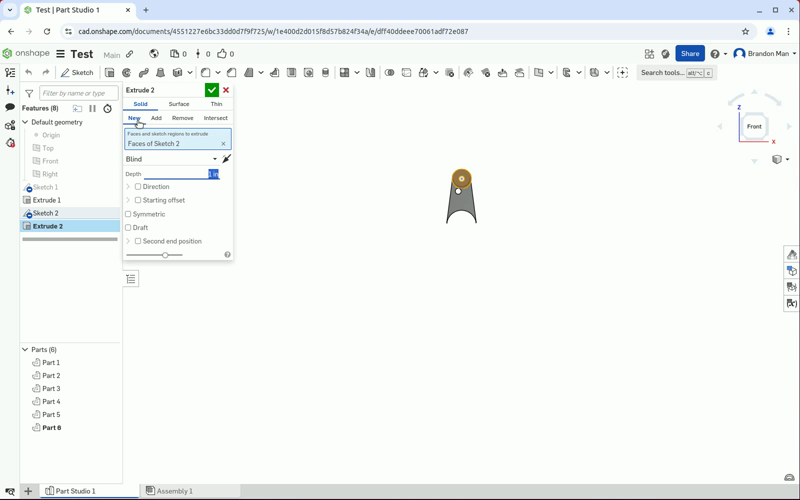
text(0.481)
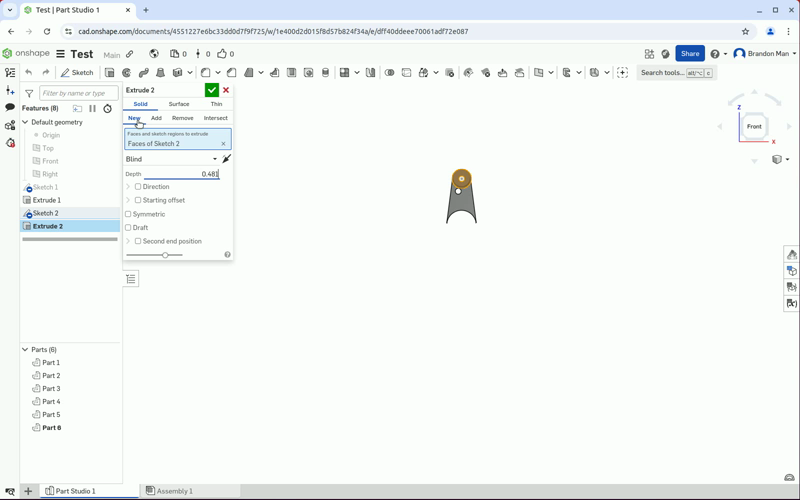
key(enter)
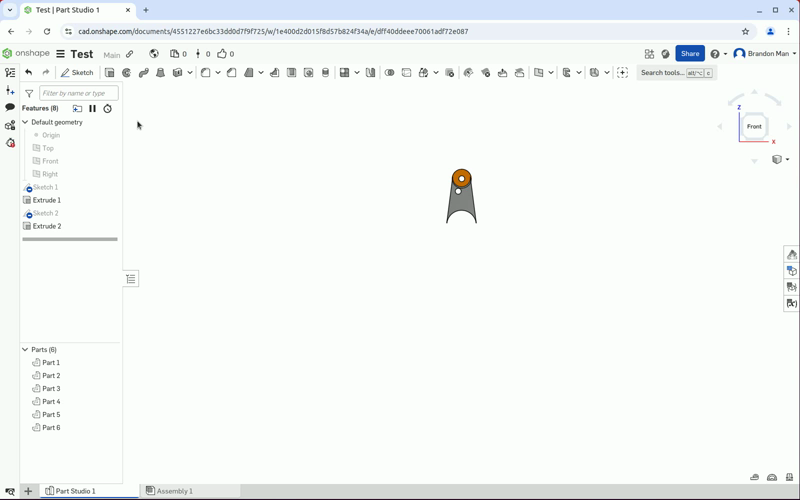
key(shift+h)
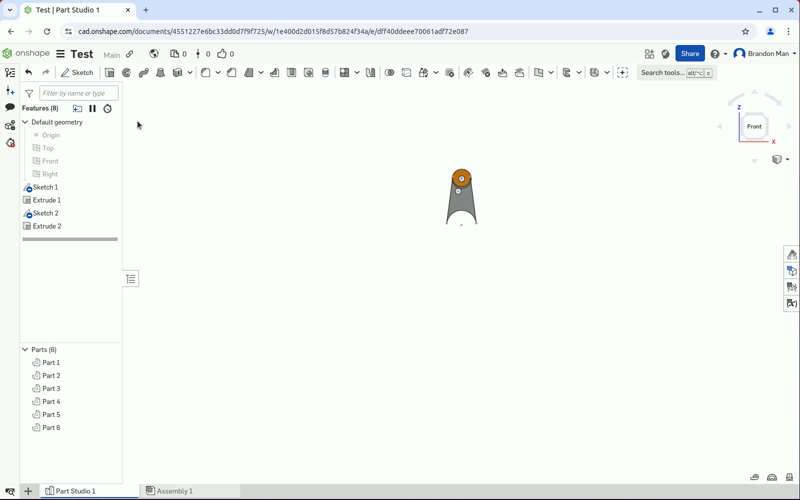
key(shift+h)
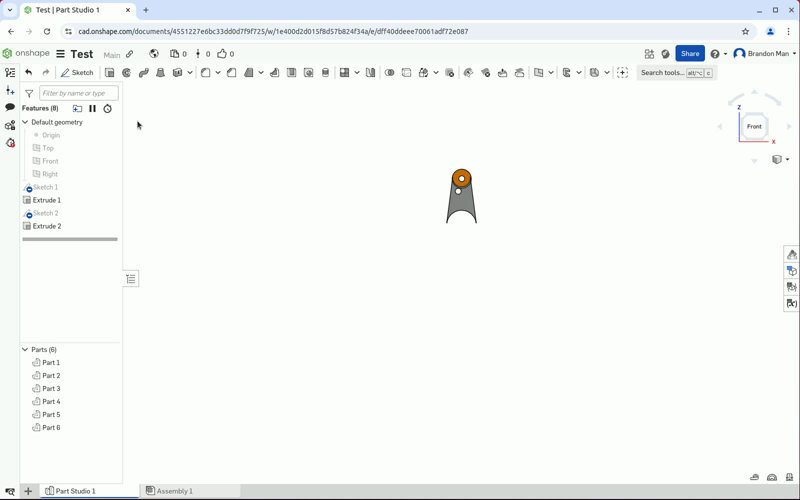
mouse_move(73, 189)
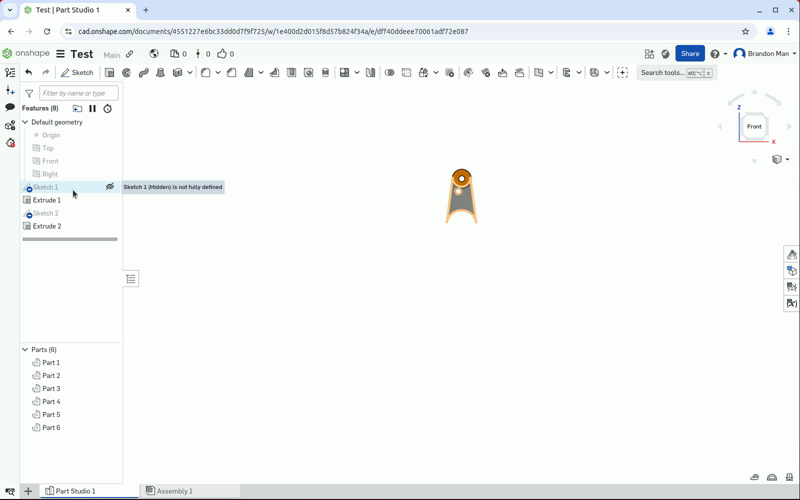
click(73, 189)
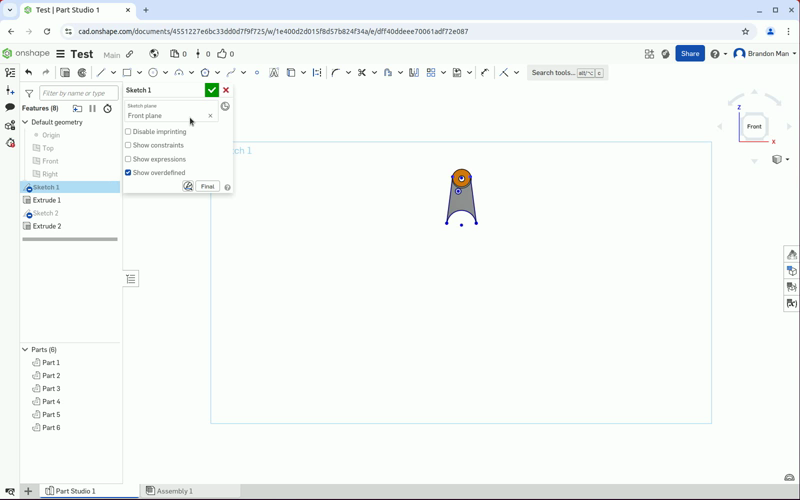
mouse_move(229, 92)
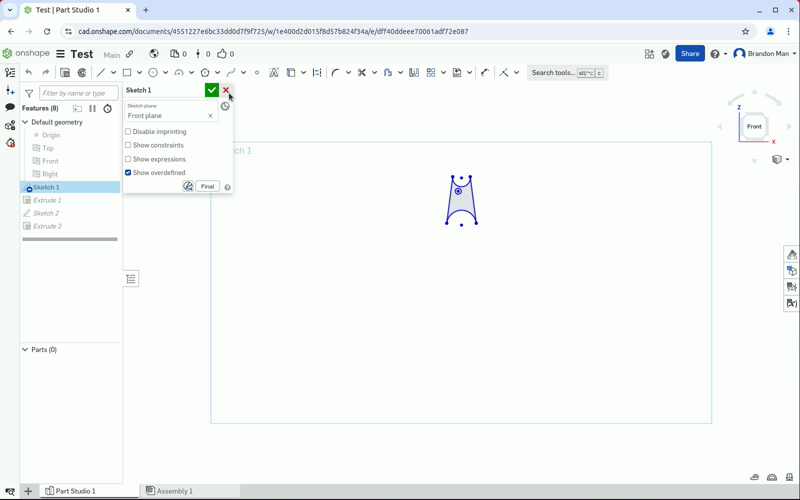
click(229, 92)
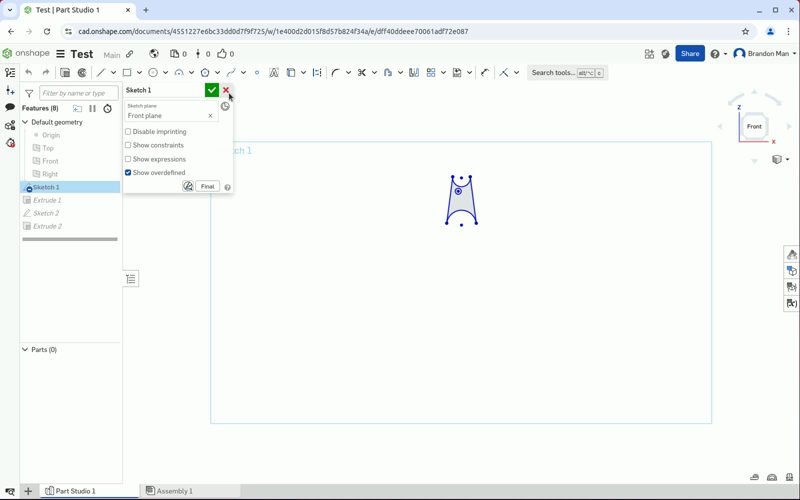
key(shift+s)
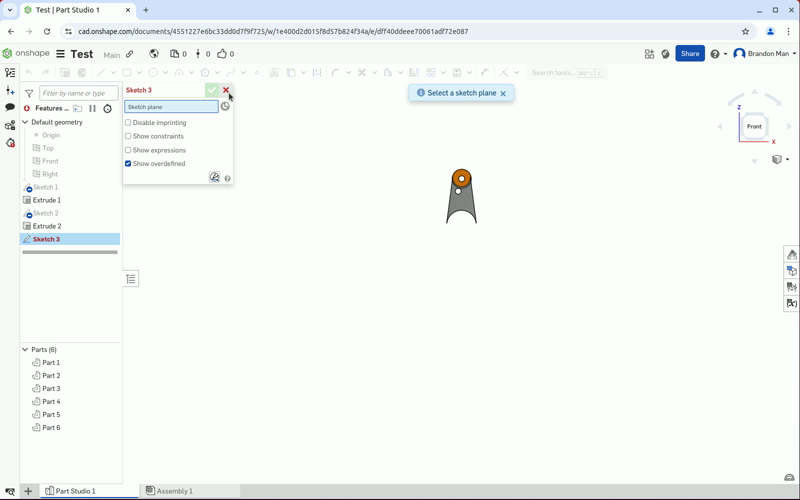
mouse_move(73, 163)
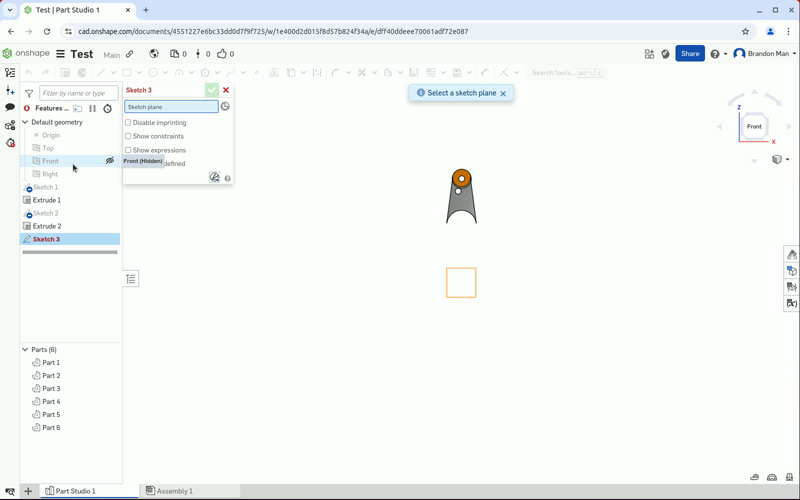
click(73, 163)
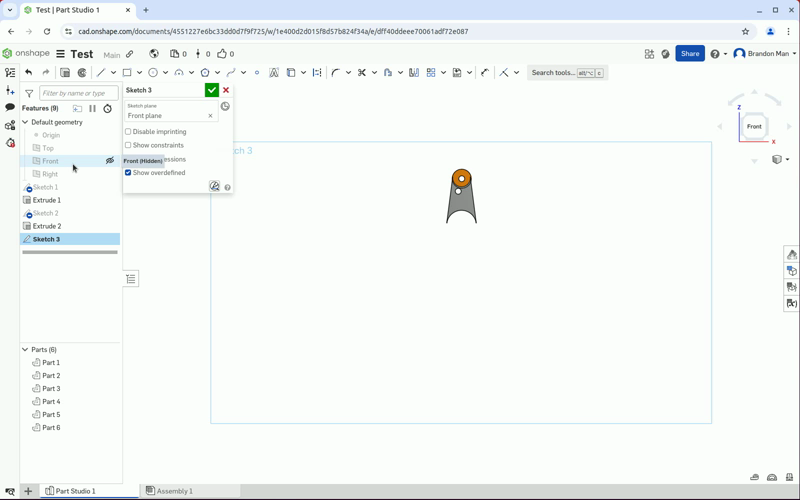
mouse_move(73, 352)
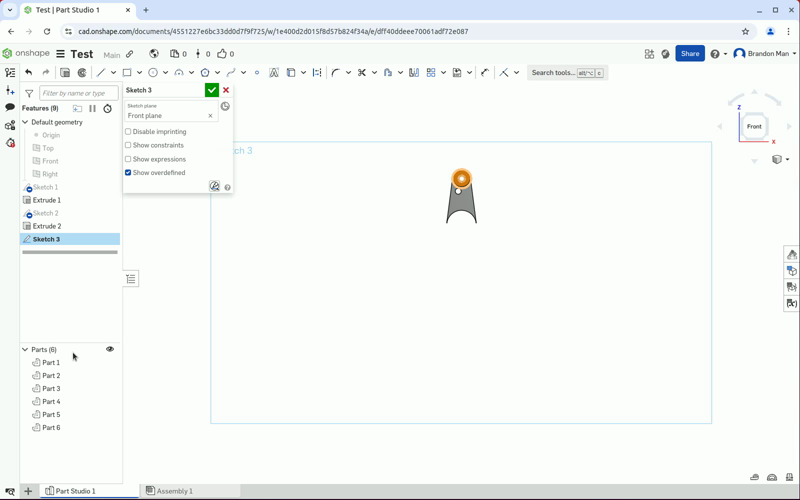
key(y)
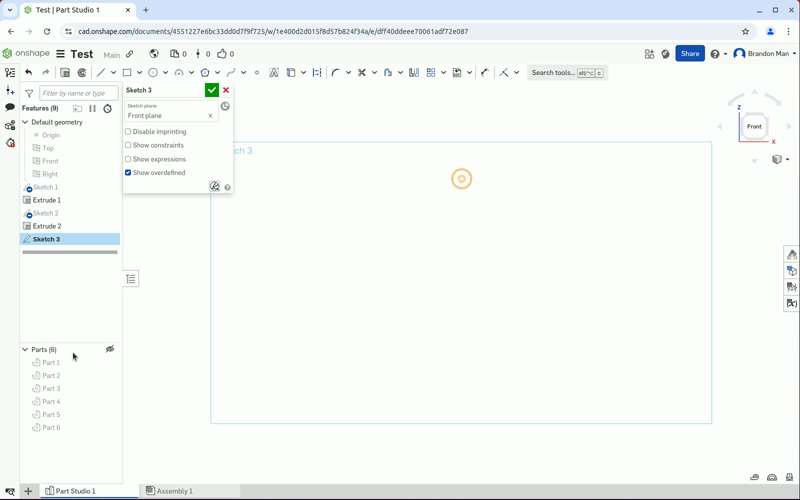
key(c)
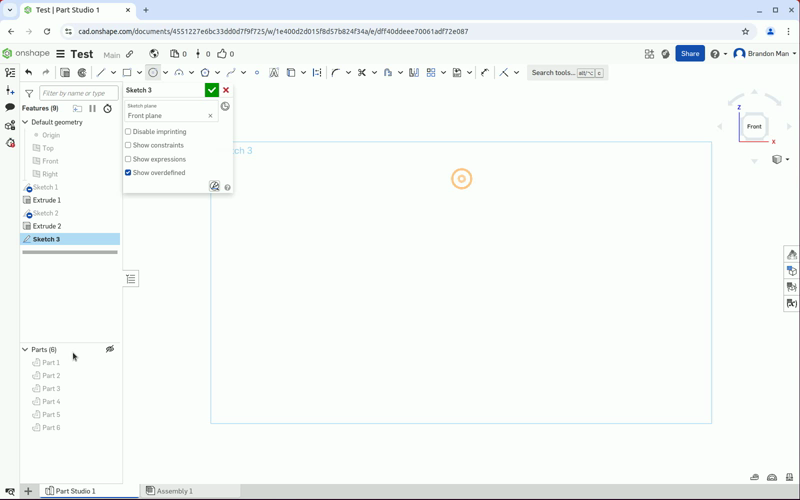
key_down(shift)
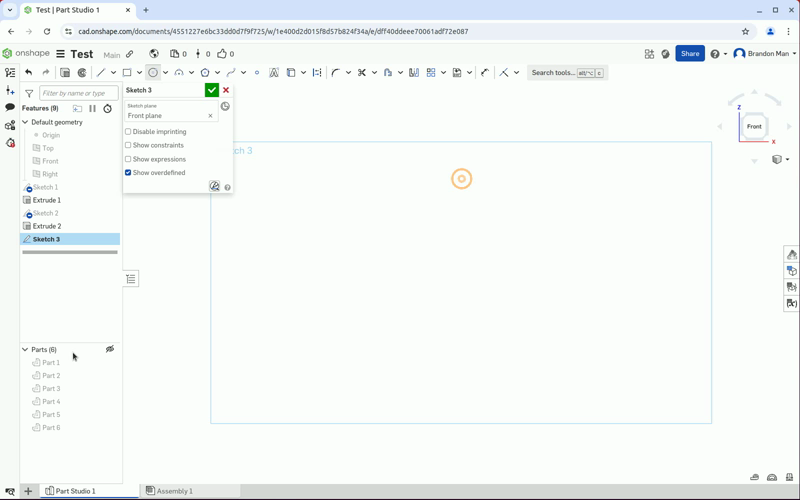
mouse_move(461, 225)
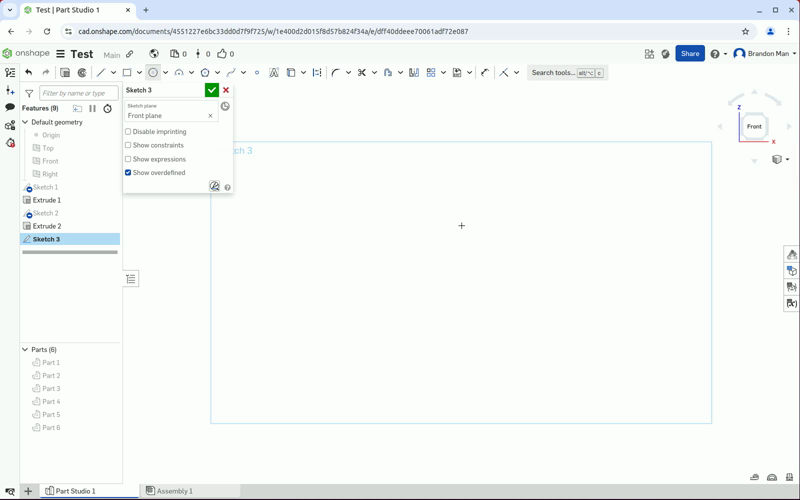
click(461, 225)
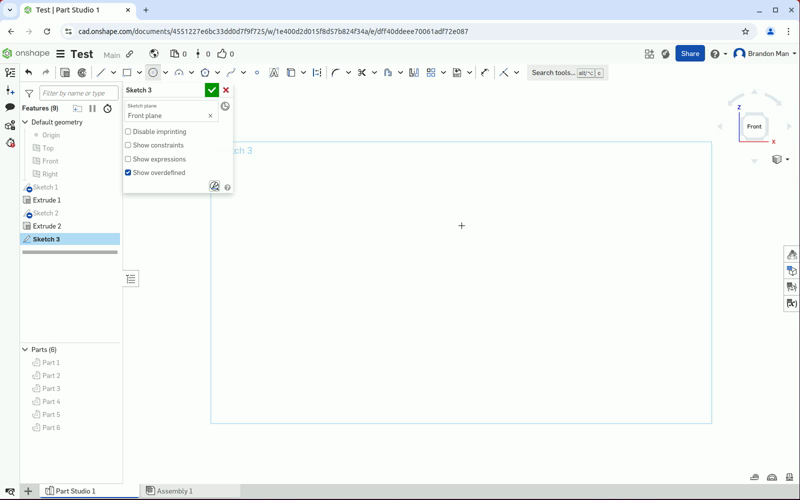
key_up(shift)
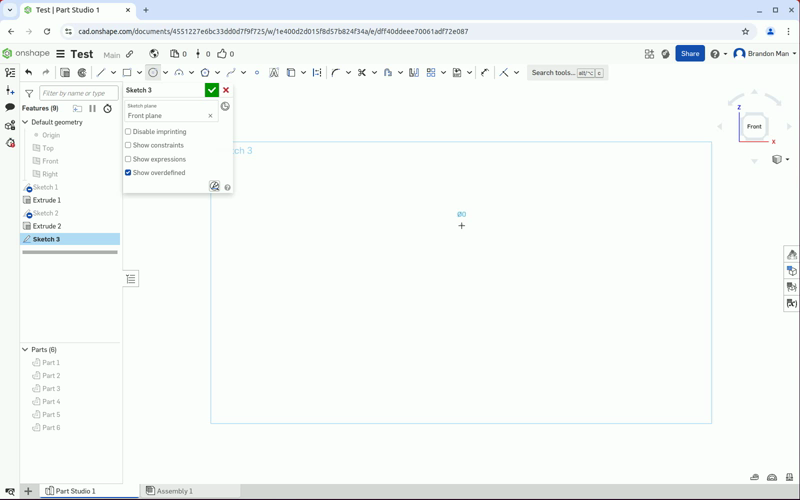
mouse_move(477, 225)
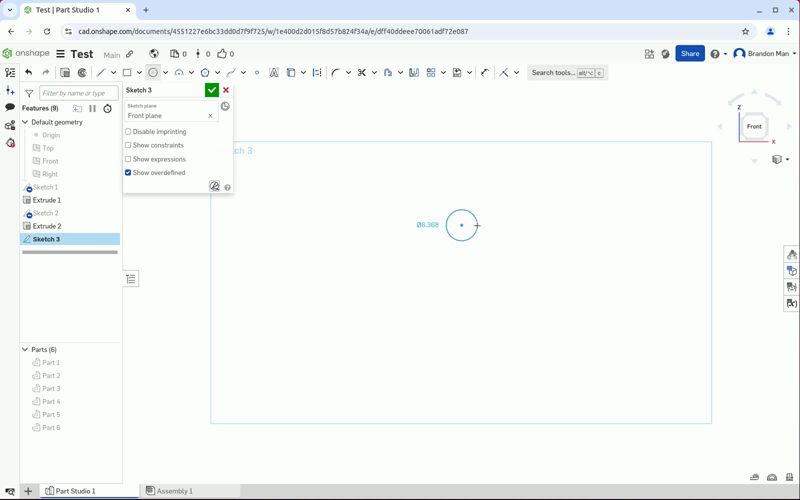
click(477, 225)
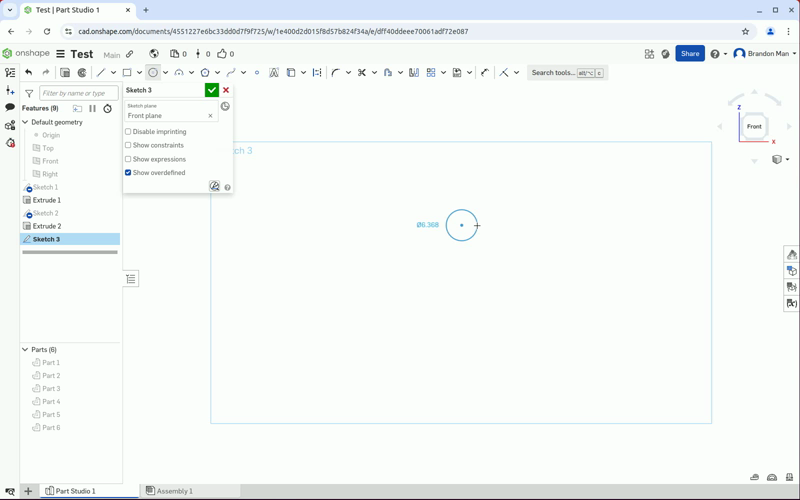
key(esc)
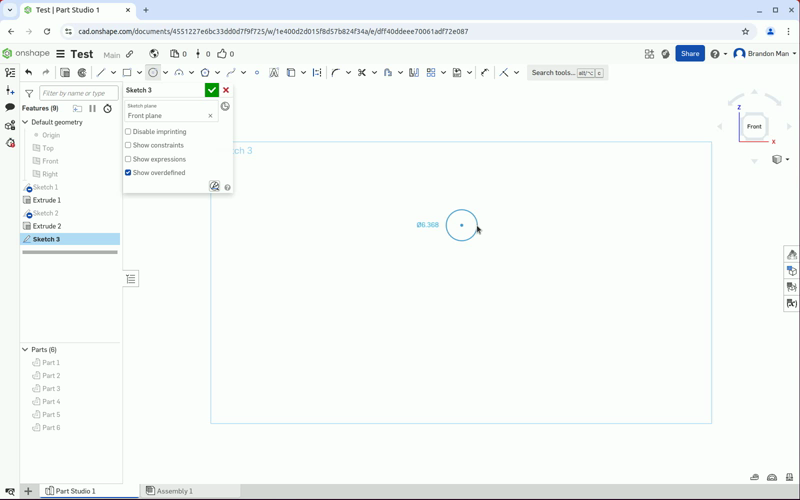
key(c)
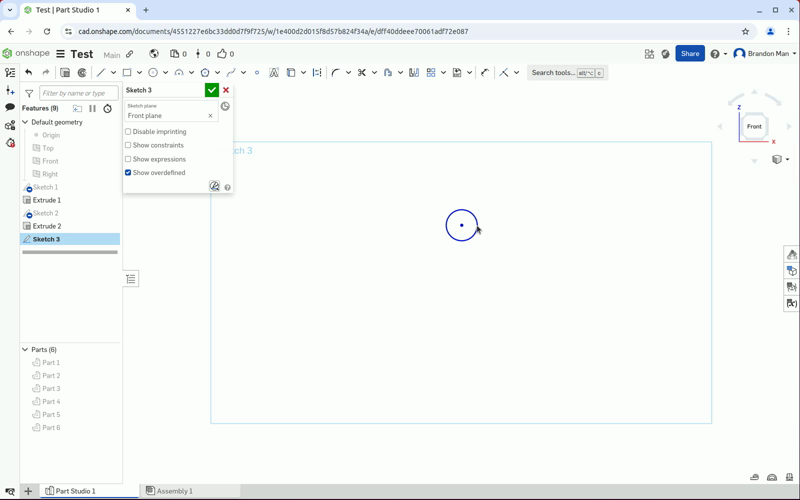
key_down(shift)
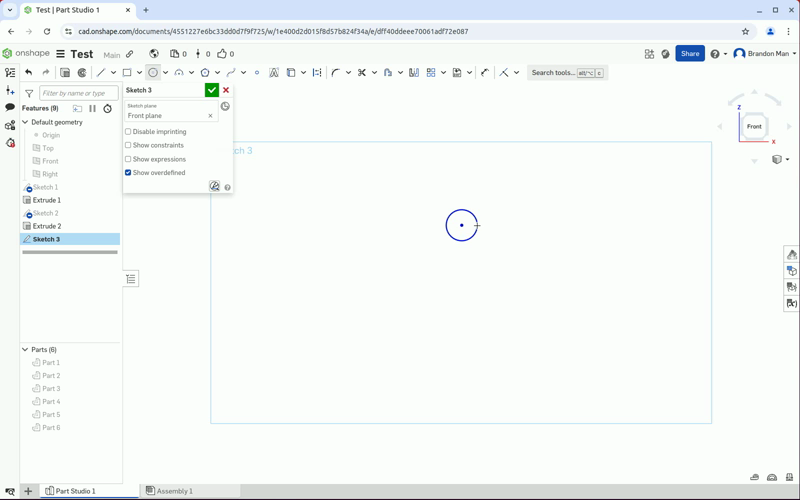
mouse_move(461, 225)
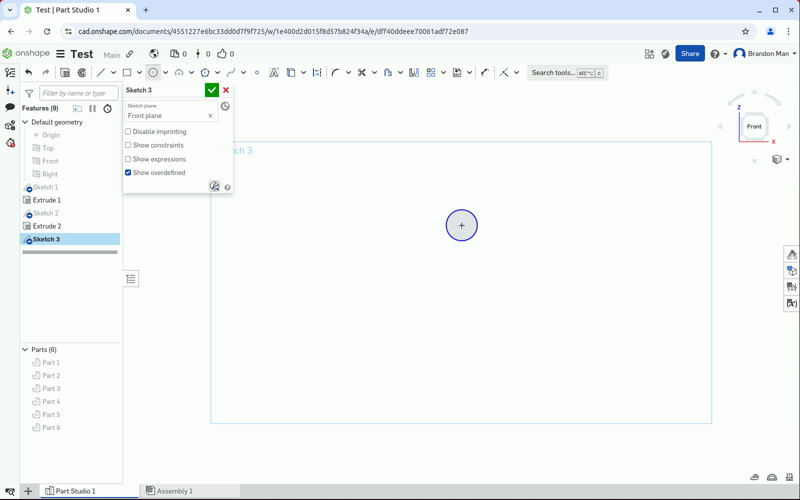
click(461, 225)
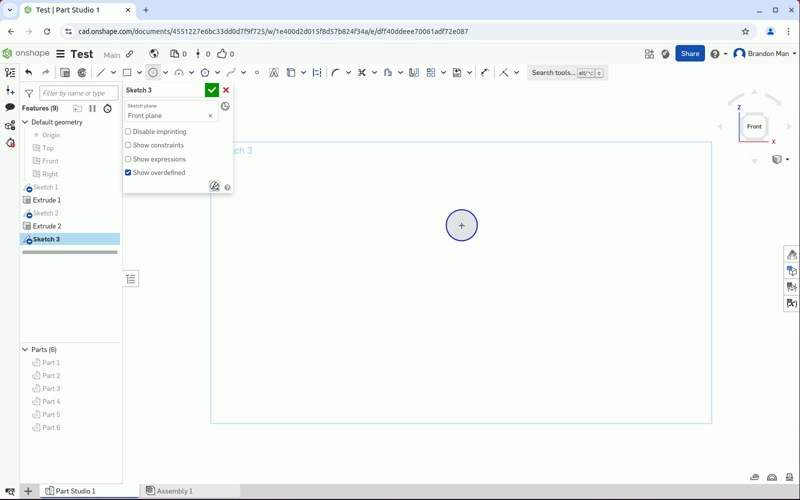
key_up(shift)
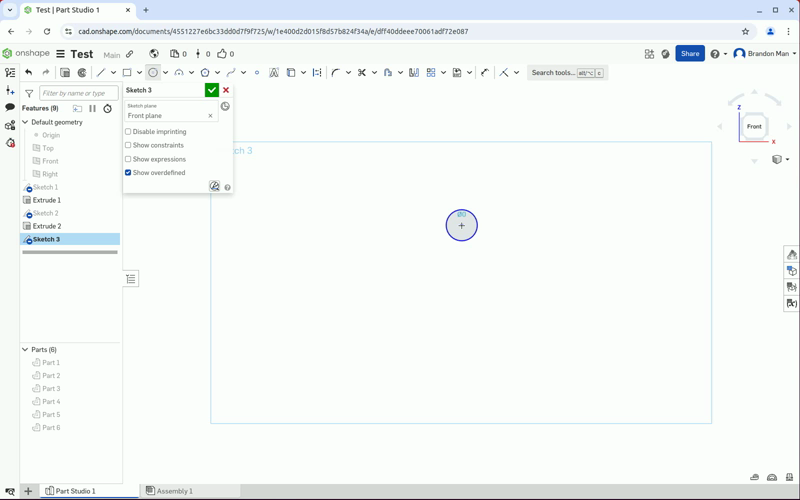
mouse_move(465, 225)
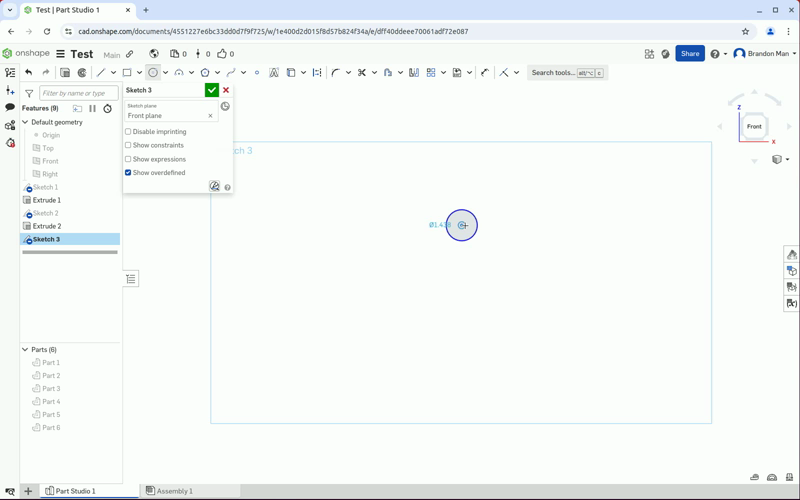
scroll(6)
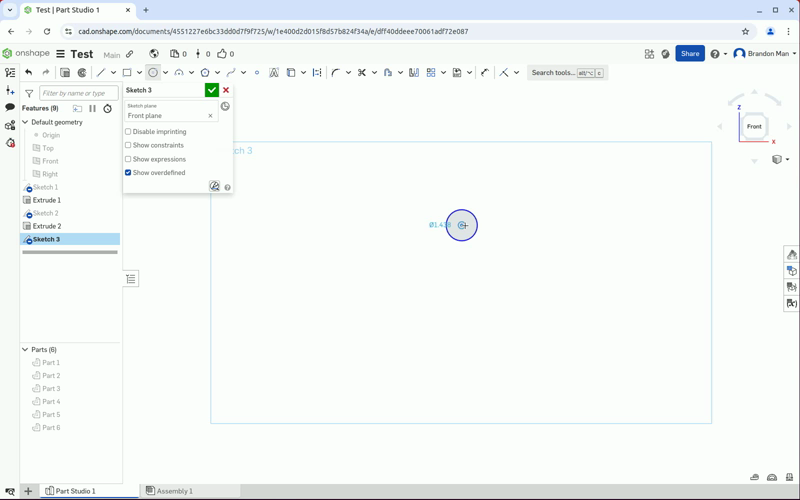
scroll(6)
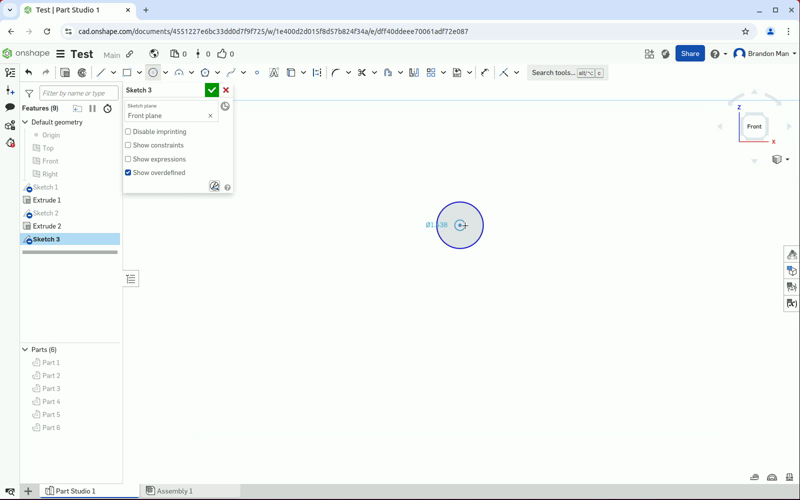
scroll(6)
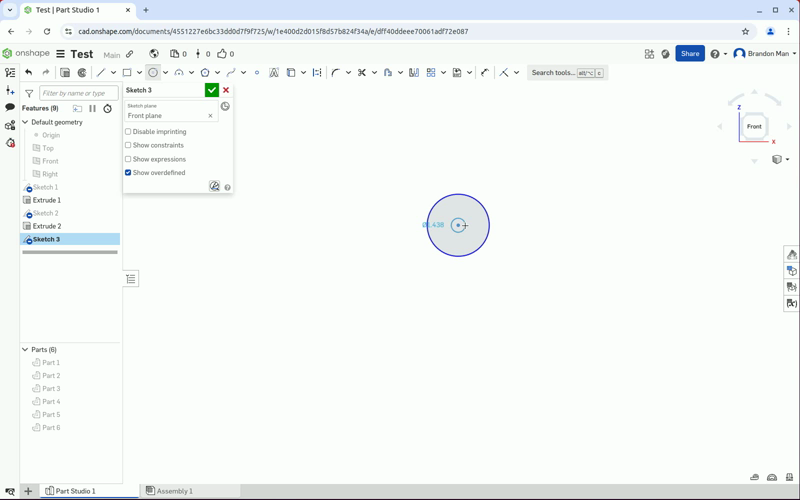
scroll(6)
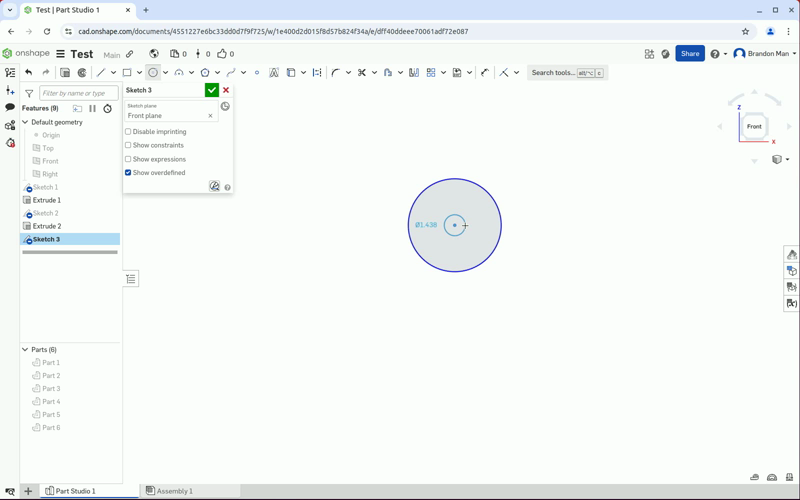
scroll(6)
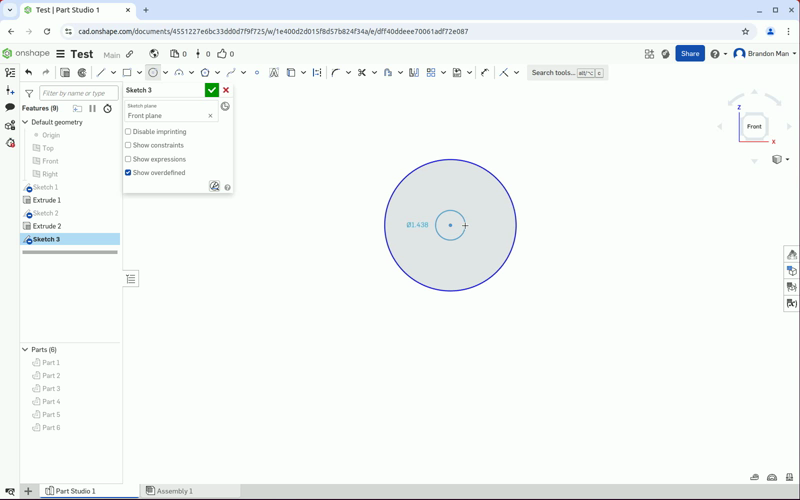
scroll(6)
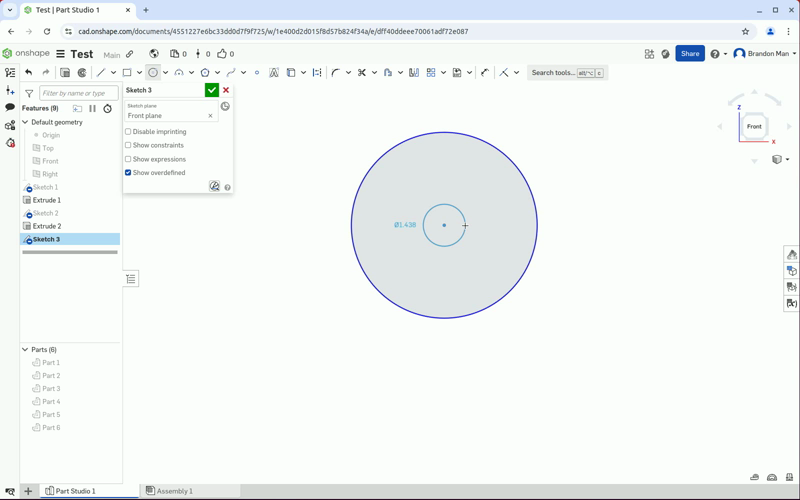
scroll(6)
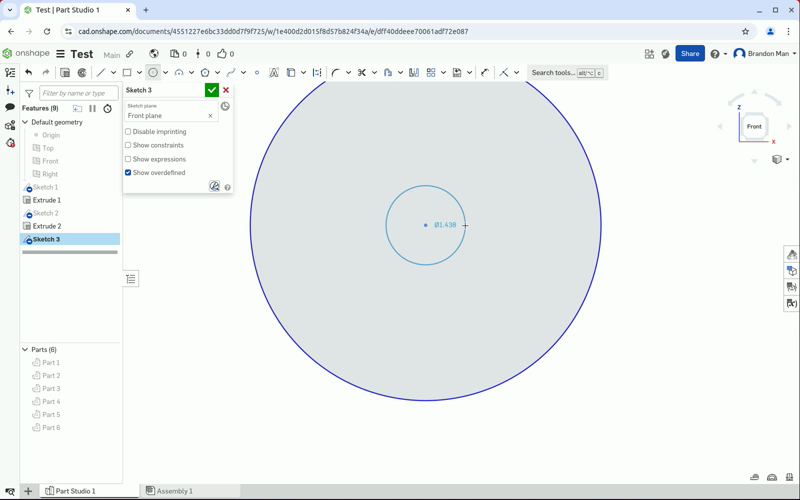
click(465, 225)
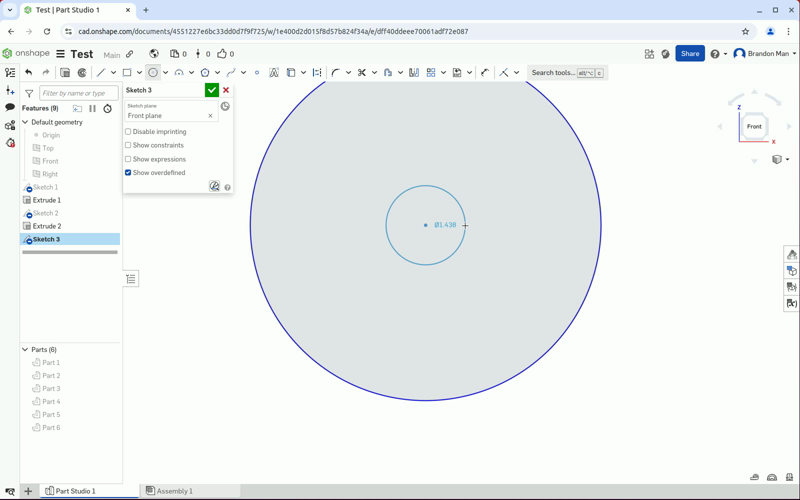
scroll(-6)
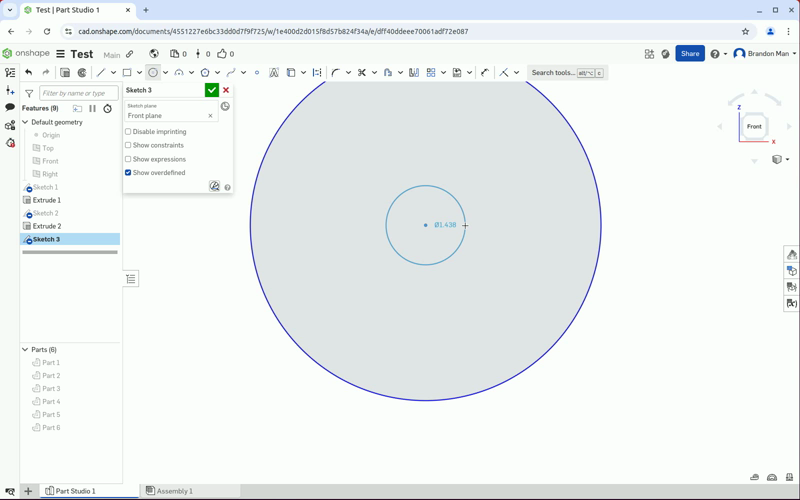
scroll(-6)
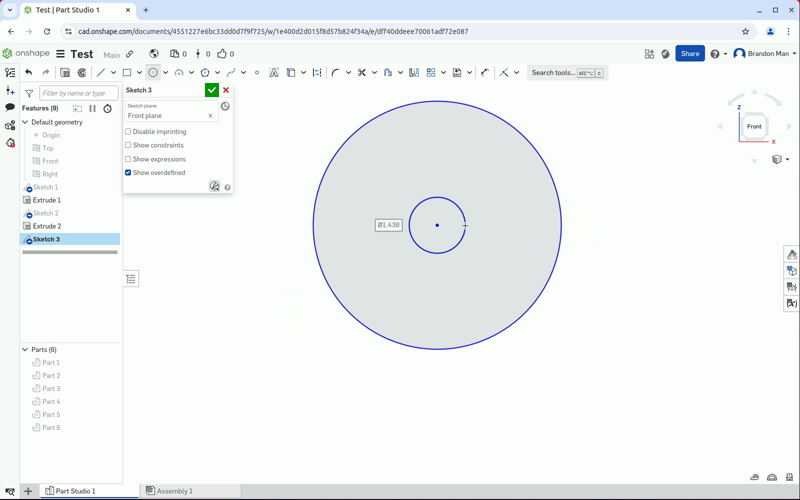
scroll(-6)
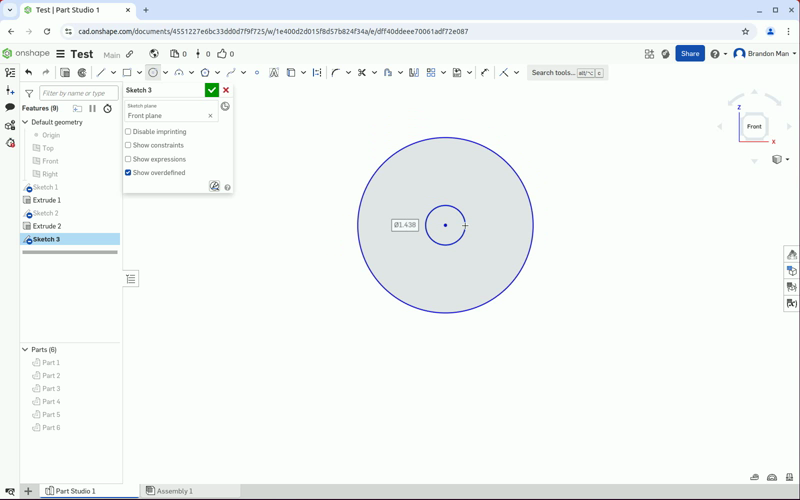
scroll(-6)
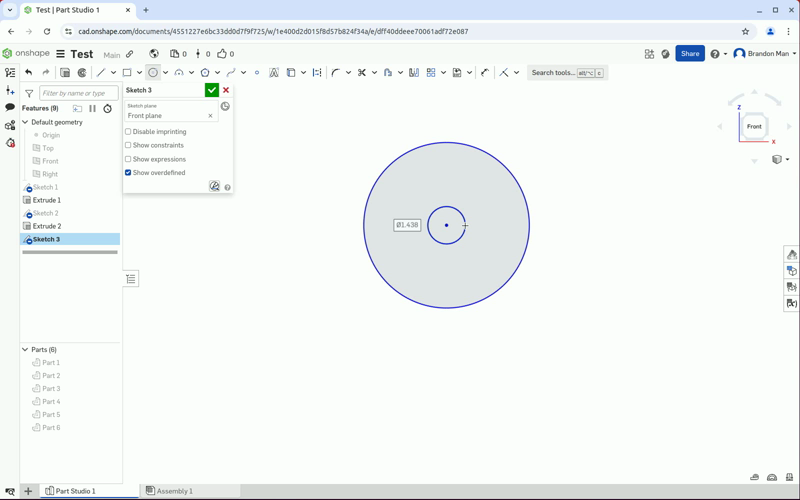
scroll(-6)
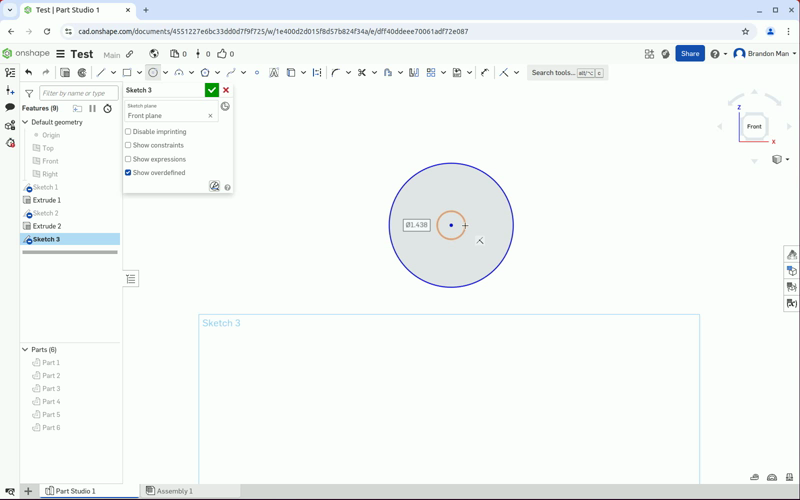
scroll(-6)
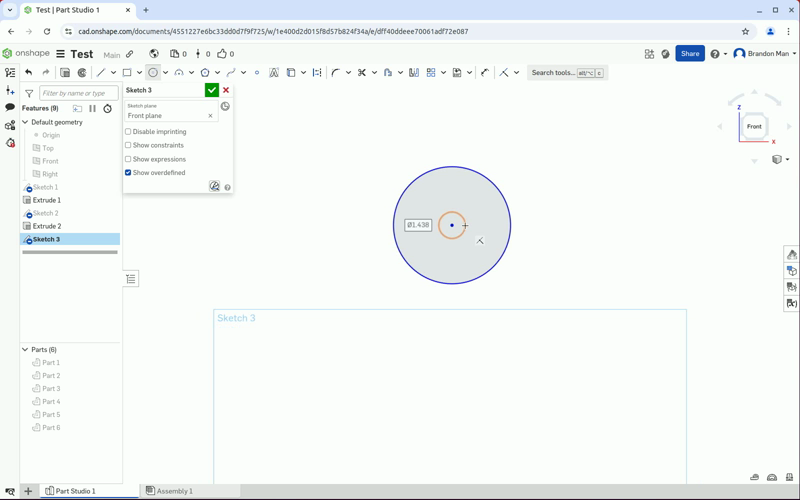
scroll(-6)
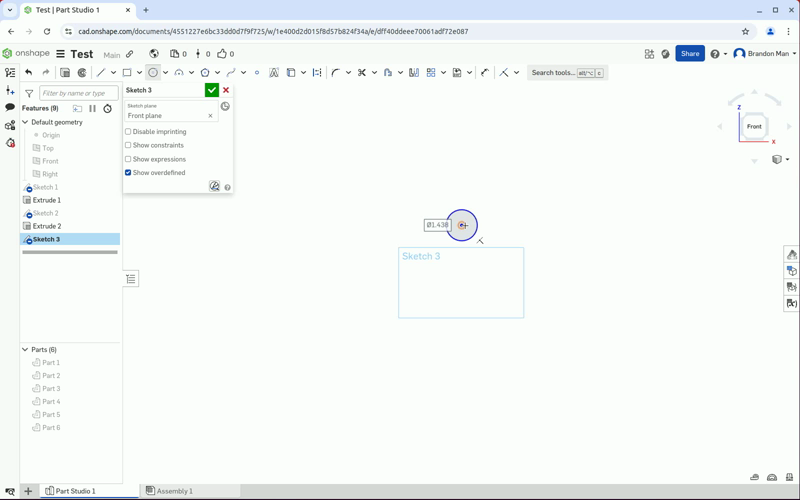
key(esc)
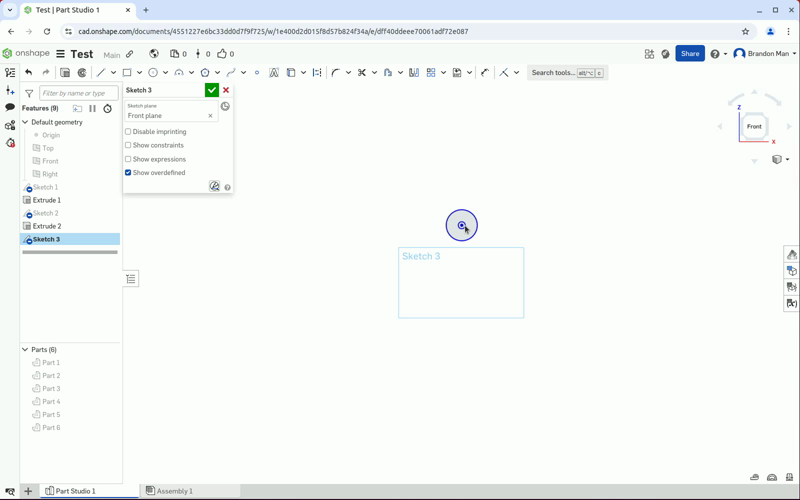
mouse_move(463, 234)
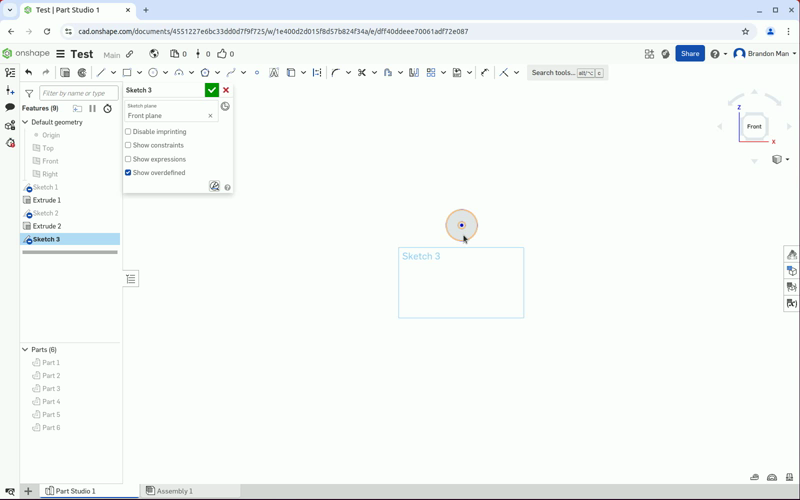
scroll(6)
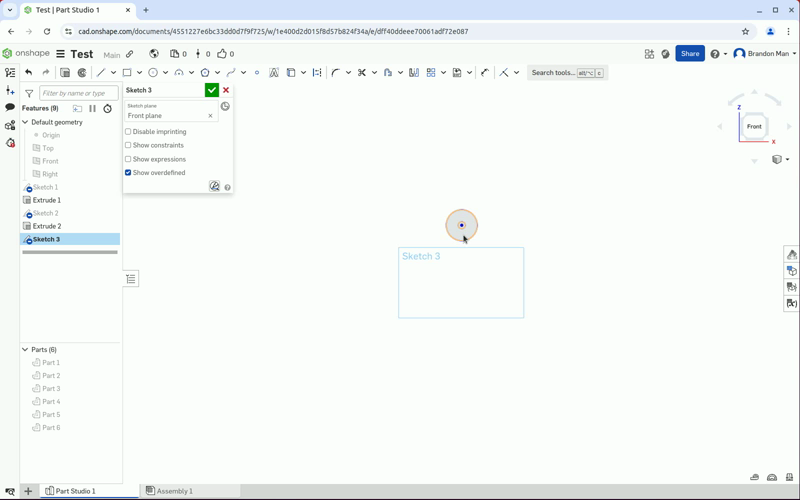
scroll(6)
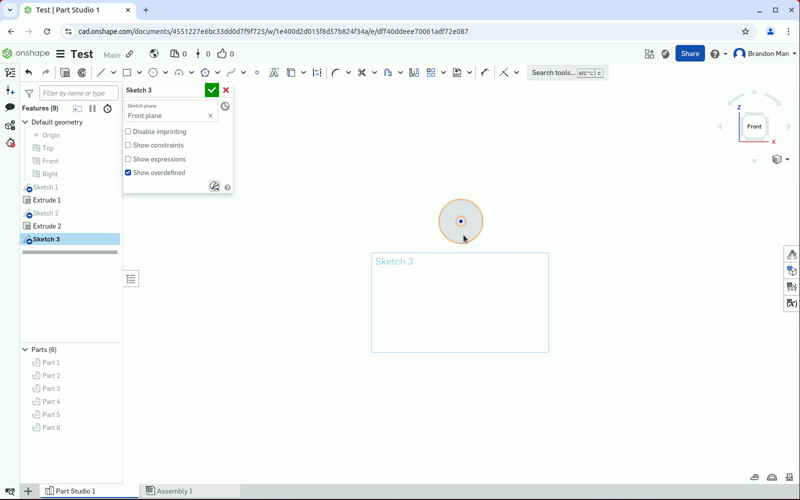
scroll(6)
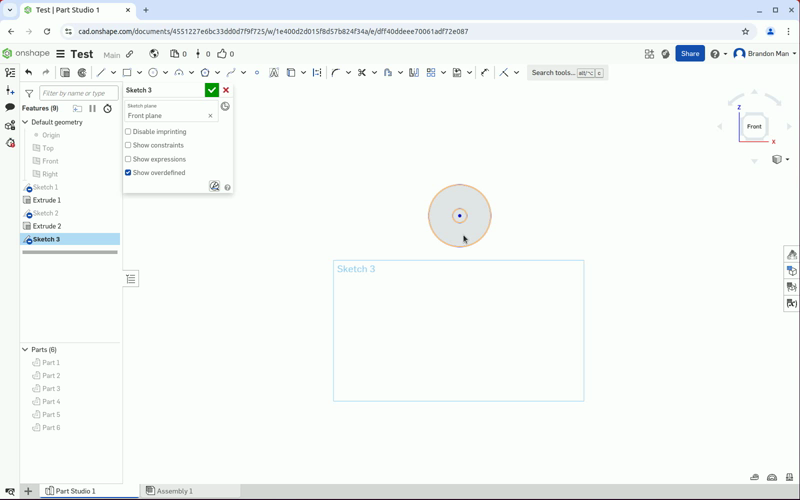
scroll(6)
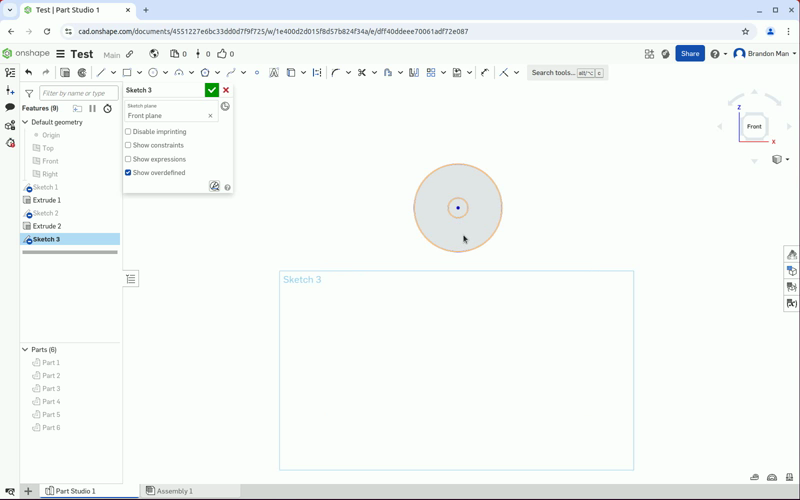
scroll(6)
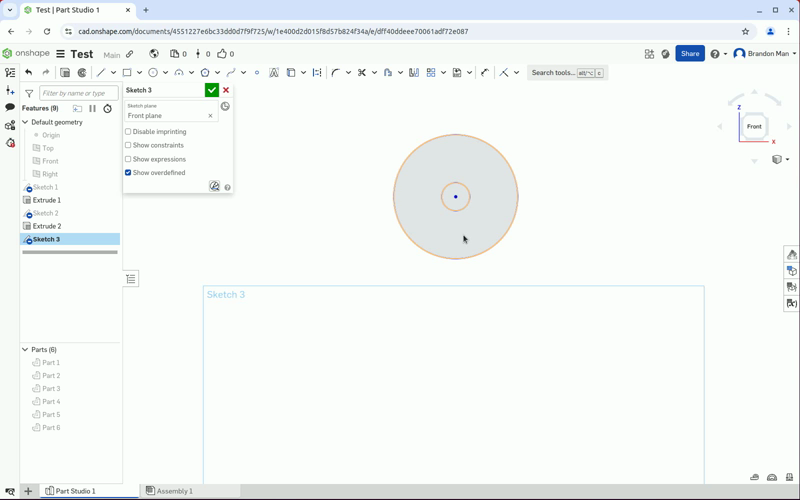
scroll(6)
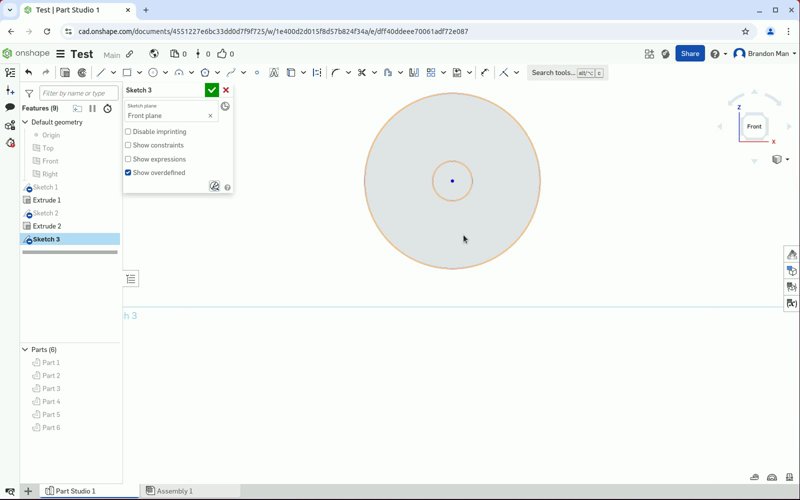
scroll(6)
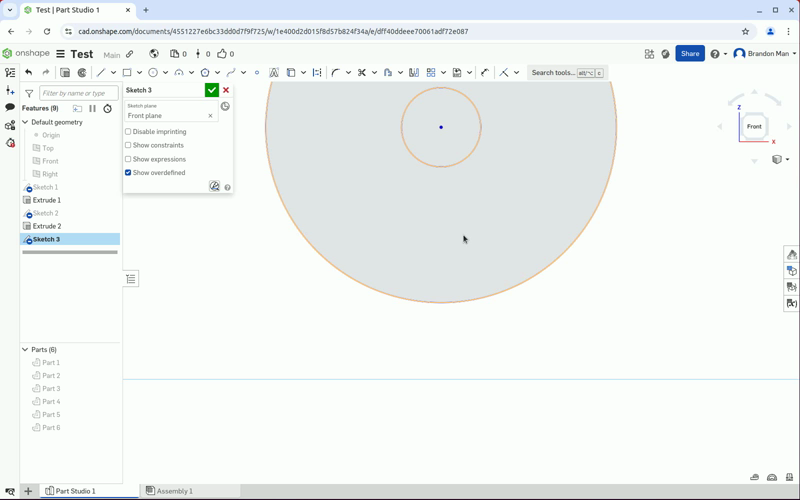
click(463, 234)
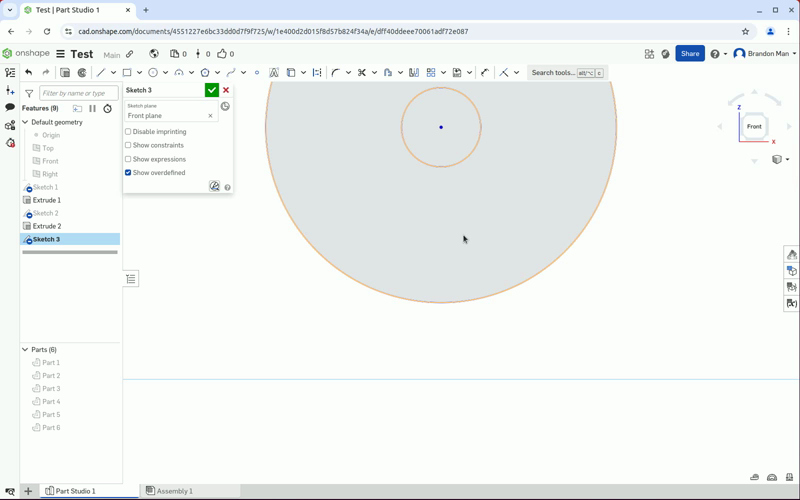
scroll(-6)
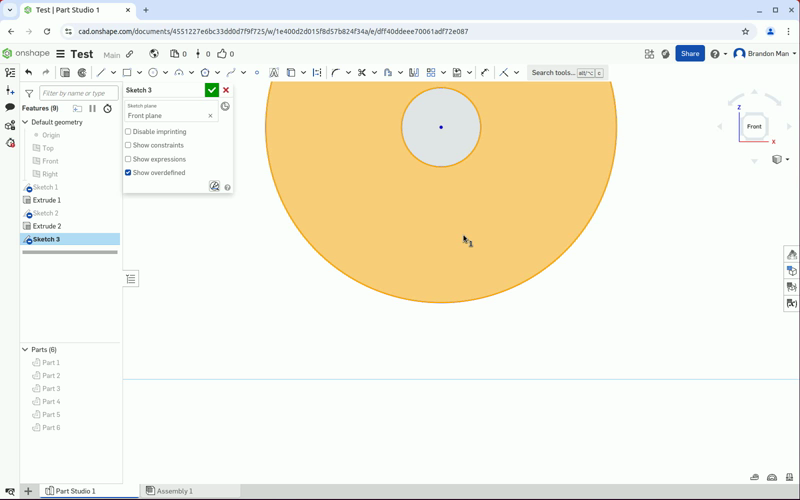
scroll(-6)
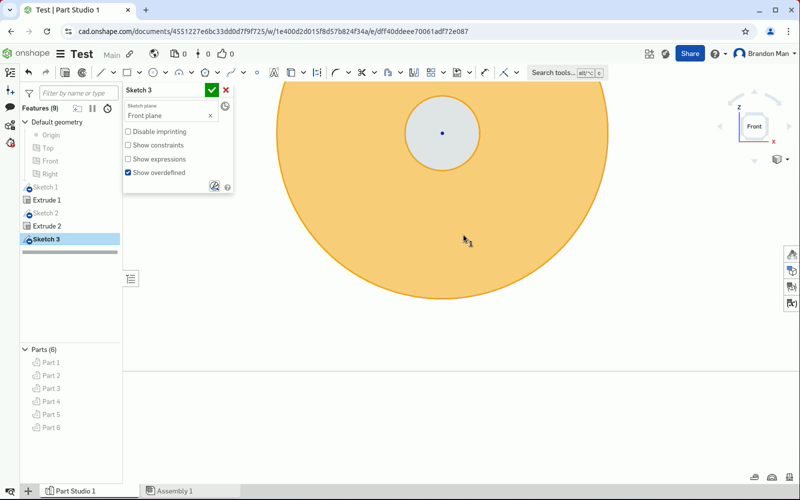
scroll(-6)
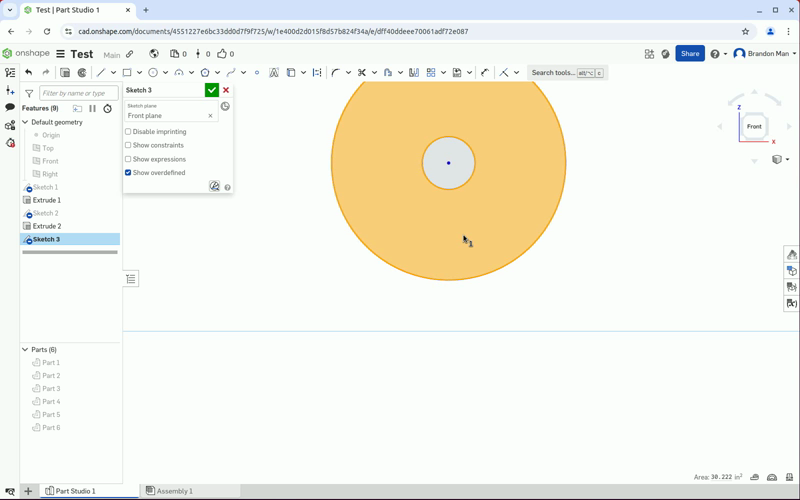
scroll(-6)
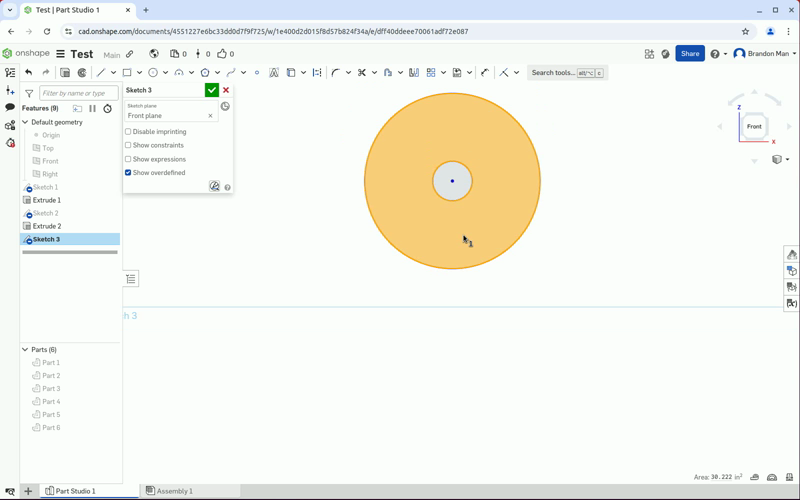
scroll(-6)
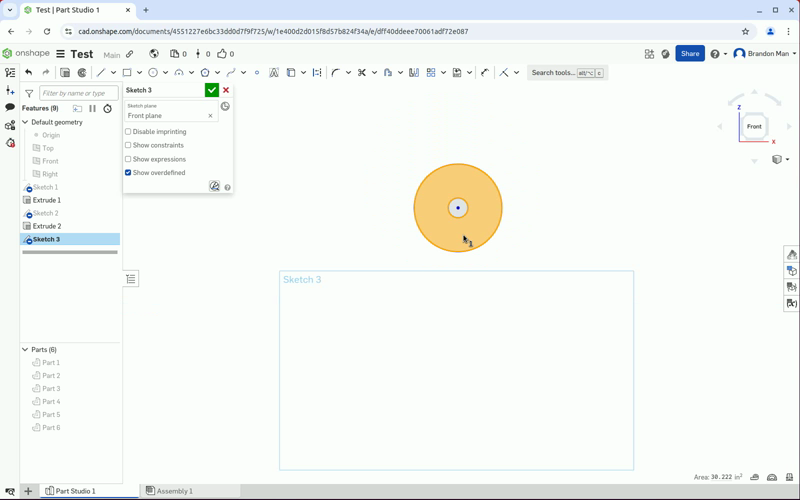
scroll(-6)
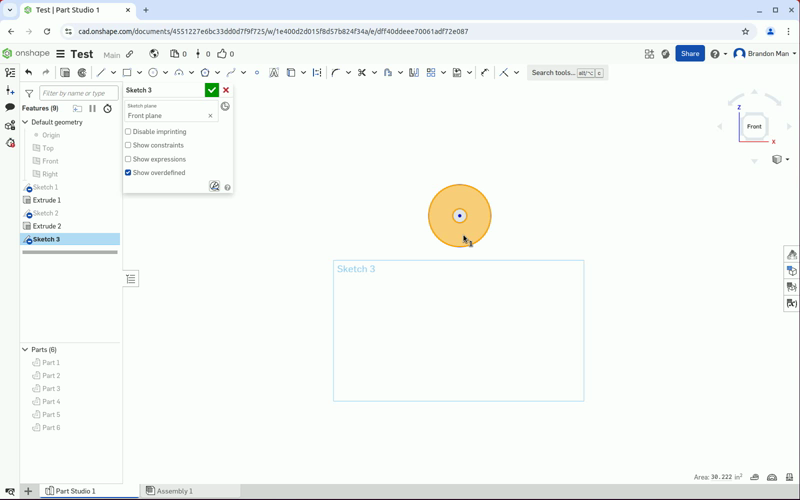
scroll(-6)
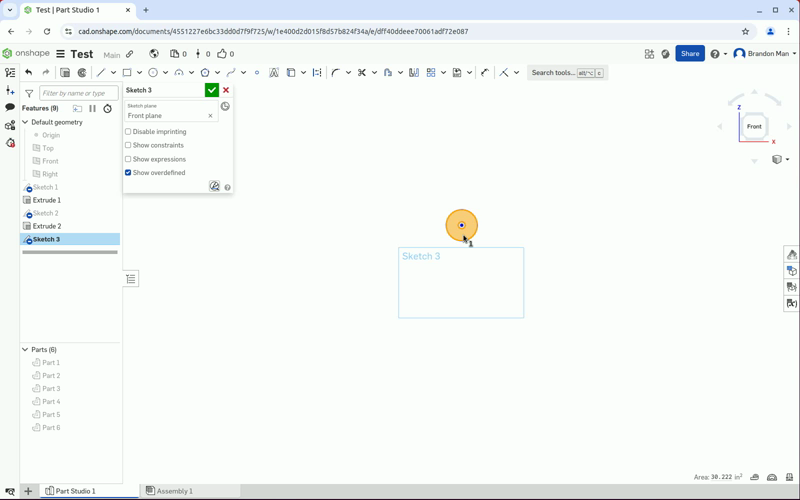
mouse_move(73, 352)
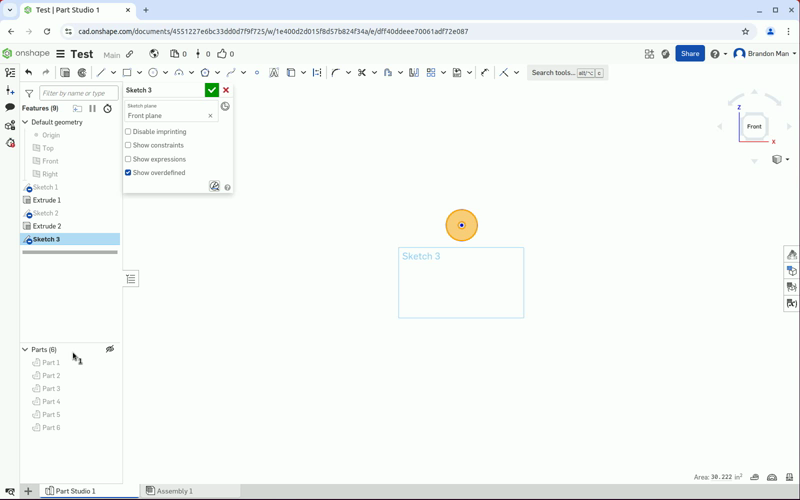
key(shift+y)
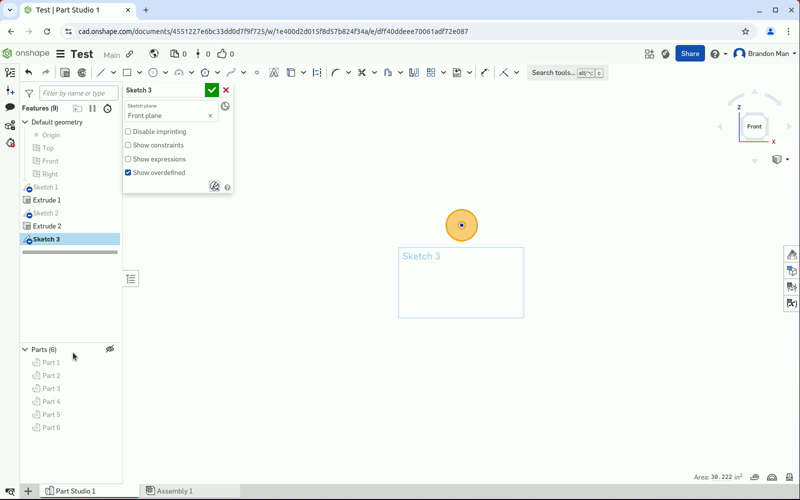
key(shift+e)
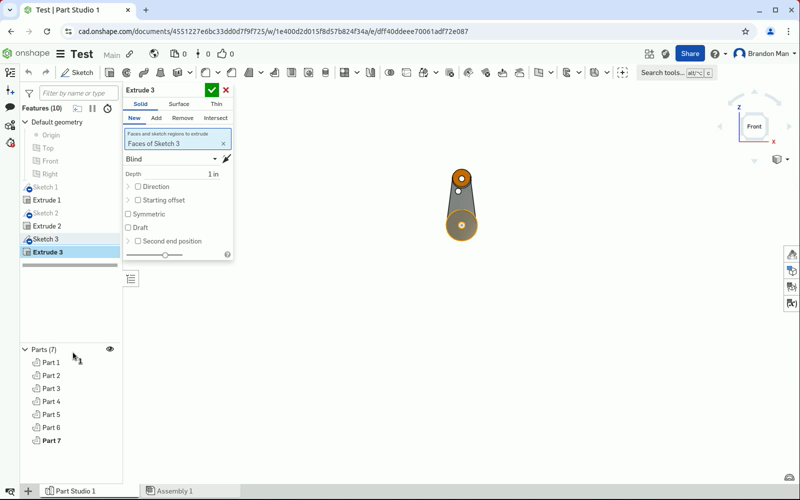
mouse_move(143, 106)
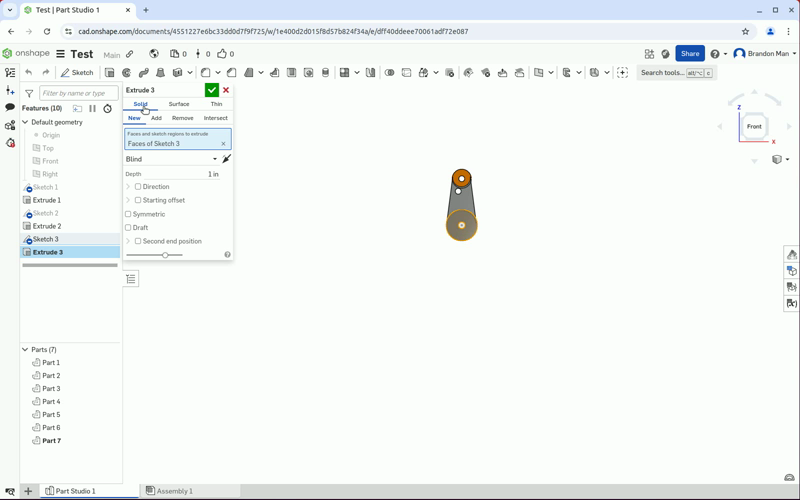
click(143, 106)
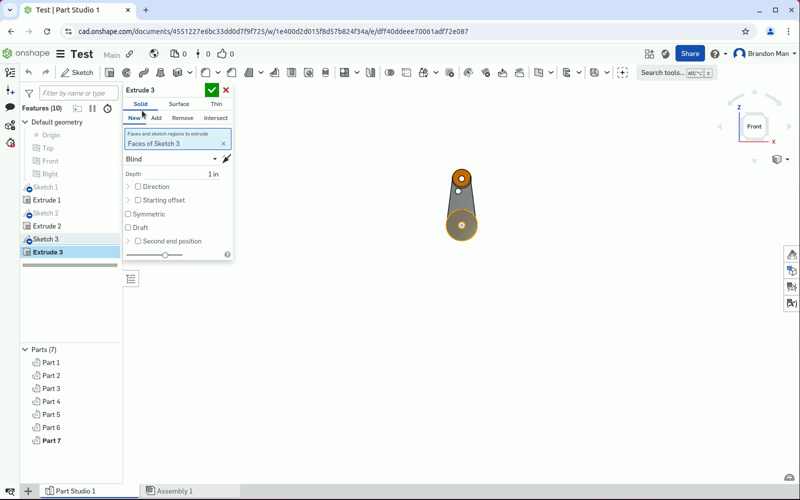
mouse_move(137, 120)
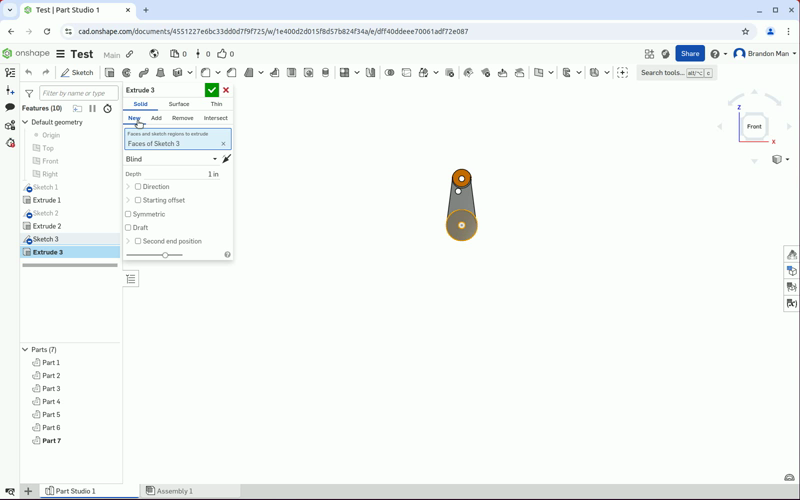
click(137, 120)
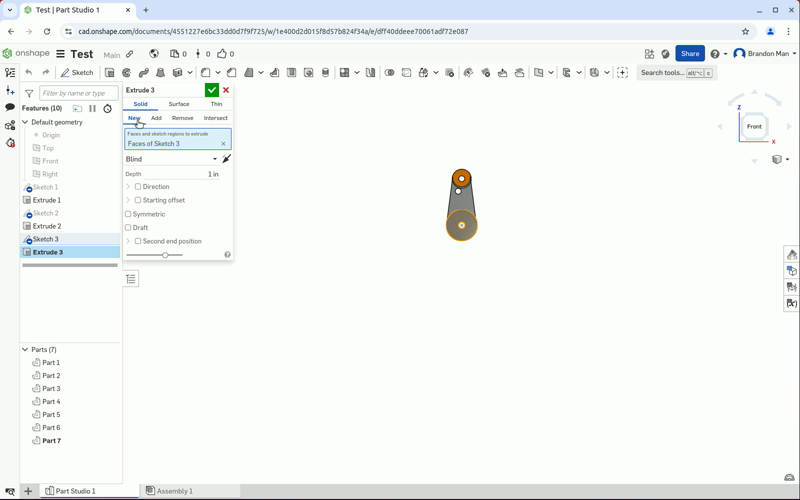
key(tab, 4)
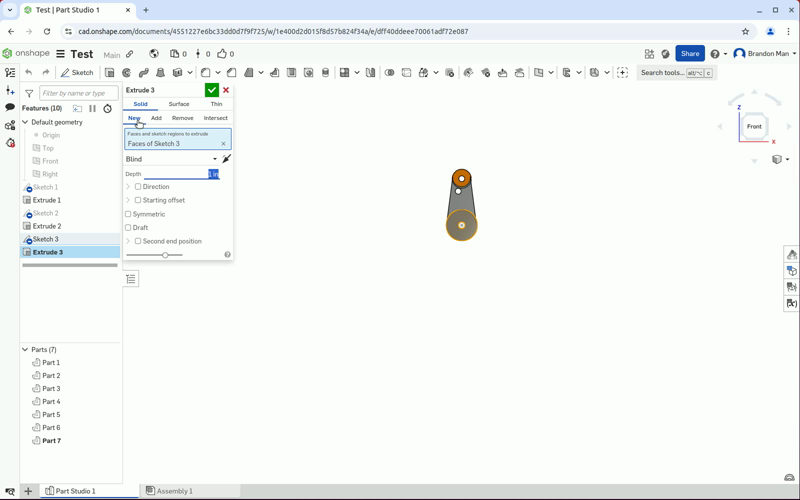
text(0.481)
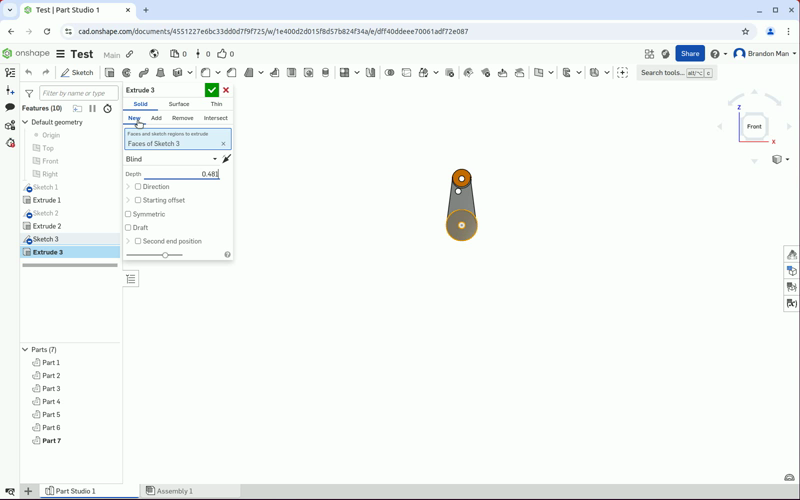
key(enter)
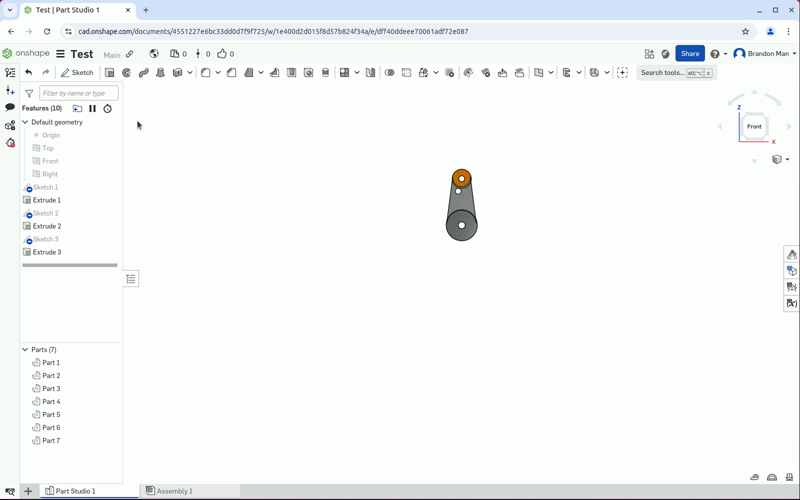
key(shift+h)
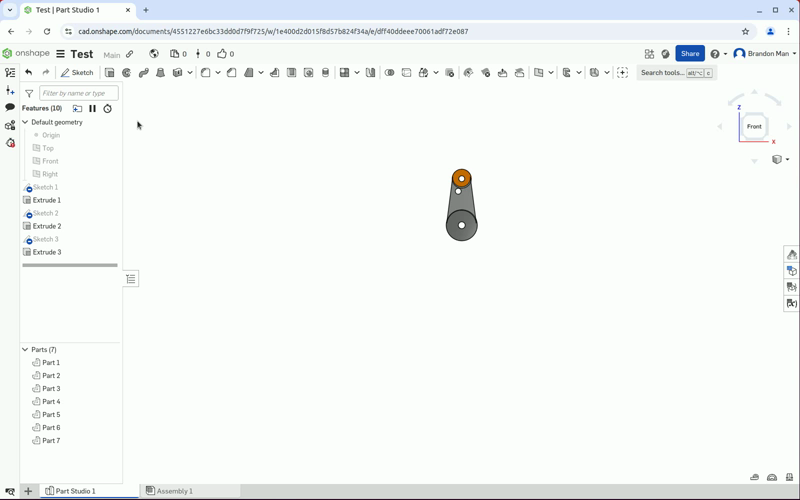
key(shift+h)
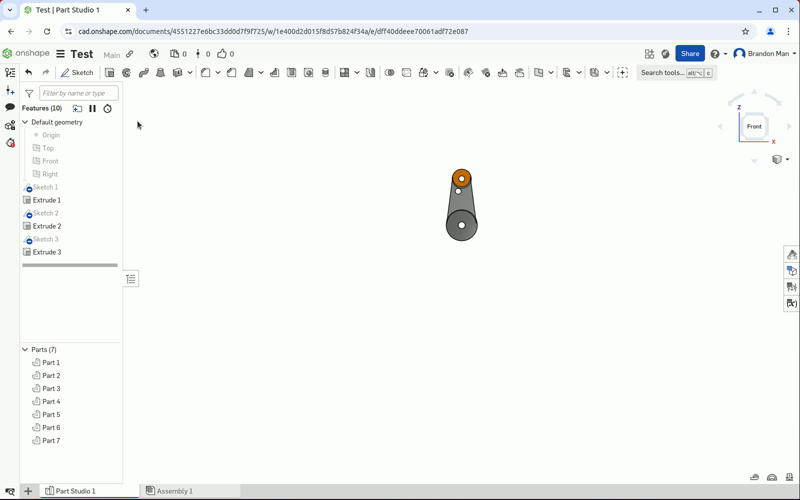
mouse_move(73, 189)
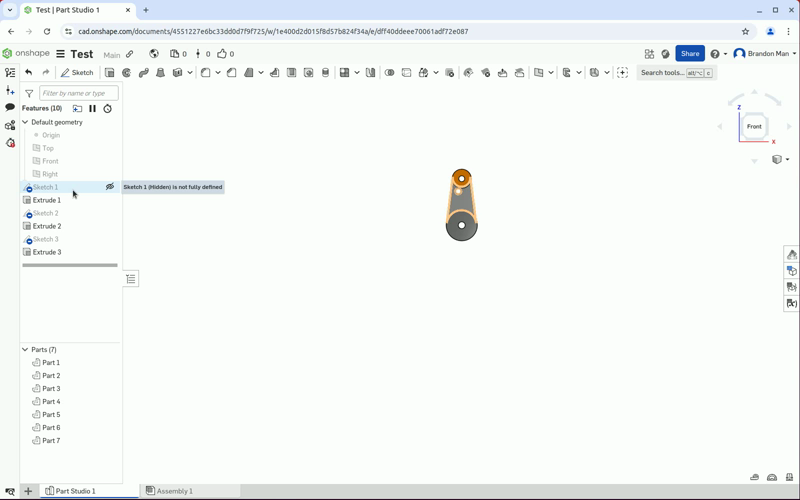
click(73, 189)
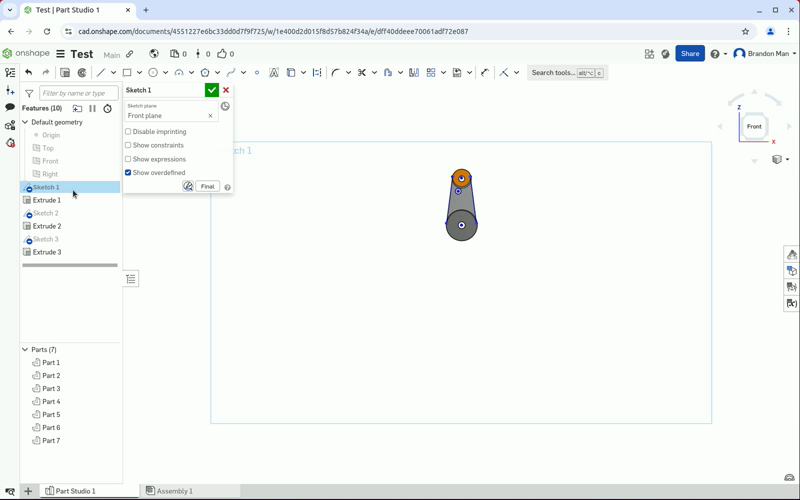
mouse_move(229, 92)
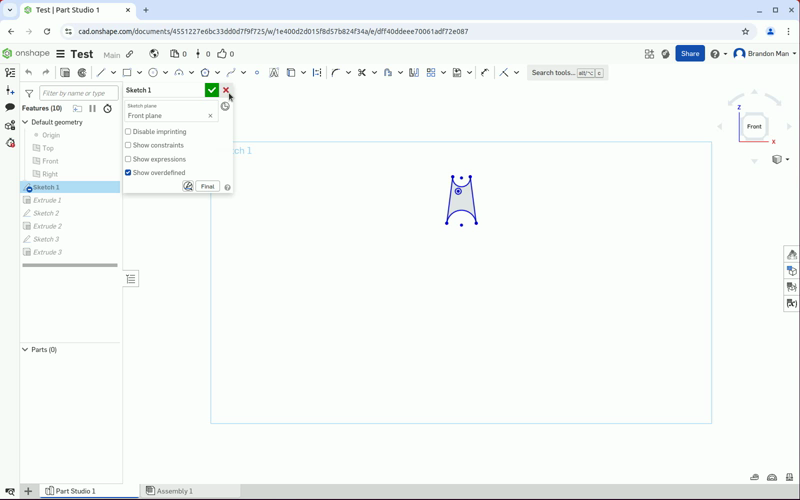
click(229, 92)
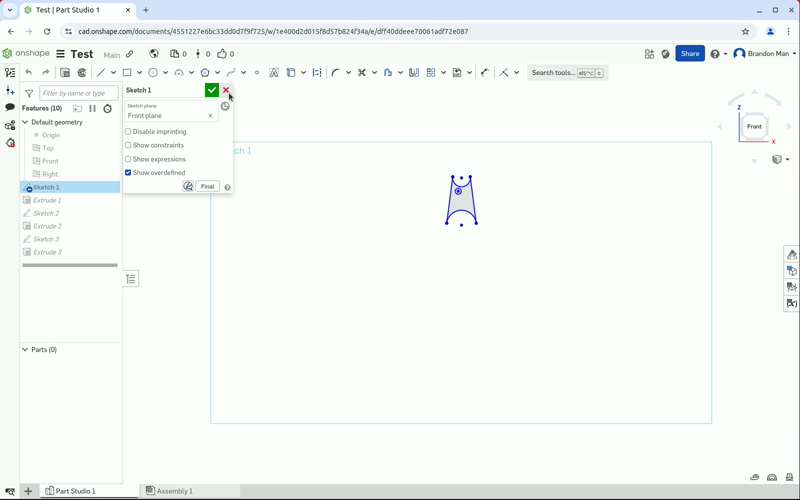
key(shift+s)
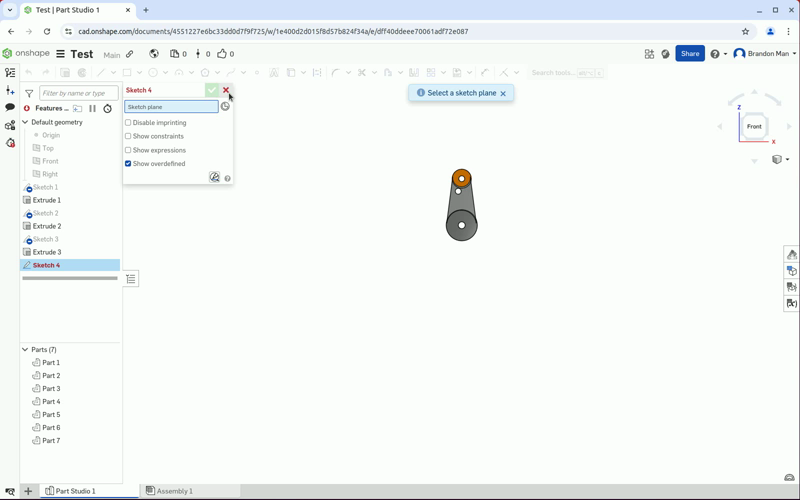
mouse_move(73, 163)
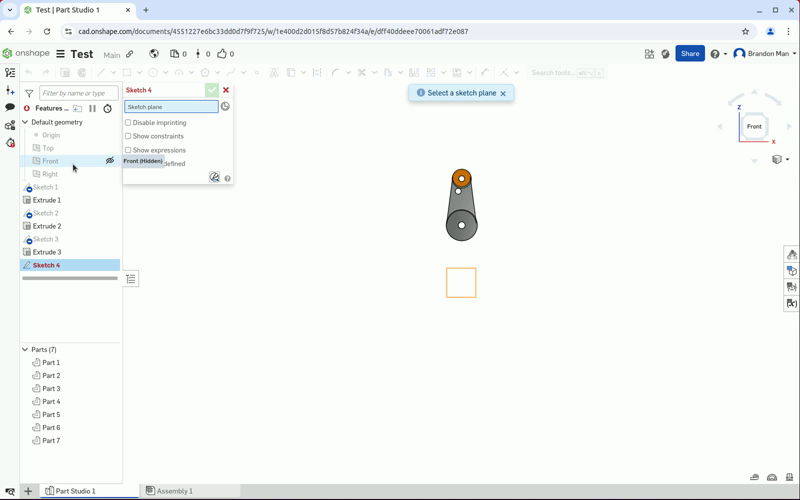
click(73, 163)
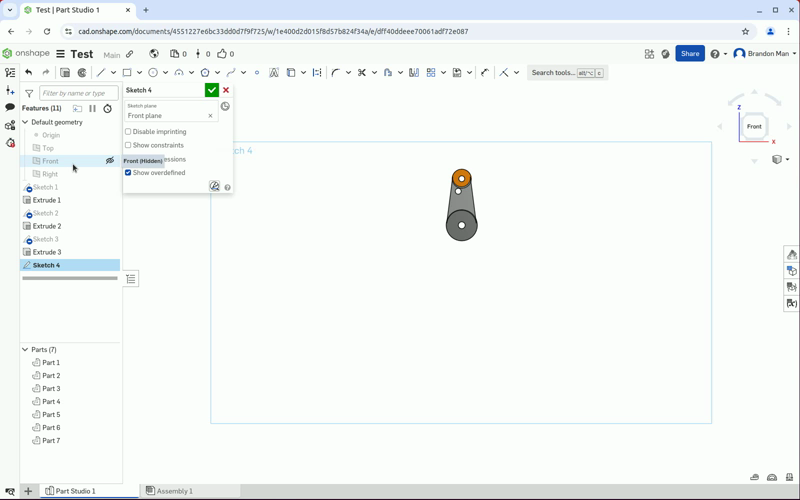
mouse_move(73, 352)
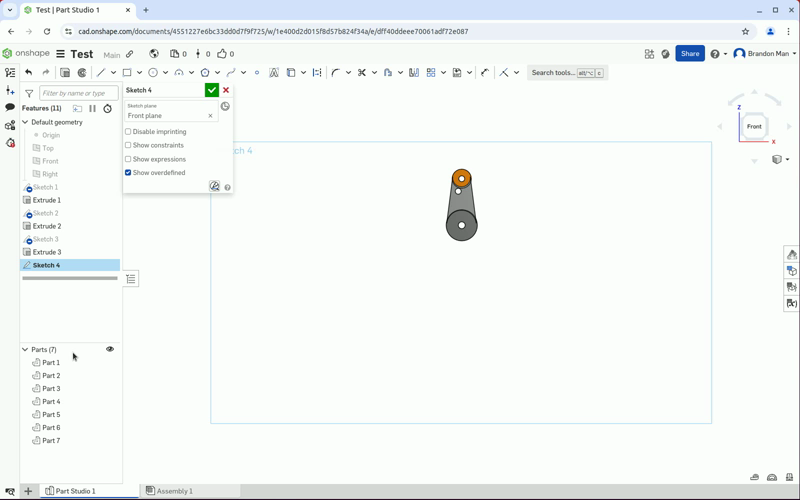
key(y)
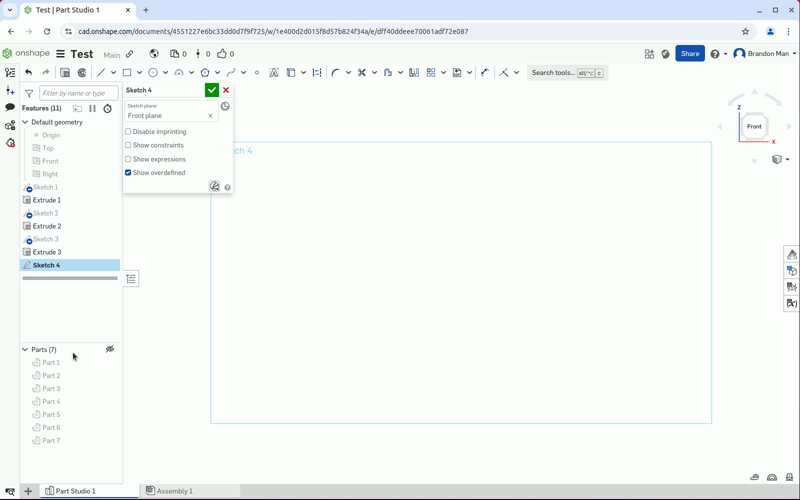
key(l)
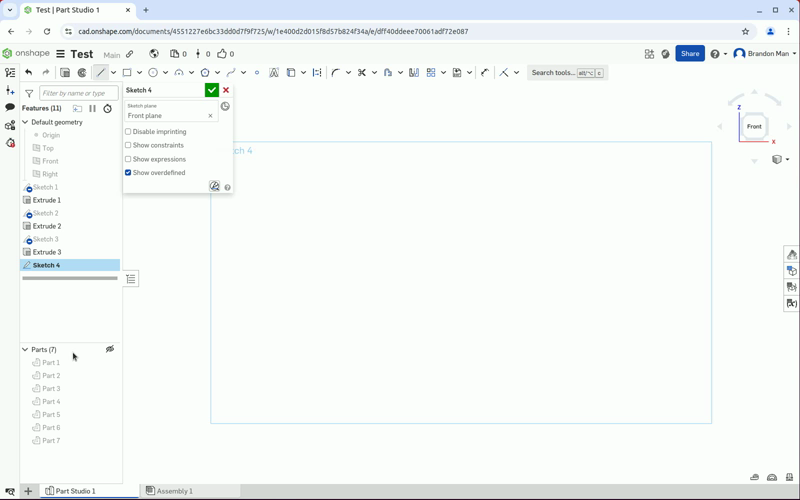
key_down(shift)
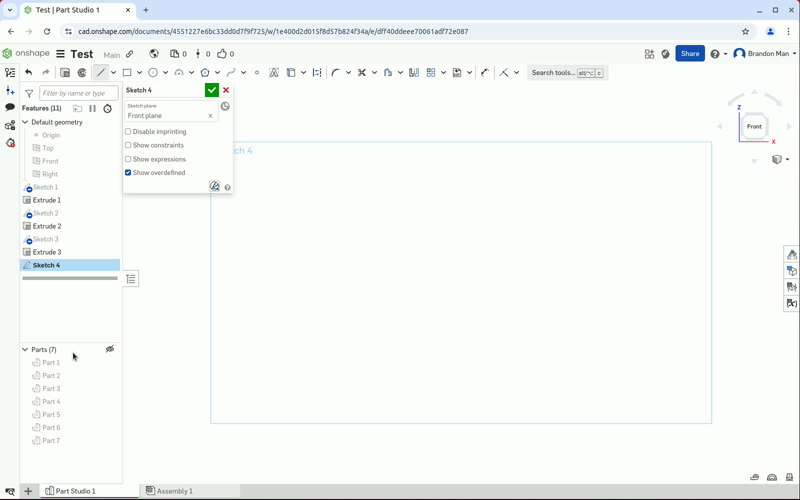
mouse_move(446, 226)
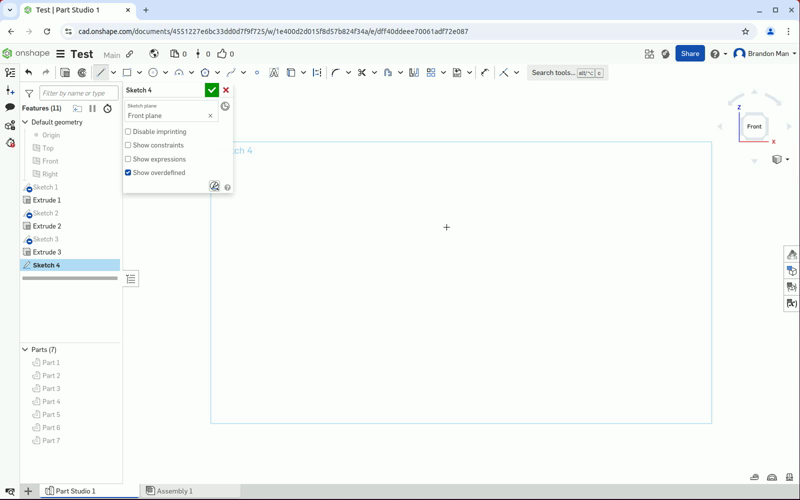
click(446, 226)
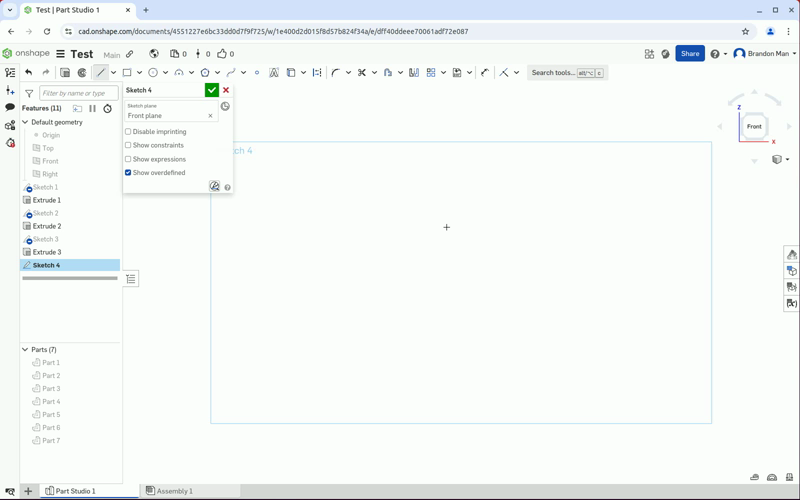
key_up(shift)
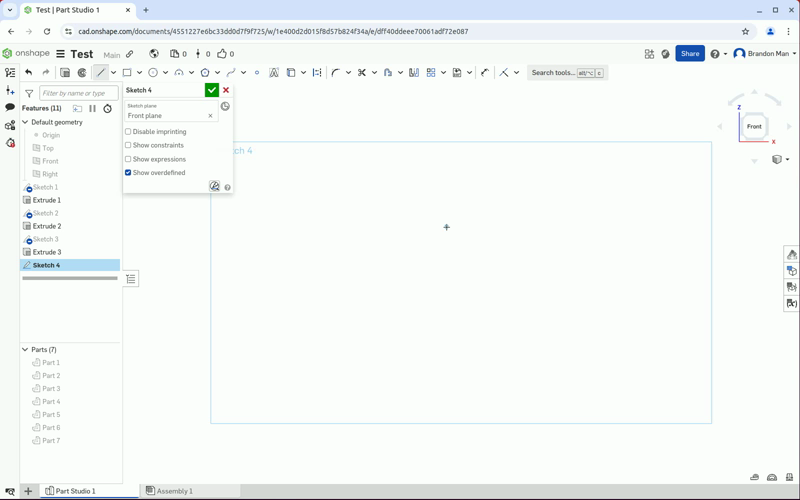
key_down(shift)
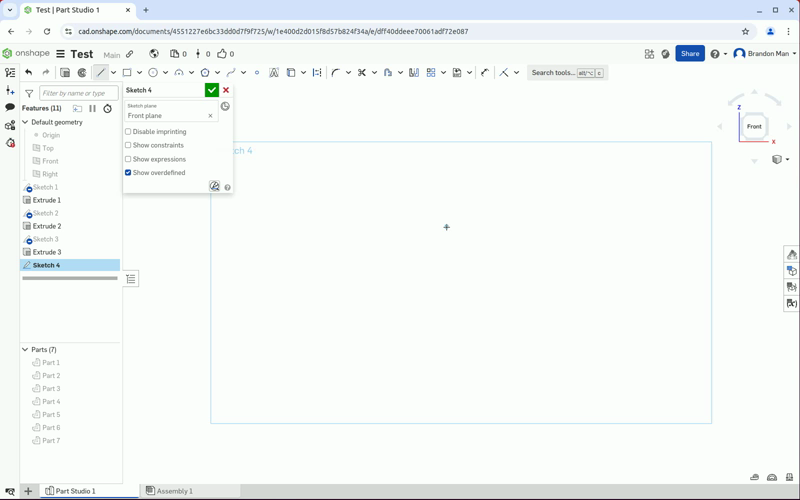
mouse_move(476, 226)
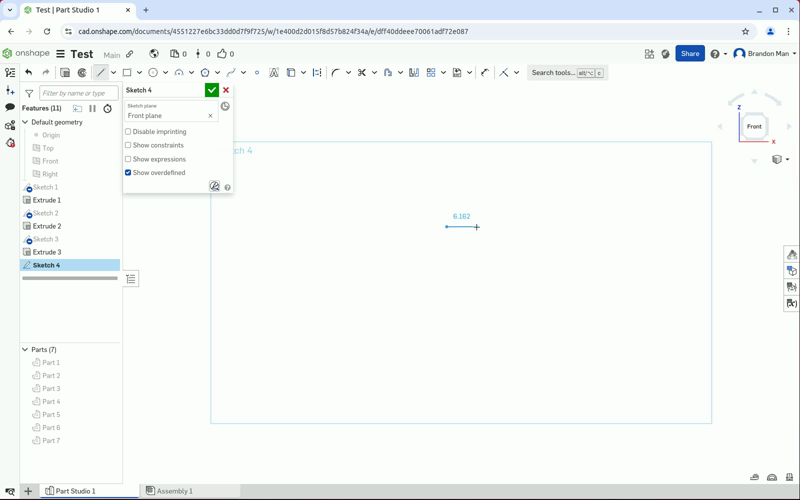
mouse_move(452, 282)
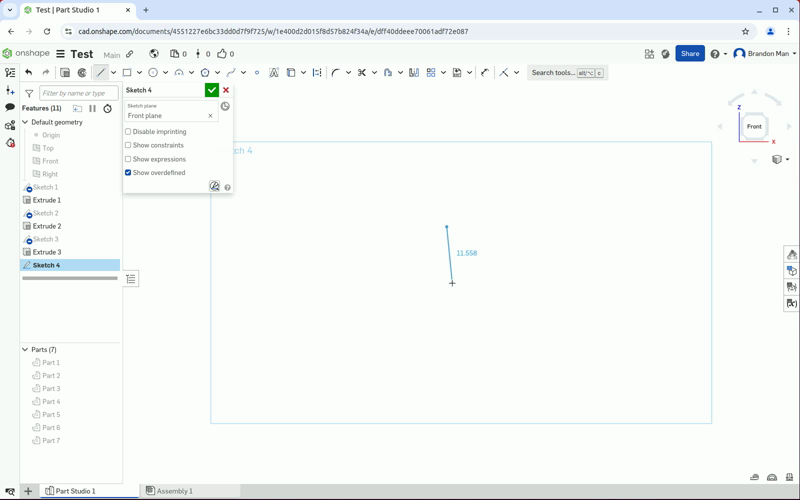
click(452, 282)
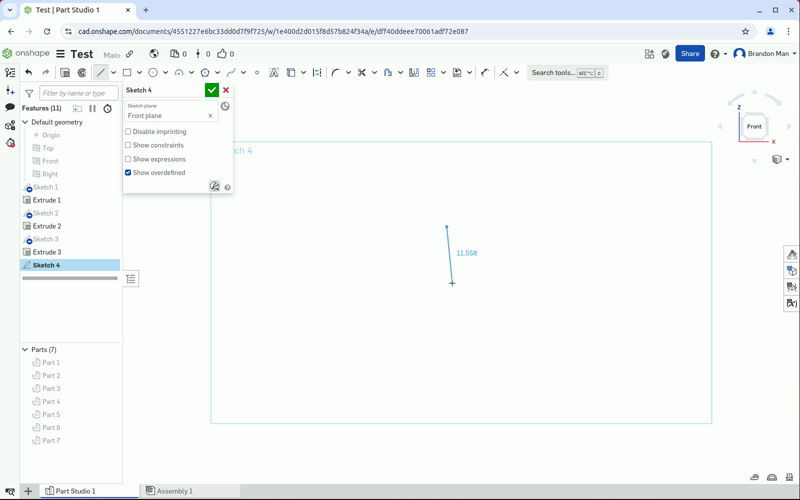
key_up(shift)
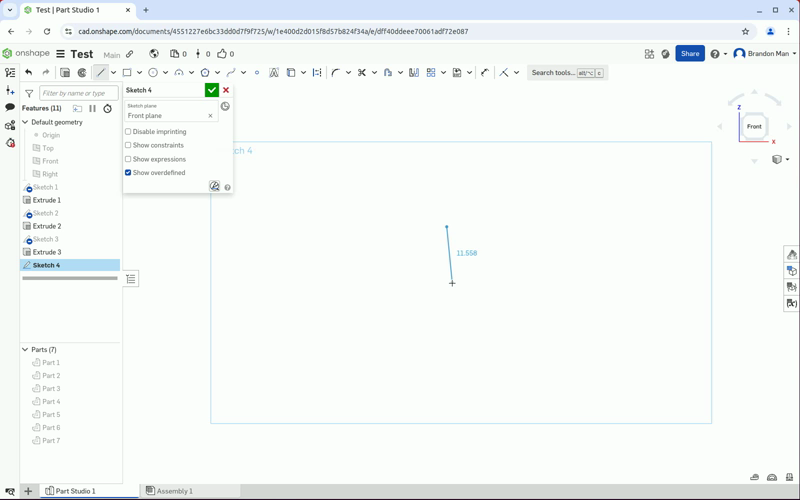
key(esc)
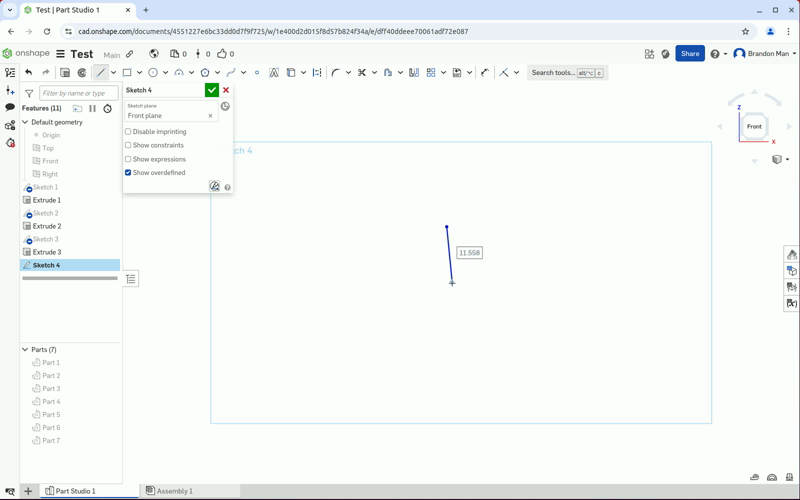
key(a)
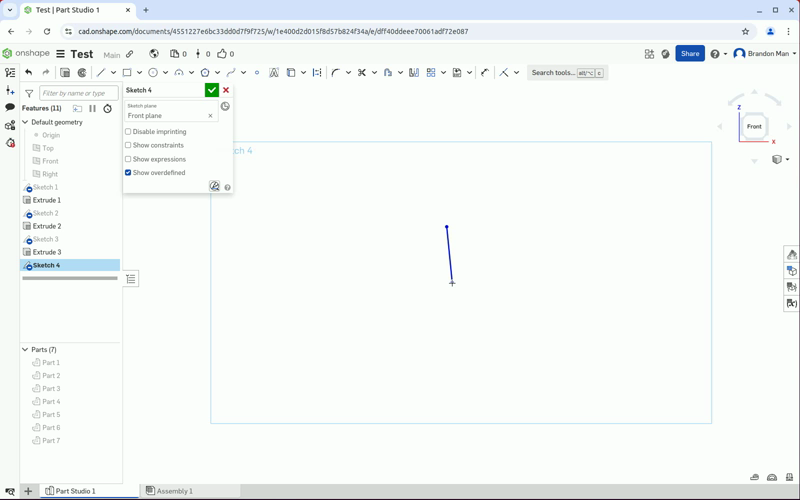
mouse_move(452, 282)
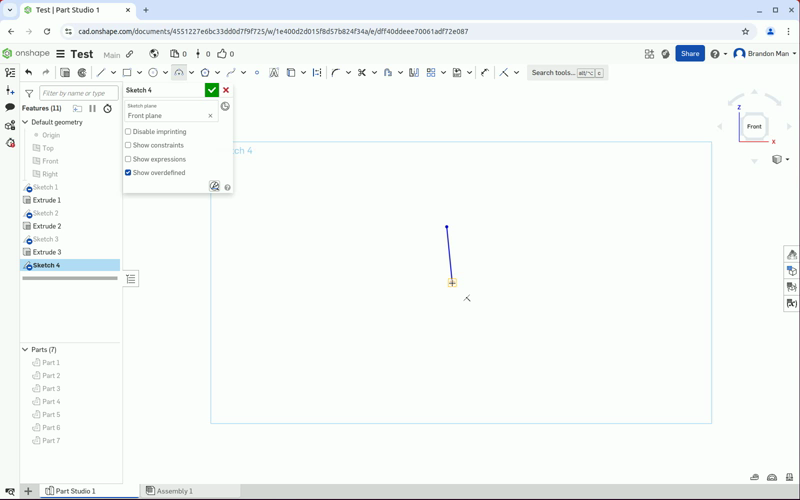
click(452, 282)
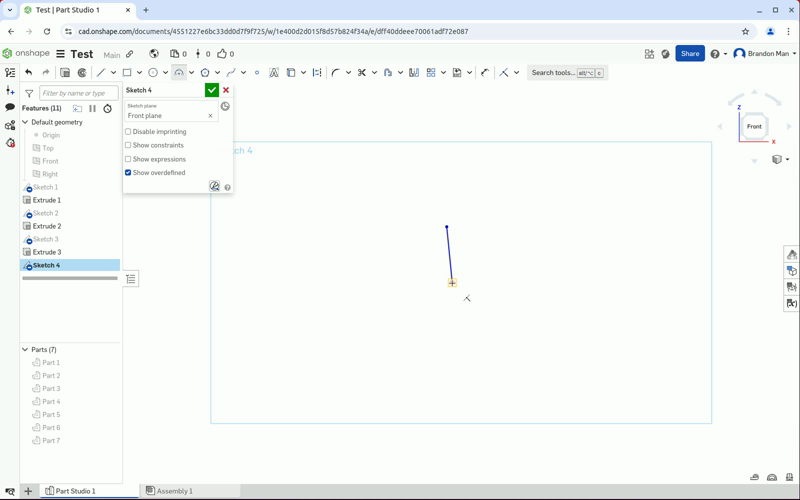
key_down(shift)
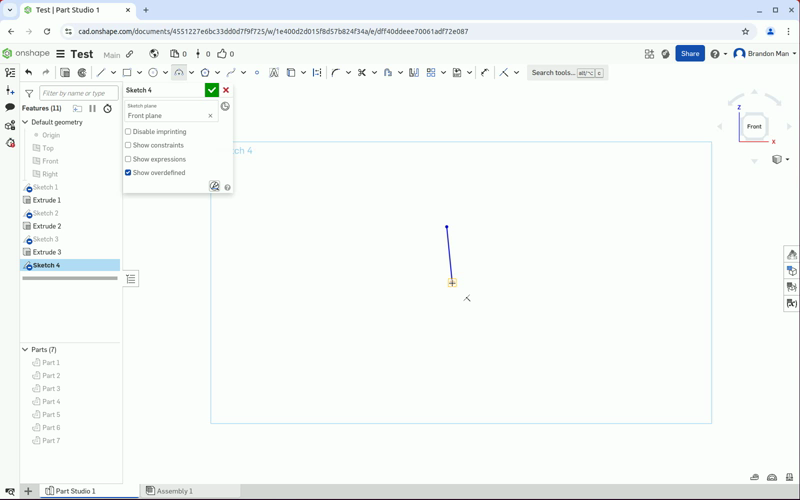
mouse_move(461, 291)
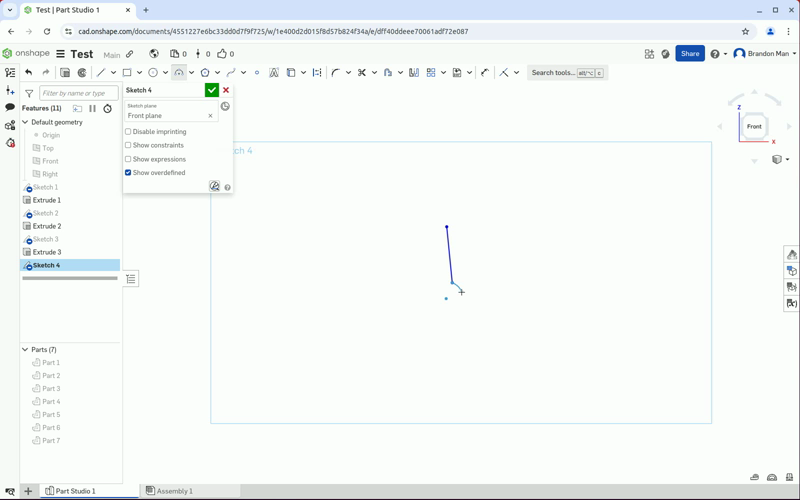
click(461, 291)
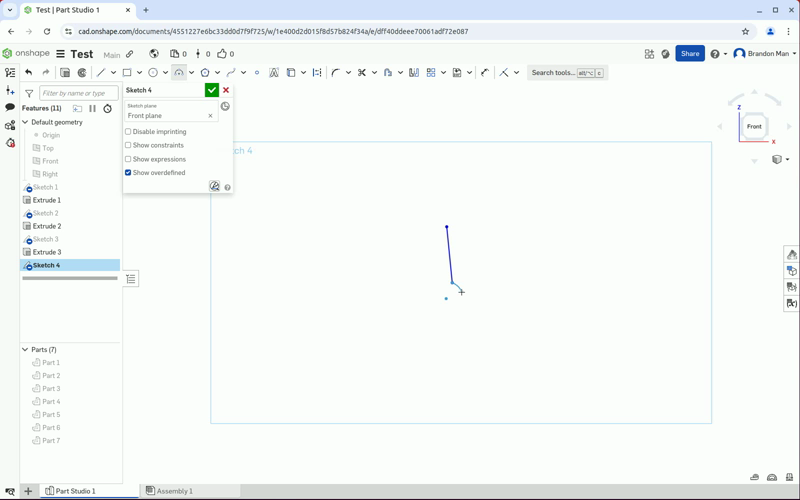
mouse_move(467, 276)
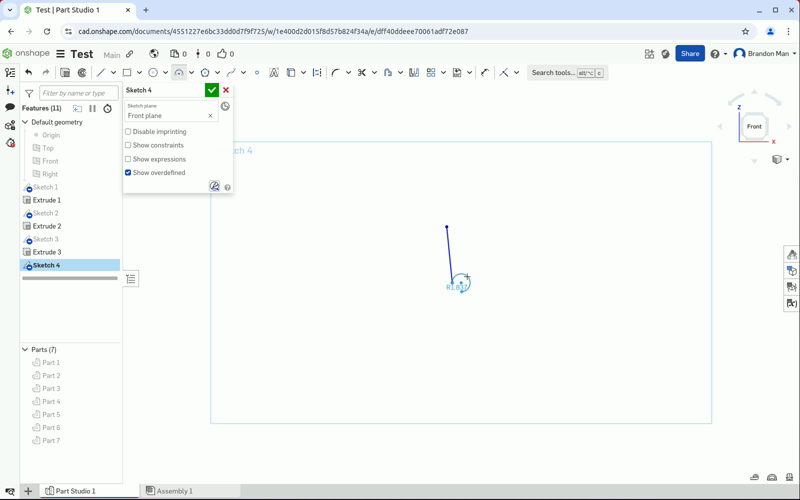
click(467, 276)
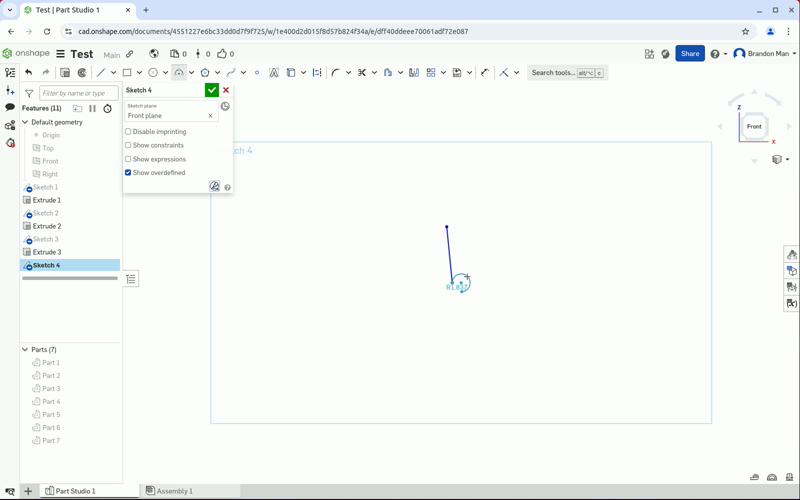
key_up(shift)
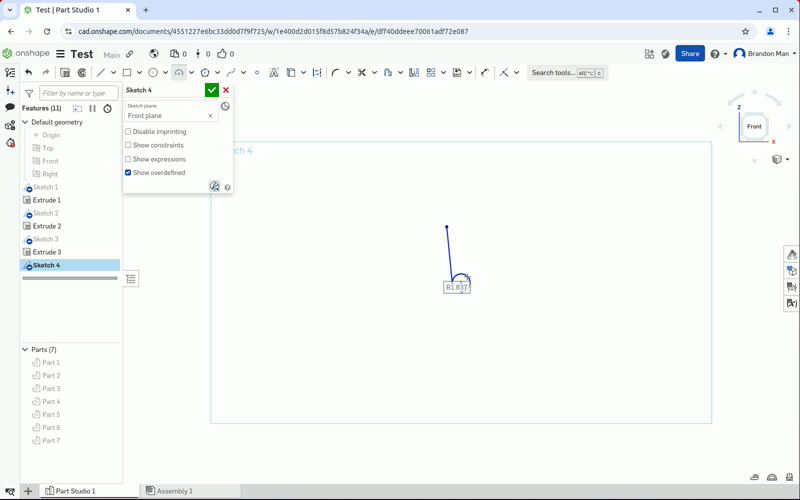
key(esc)
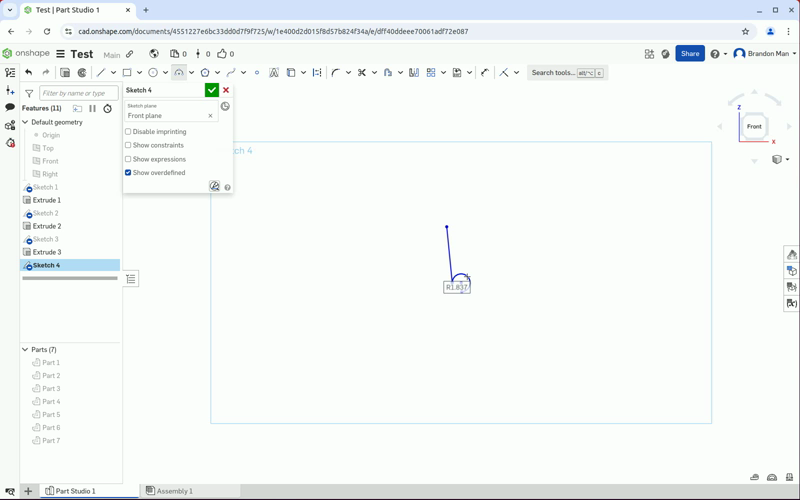
key(l)
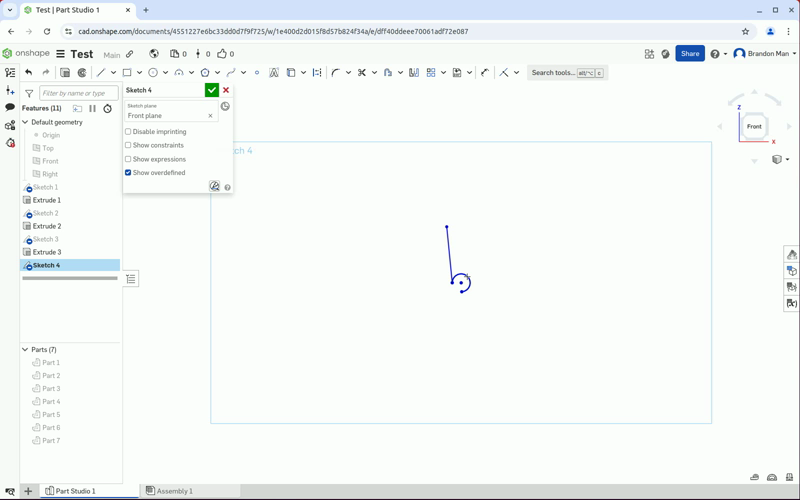
mouse_move(461, 291)
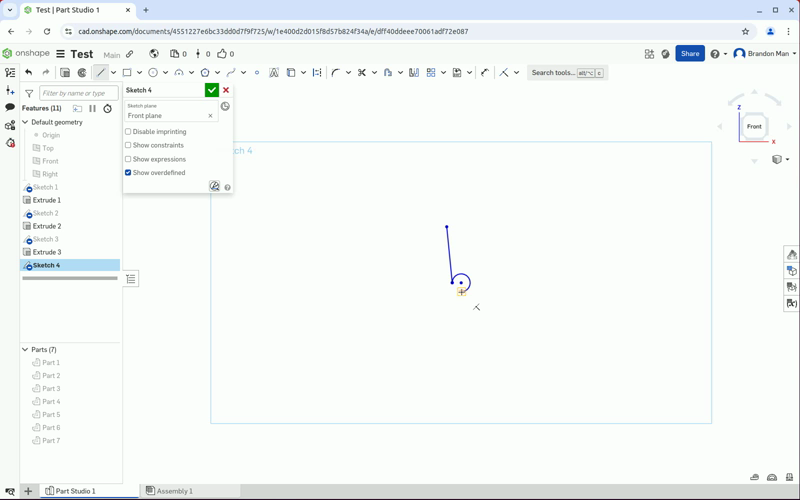
click(461, 291)
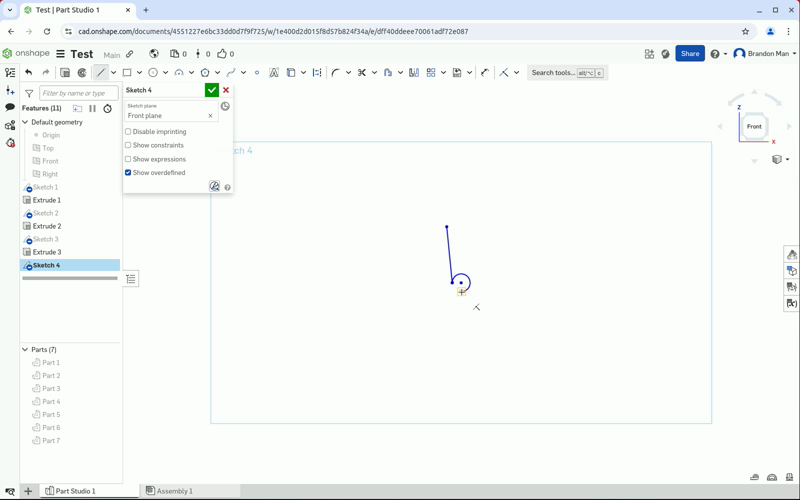
key_down(shift)
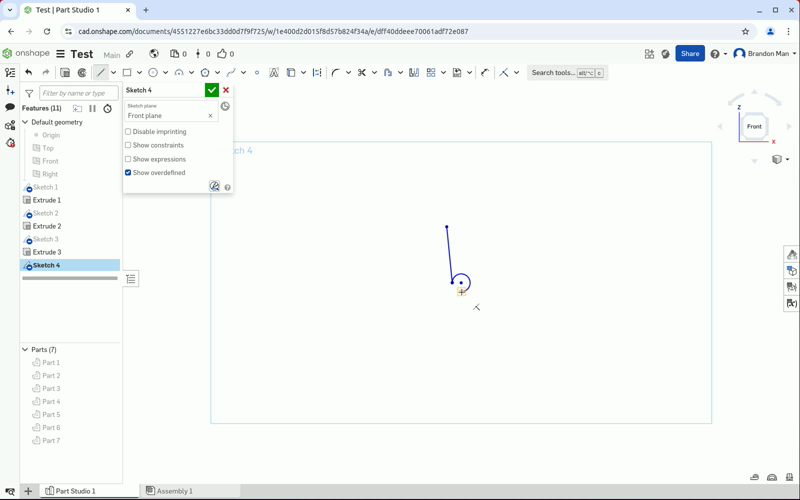
mouse_move(491, 291)
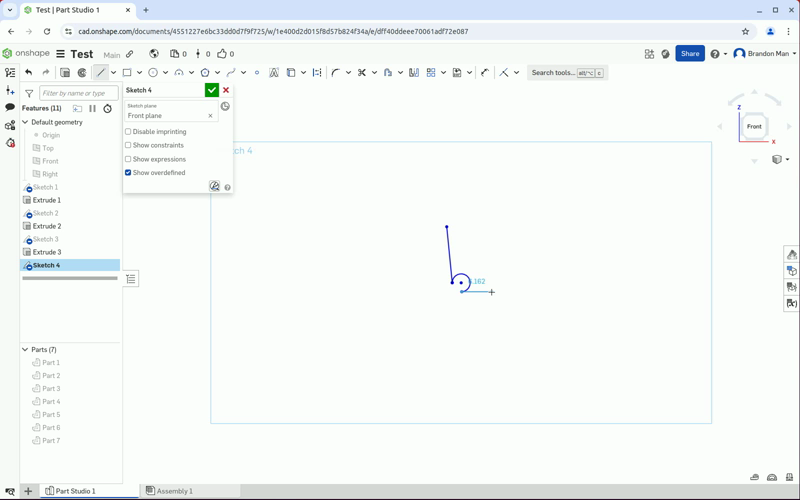
mouse_move(502, 290)
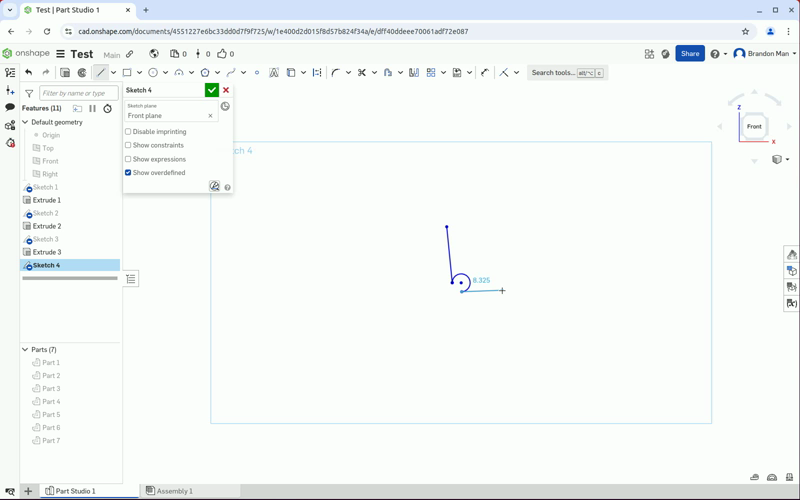
click(502, 290)
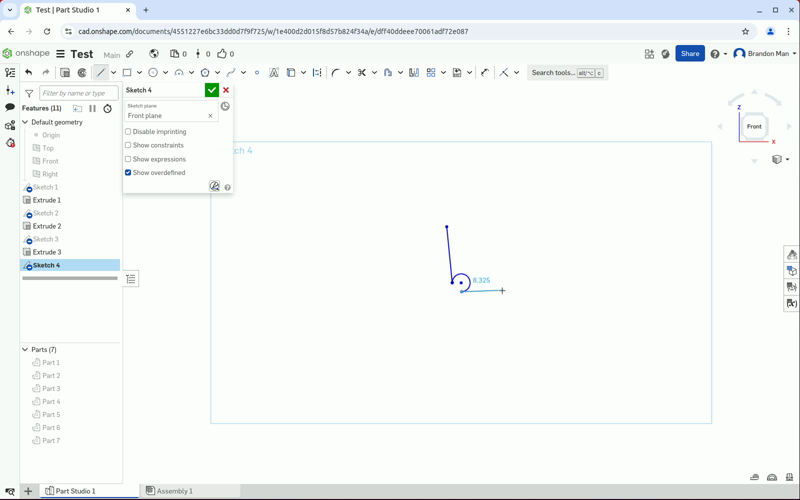
key_up(shift)
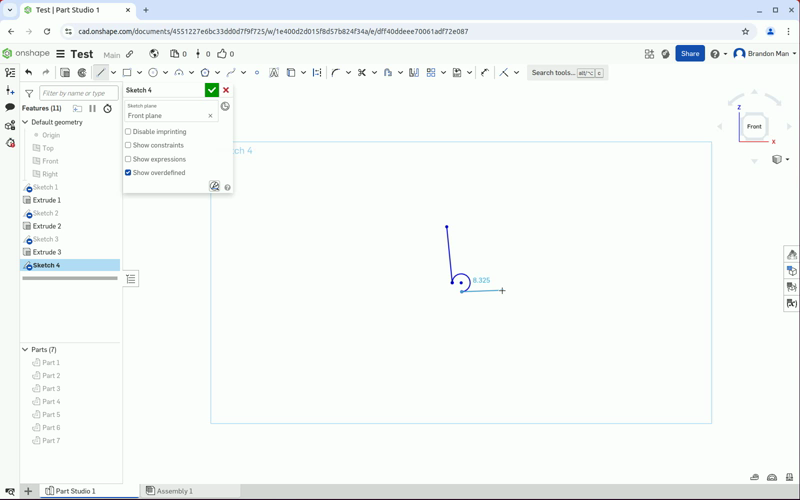
key(esc)
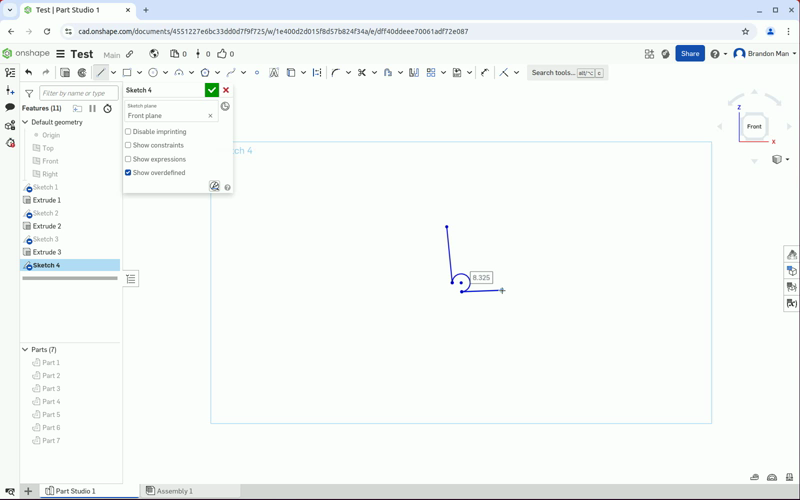
key(a)
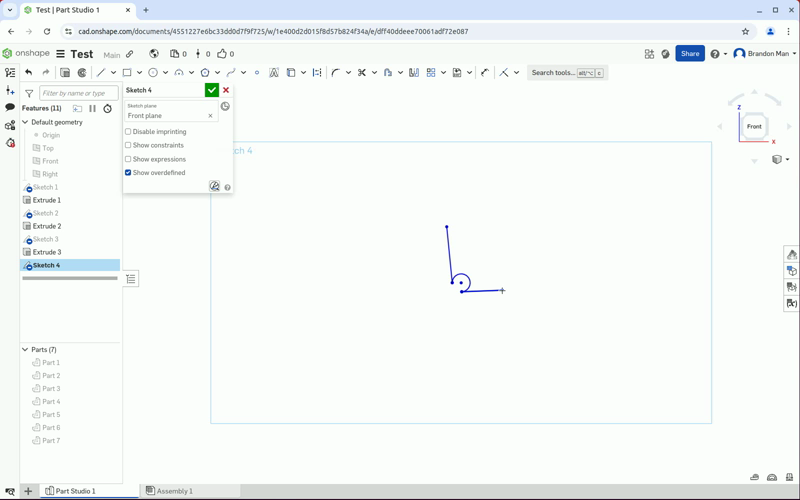
mouse_move(502, 290)
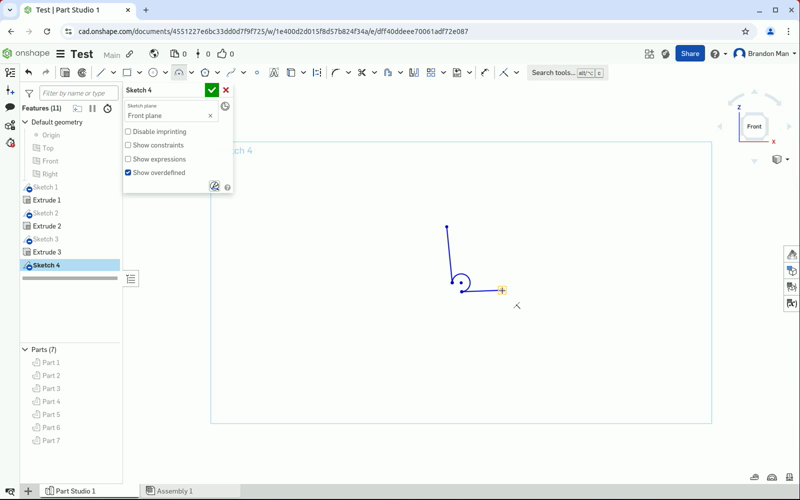
click(502, 290)
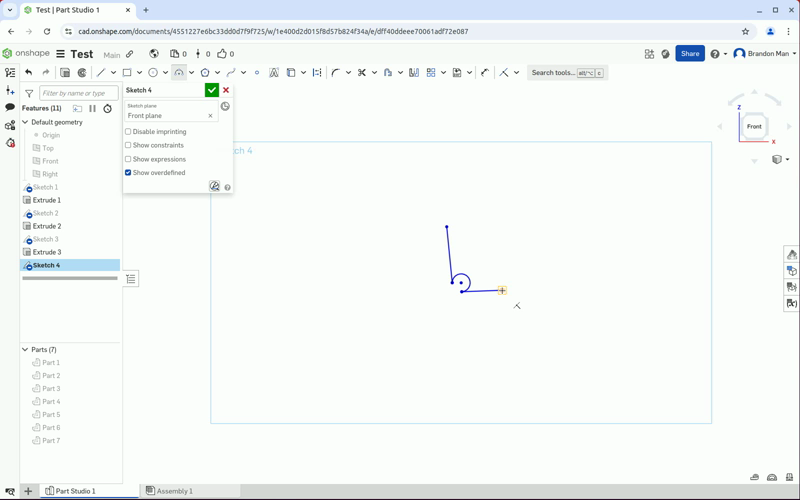
key_down(shift)
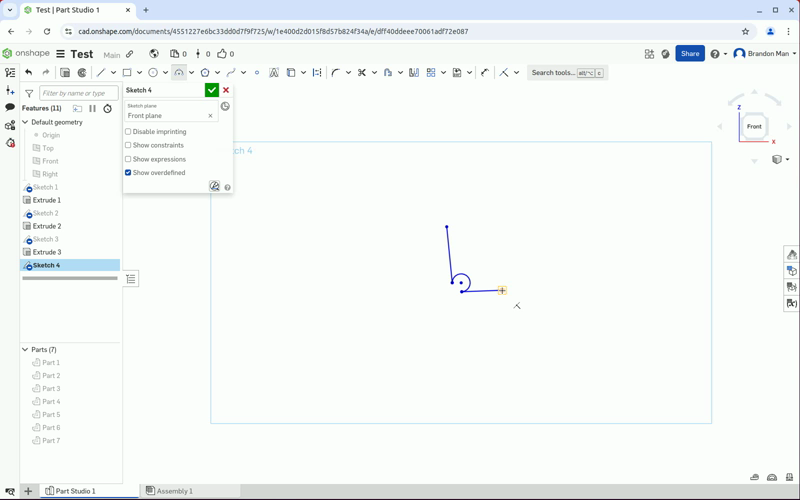
mouse_move(502, 276)
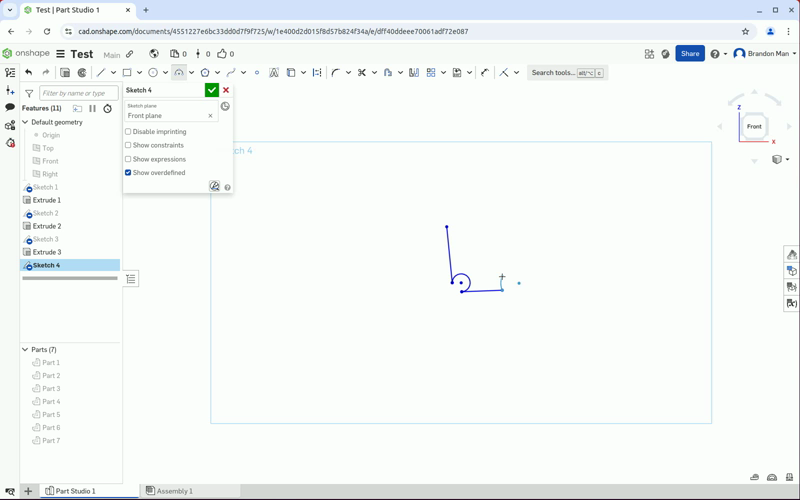
click(502, 276)
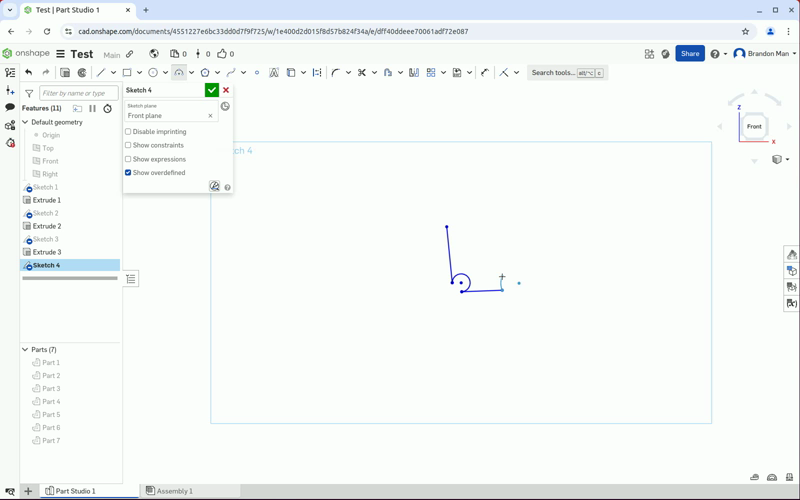
mouse_move(494, 282)
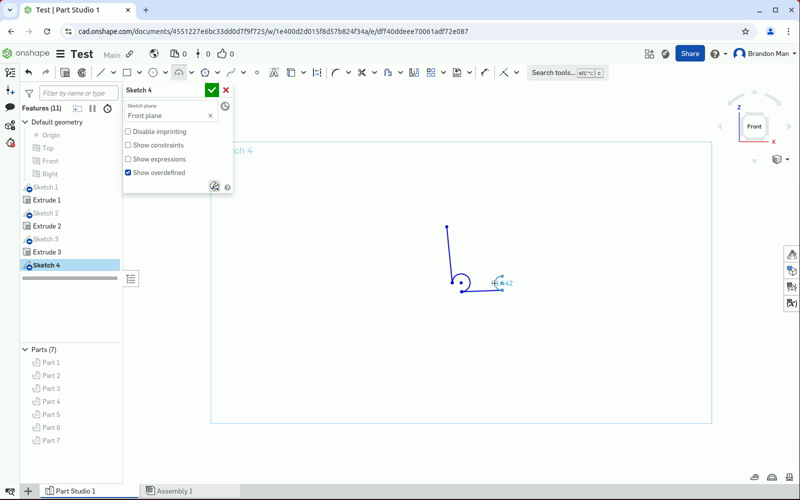
click(494, 282)
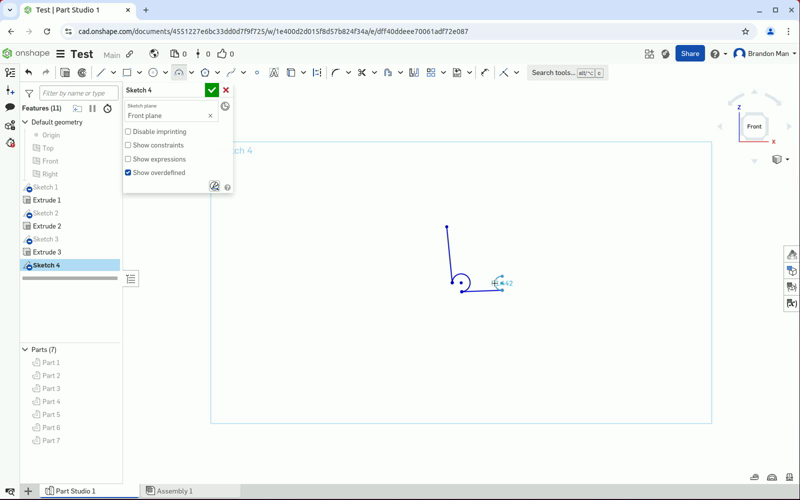
key_up(shift)
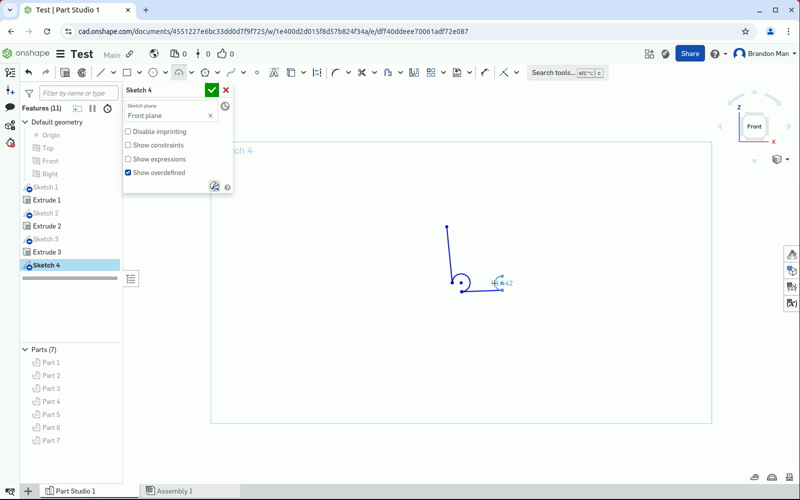
key(esc)
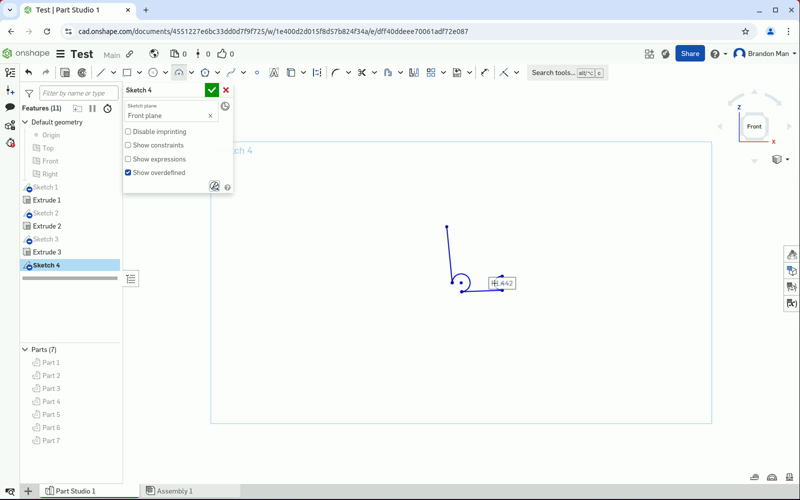
key(l)
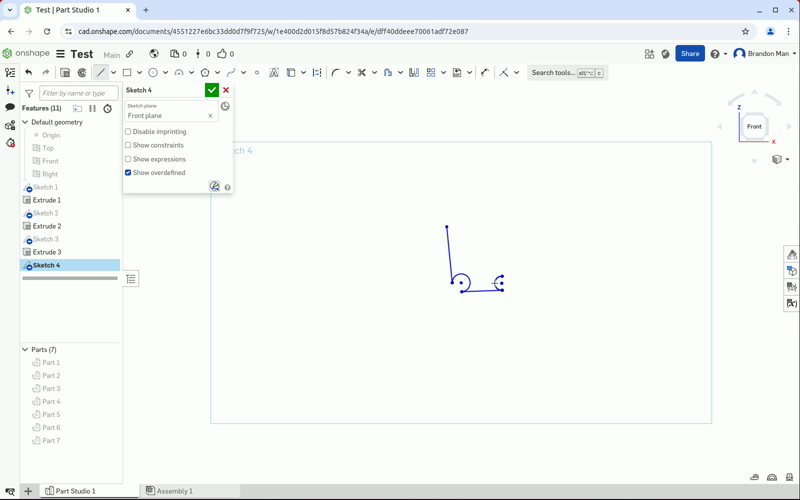
mouse_move(502, 276)
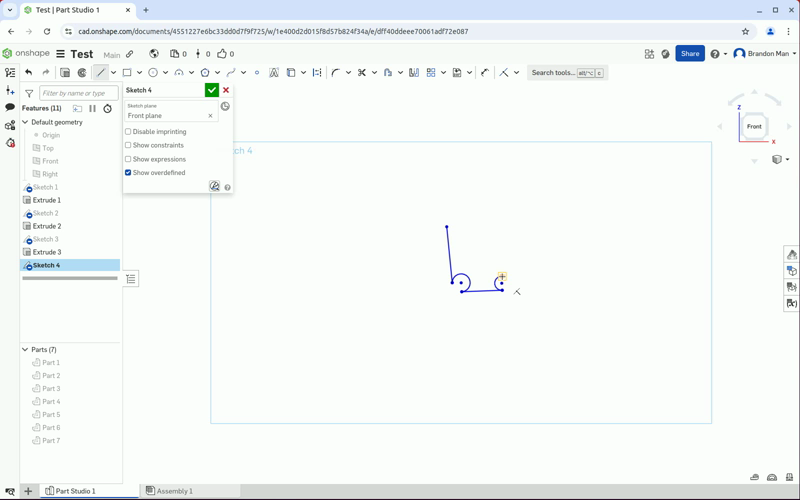
click(502, 276)
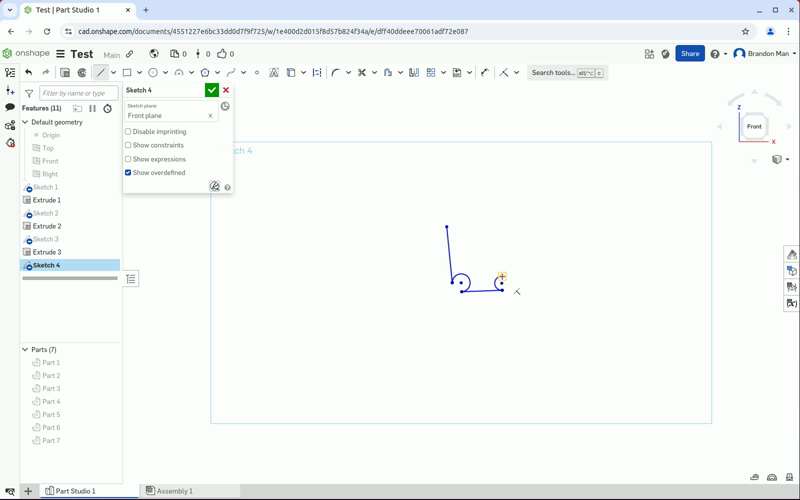
key_down(shift)
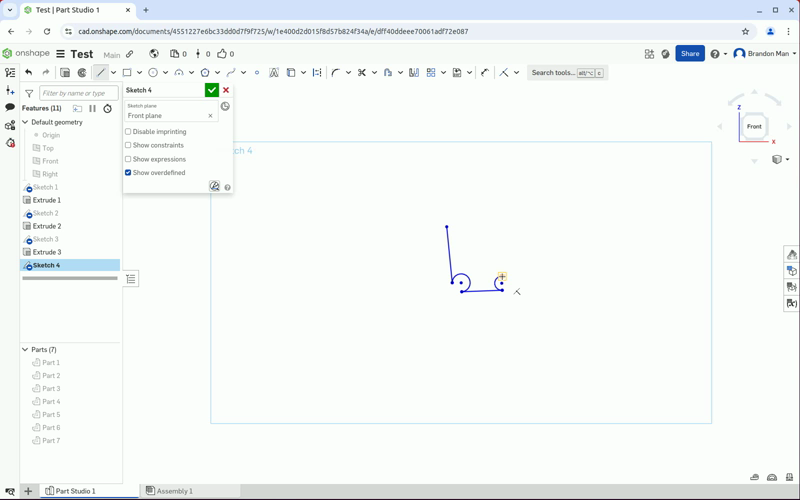
mouse_move(532, 276)
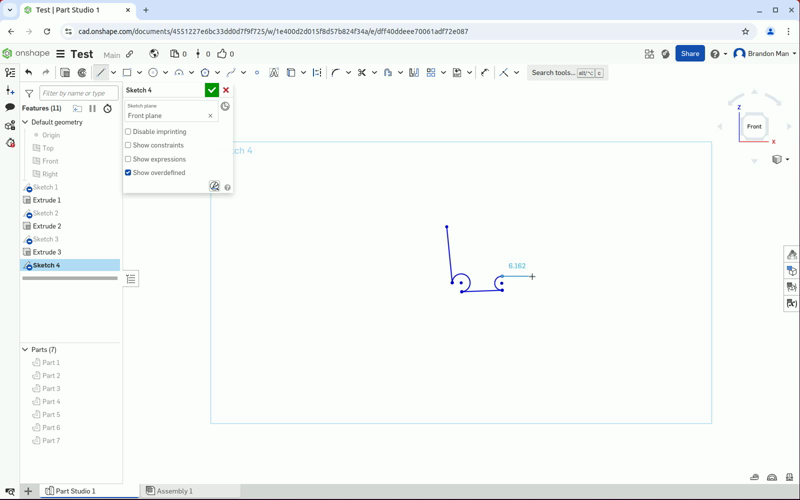
mouse_move(478, 275)
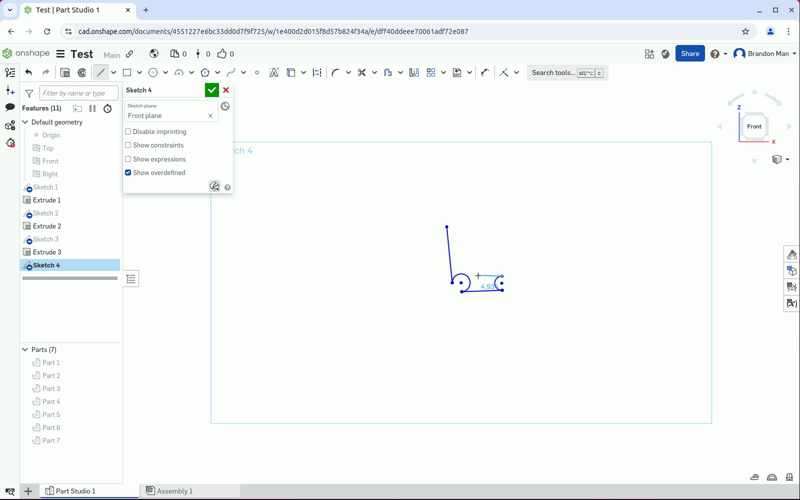
click(478, 275)
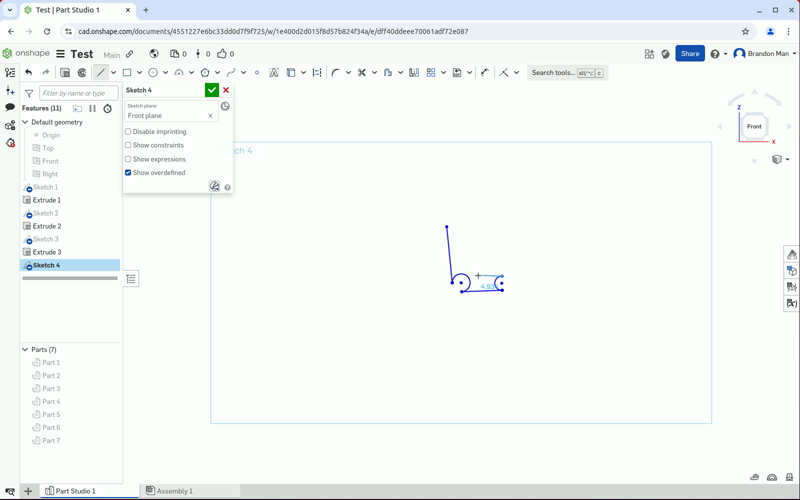
key_up(shift)
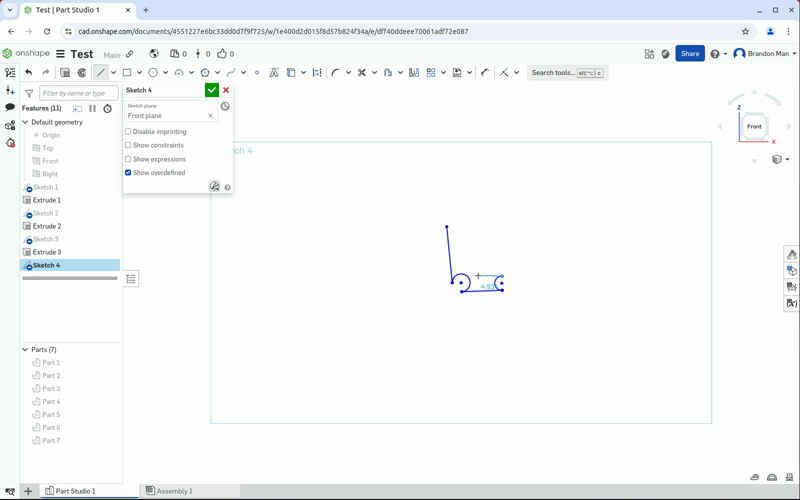
key(esc)
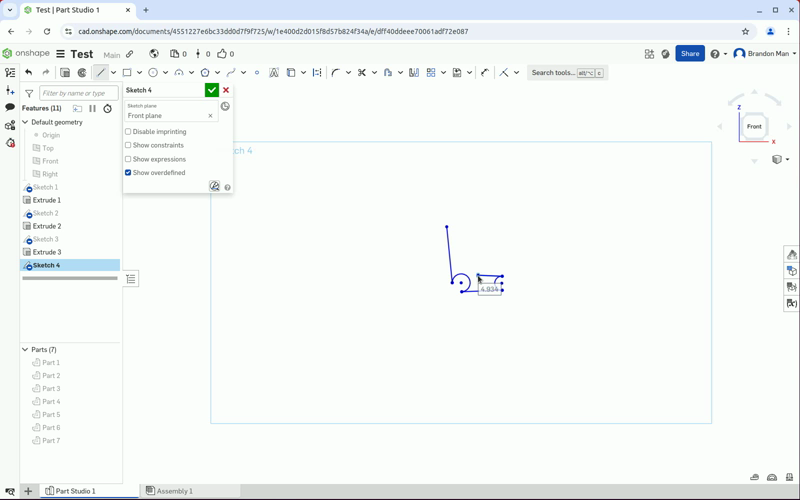
key(a)
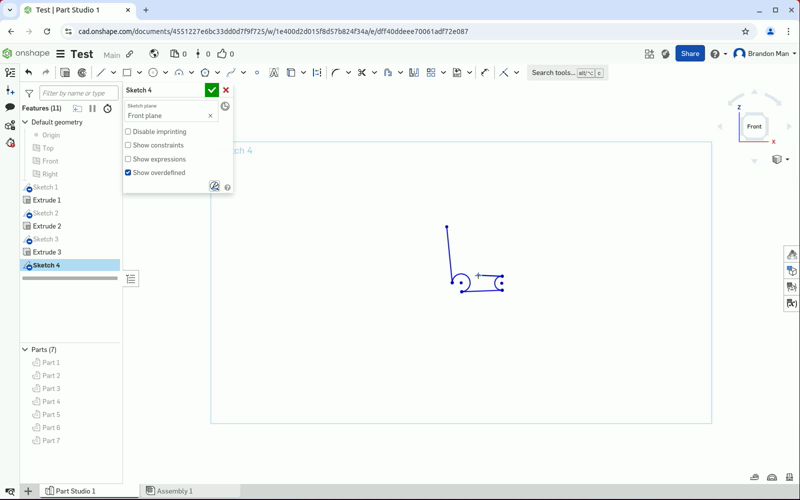
mouse_move(478, 275)
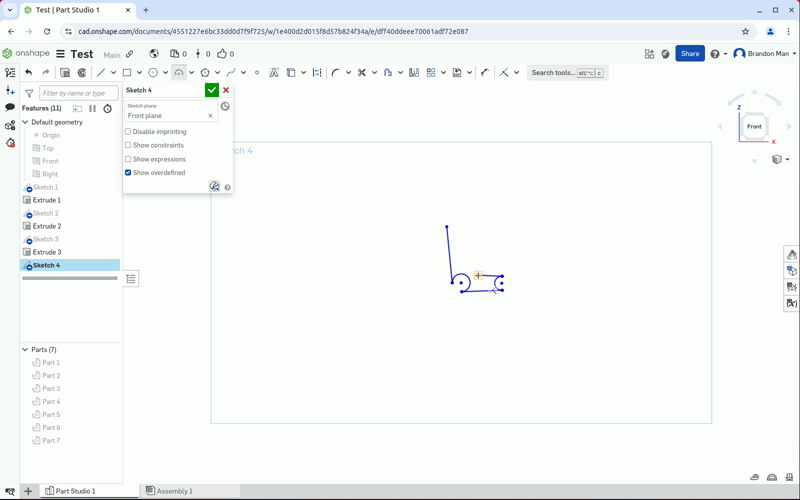
click(478, 275)
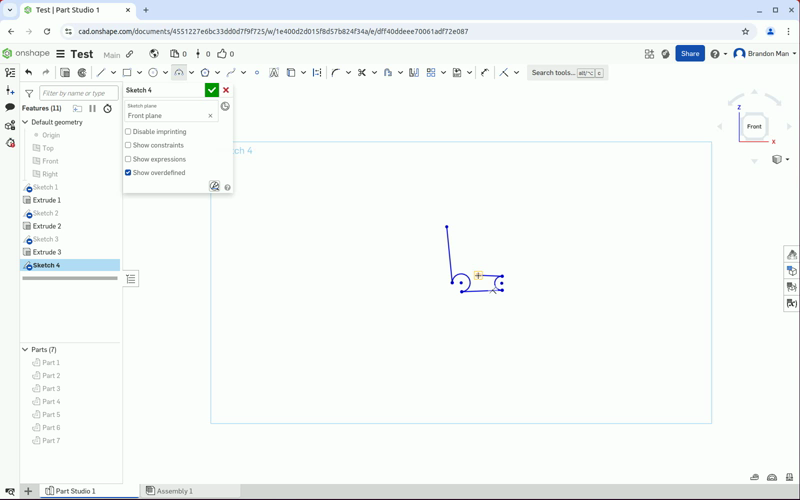
key_down(shift)
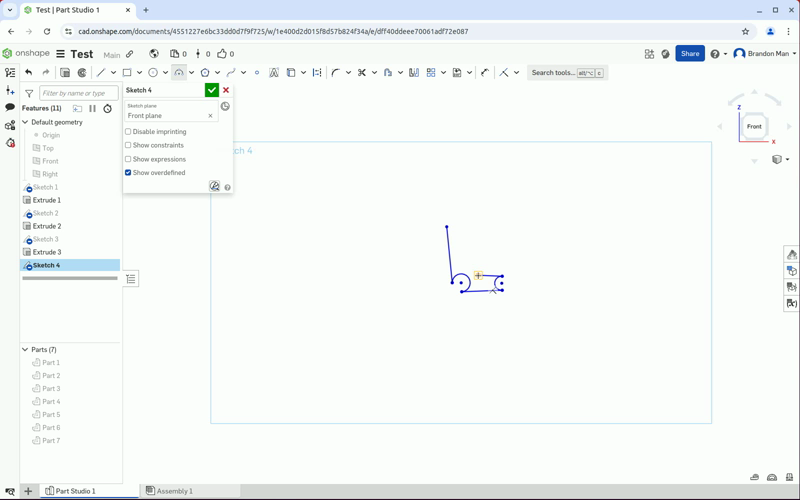
mouse_move(471, 267)
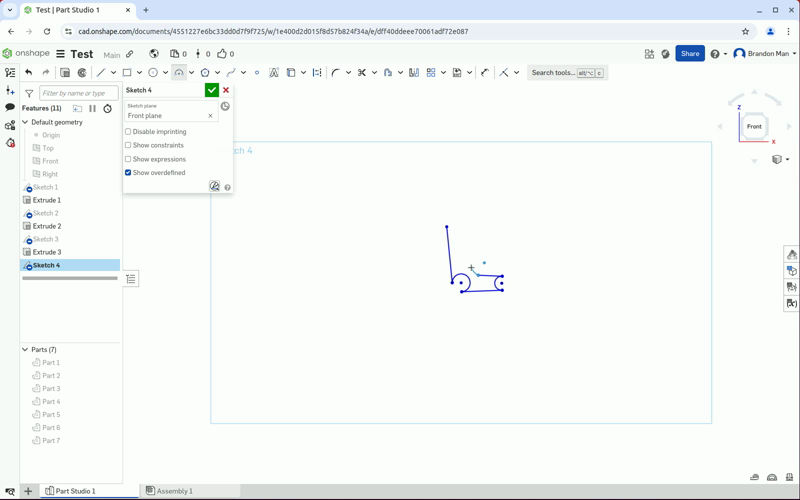
click(471, 267)
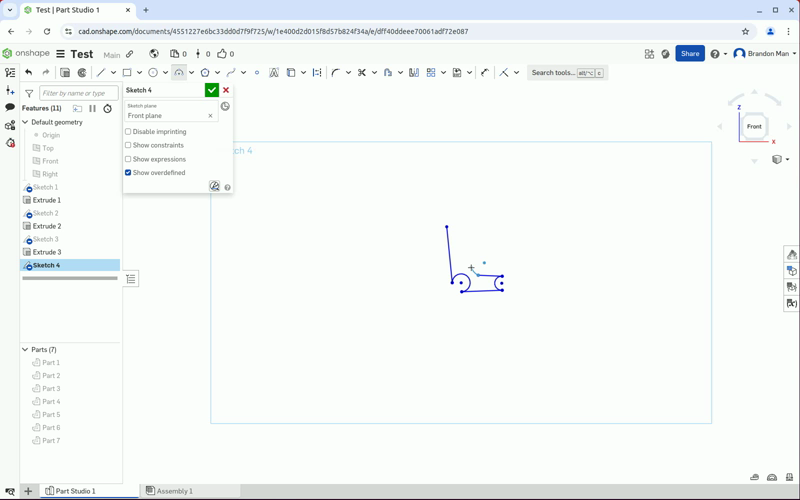
mouse_move(472, 272)
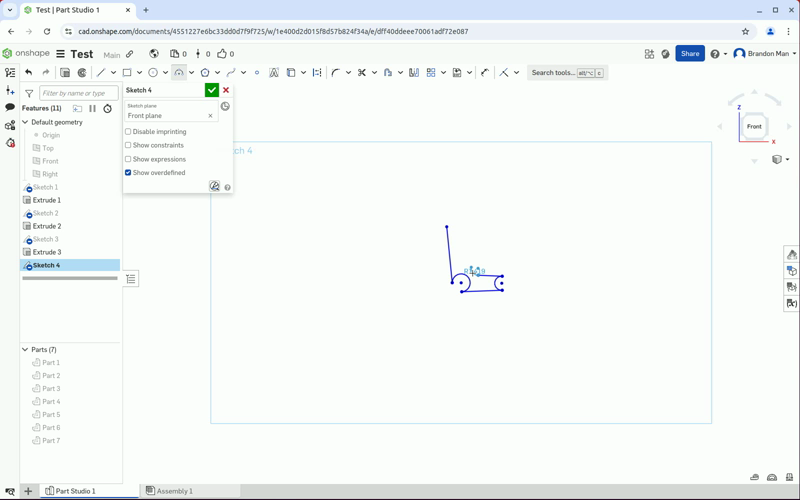
click(472, 272)
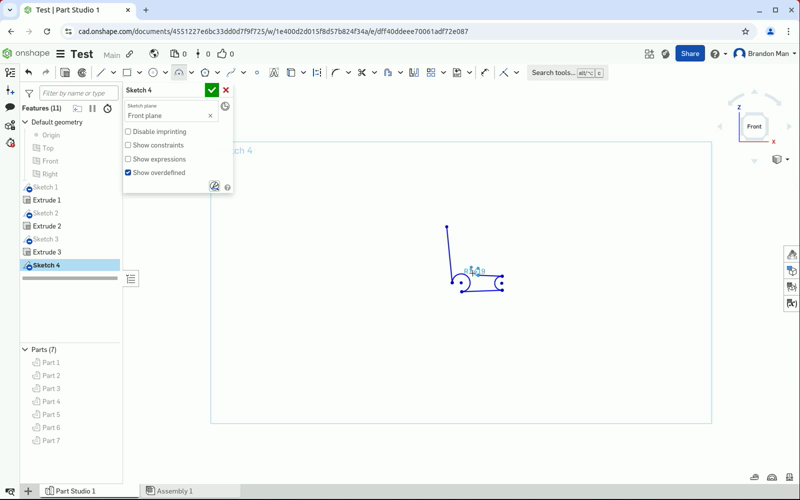
key_up(shift)
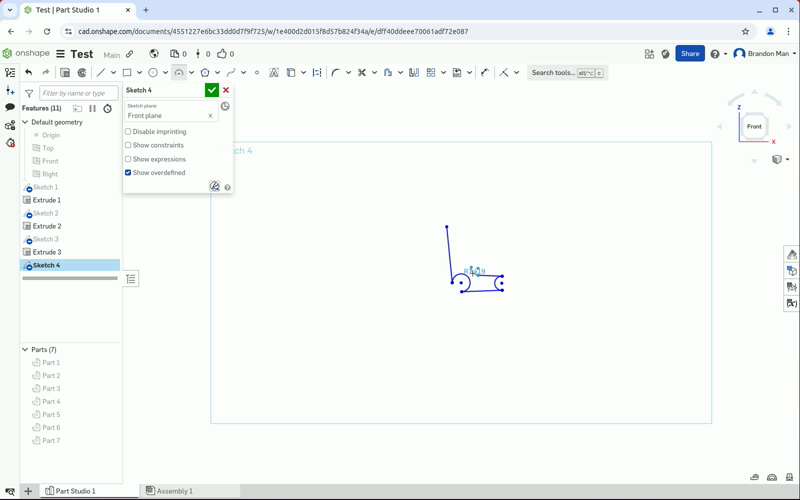
key(esc)
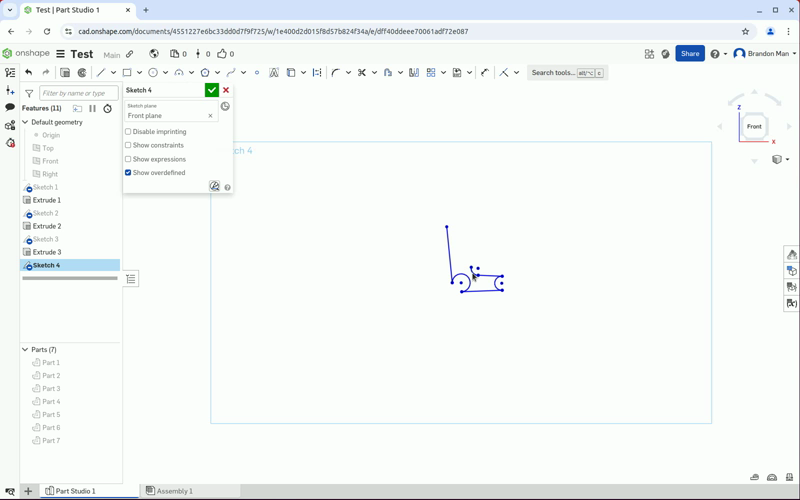
key(l)
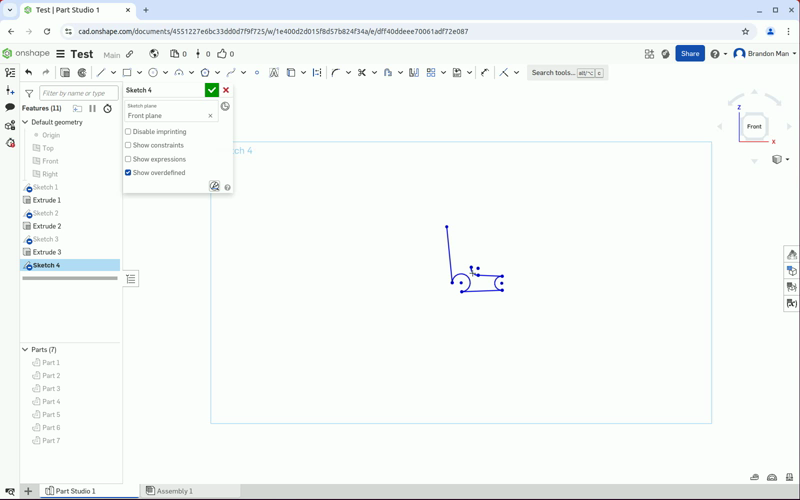
mouse_move(471, 267)
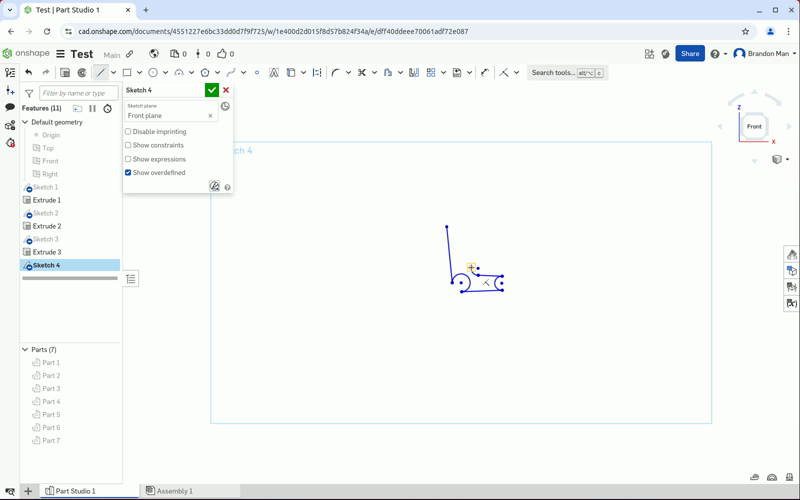
click(471, 267)
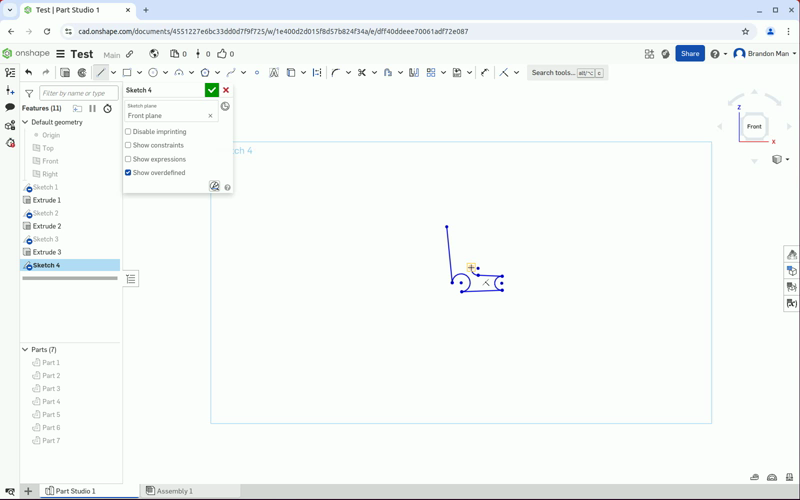
key_down(shift)
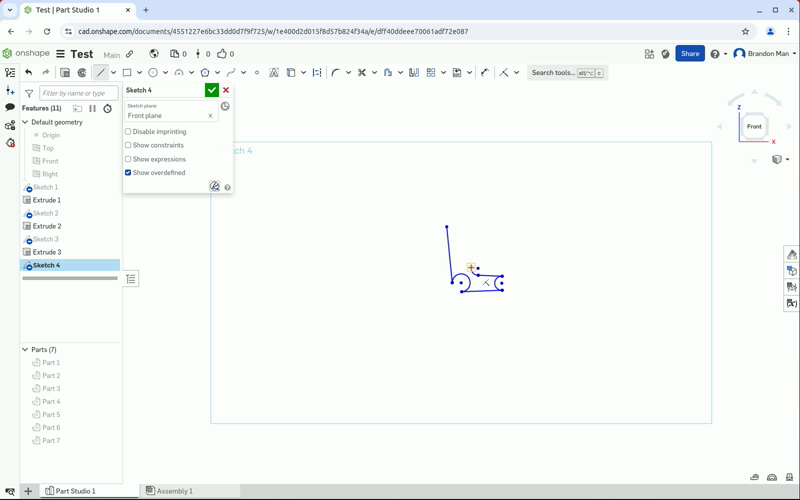
mouse_move(501, 267)
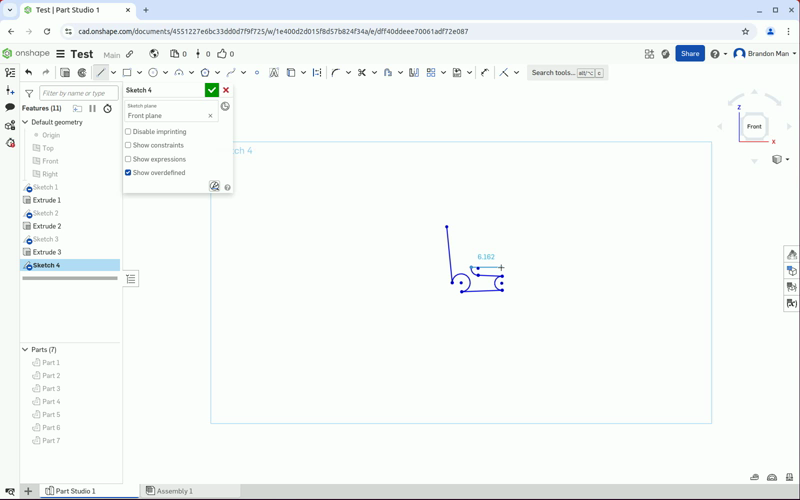
mouse_move(475, 226)
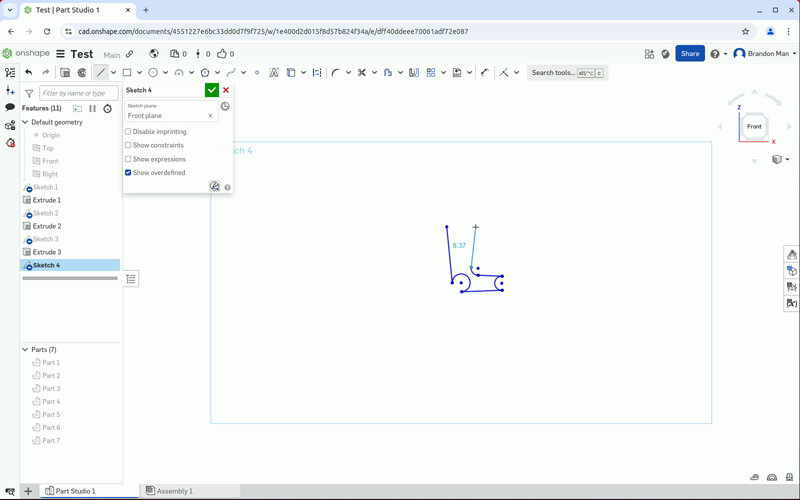
click(475, 226)
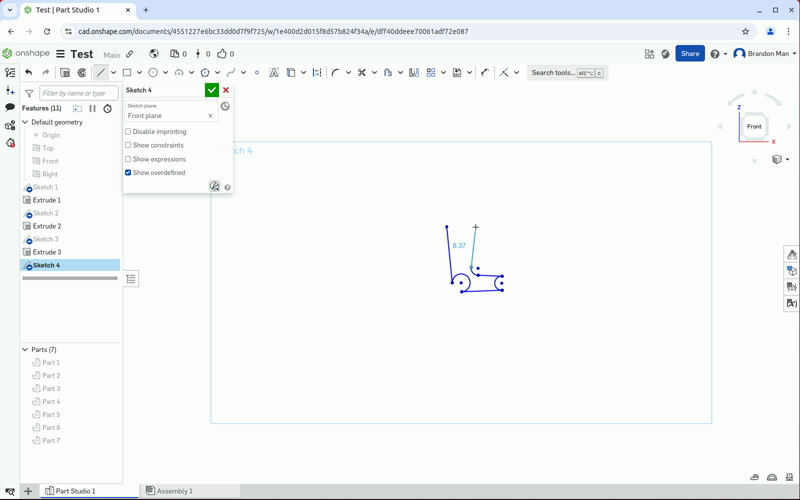
key_up(shift)
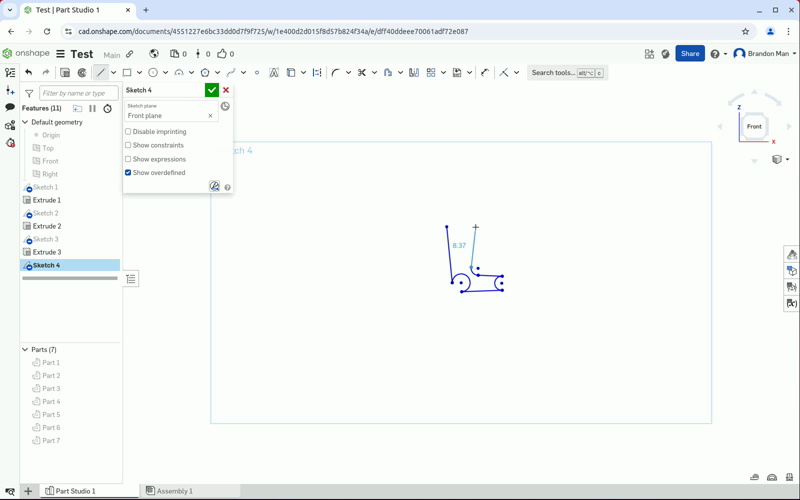
key(esc)
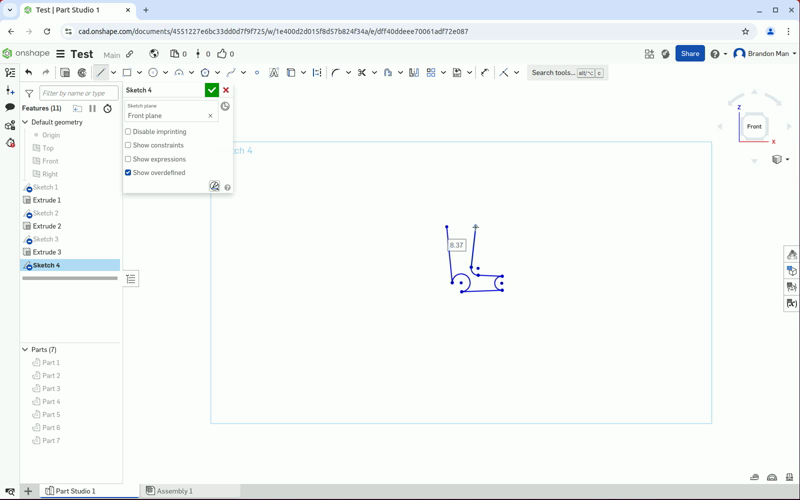
key(a)
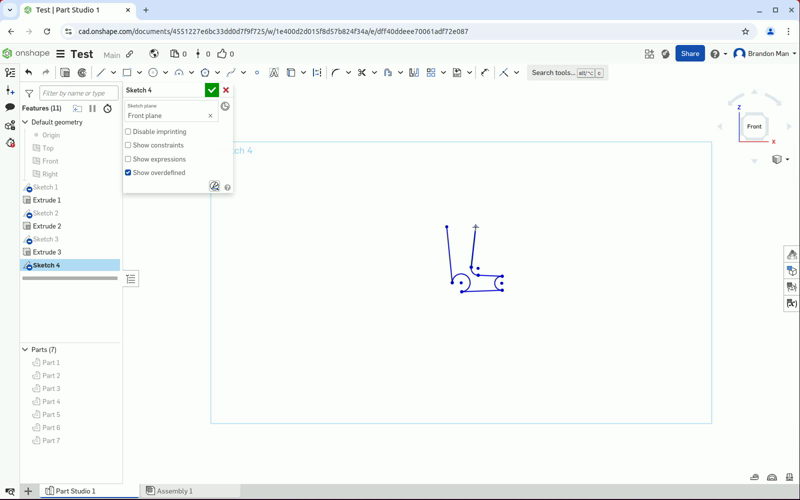
mouse_move(475, 226)
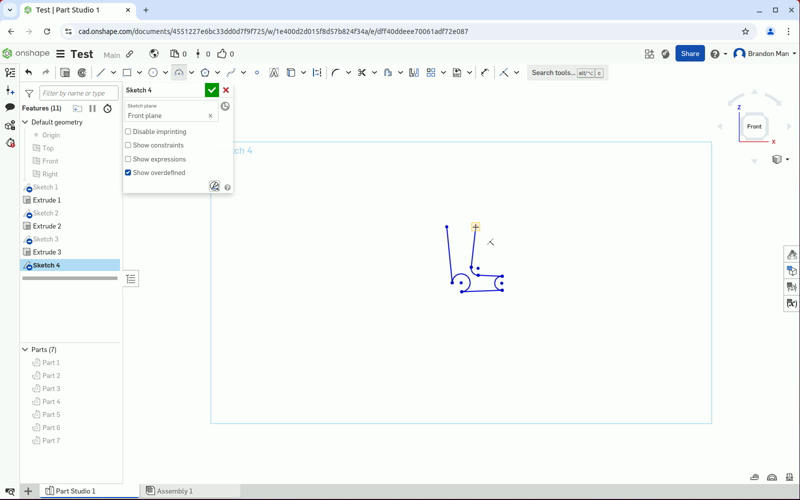
click(475, 226)
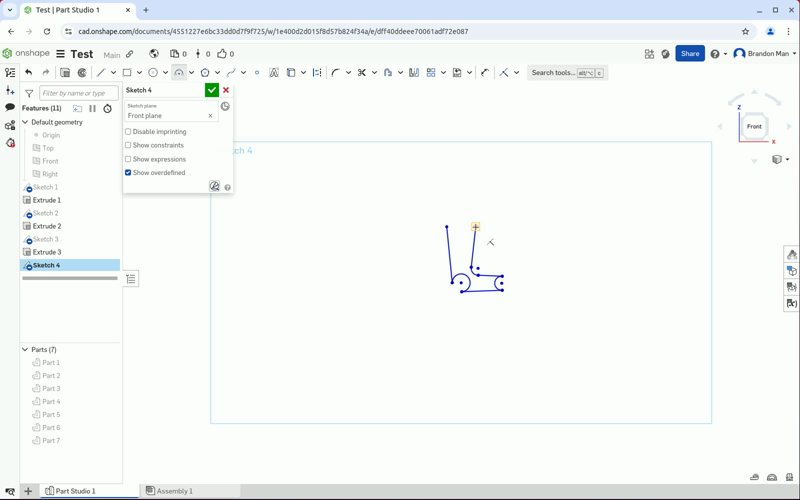
mouse_move(446, 226)
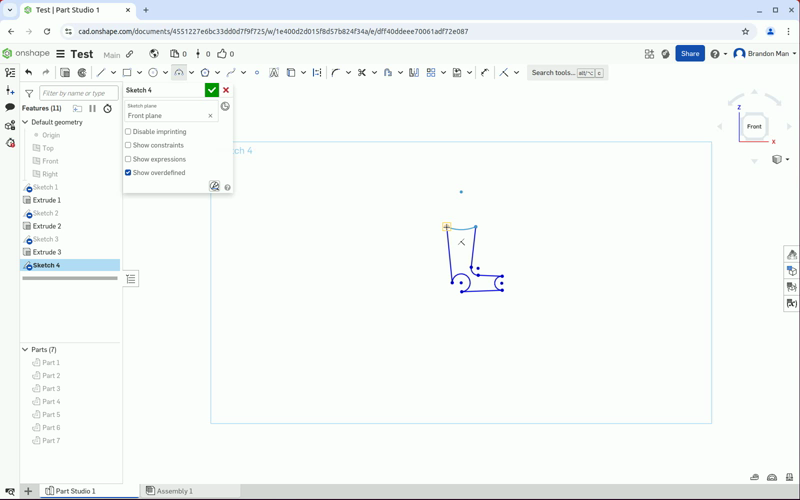
click(446, 226)
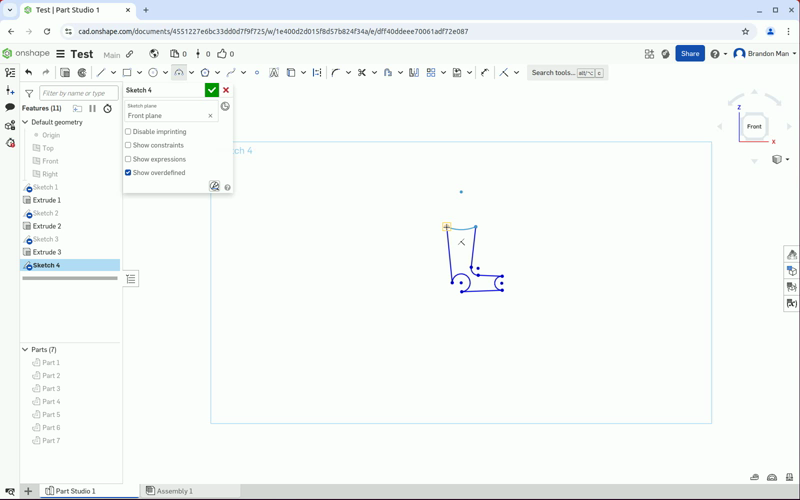
key_down(shift)
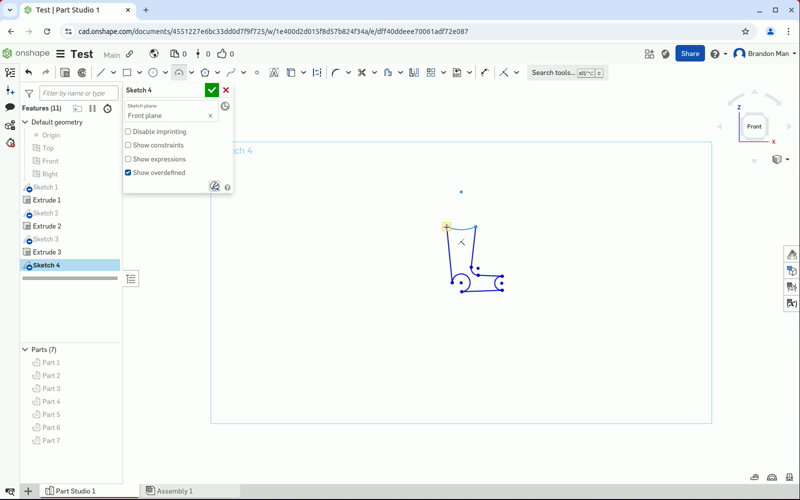
mouse_move(461, 239)
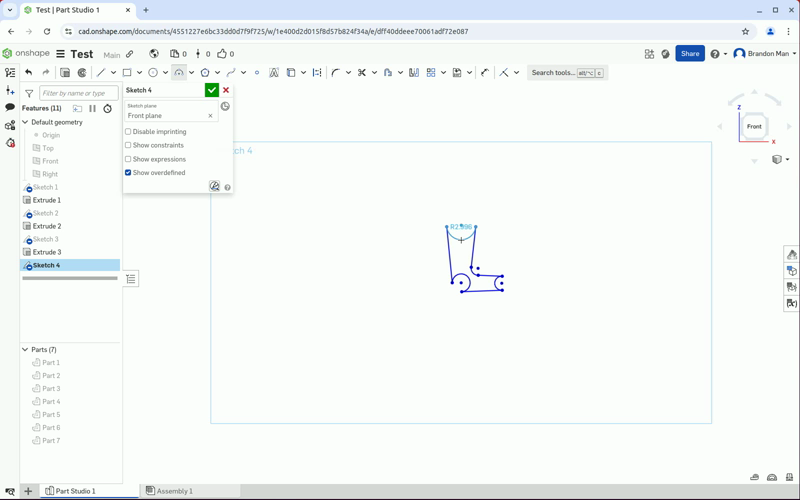
click(461, 239)
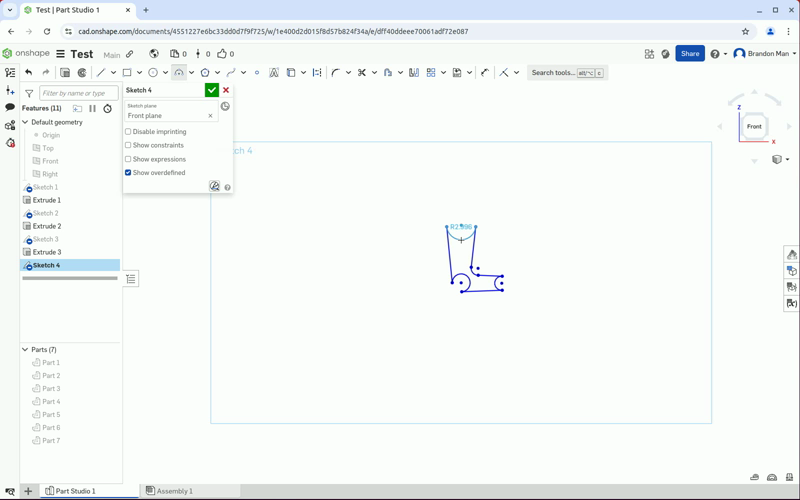
key_up(shift)
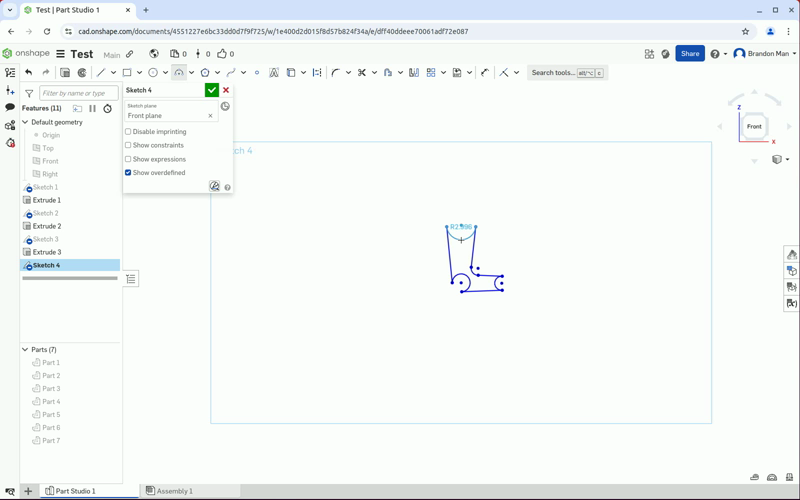
key(esc)
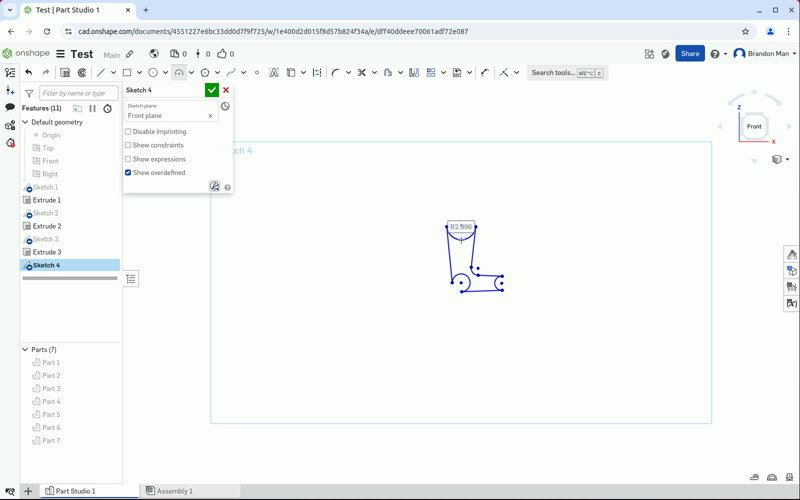
mouse_move(460, 241)
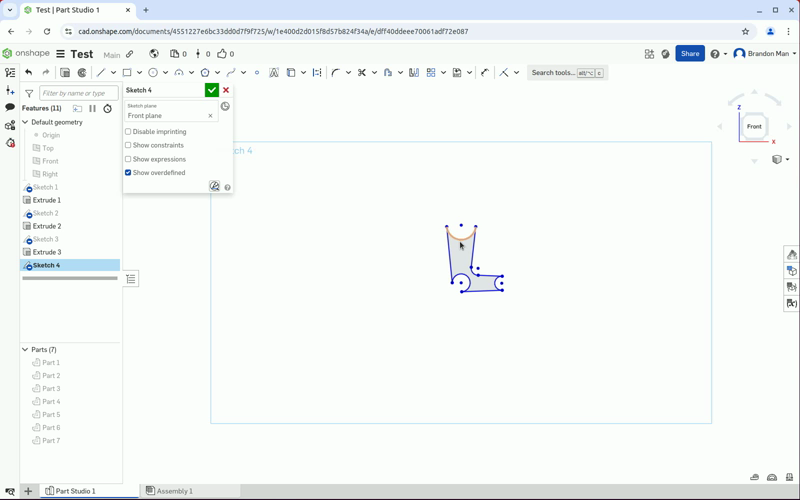
scroll(6)
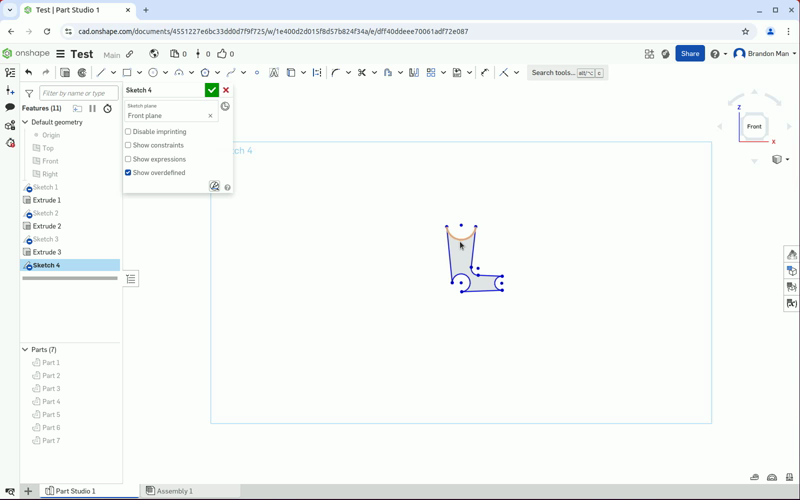
scroll(6)
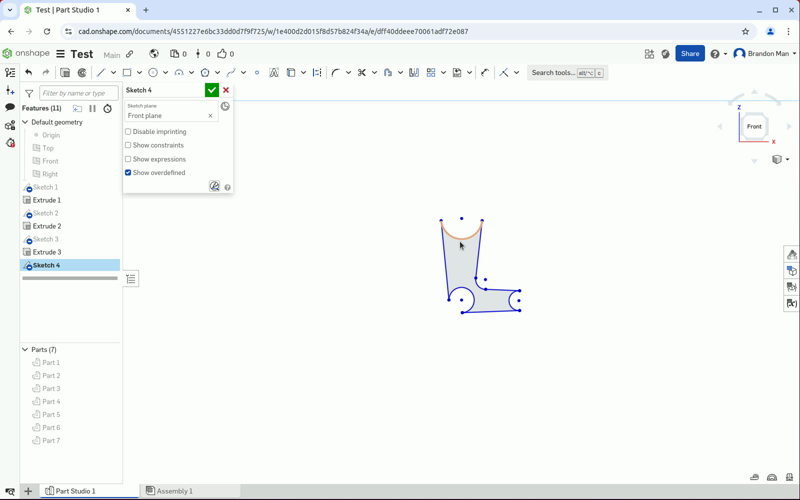
scroll(6)
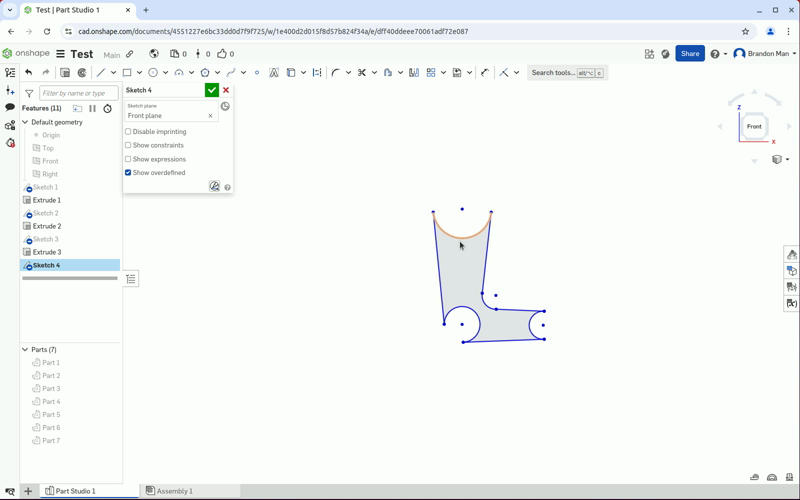
scroll(6)
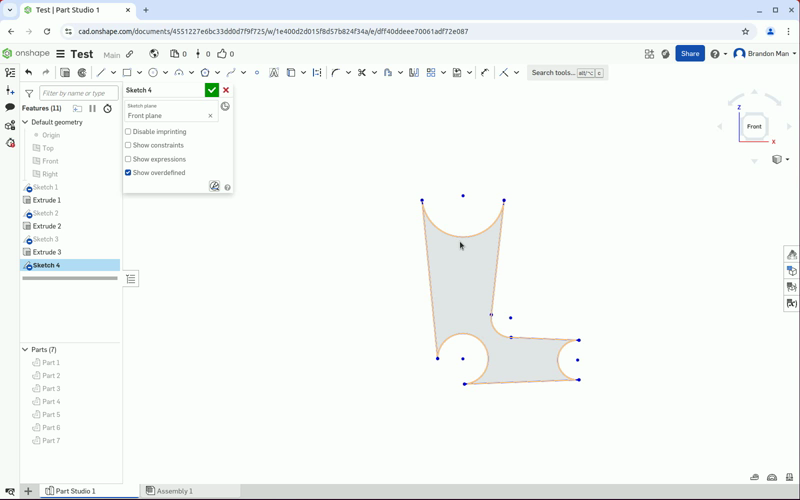
scroll(6)
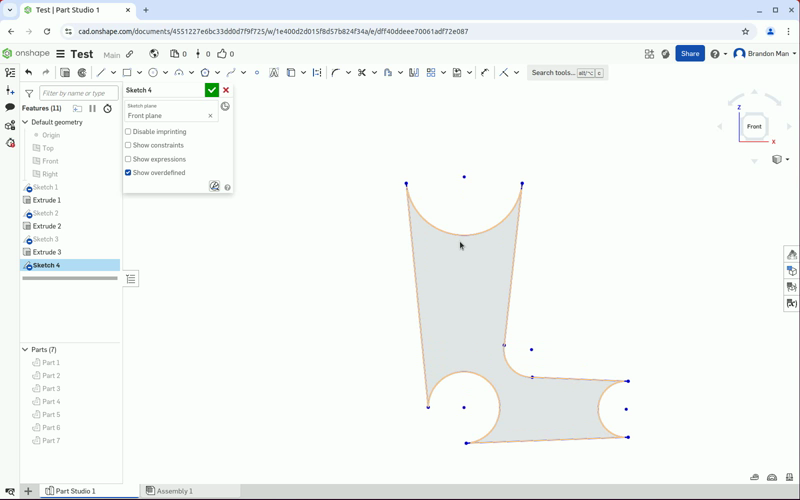
scroll(6)
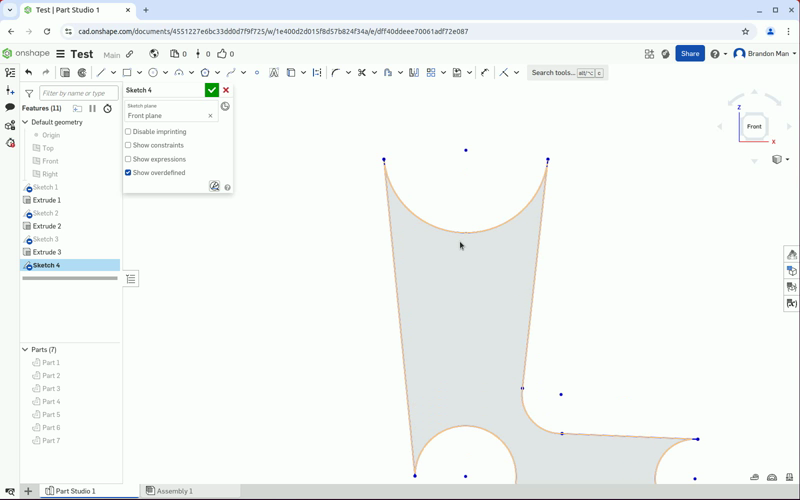
scroll(6)
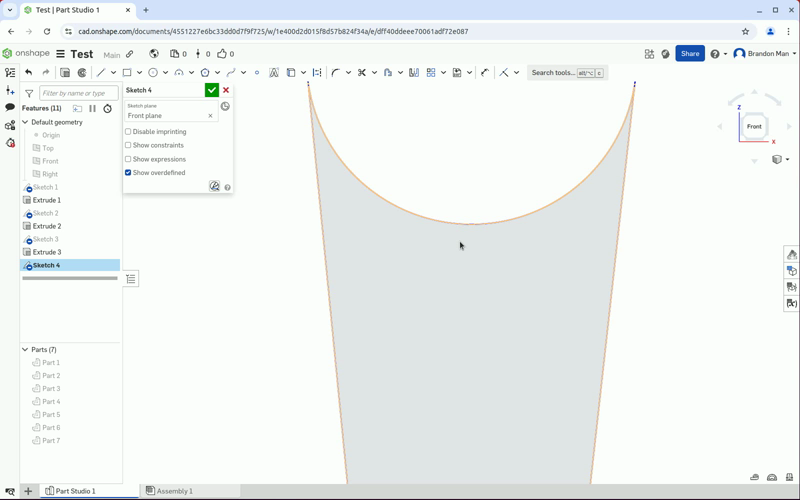
click(460, 241)
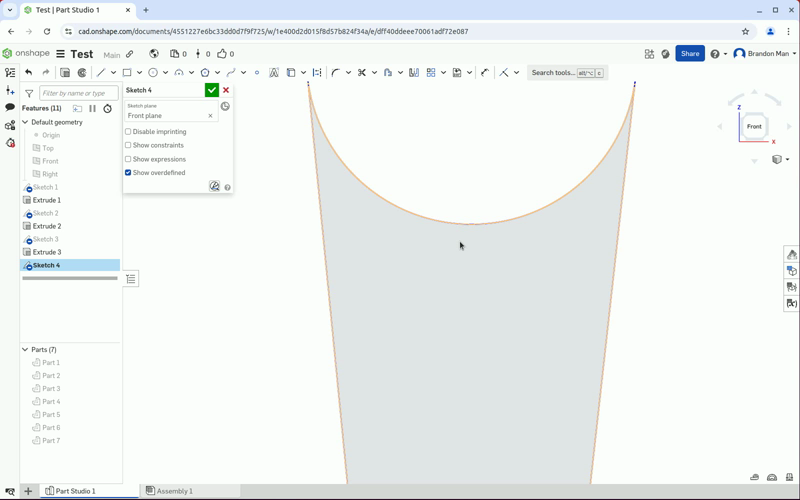
scroll(-6)
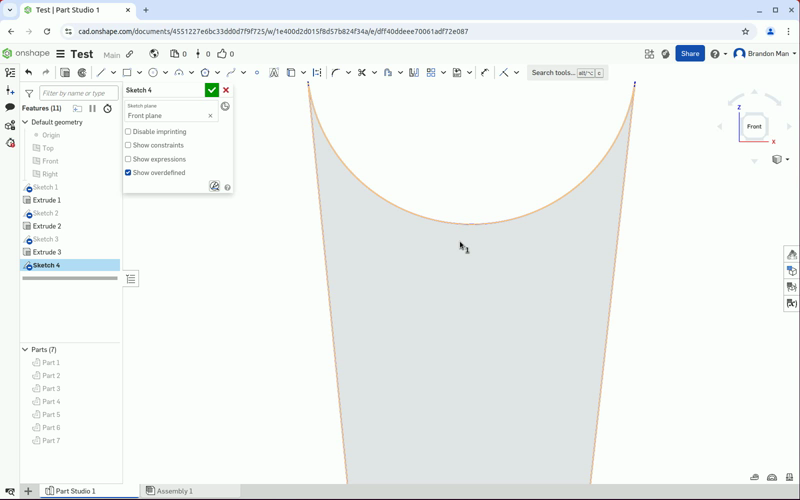
scroll(-6)
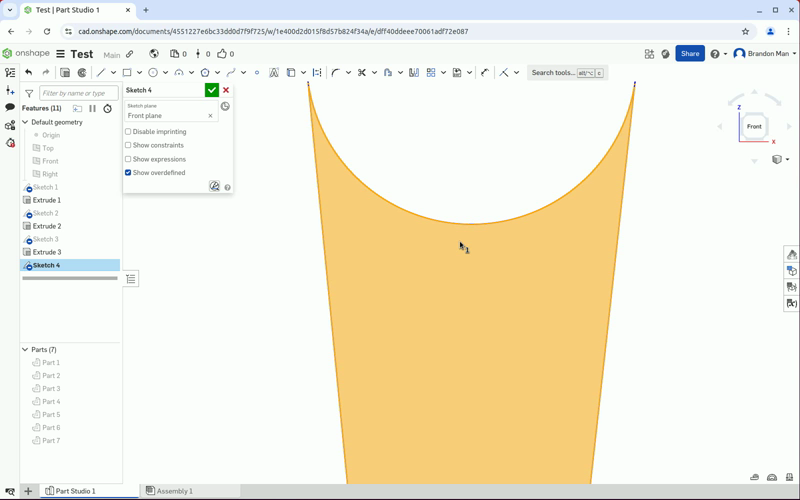
scroll(-6)
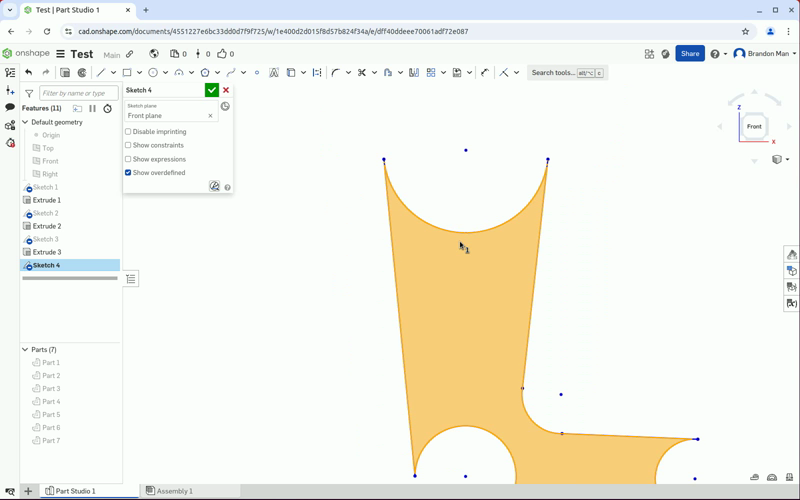
scroll(-6)
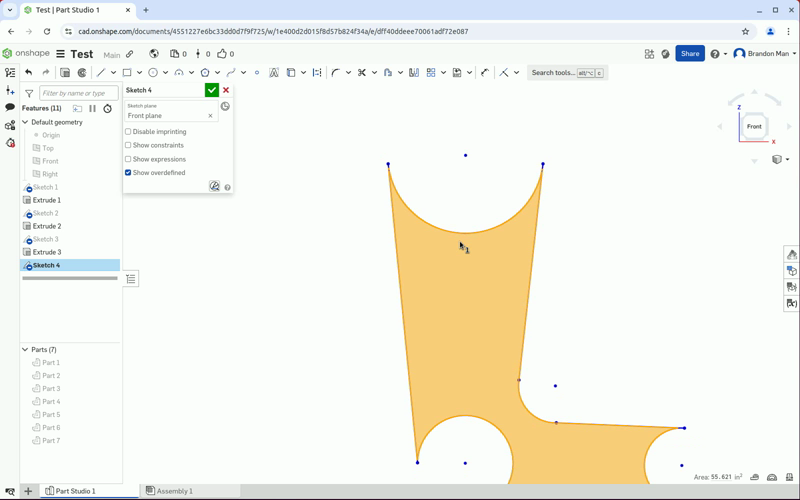
scroll(-6)
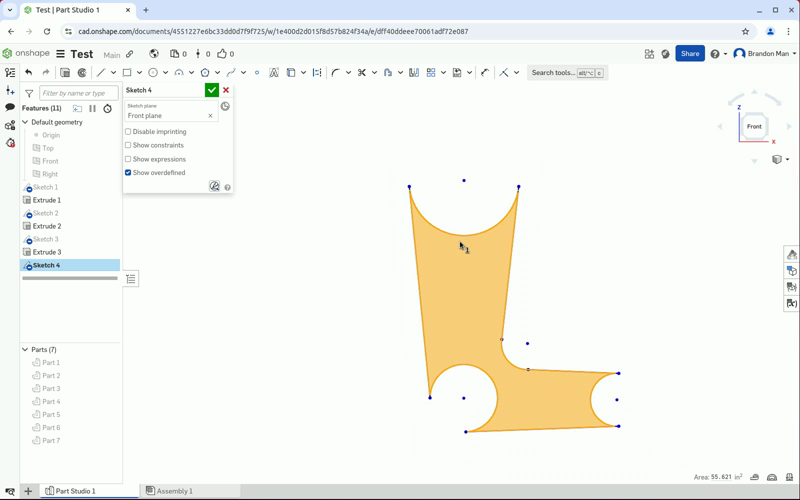
scroll(-6)
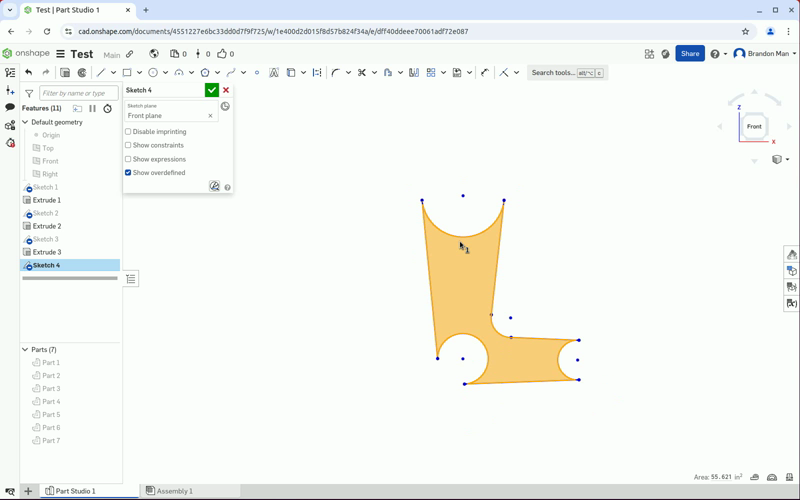
scroll(-6)
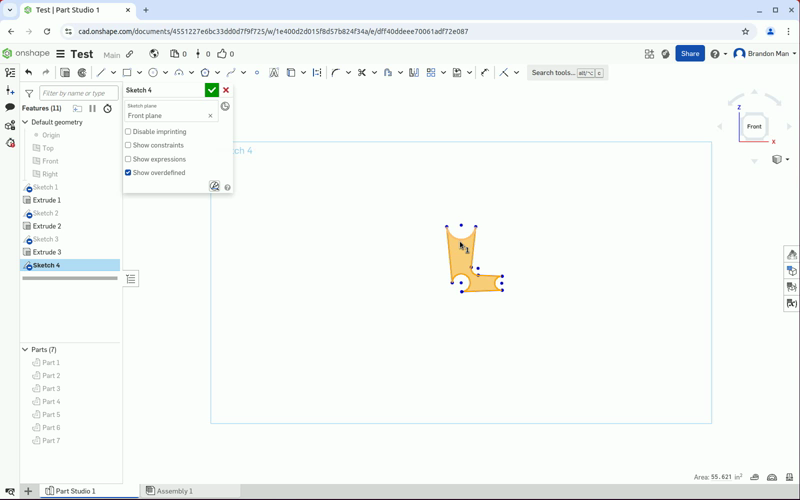
mouse_move(73, 352)
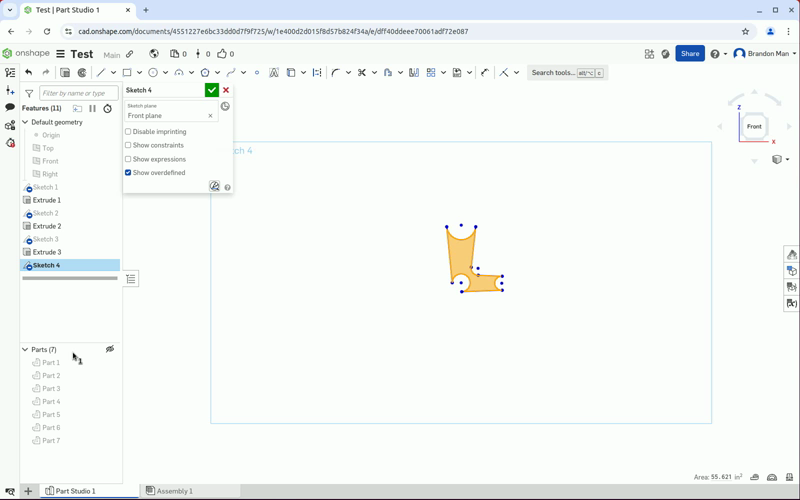
key(shift+y)
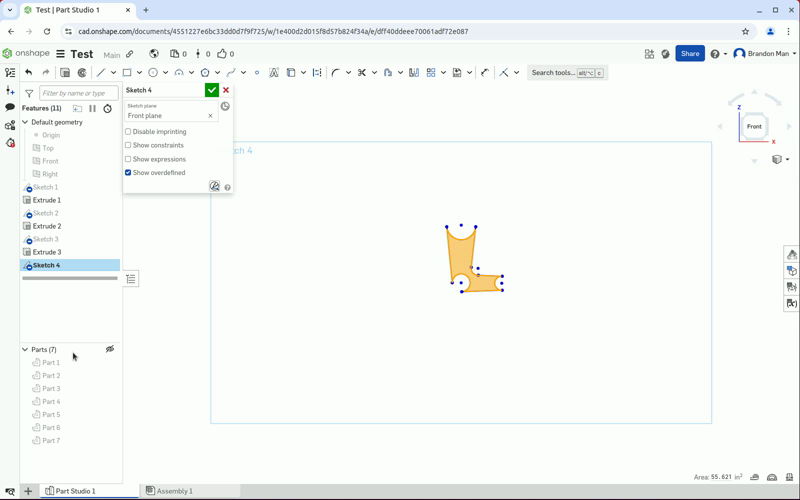
key(shift+e)
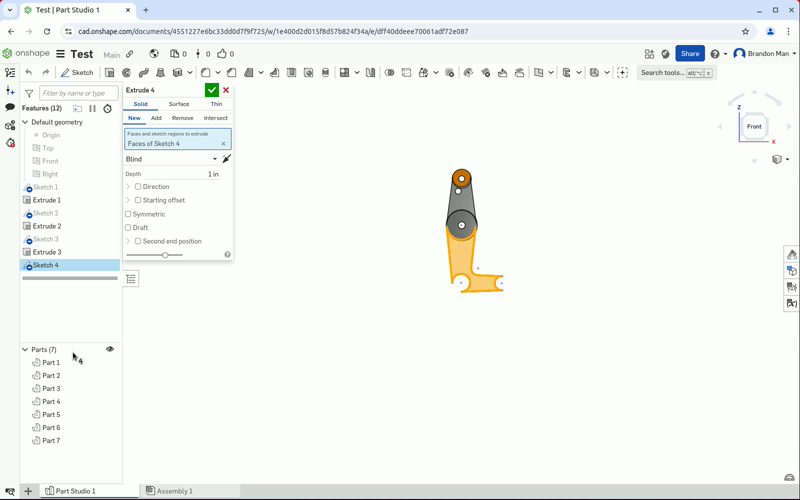
mouse_move(143, 106)
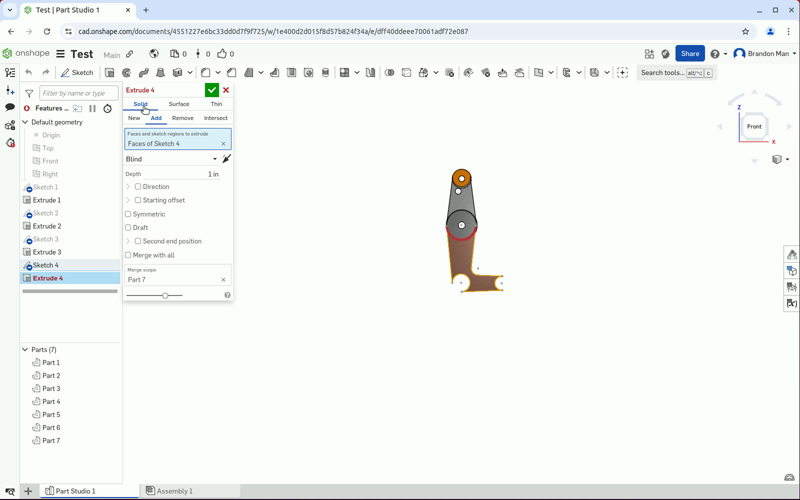
click(143, 106)
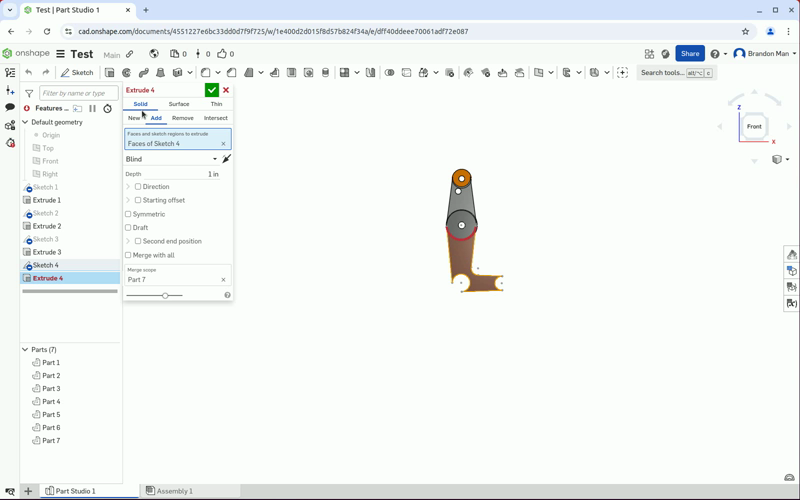
mouse_move(137, 120)
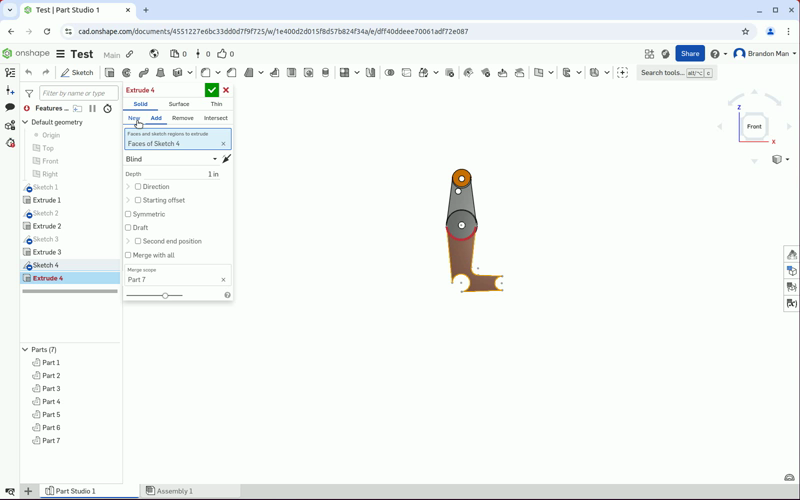
click(137, 120)
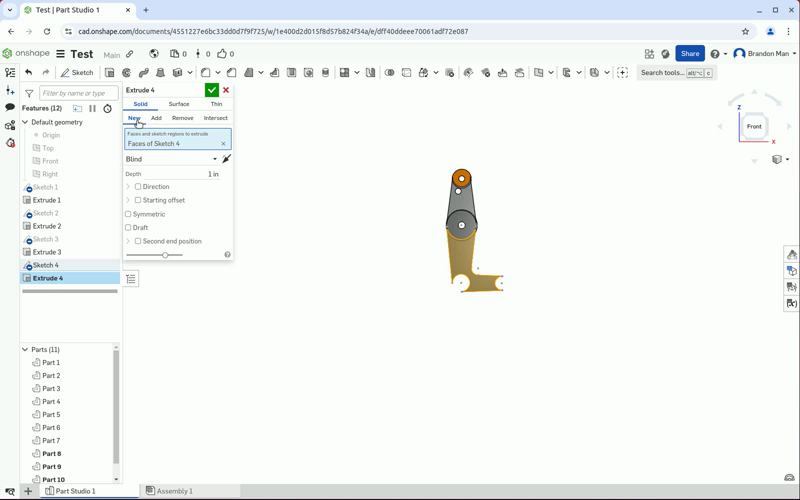
key(tab, 4)
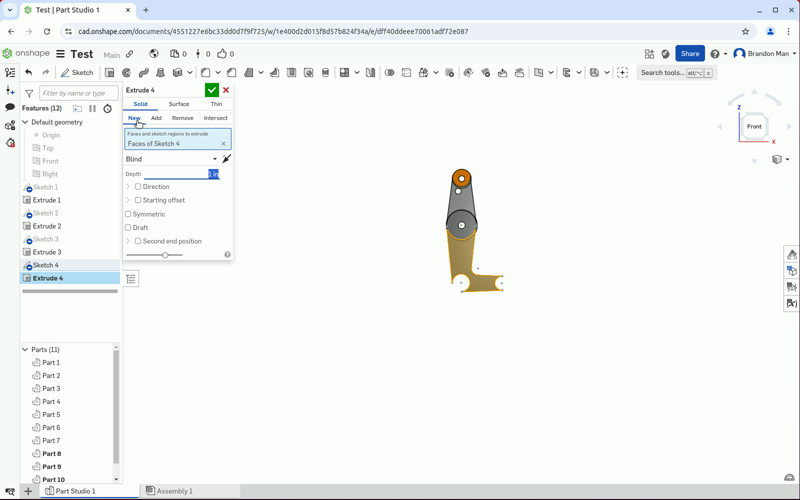
text(0.481)
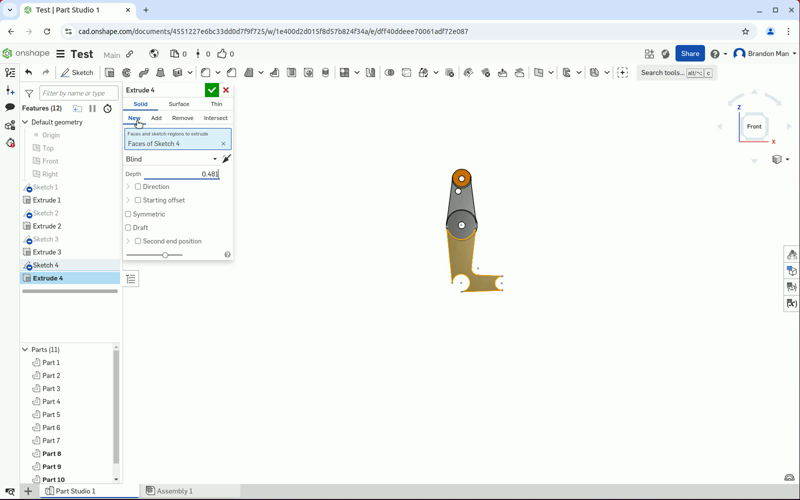
key(enter)
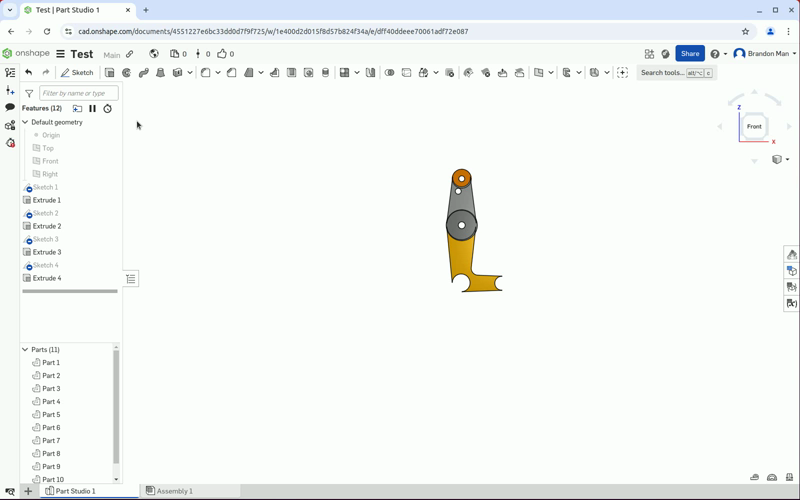
key(shift+h)
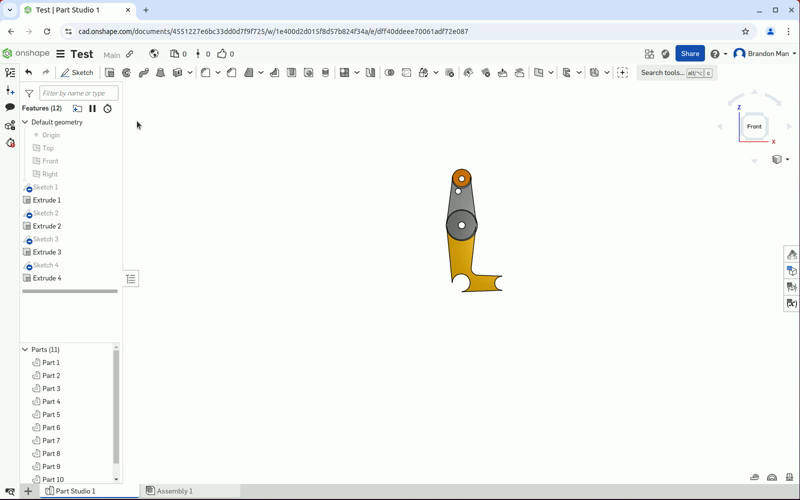
key(shift+h)
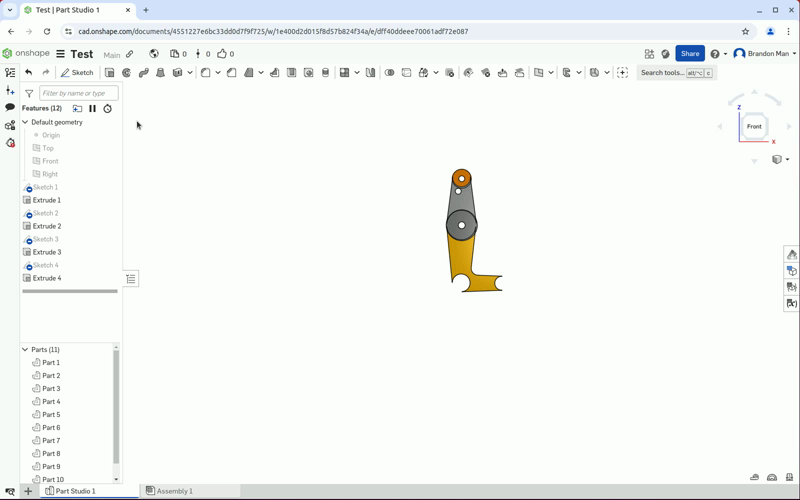
mouse_move(73, 189)
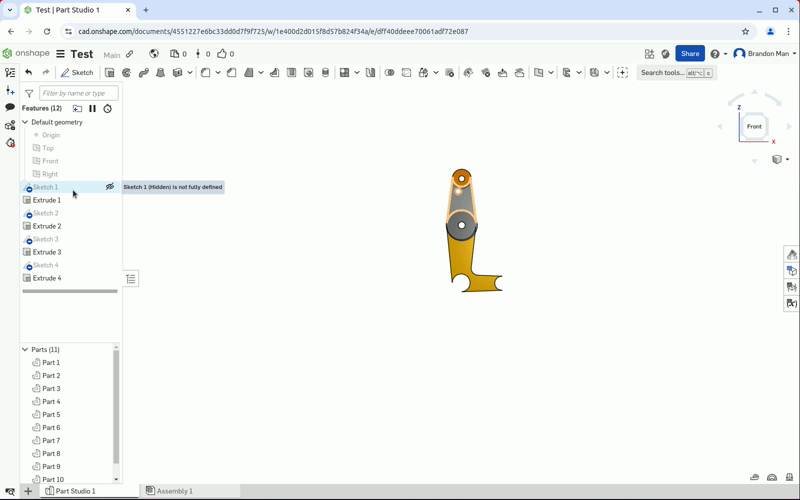
click(73, 189)
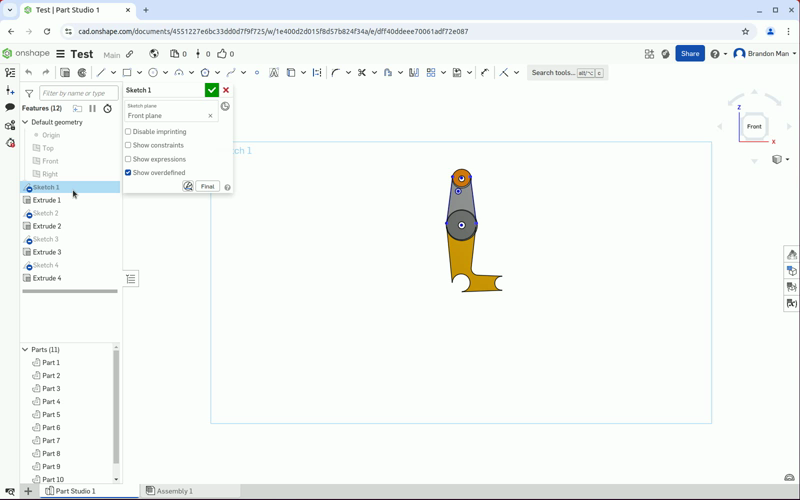
mouse_move(229, 92)
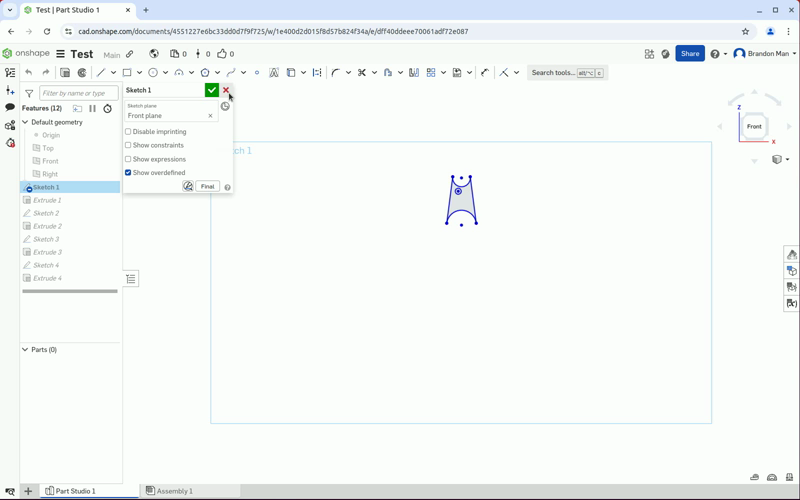
click(229, 92)
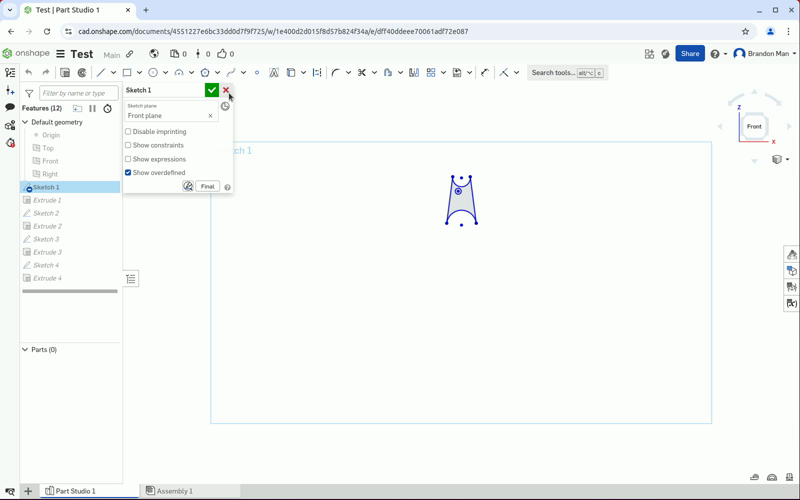
key(shift+s)
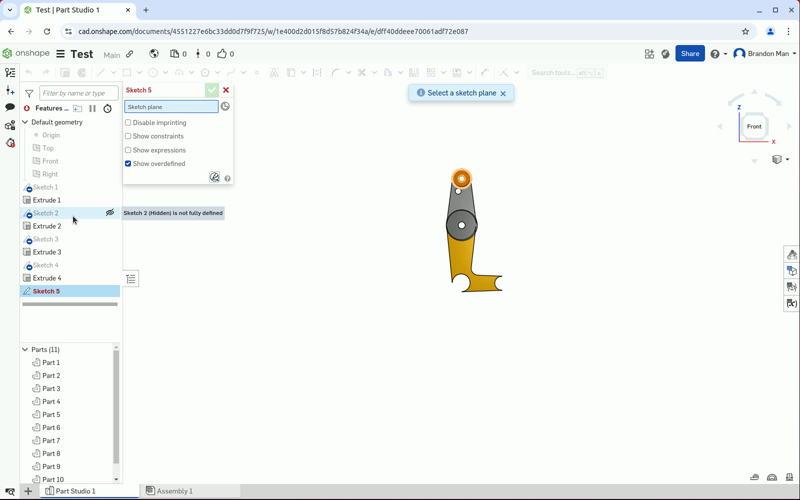
scroll(3)
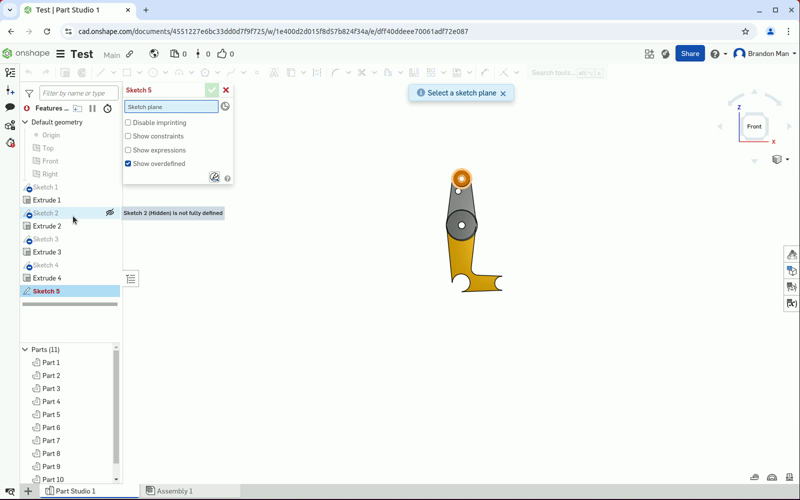
mouse_move(73, 163)
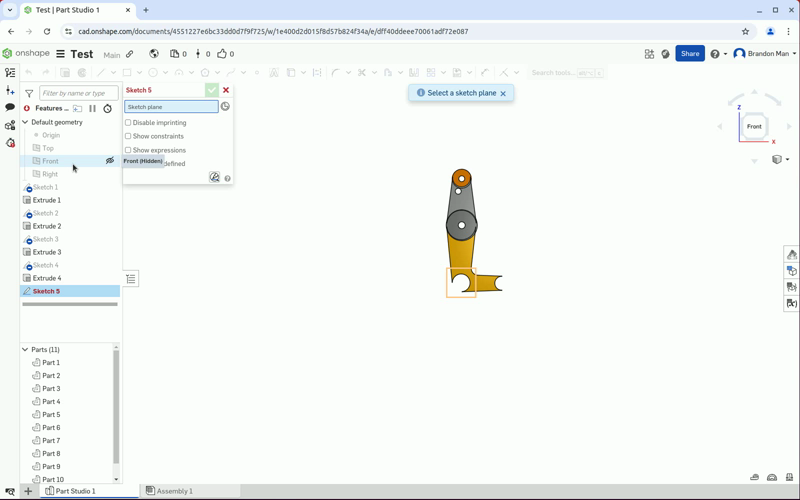
click(73, 163)
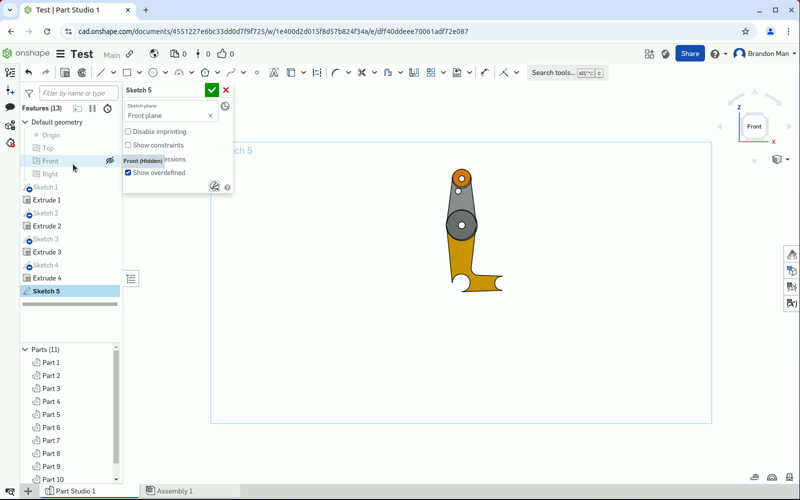
mouse_move(69, 352)
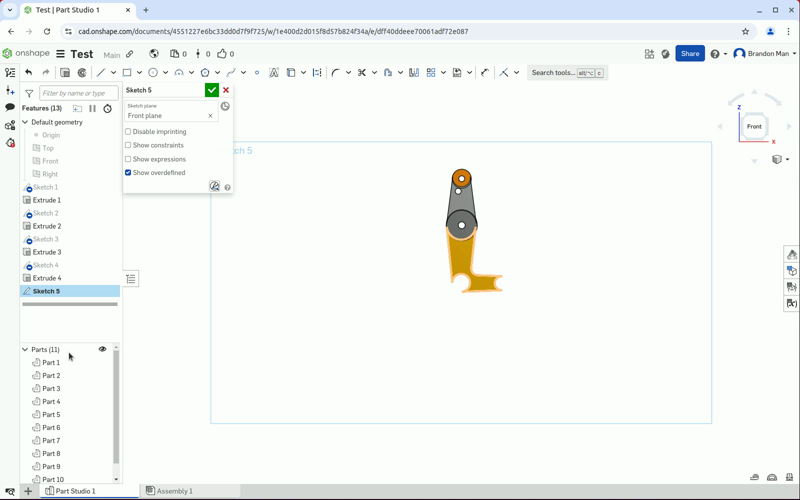
key(y)
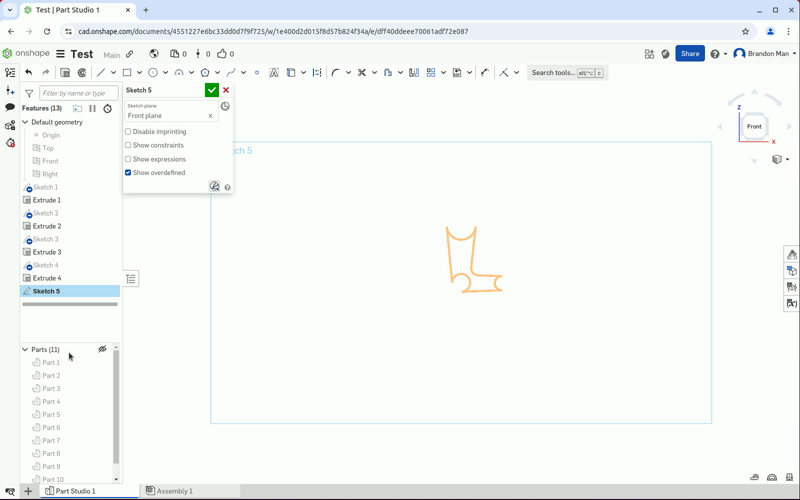
key(l)
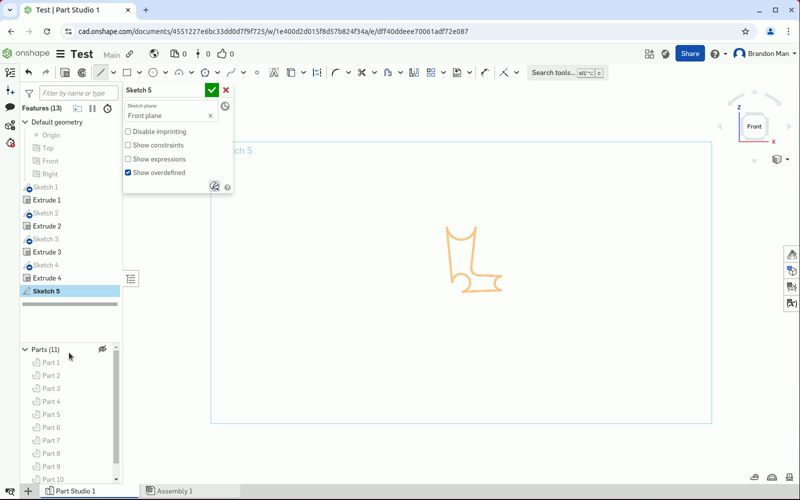
key_down(shift)
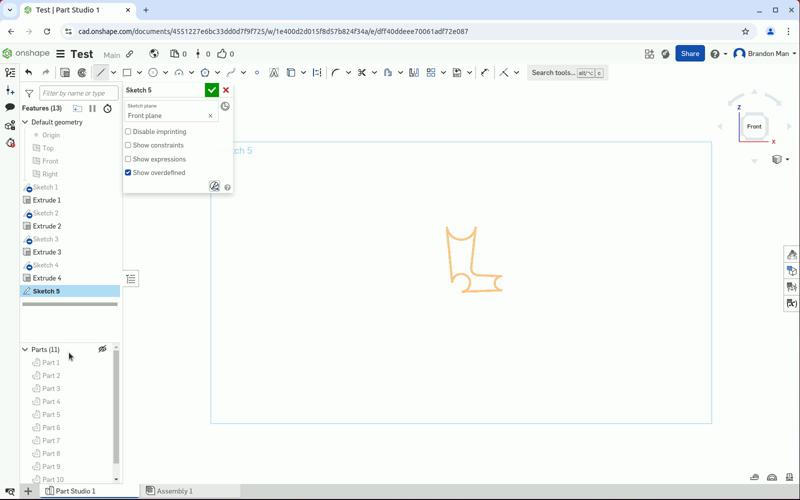
mouse_move(460, 291)
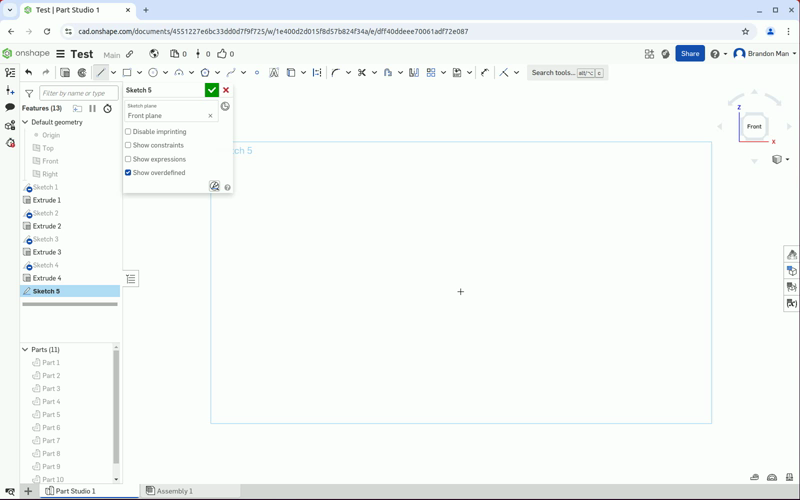
click(460, 291)
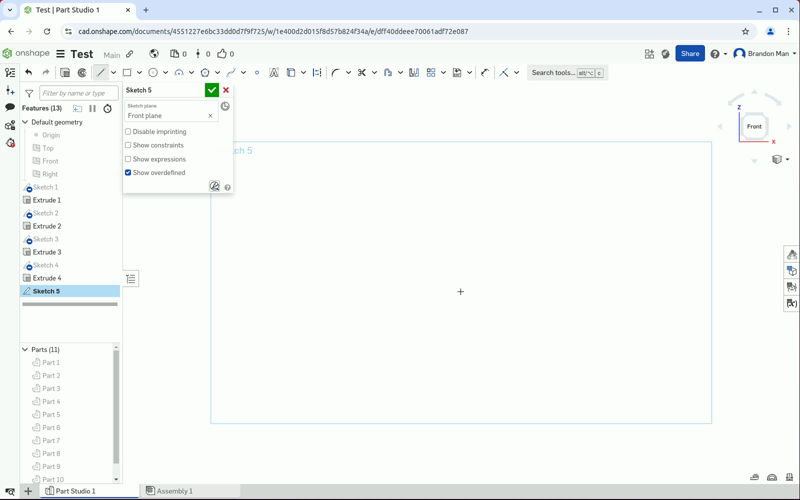
key_up(shift)
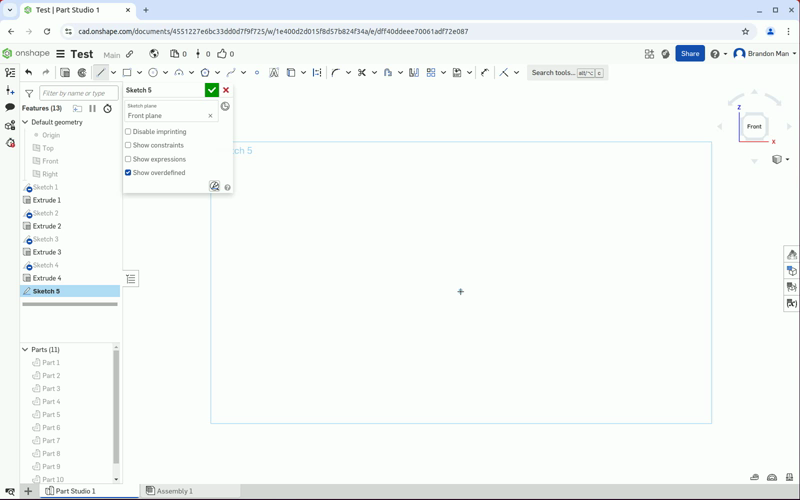
key_down(shift)
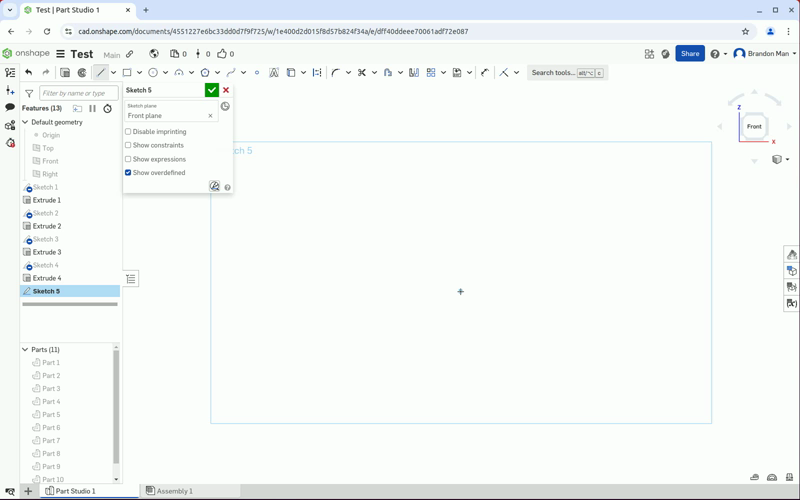
mouse_move(490, 291)
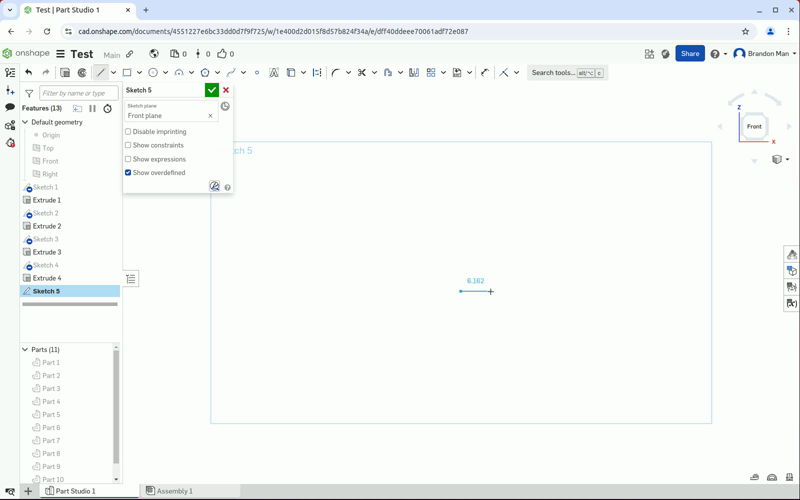
mouse_move(461, 291)
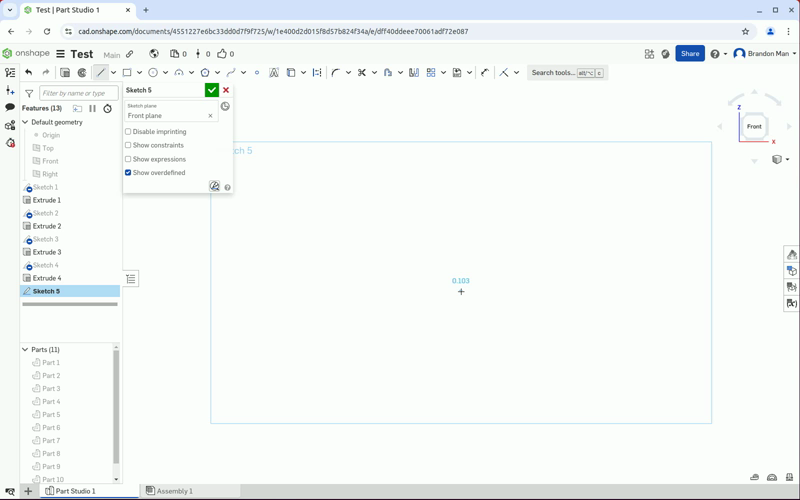
scroll(6)
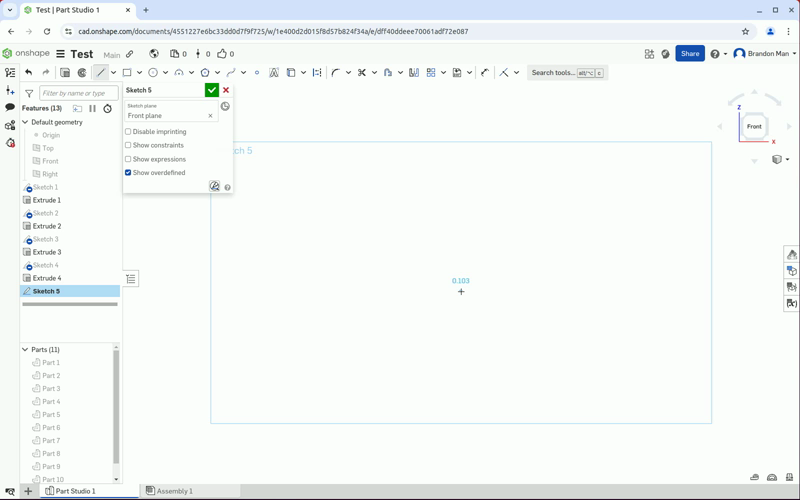
scroll(6)
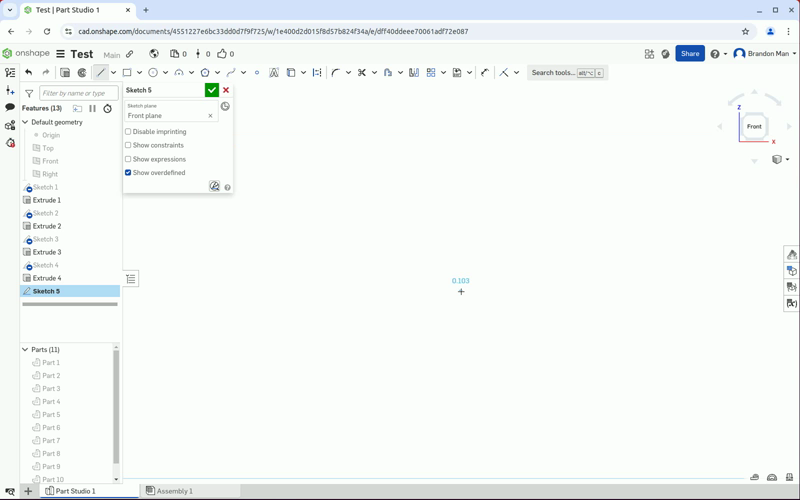
scroll(6)
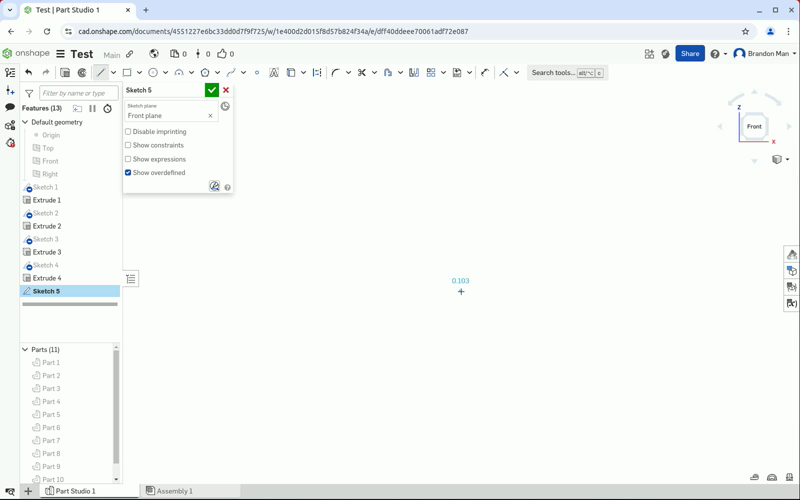
scroll(6)
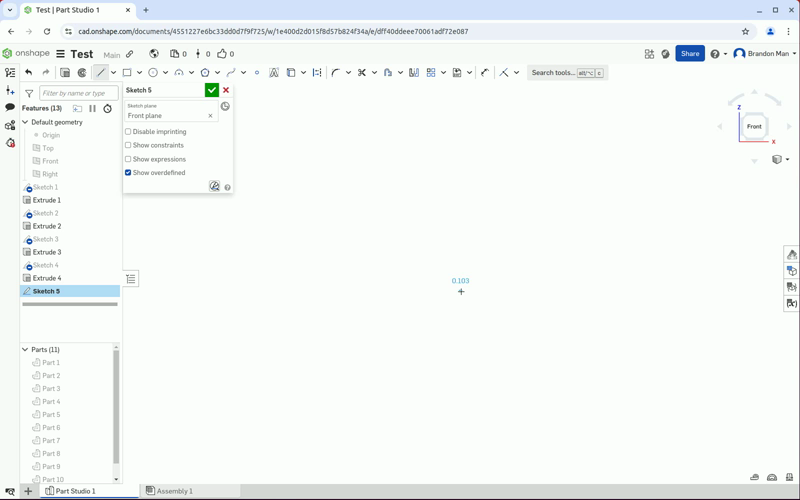
scroll(6)
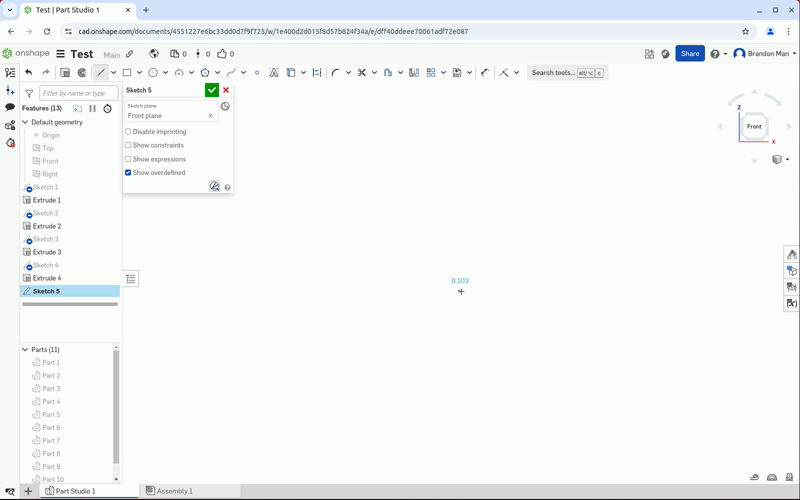
scroll(6)
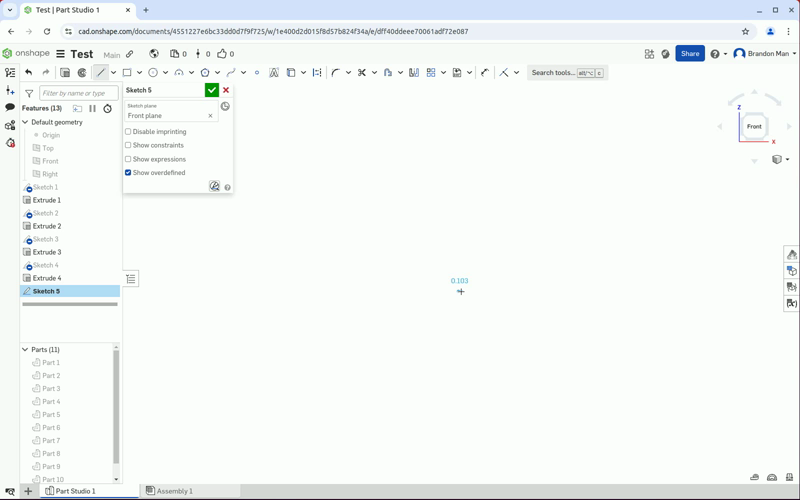
scroll(6)
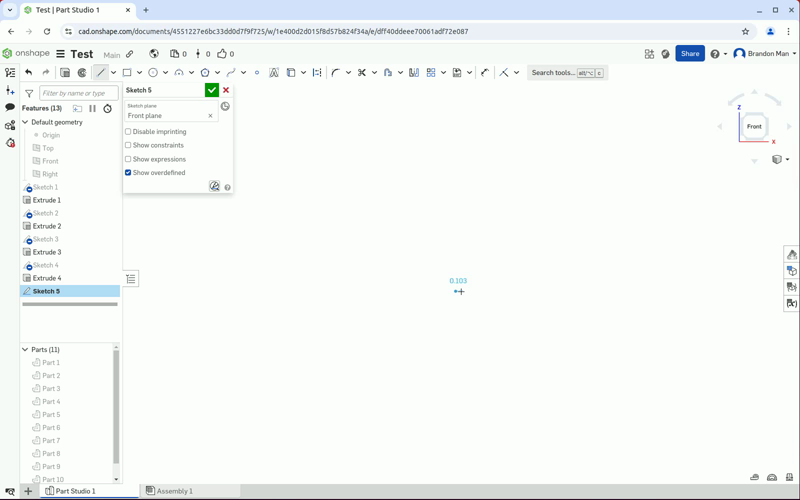
click(461, 291)
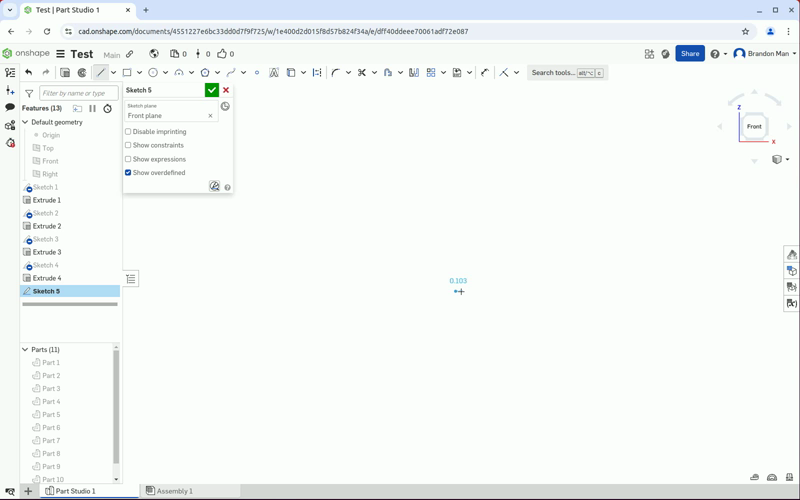
scroll(-6)
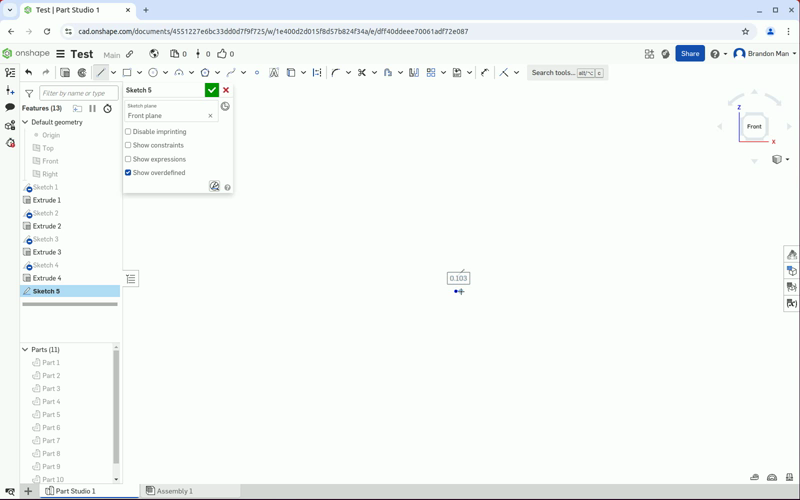
scroll(-6)
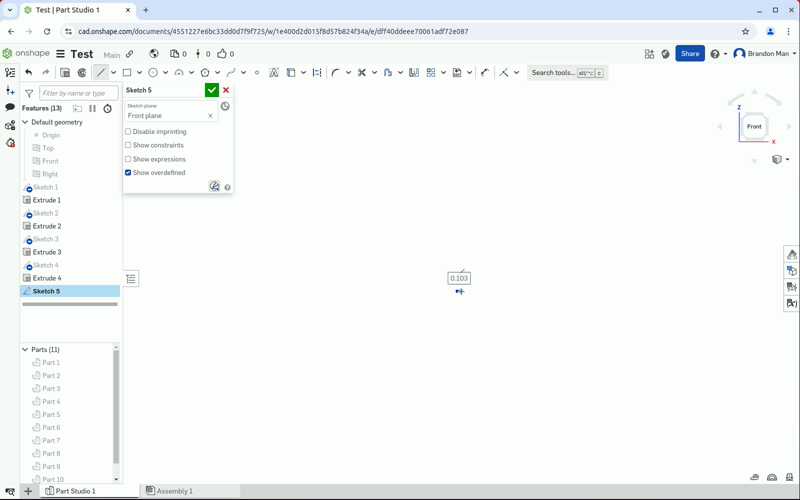
scroll(-6)
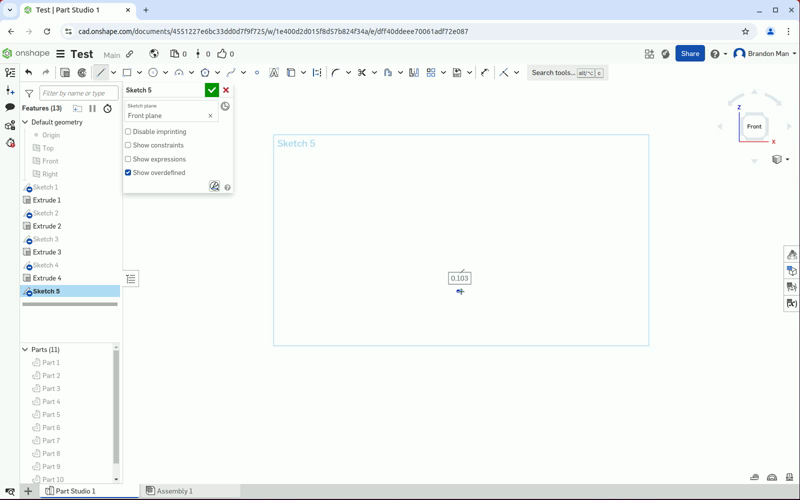
scroll(-6)
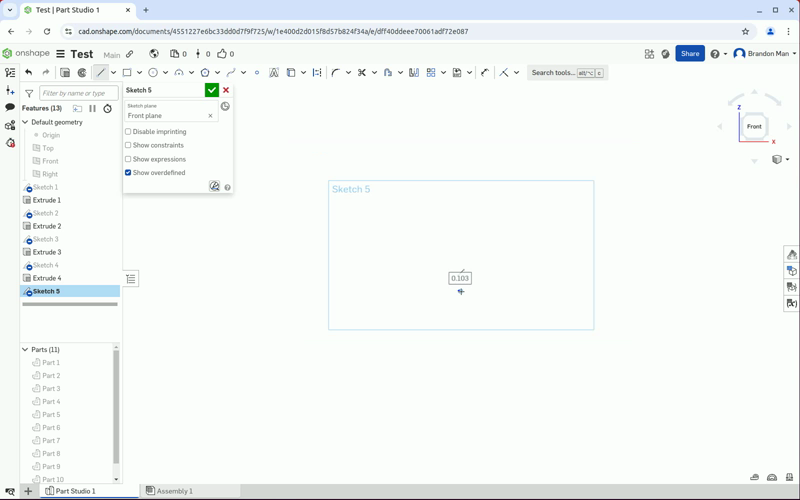
scroll(-6)
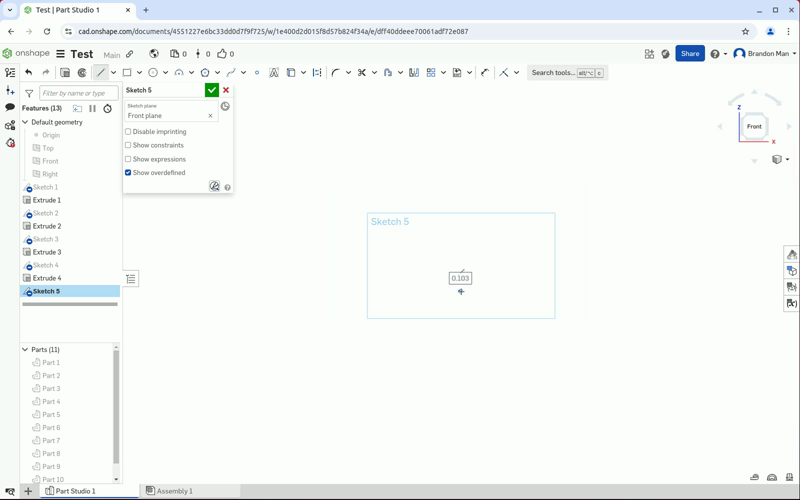
scroll(-6)
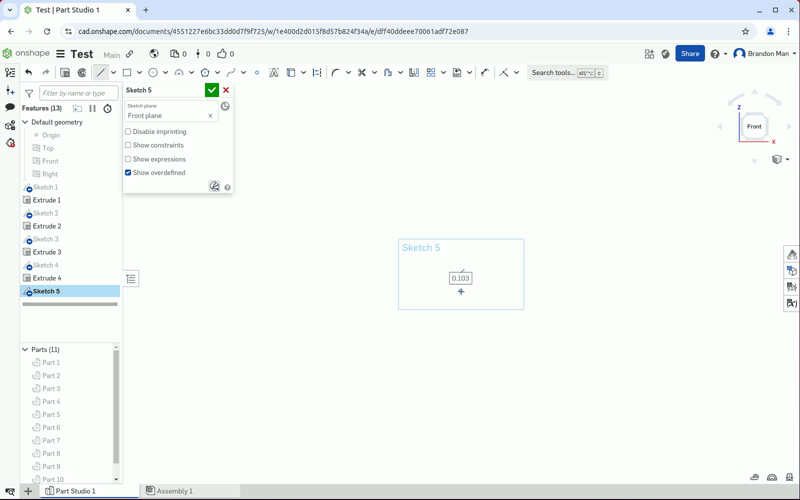
scroll(-6)
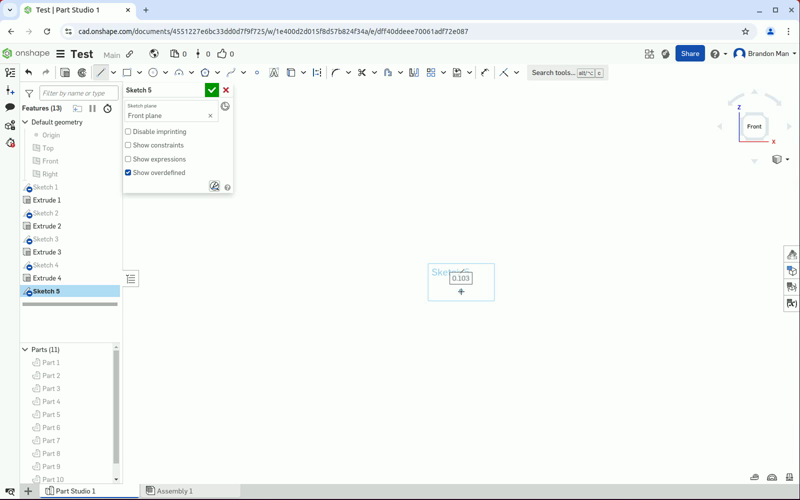
key_up(shift)
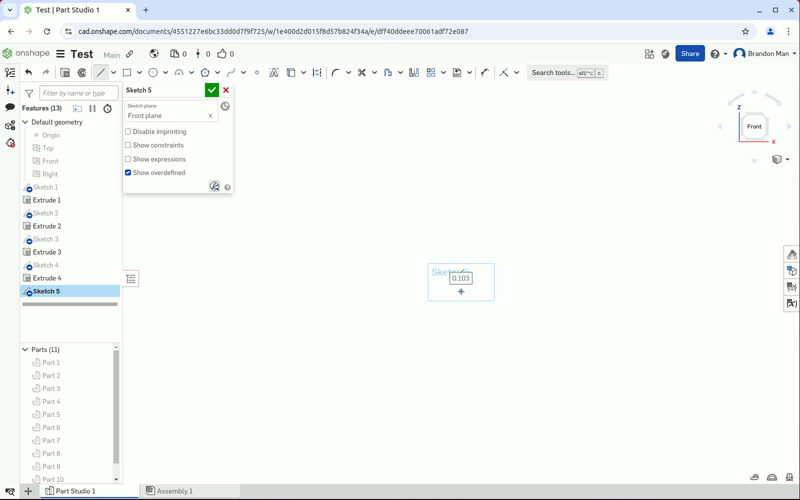
key(esc)
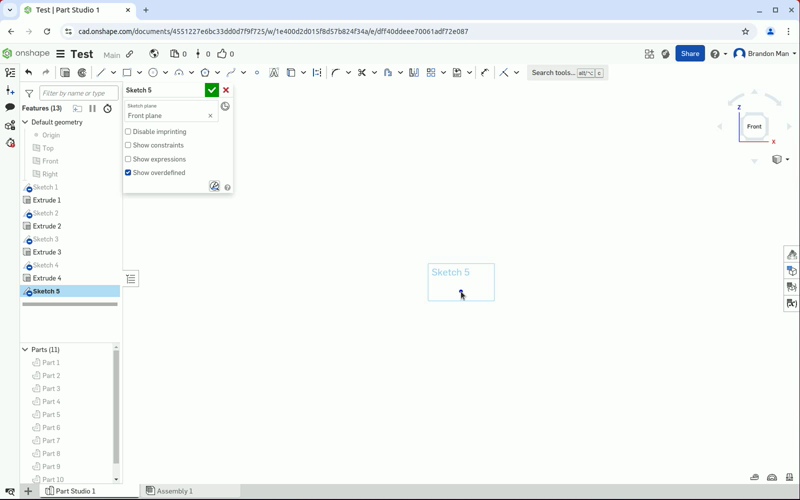
key(a)
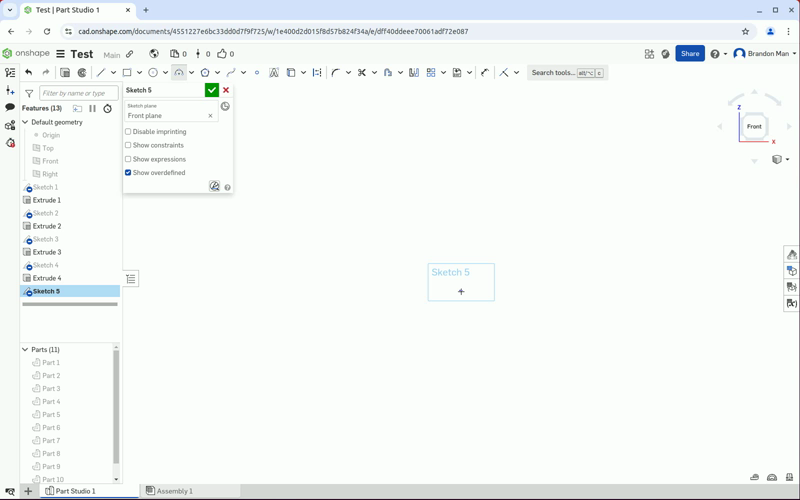
mouse_move(461, 291)
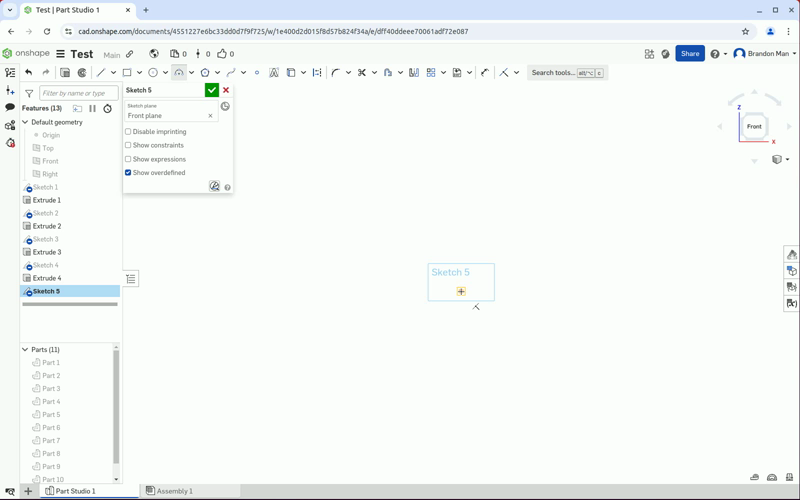
scroll(6)
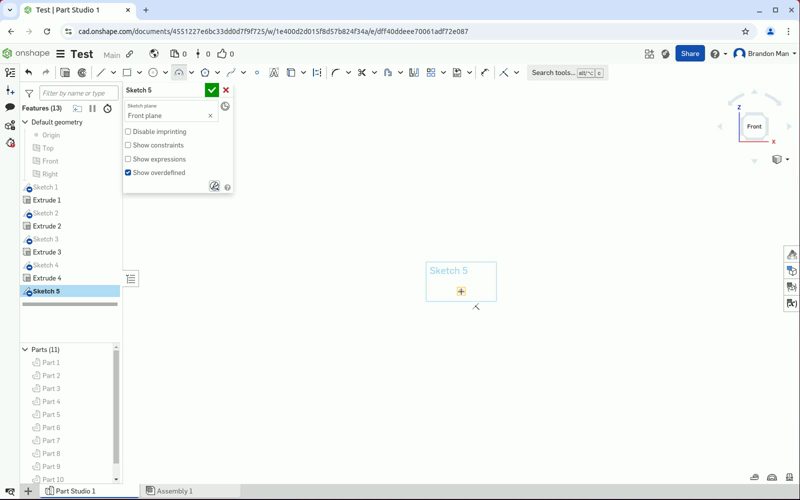
scroll(6)
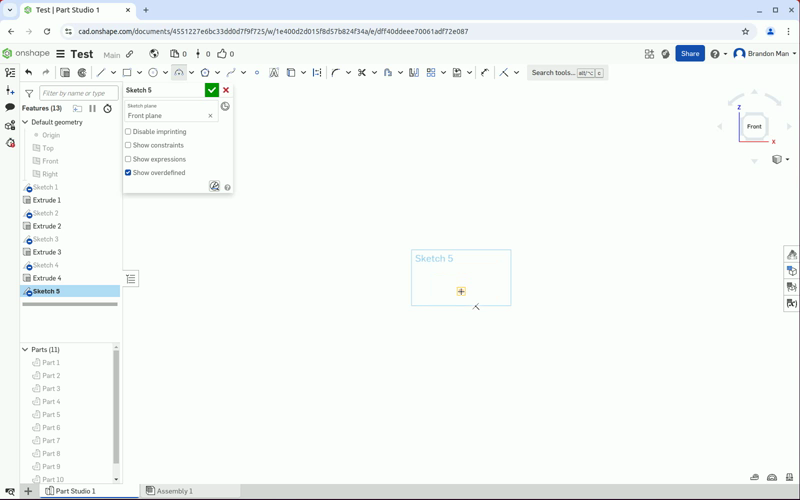
scroll(6)
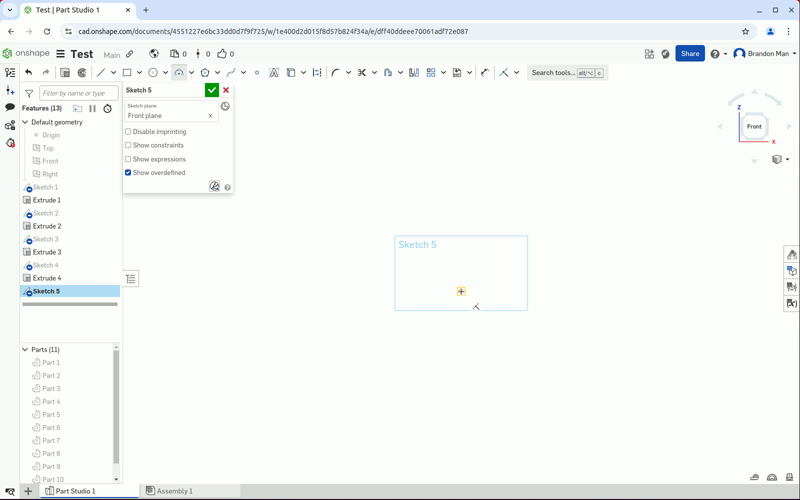
scroll(6)
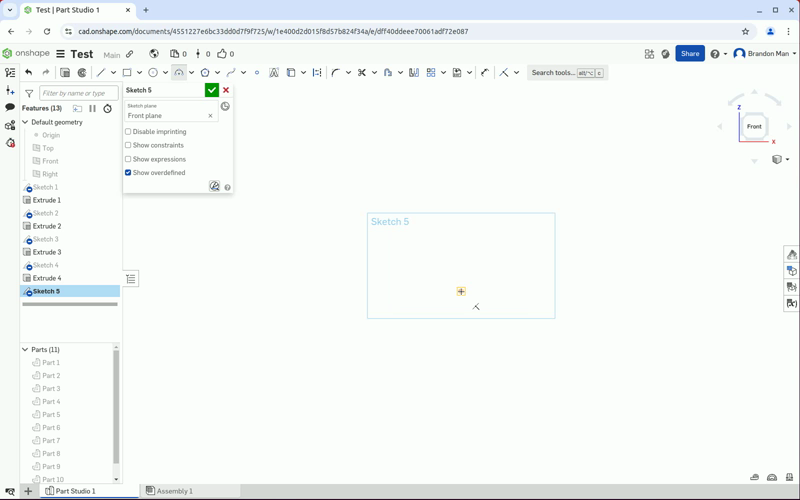
scroll(6)
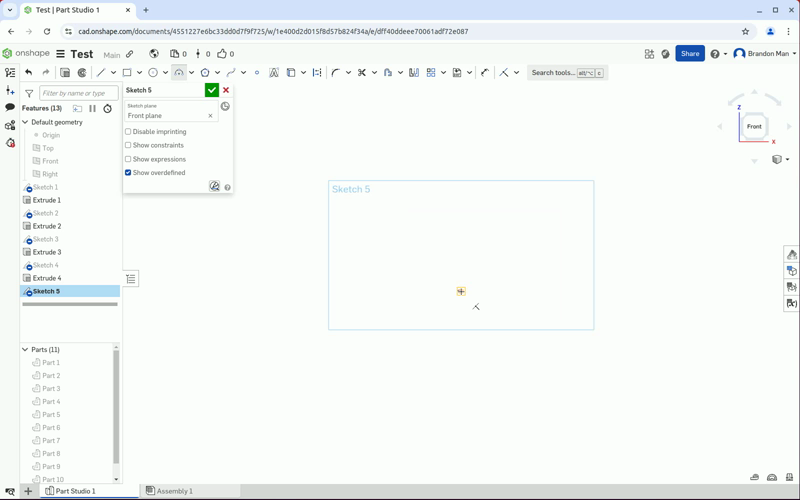
scroll(6)
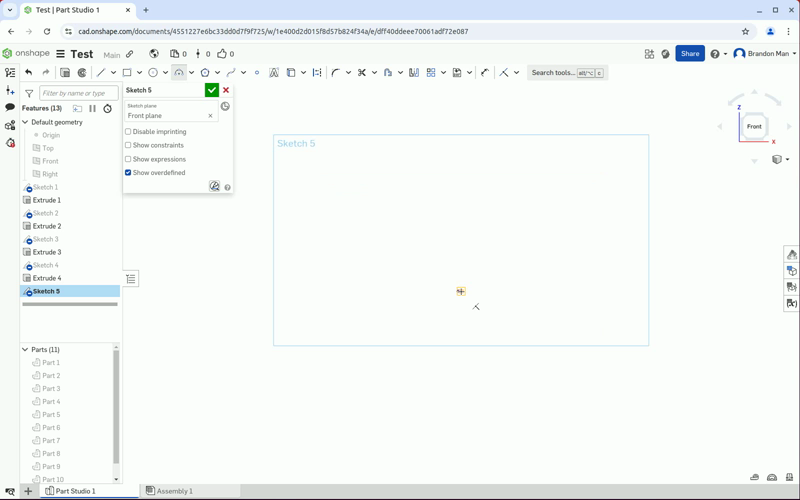
scroll(6)
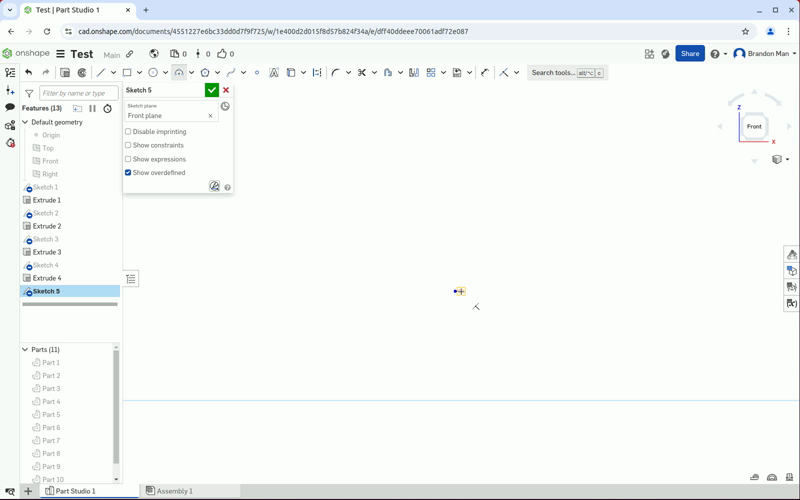
click(461, 291)
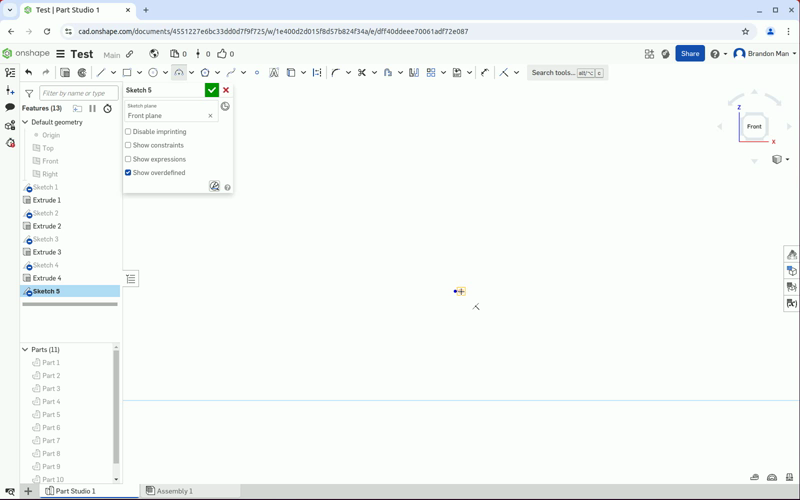
scroll(-6)
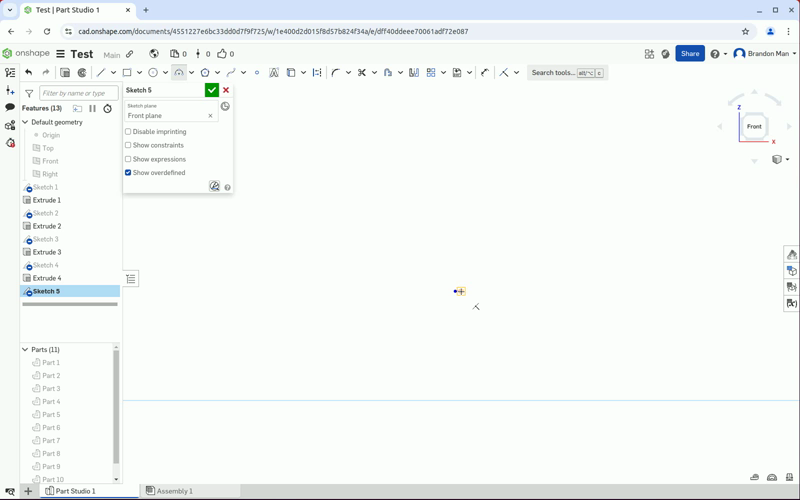
scroll(-6)
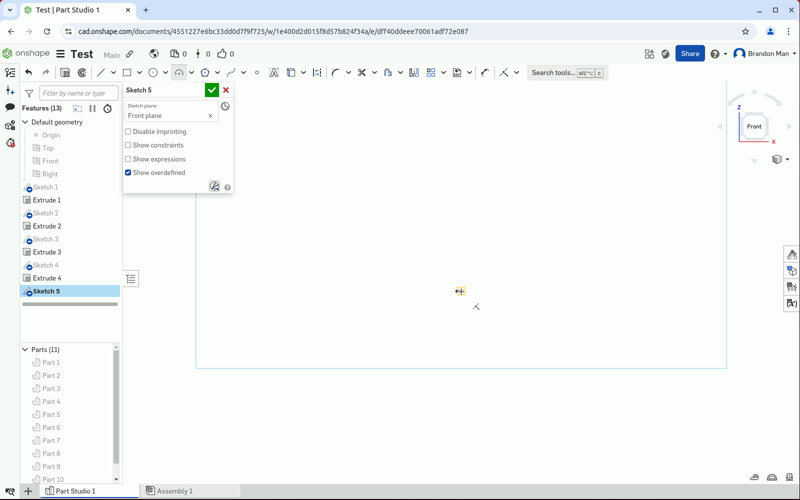
scroll(-6)
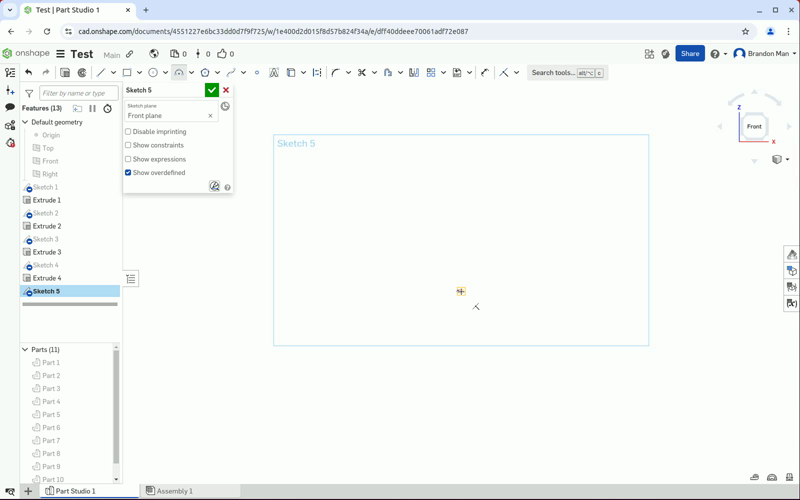
scroll(-6)
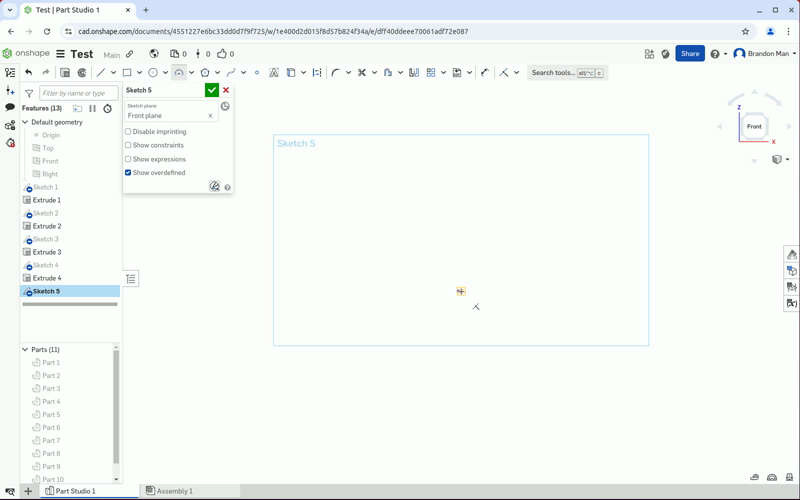
scroll(-6)
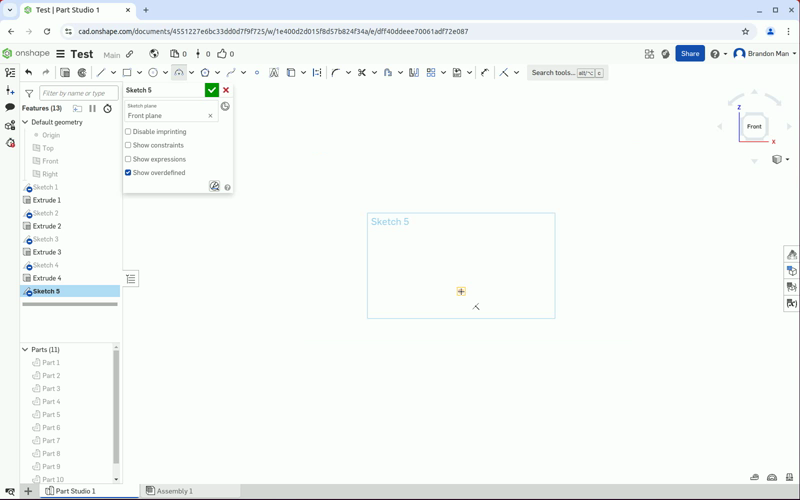
scroll(-6)
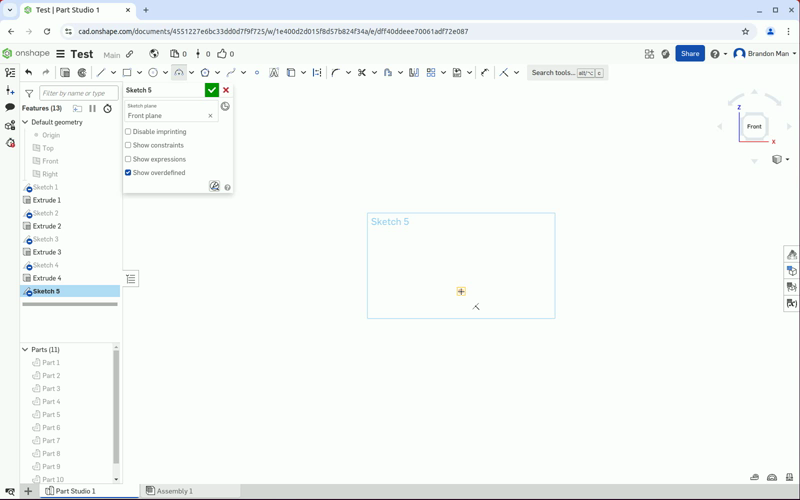
scroll(-6)
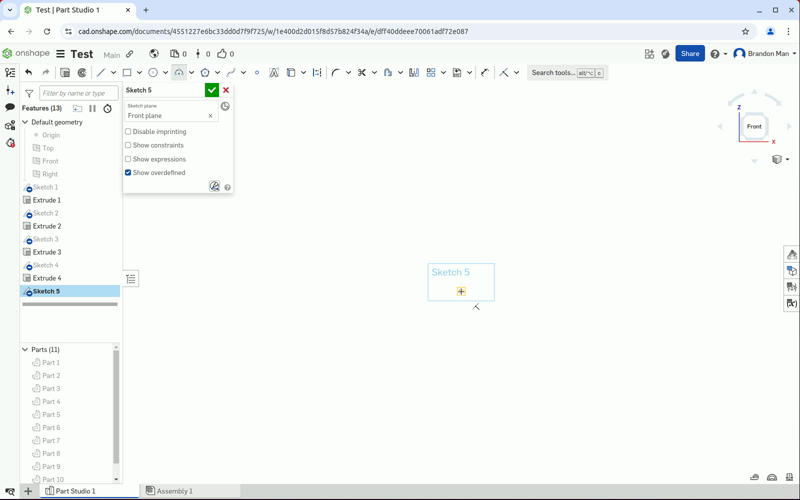
mouse_move(460, 291)
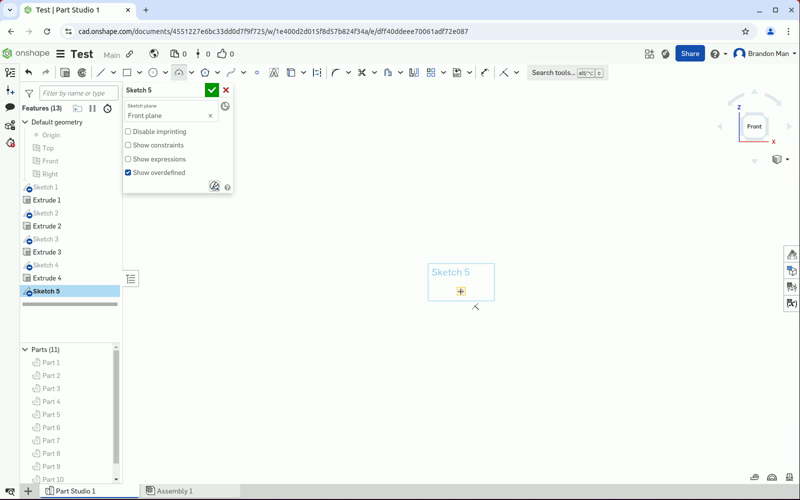
scroll(6)
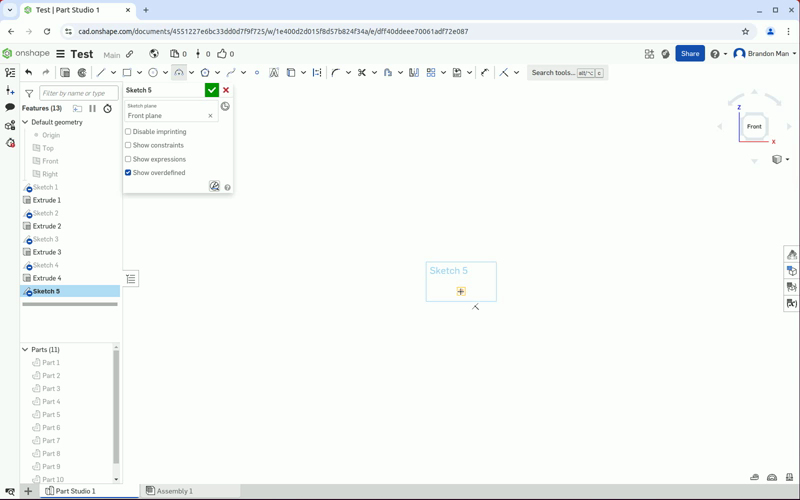
scroll(6)
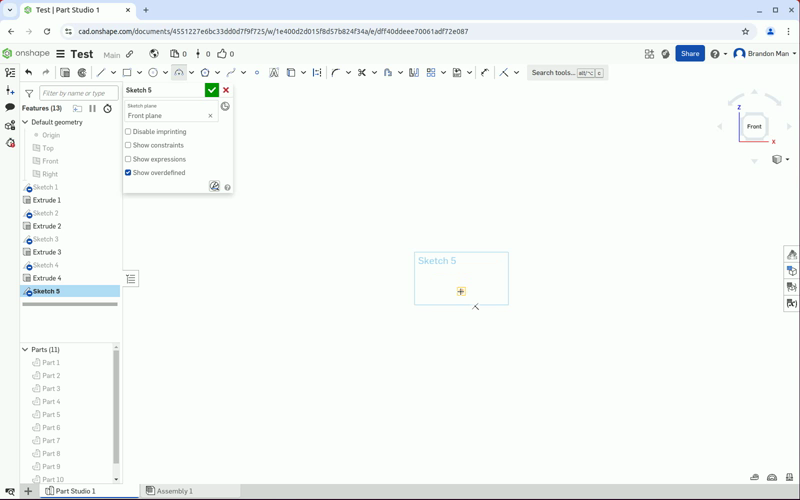
scroll(6)
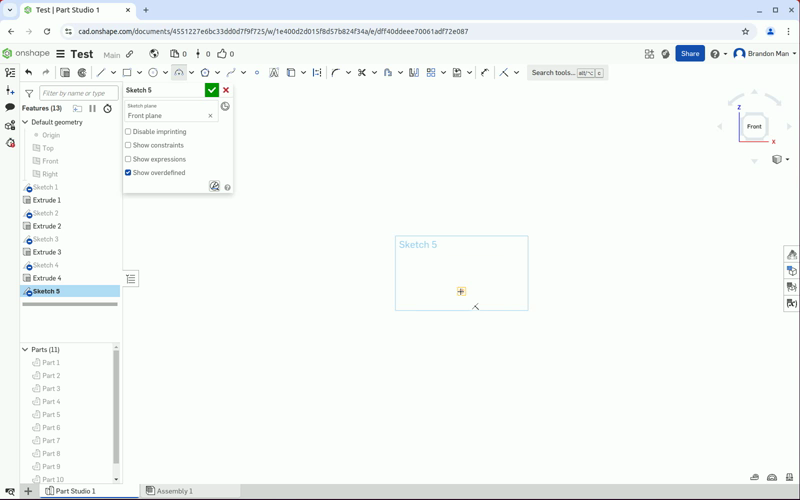
scroll(6)
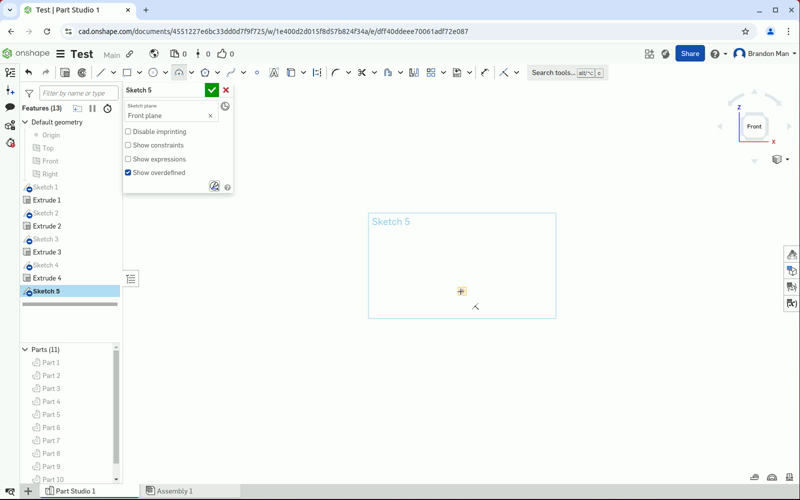
scroll(6)
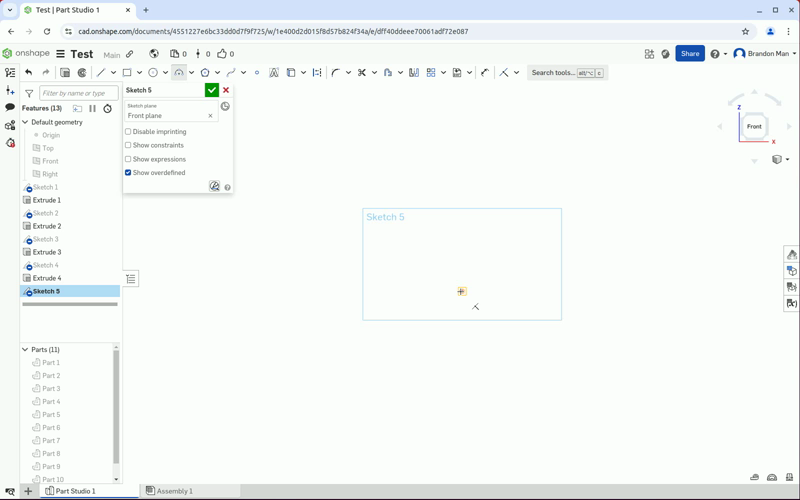
scroll(6)
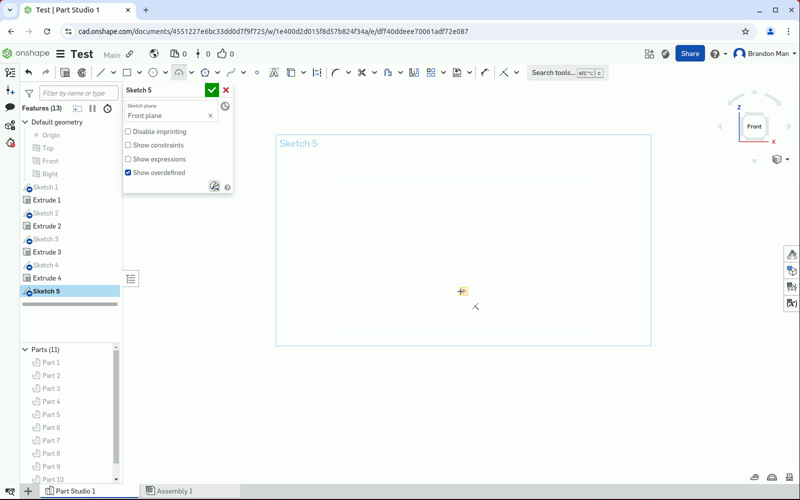
scroll(6)
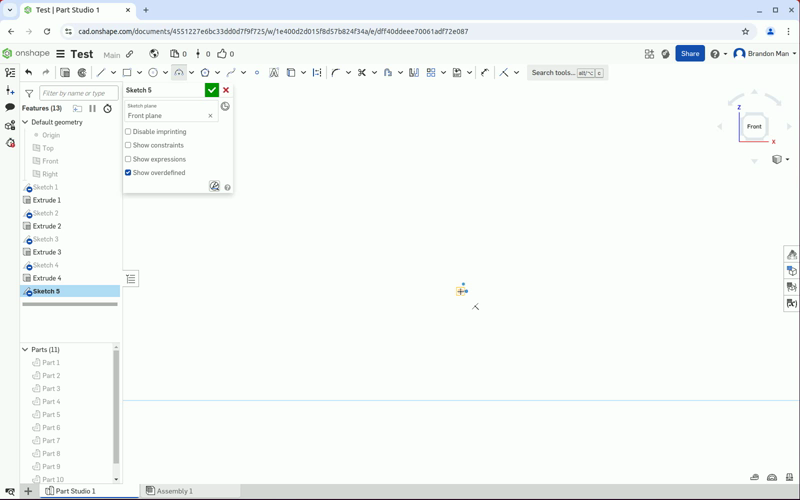
click(460, 291)
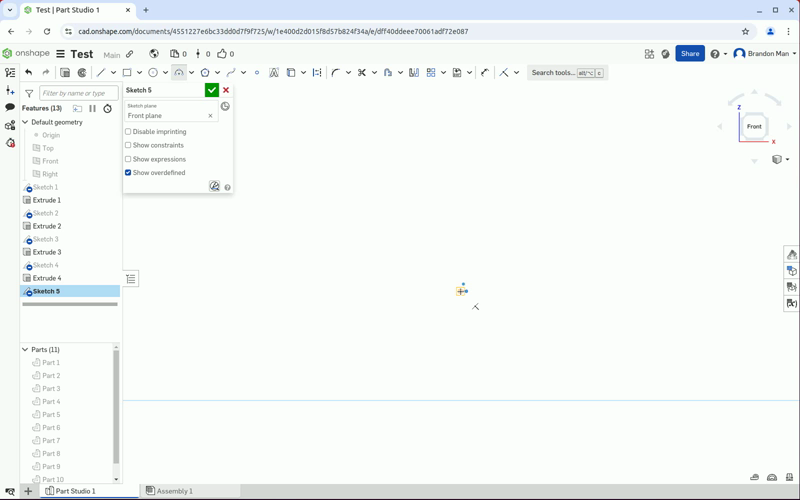
scroll(-6)
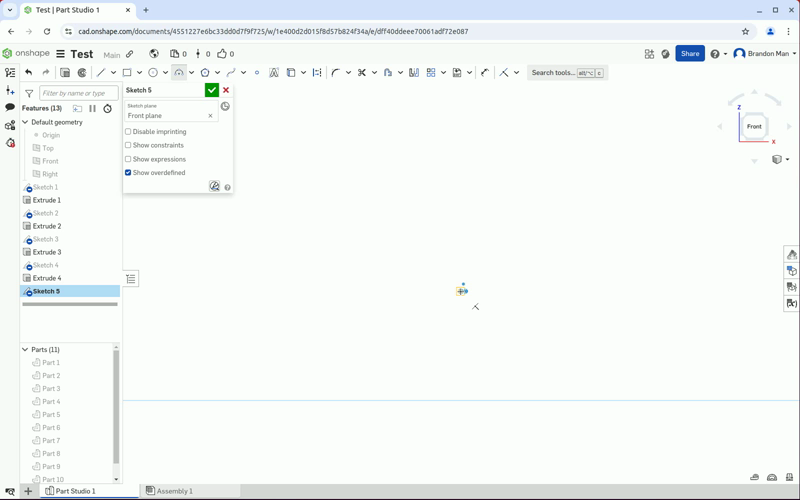
scroll(-6)
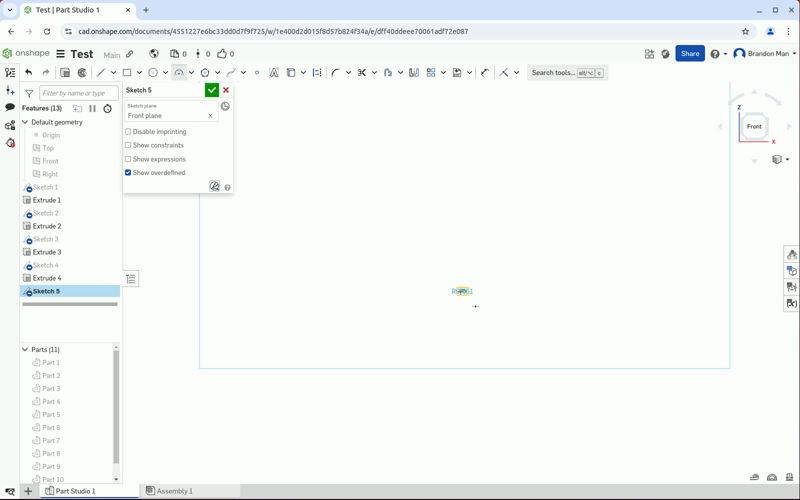
scroll(-6)
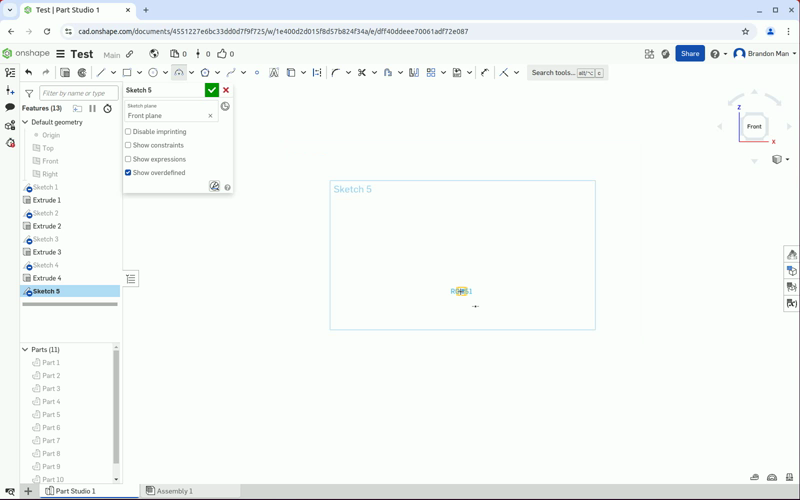
scroll(-6)
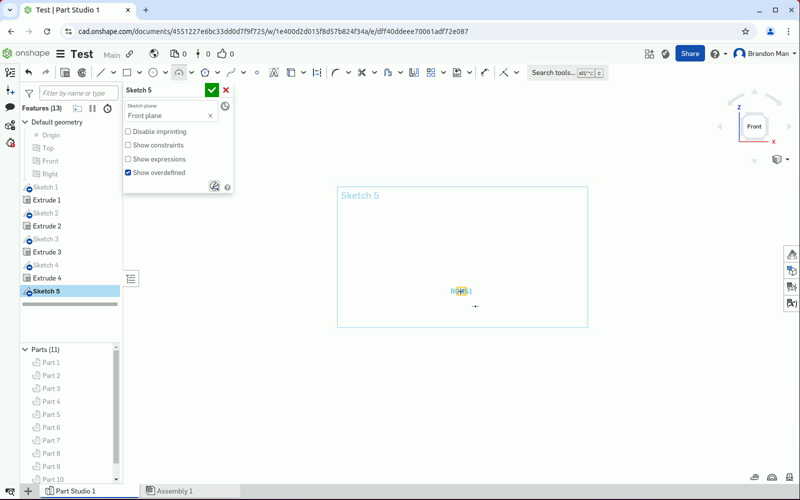
scroll(-6)
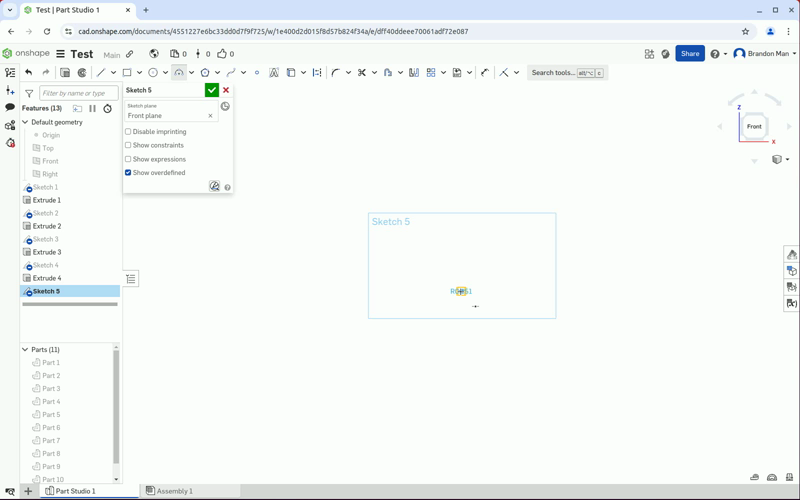
scroll(-6)
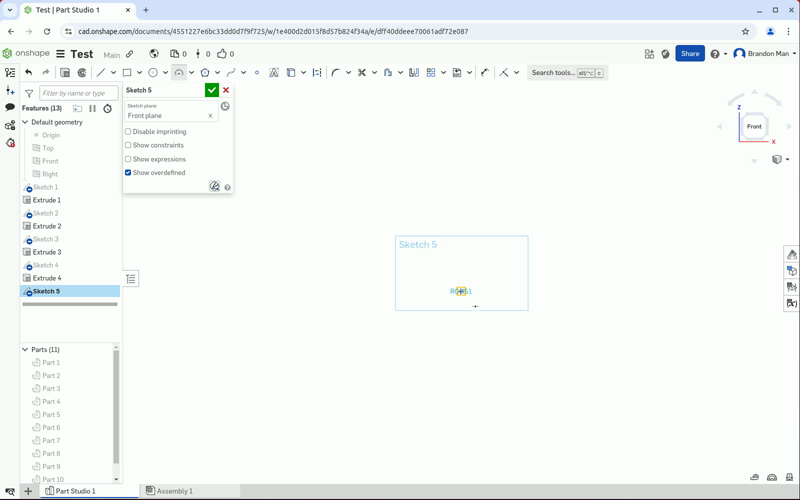
scroll(-6)
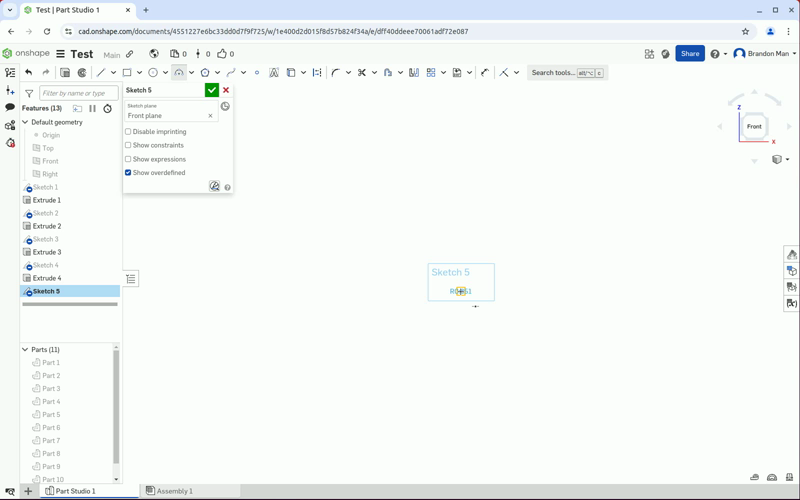
key_down(shift)
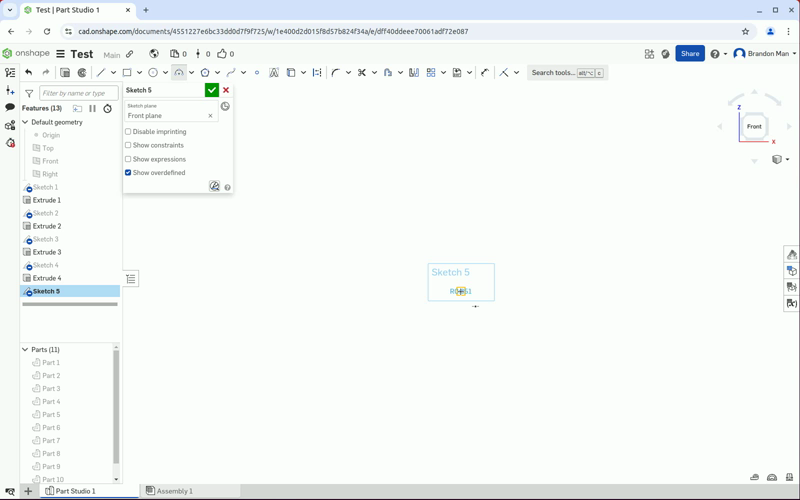
mouse_move(461, 275)
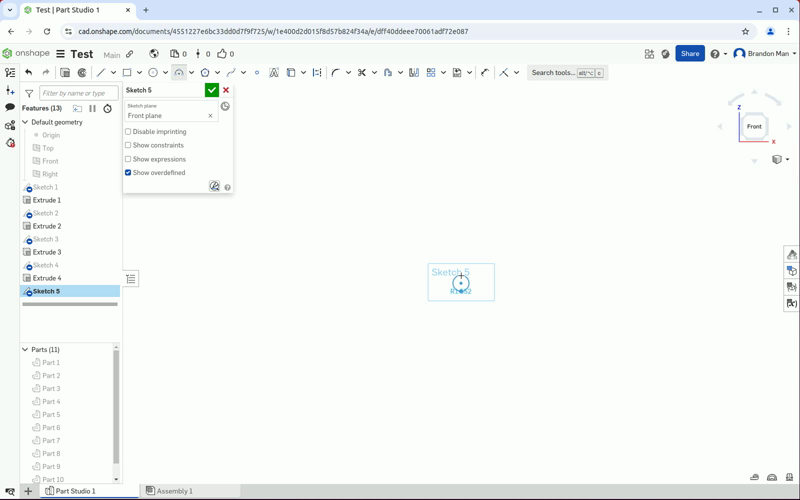
scroll(6)
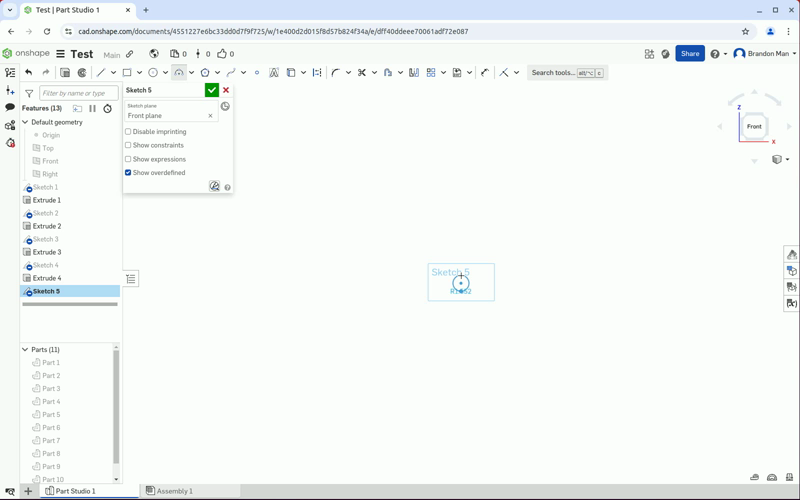
scroll(6)
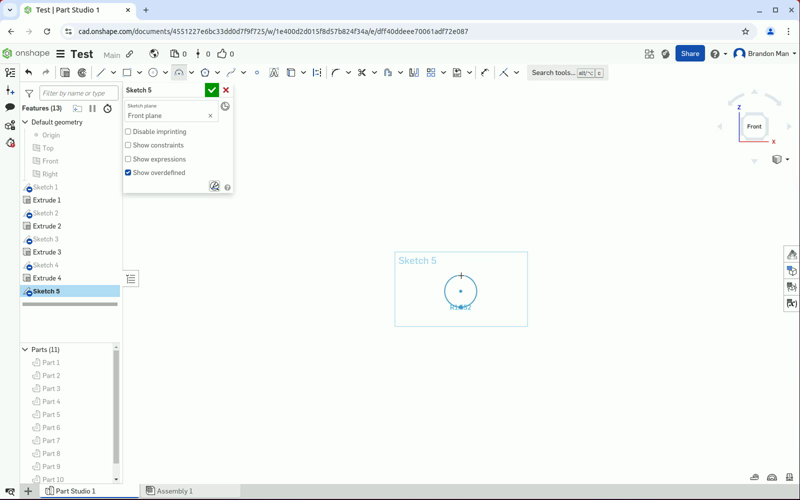
scroll(6)
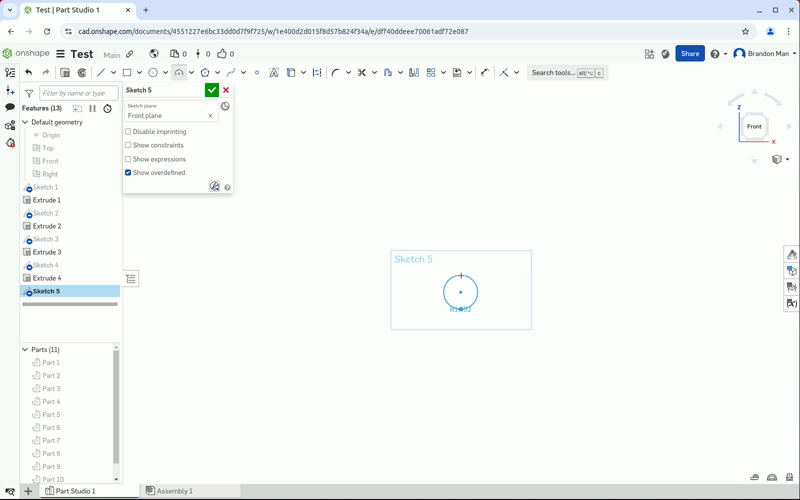
scroll(6)
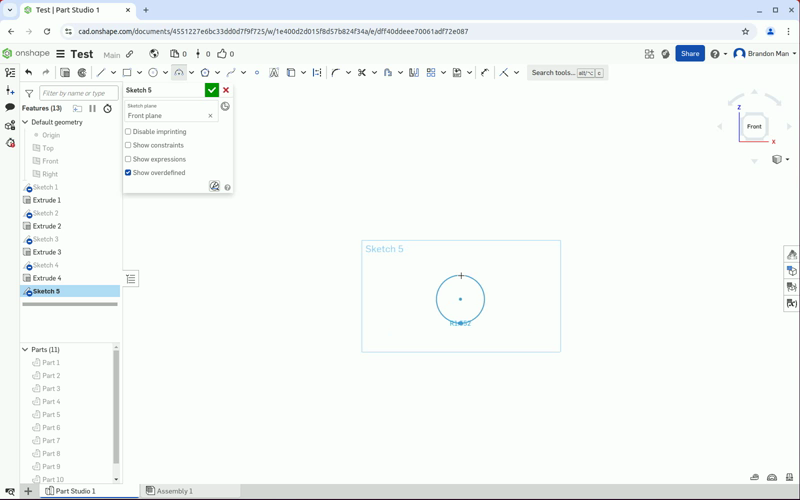
scroll(6)
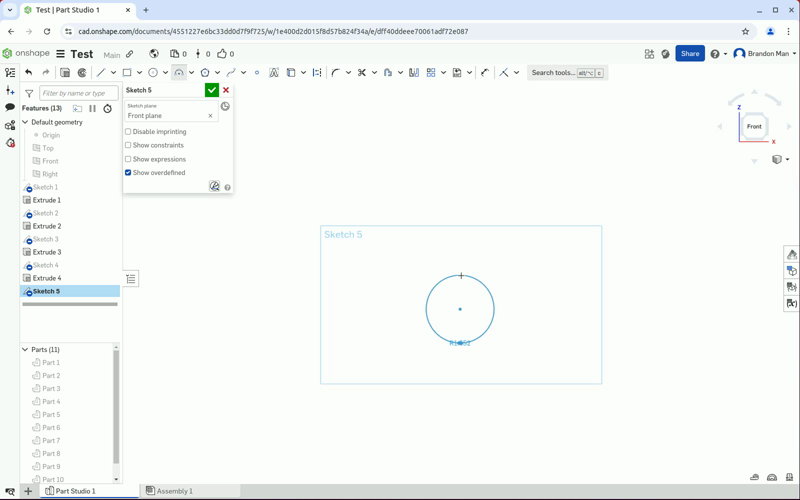
scroll(6)
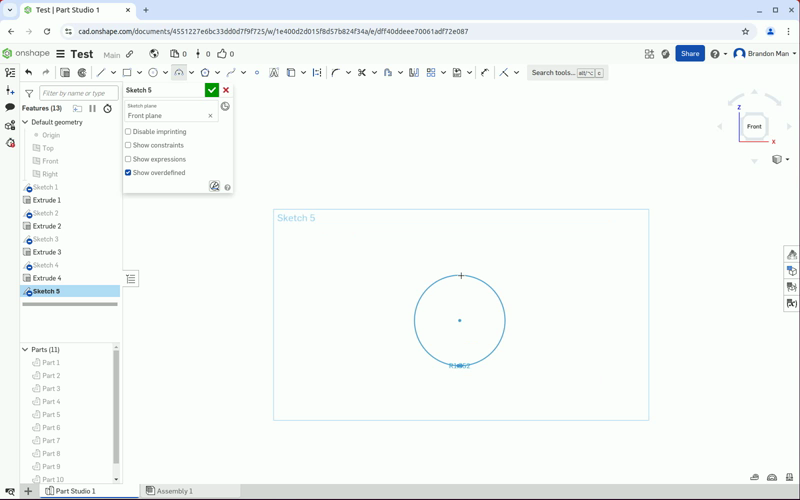
scroll(6)
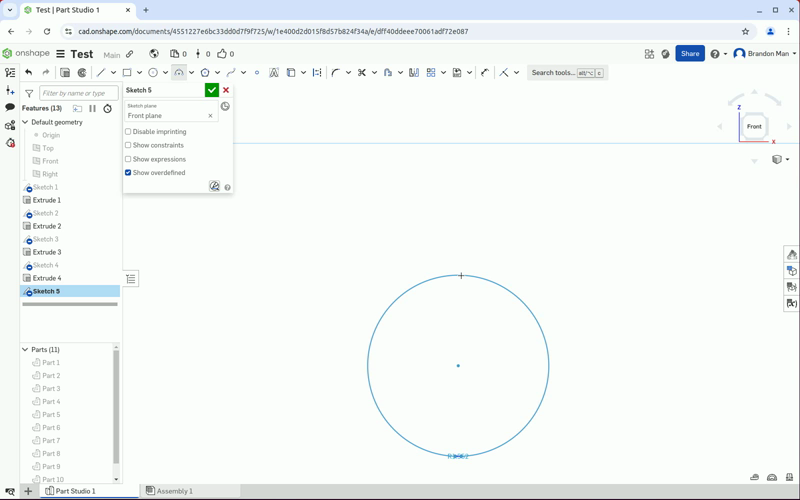
click(461, 275)
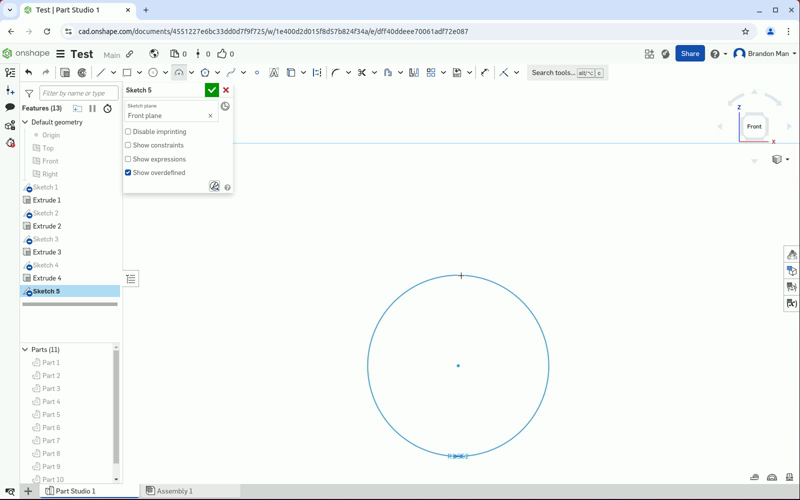
scroll(-6)
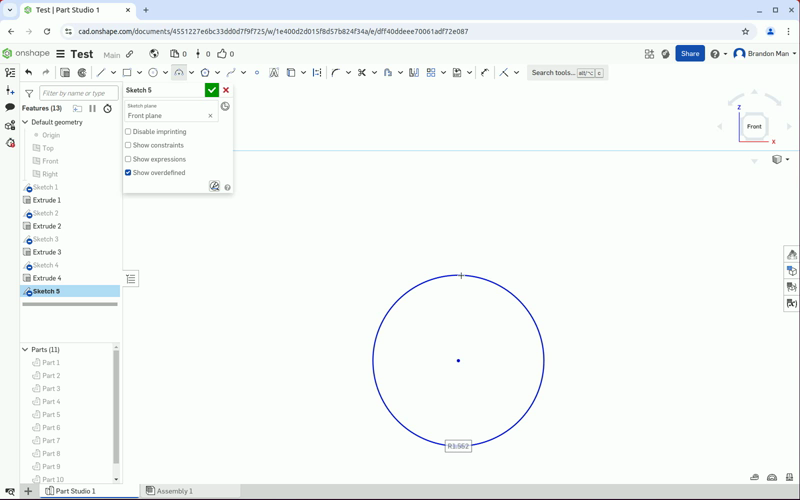
scroll(-6)
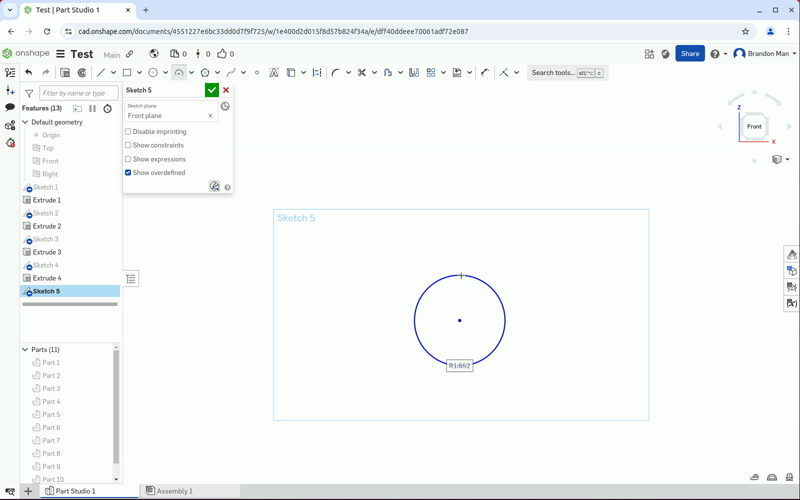
scroll(-6)
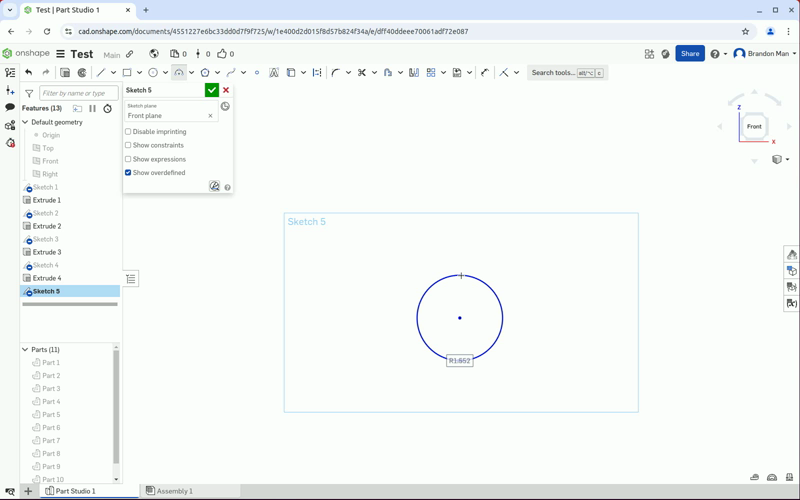
scroll(-6)
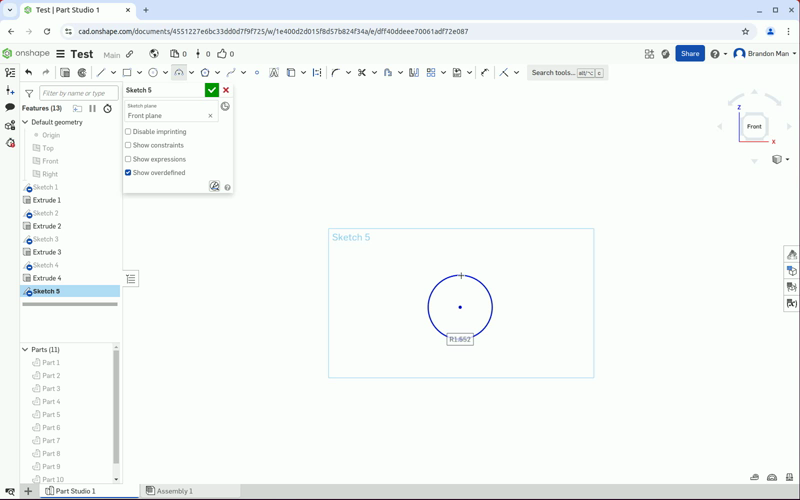
scroll(-6)
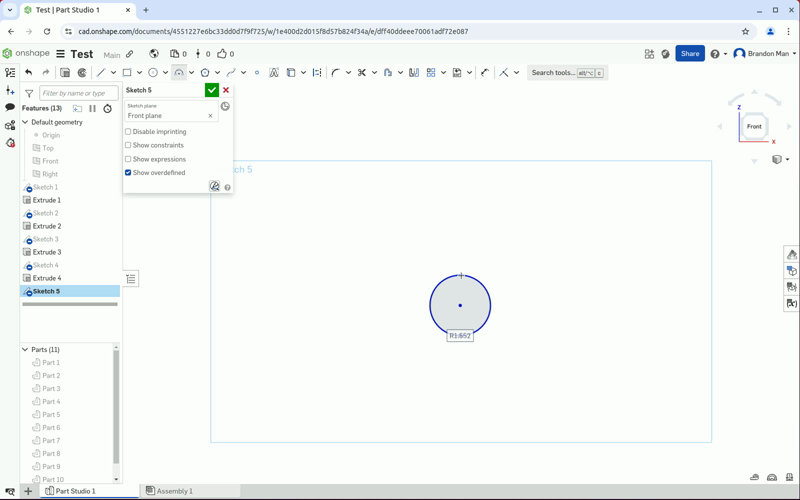
scroll(-6)
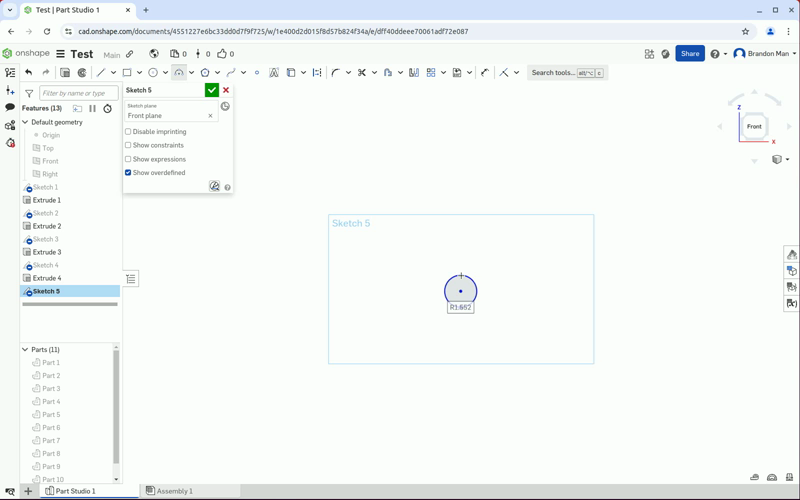
scroll(-6)
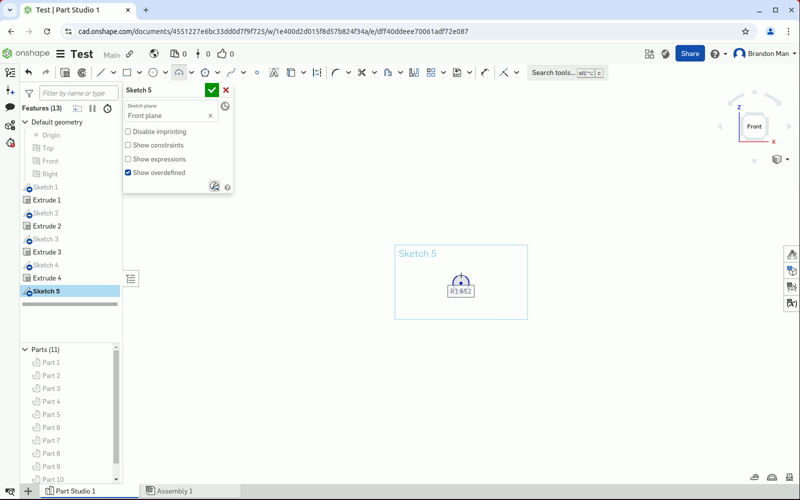
key_up(shift)
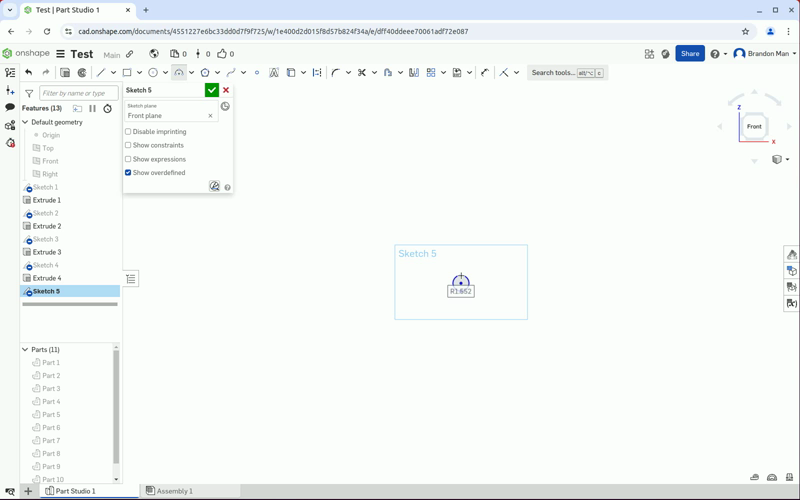
key(esc)
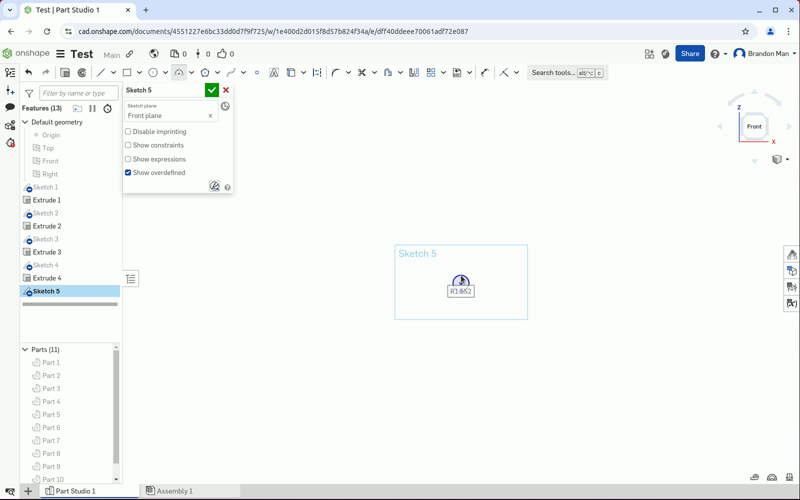
key(c)
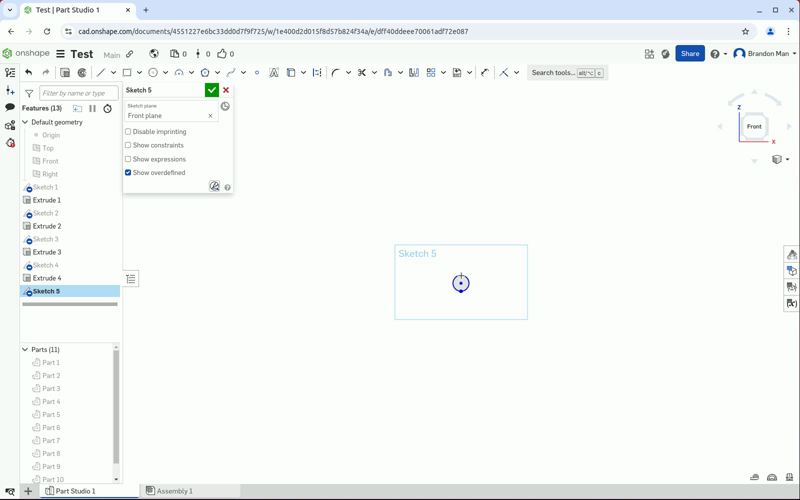
key_down(shift)
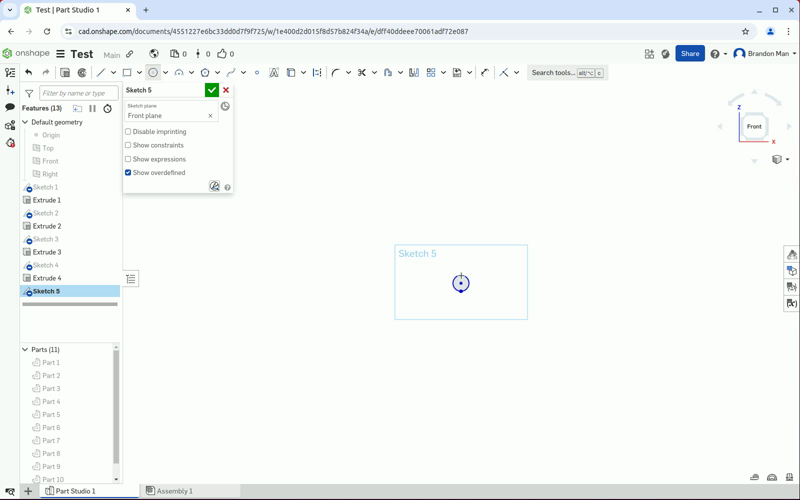
mouse_move(460, 281)
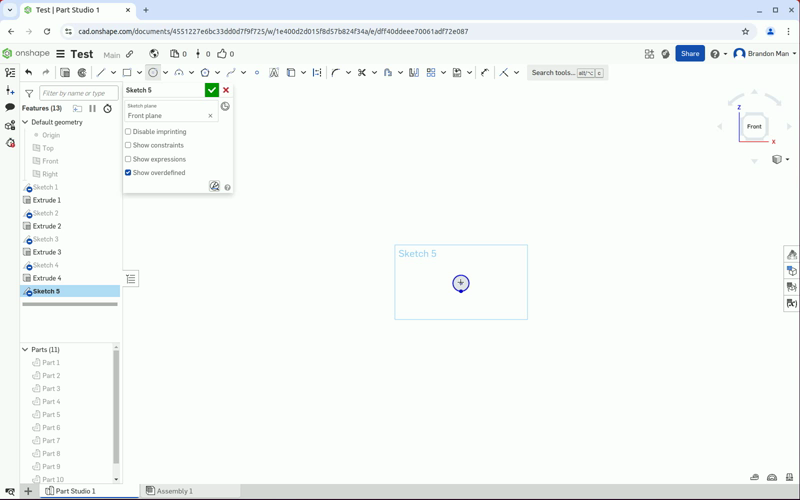
scroll(6)
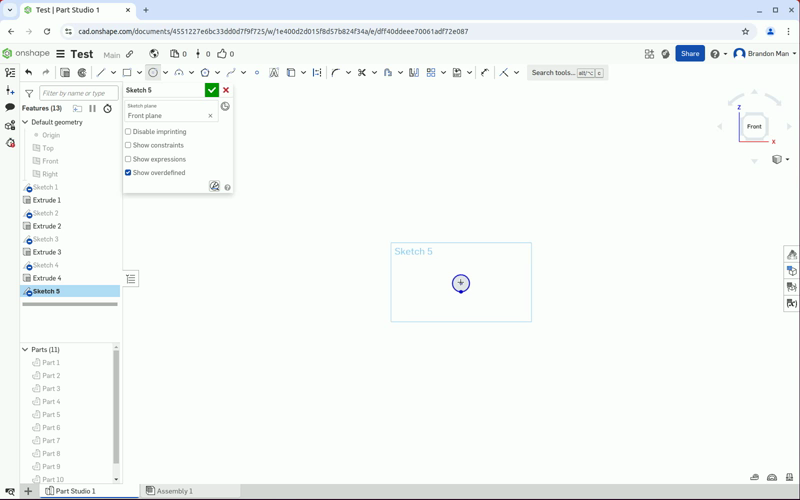
scroll(6)
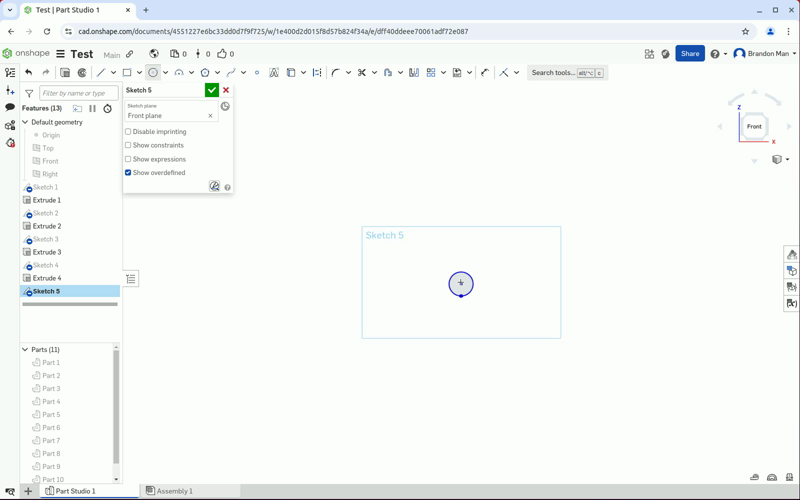
scroll(6)
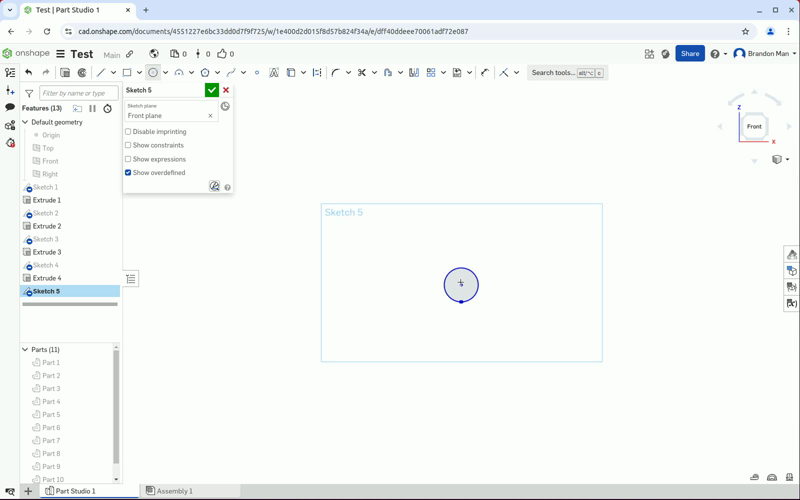
scroll(6)
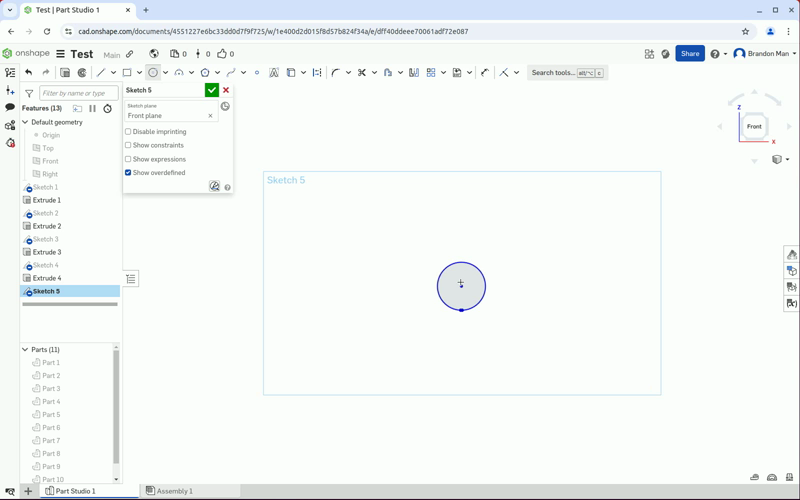
scroll(6)
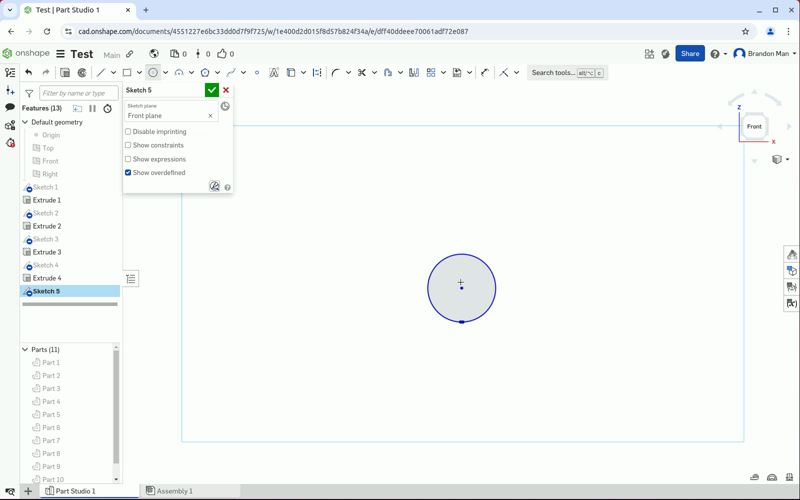
scroll(6)
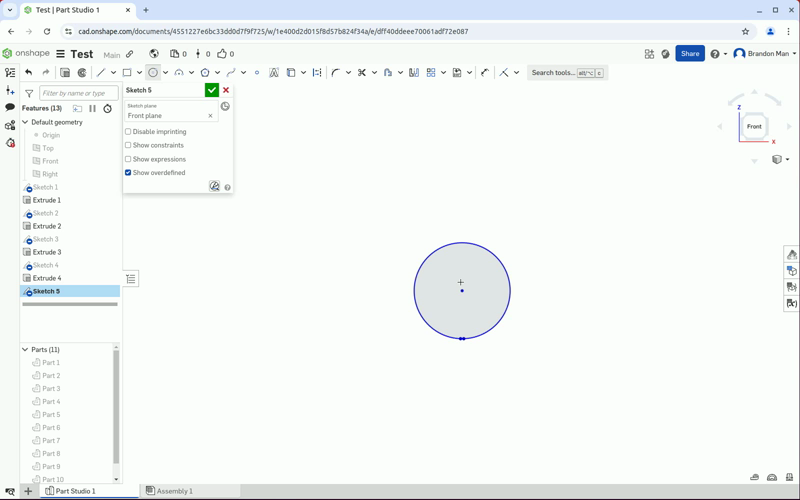
scroll(6)
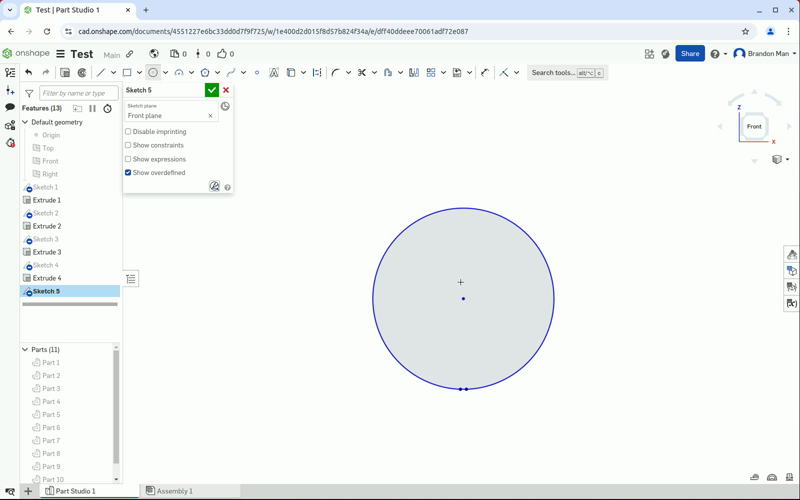
click(460, 281)
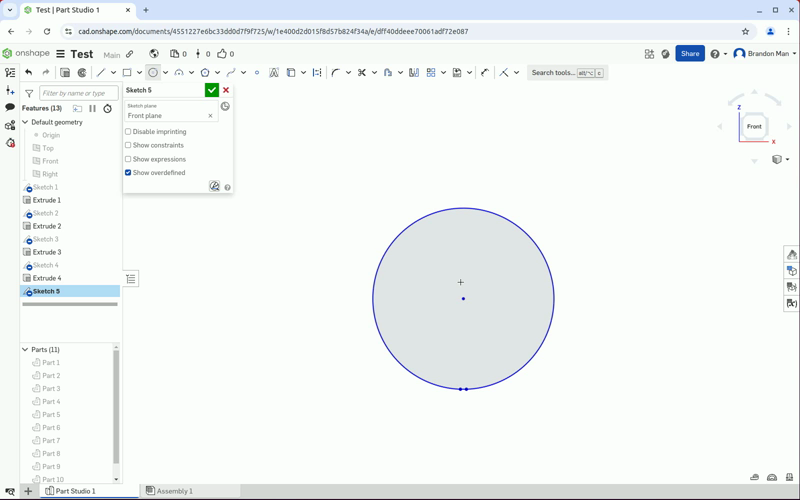
scroll(-6)
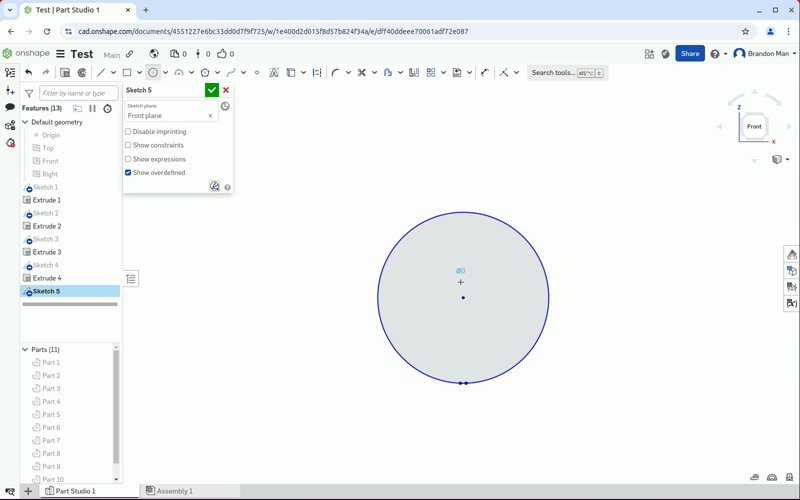
scroll(-6)
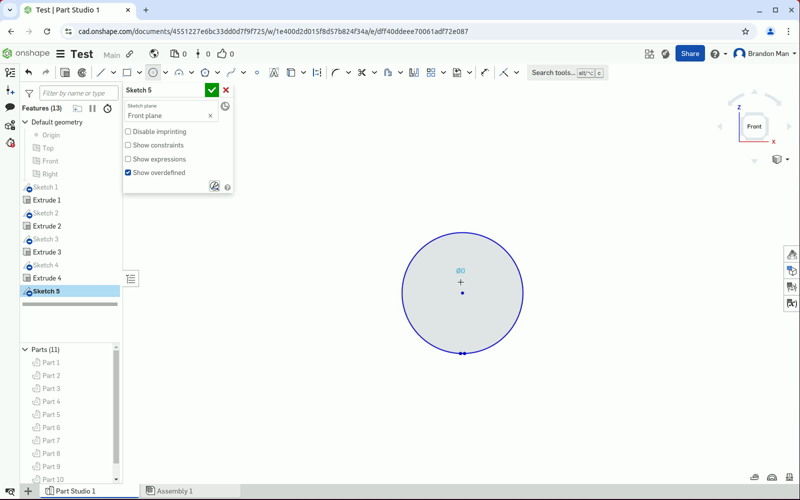
scroll(-6)
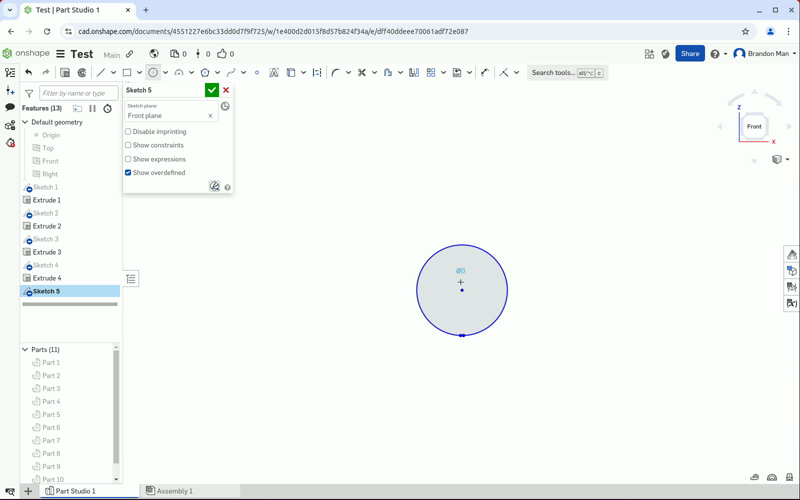
scroll(-6)
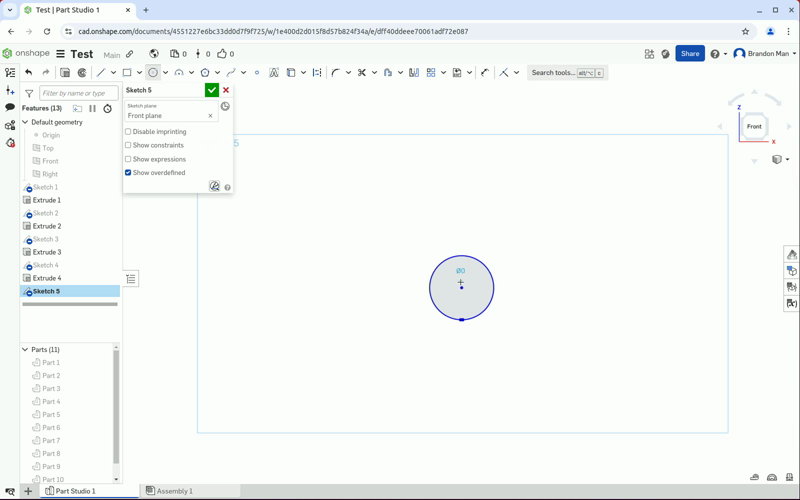
scroll(-6)
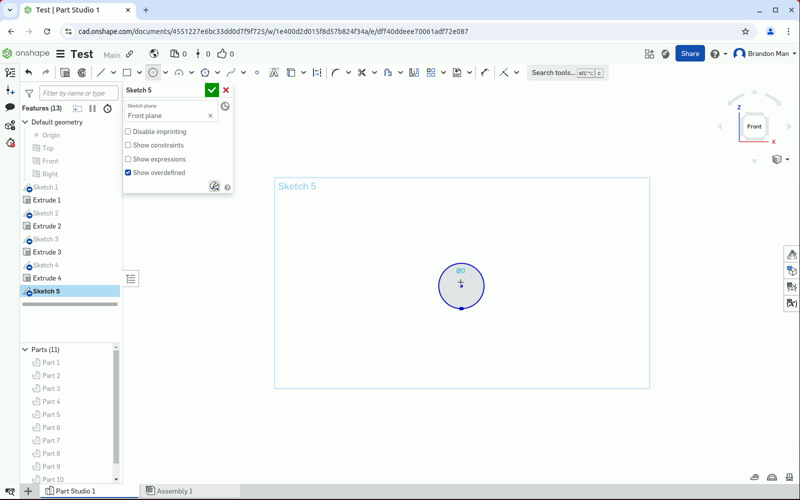
scroll(-6)
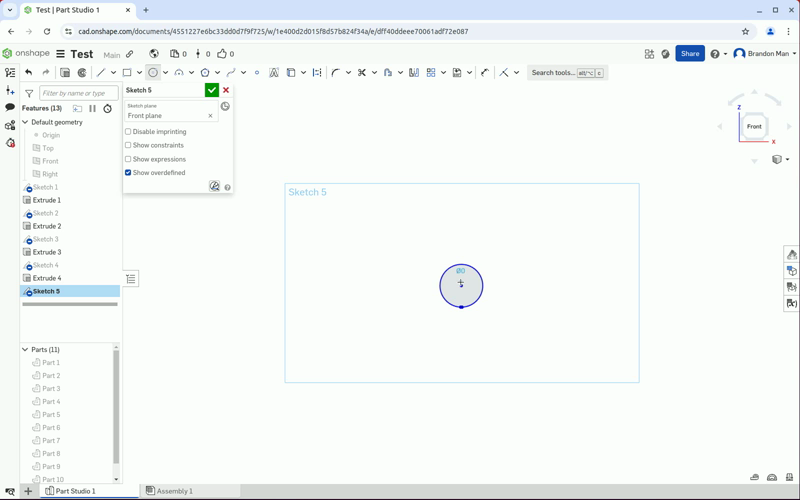
scroll(-6)
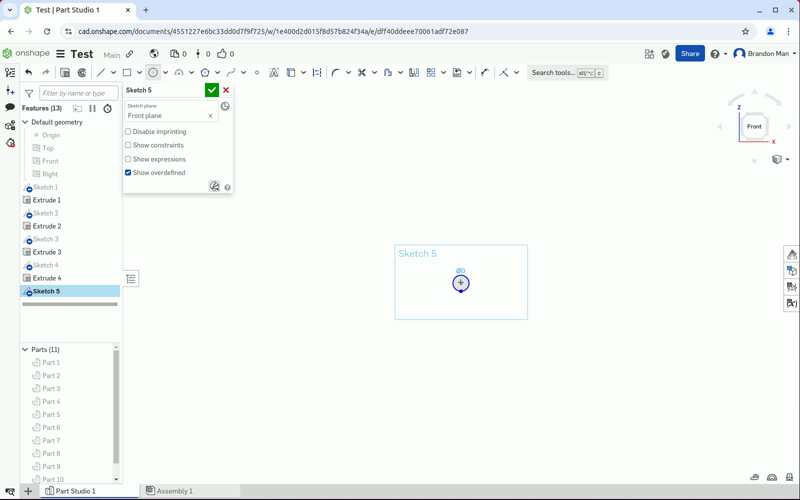
key_up(shift)
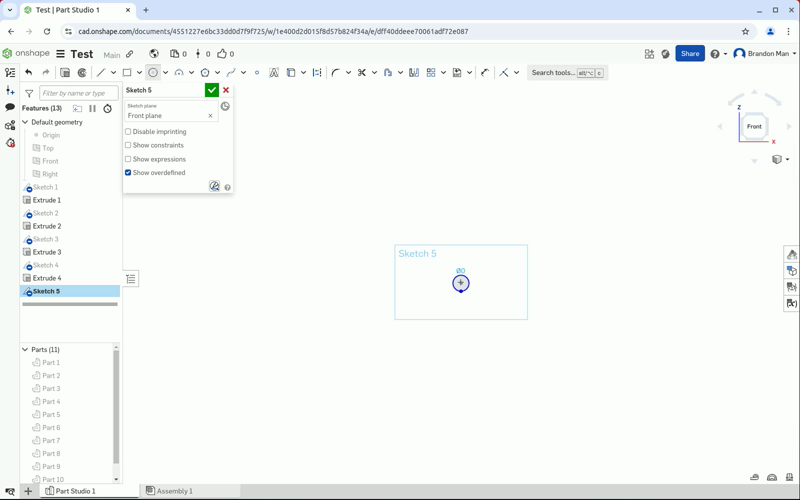
mouse_move(463, 281)
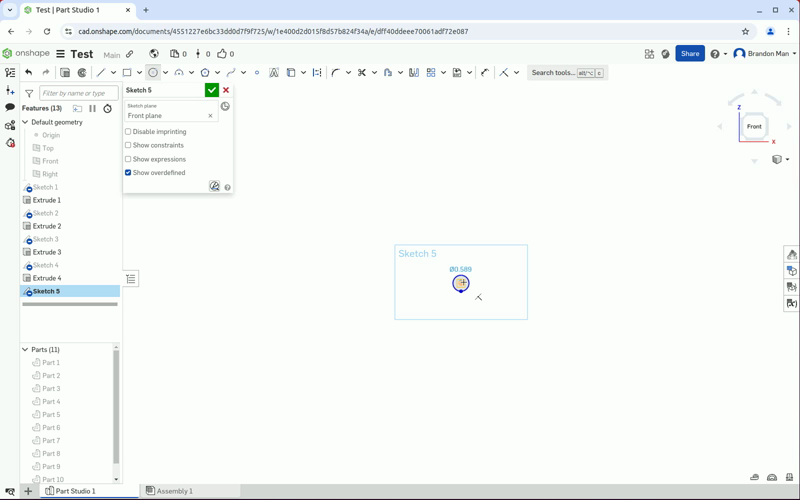
scroll(6)
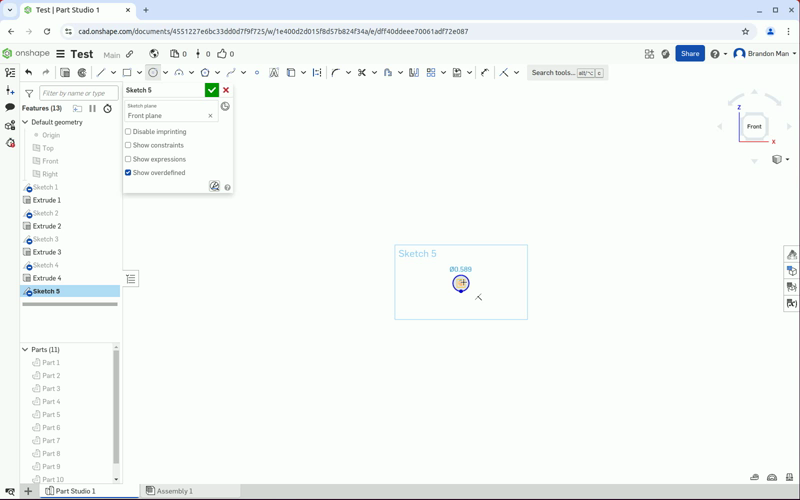
scroll(6)
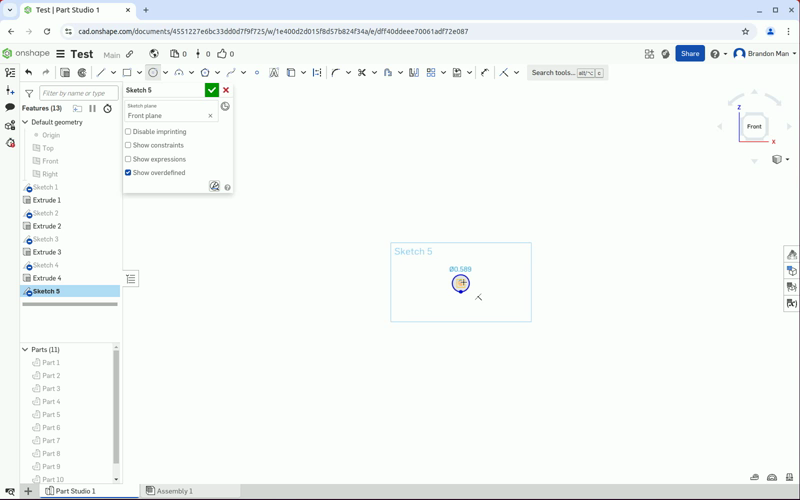
scroll(6)
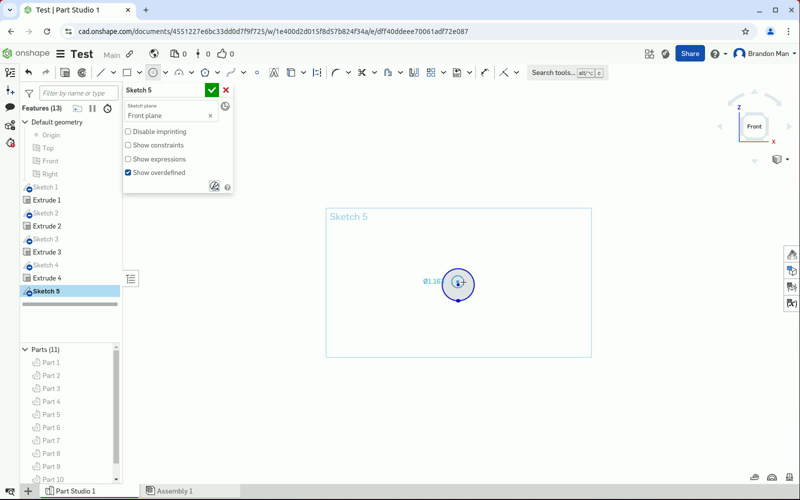
scroll(6)
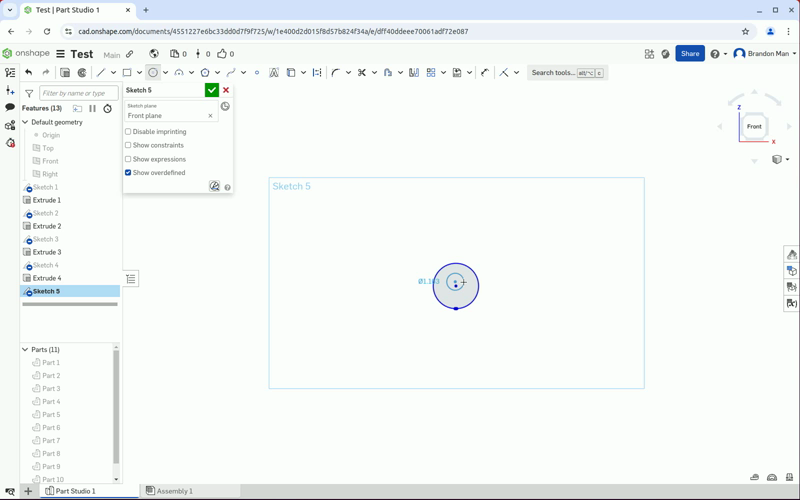
scroll(6)
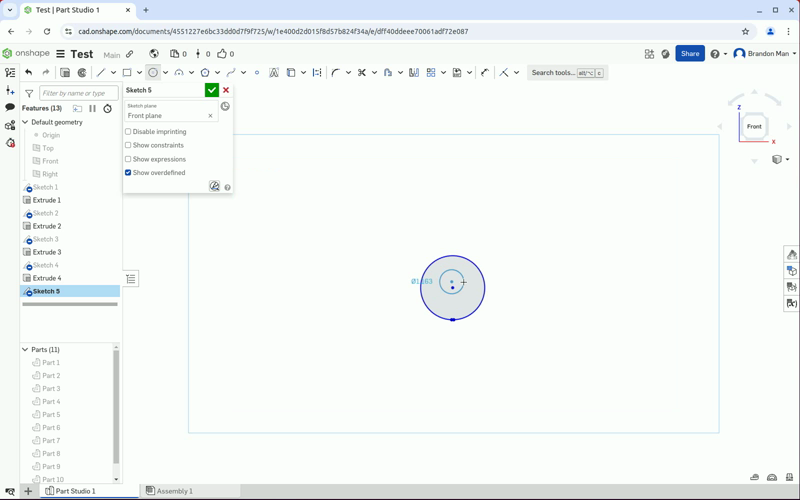
scroll(6)
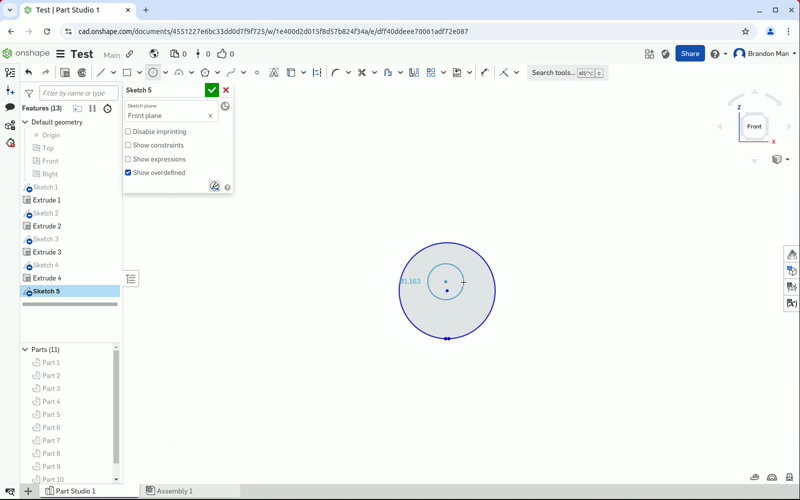
scroll(6)
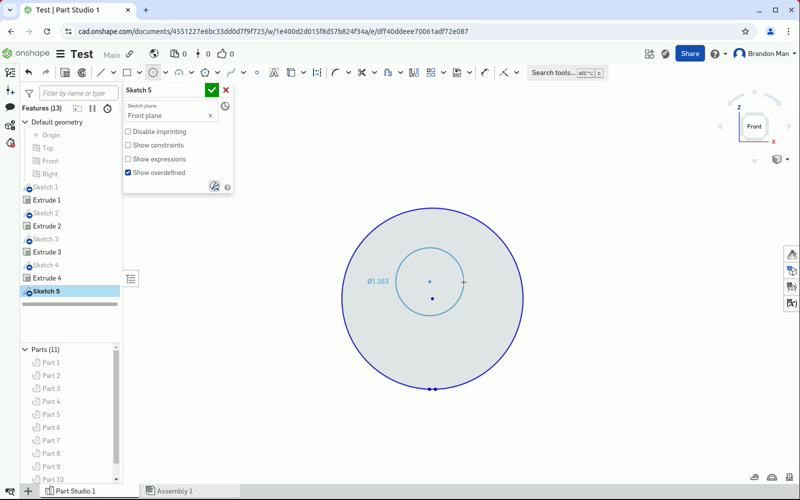
click(463, 281)
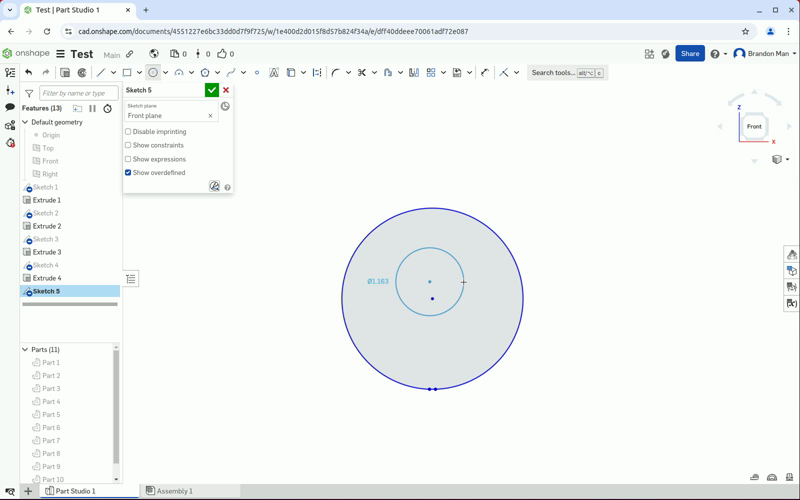
scroll(-6)
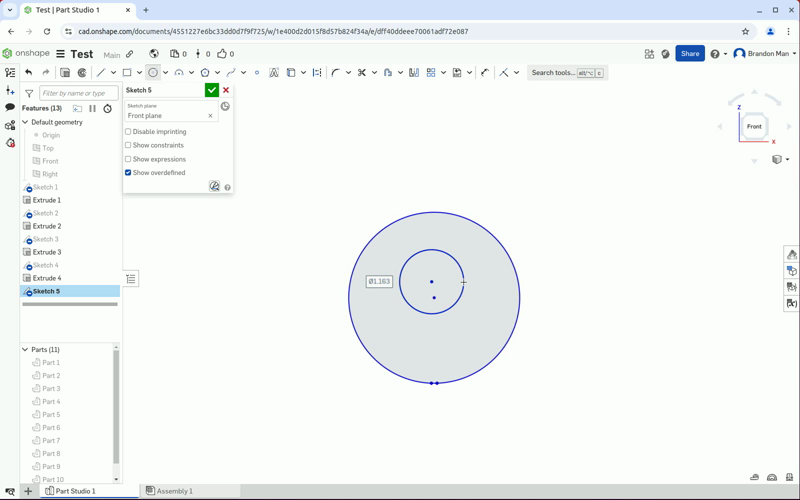
scroll(-6)
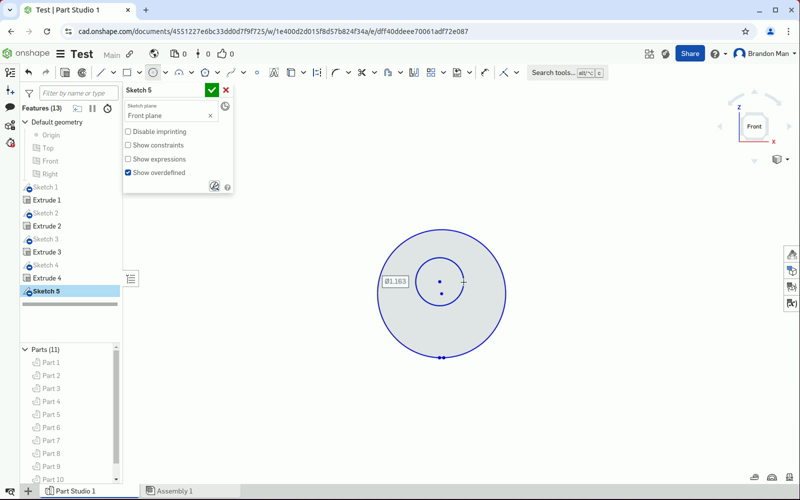
scroll(-6)
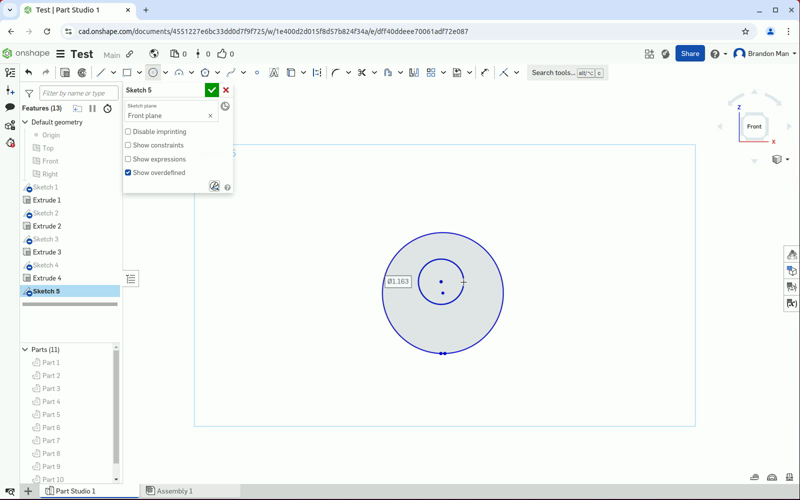
scroll(-6)
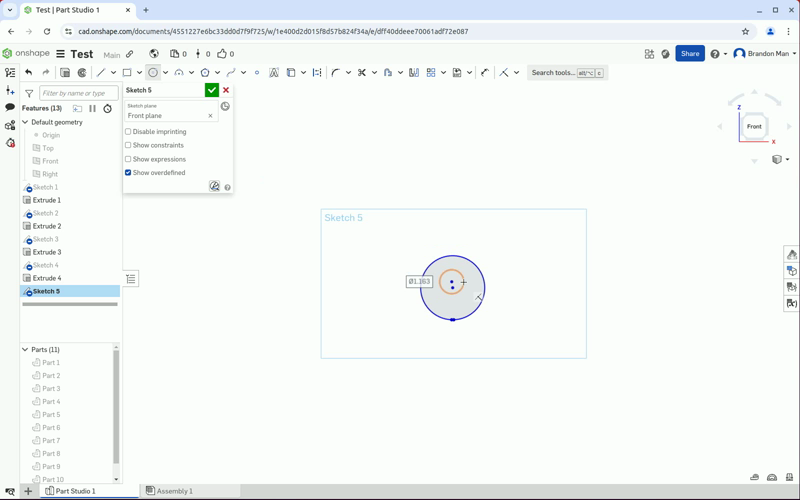
scroll(-6)
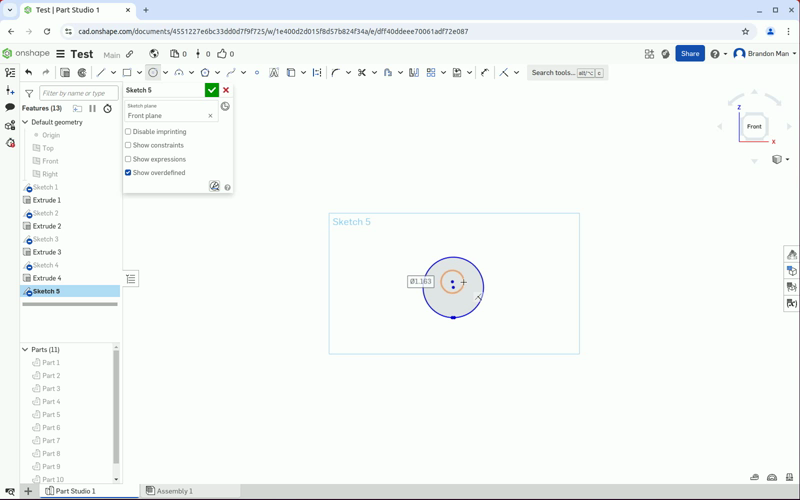
scroll(-6)
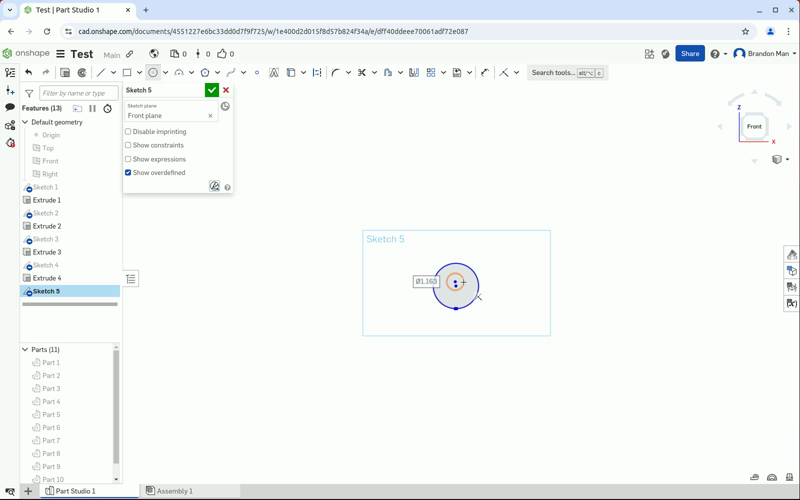
scroll(-6)
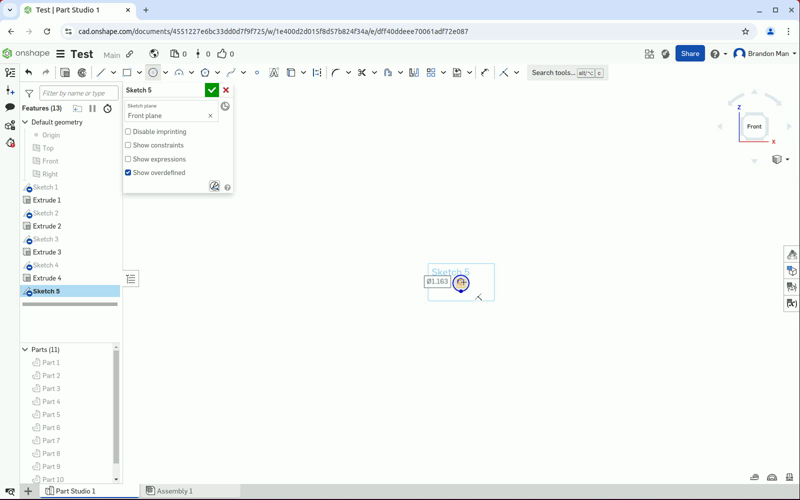
key(esc)
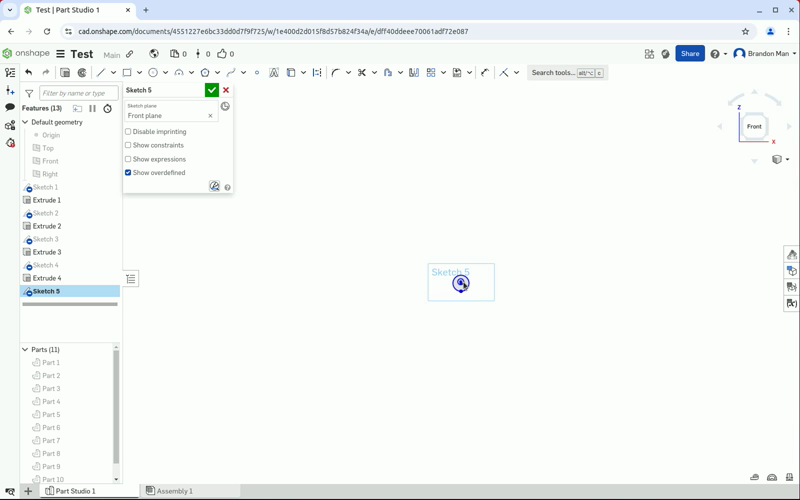
mouse_move(464, 286)
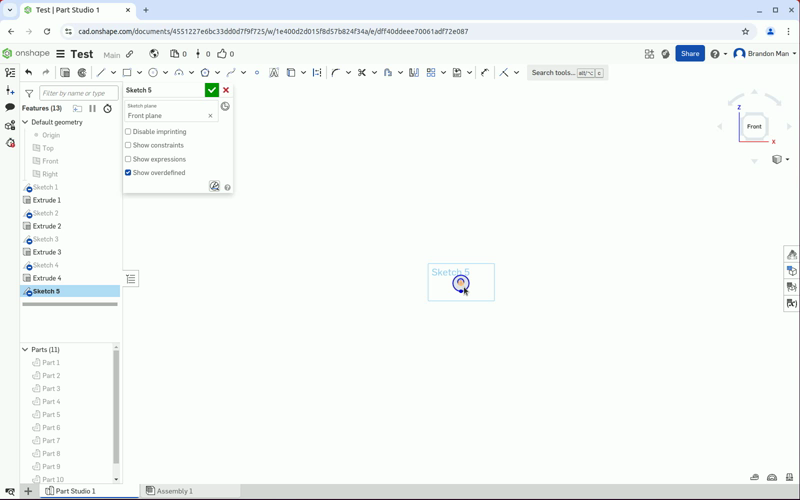
scroll(6)
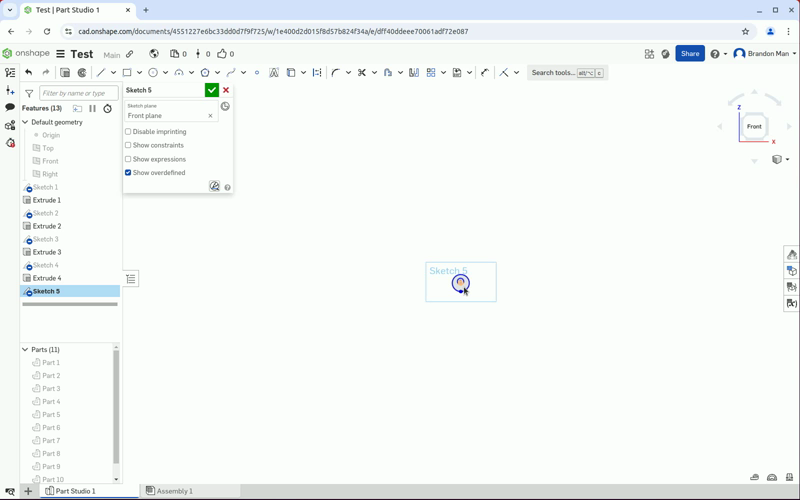
scroll(6)
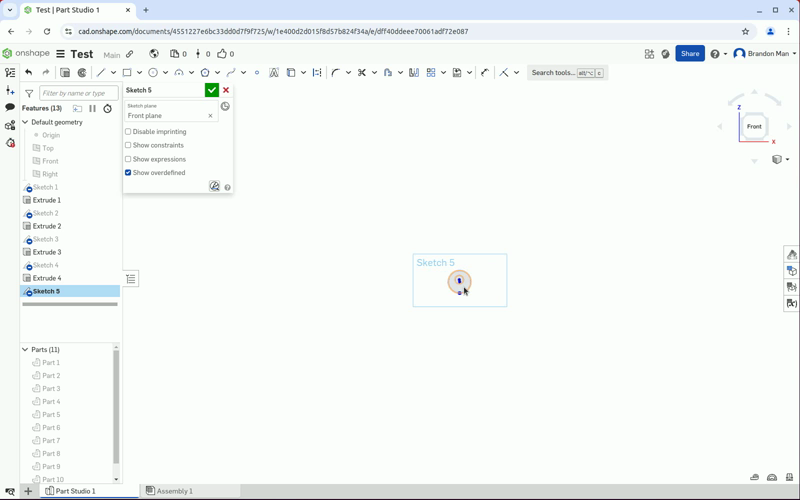
scroll(6)
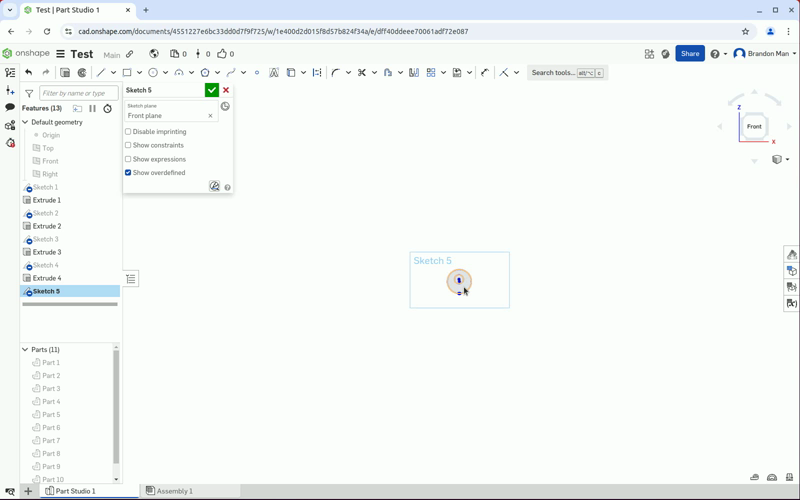
scroll(6)
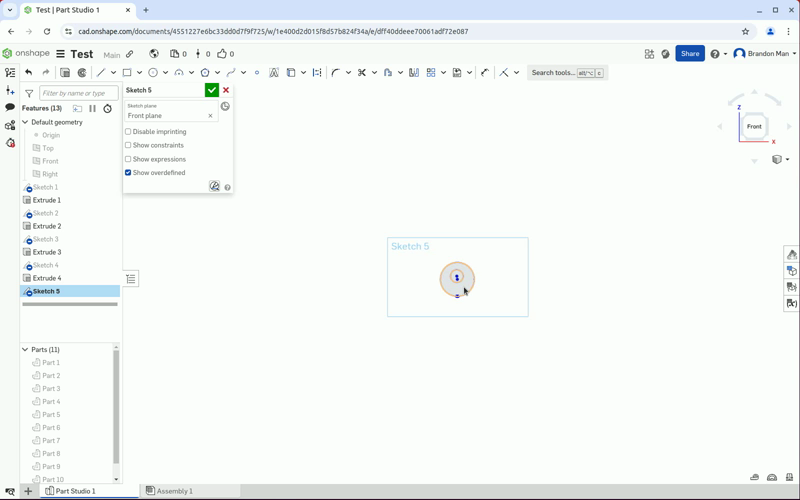
scroll(6)
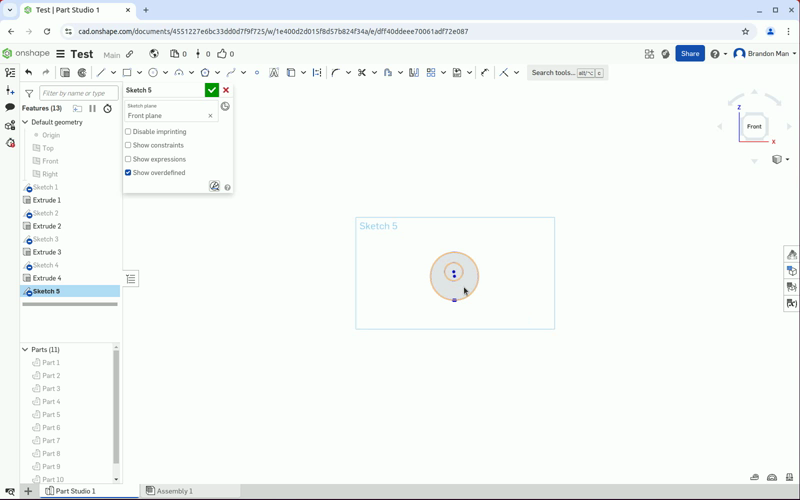
scroll(6)
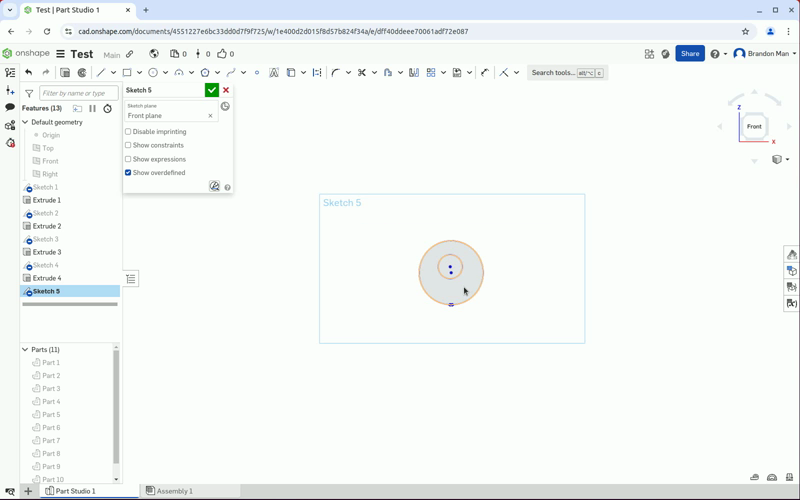
scroll(6)
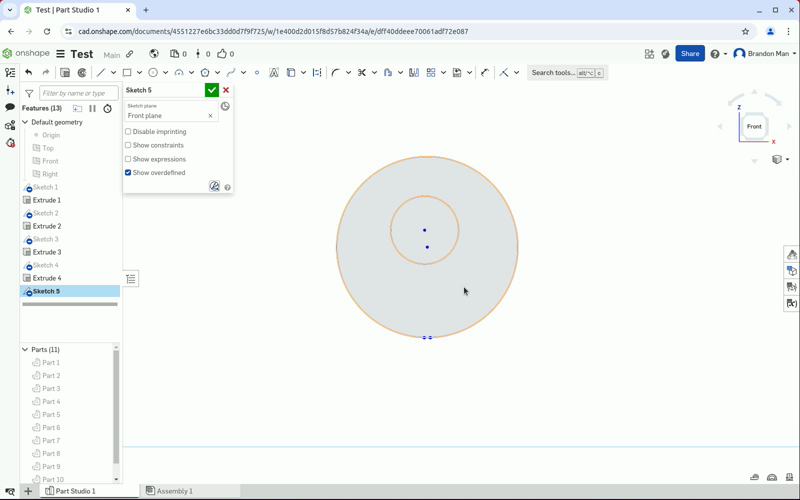
click(464, 286)
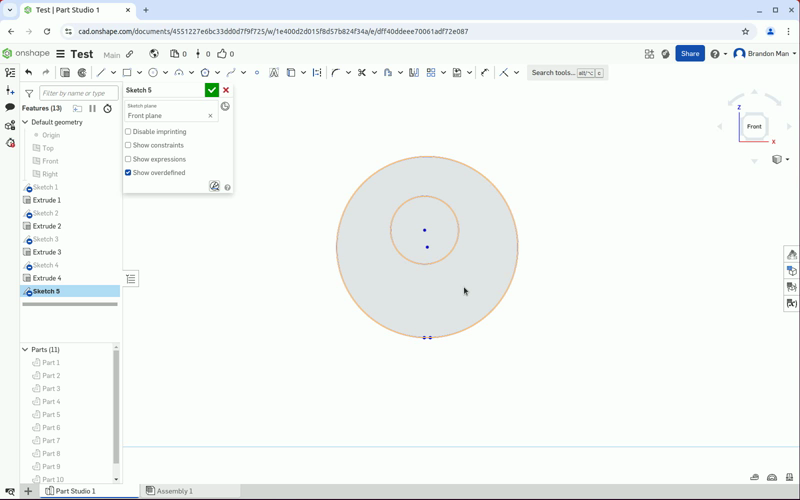
scroll(-6)
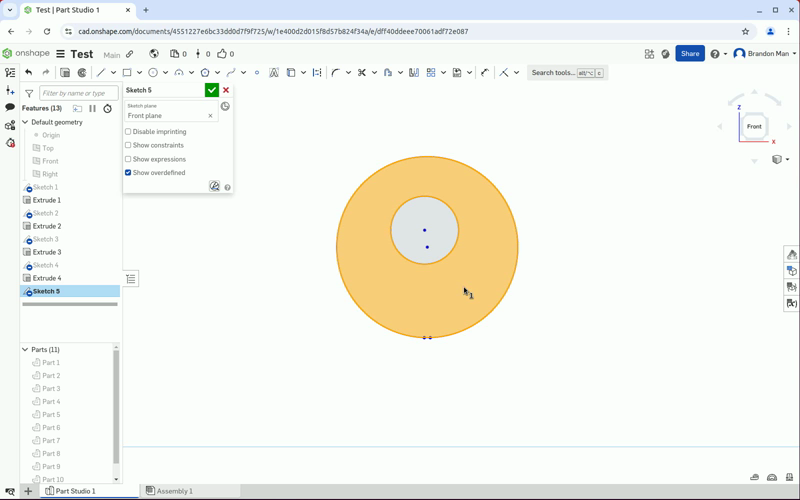
scroll(-6)
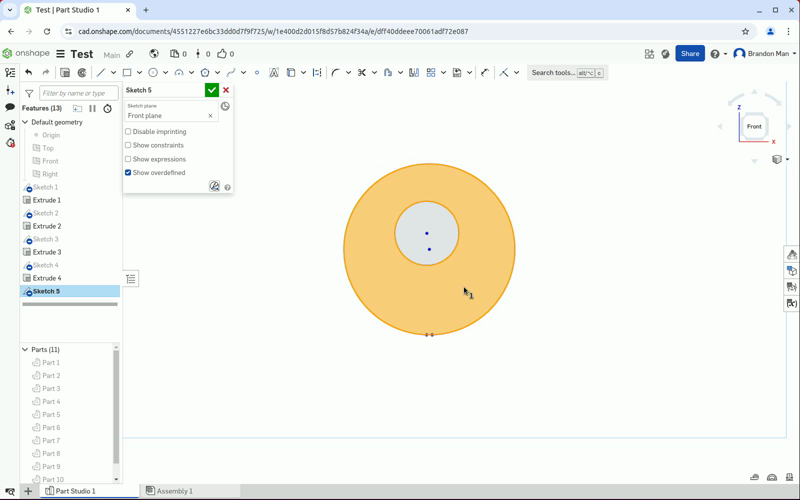
scroll(-6)
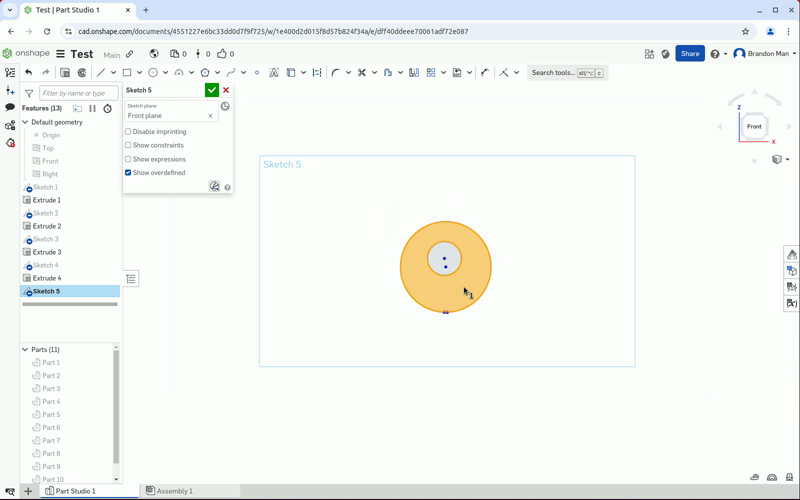
scroll(-6)
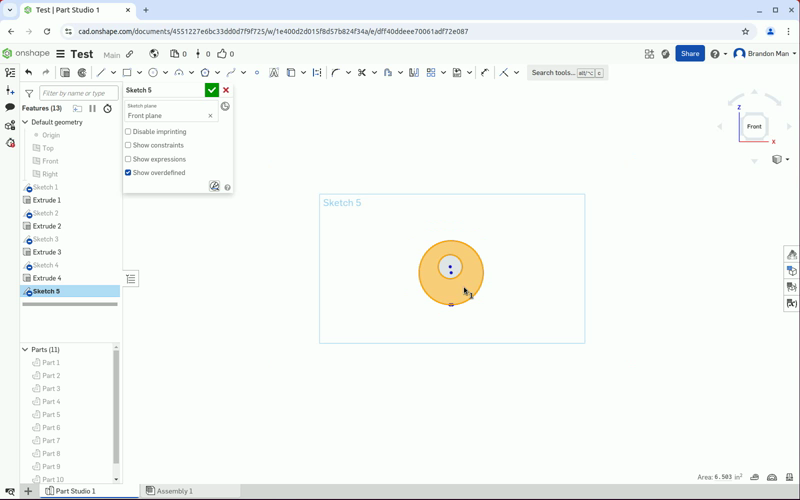
scroll(-6)
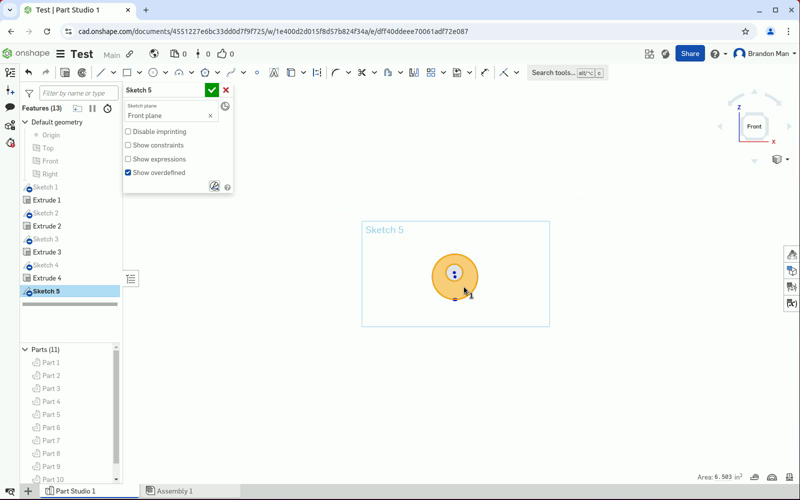
scroll(-6)
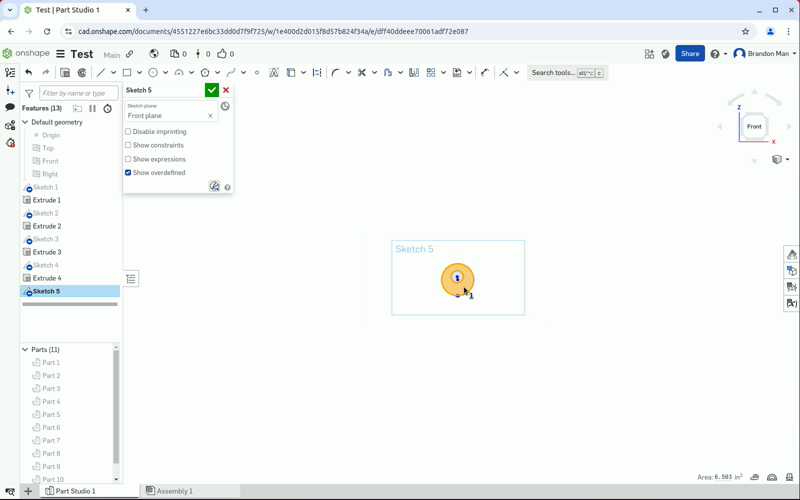
scroll(-6)
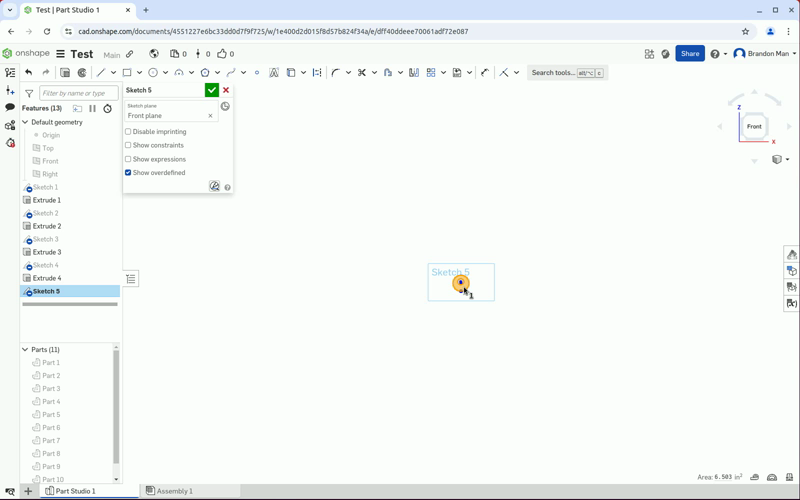
mouse_move(69, 352)
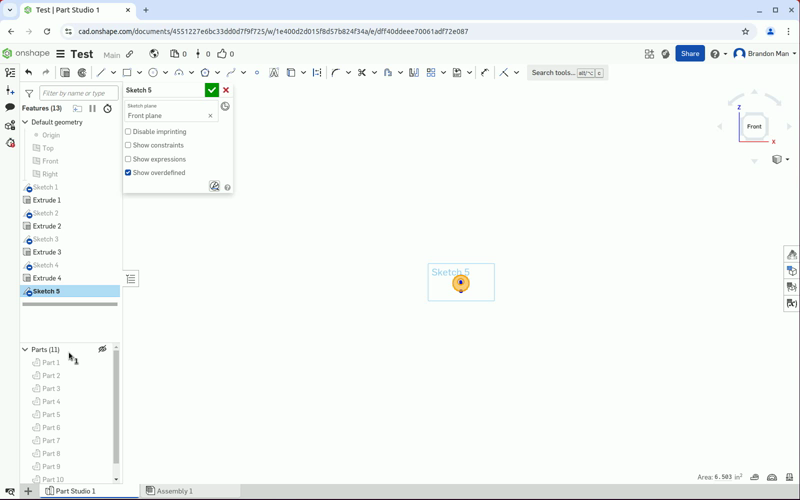
key(shift+y)
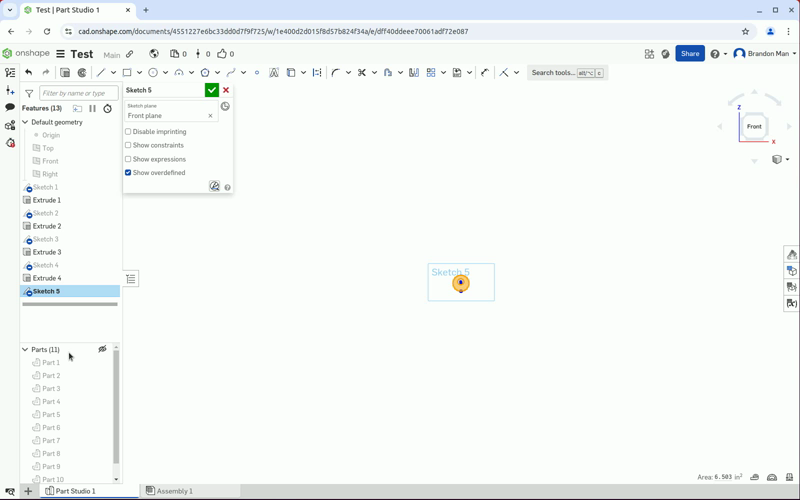
key(shift+e)
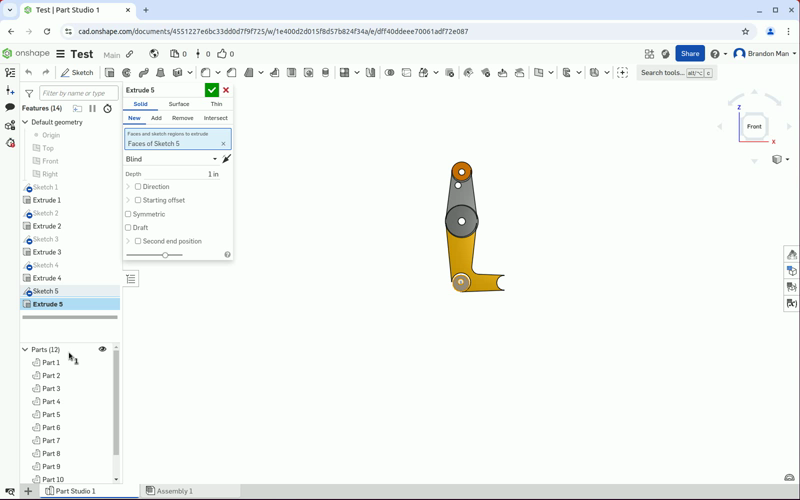
mouse_move(143, 106)
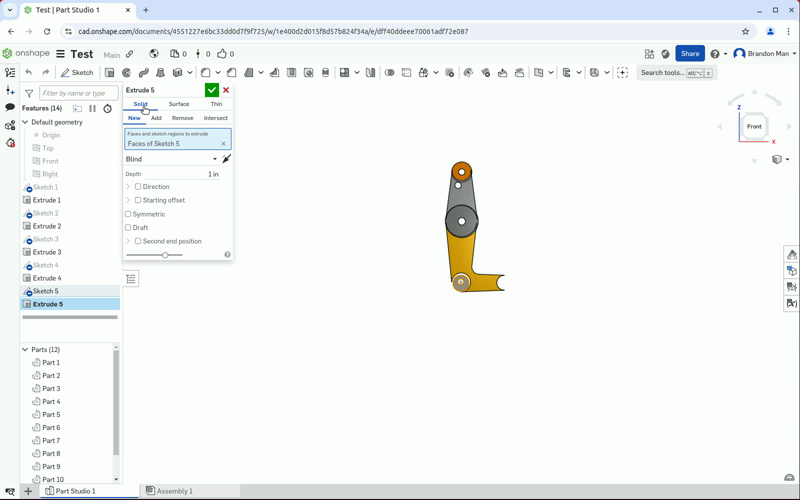
click(143, 106)
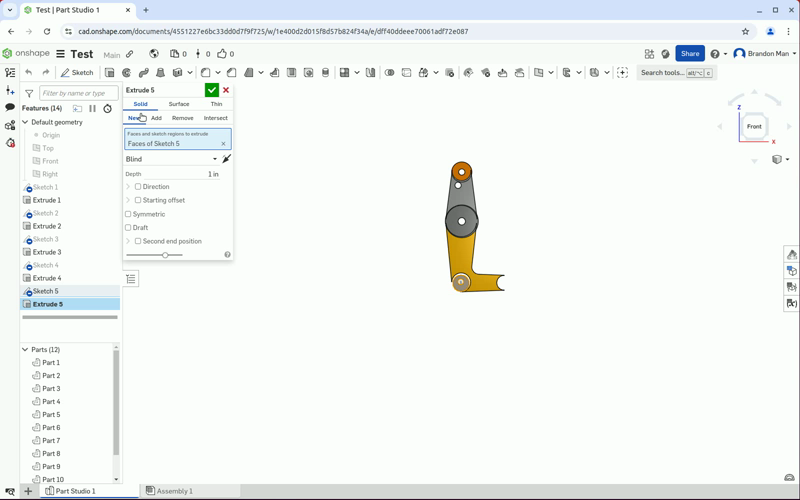
mouse_move(137, 120)
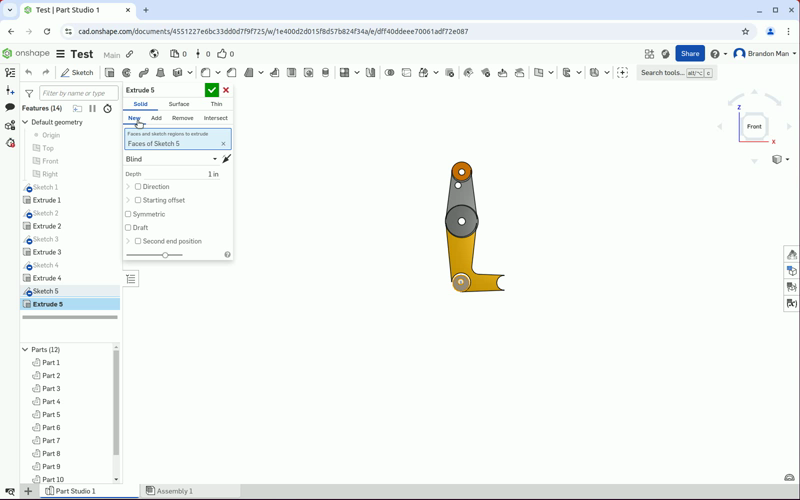
click(137, 120)
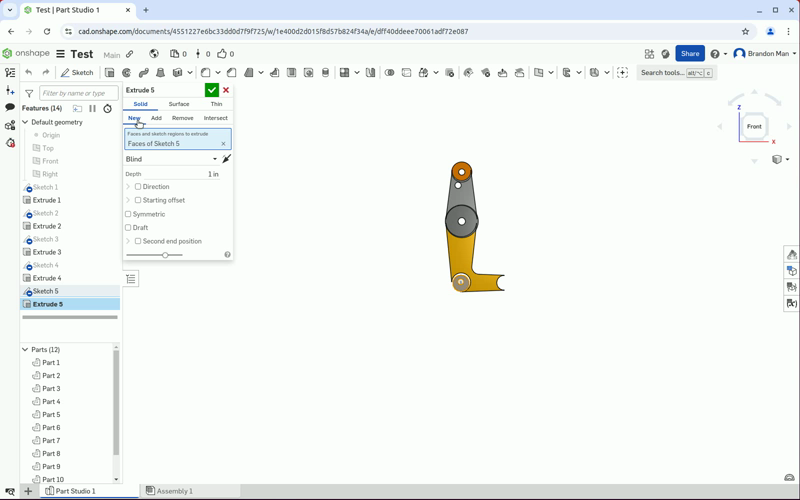
key(tab, 4)
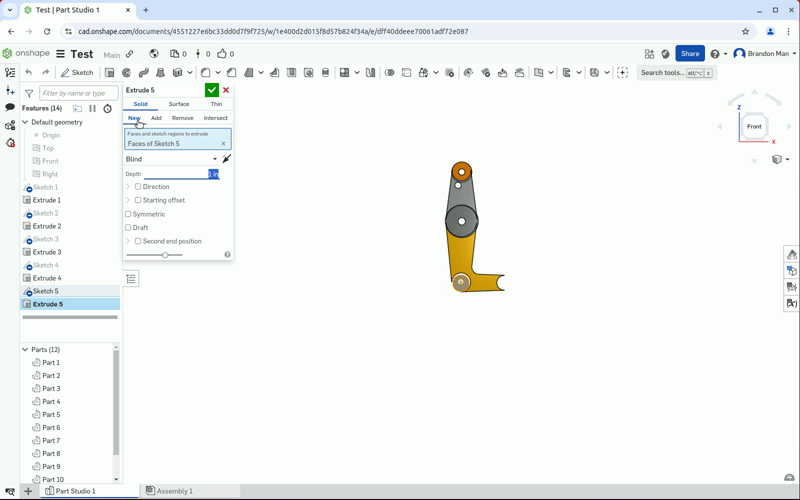
text(0.481)
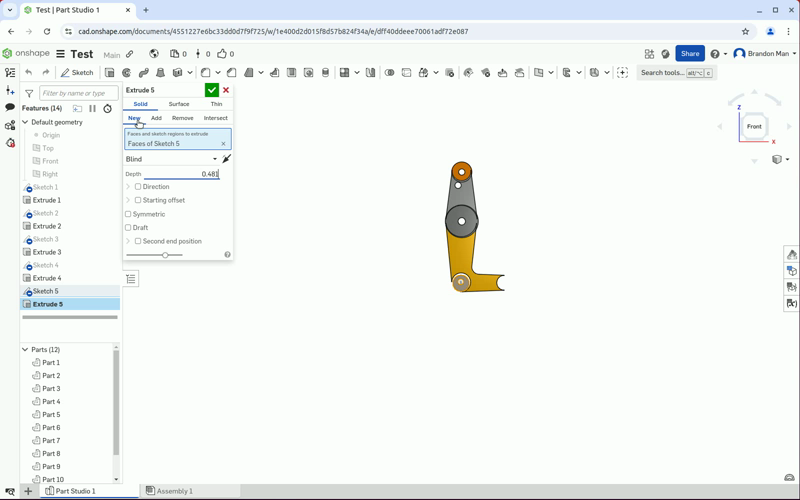
key(enter)
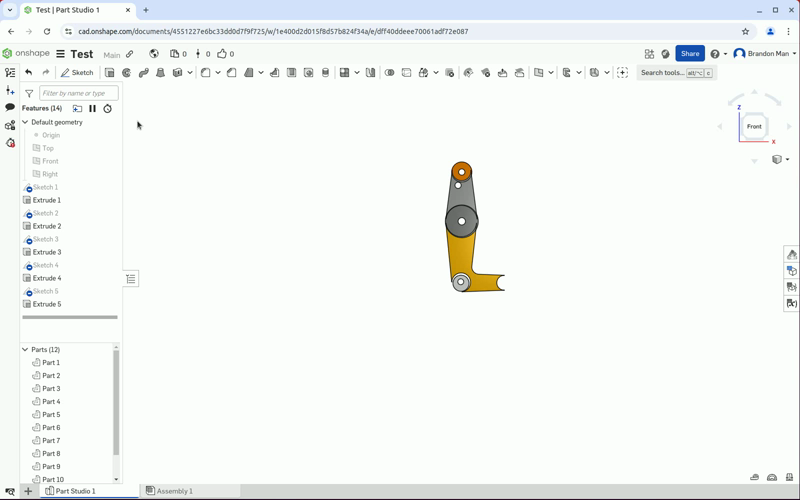
key(shift+h)
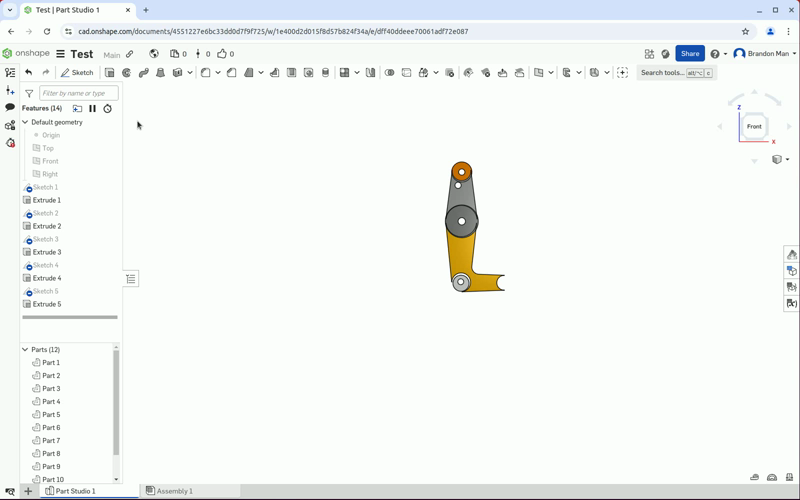
key(shift+h)
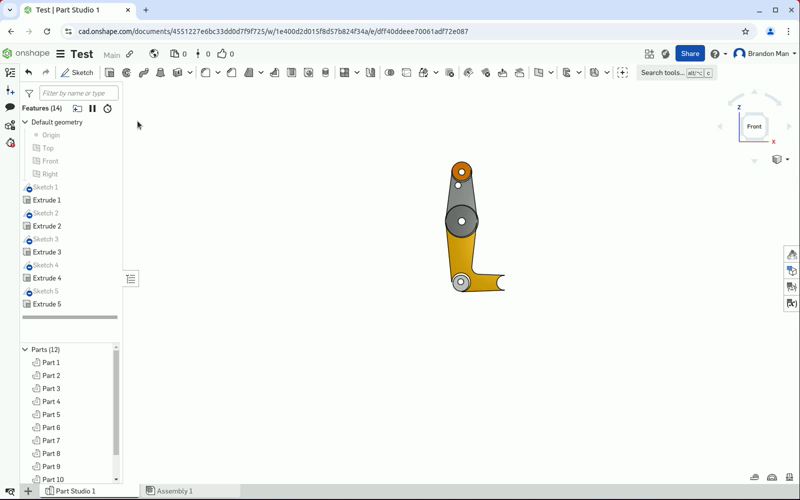
mouse_move(73, 189)
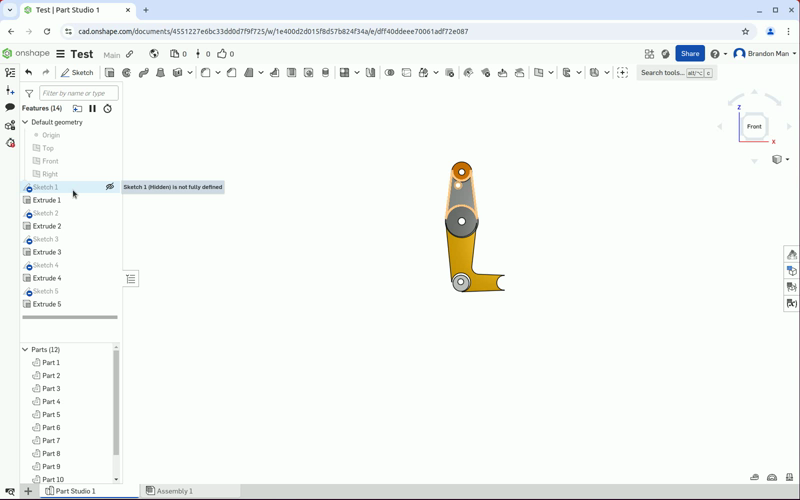
click(73, 189)
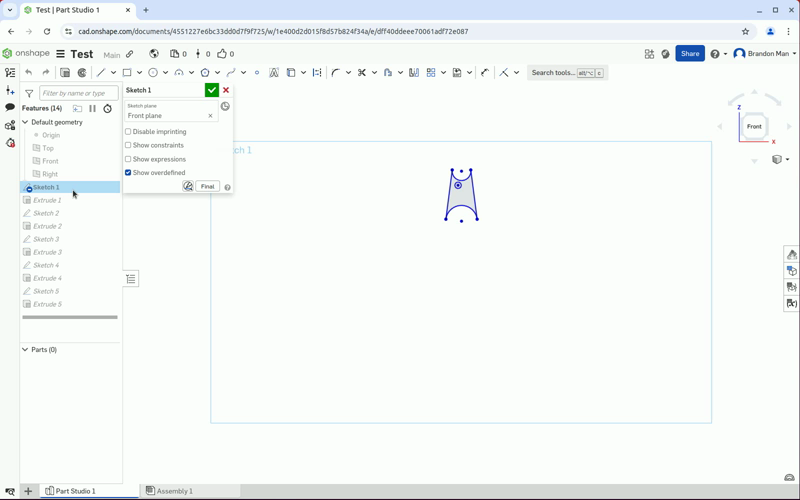
mouse_move(229, 92)
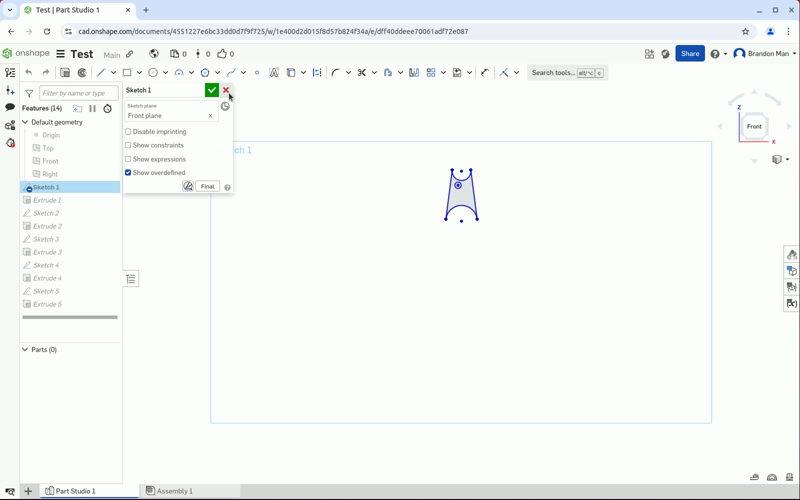
click(229, 92)
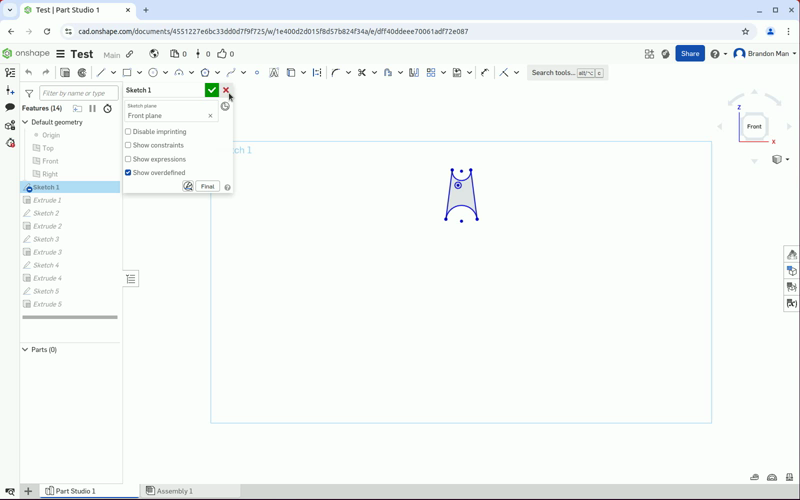
key(shift+s)
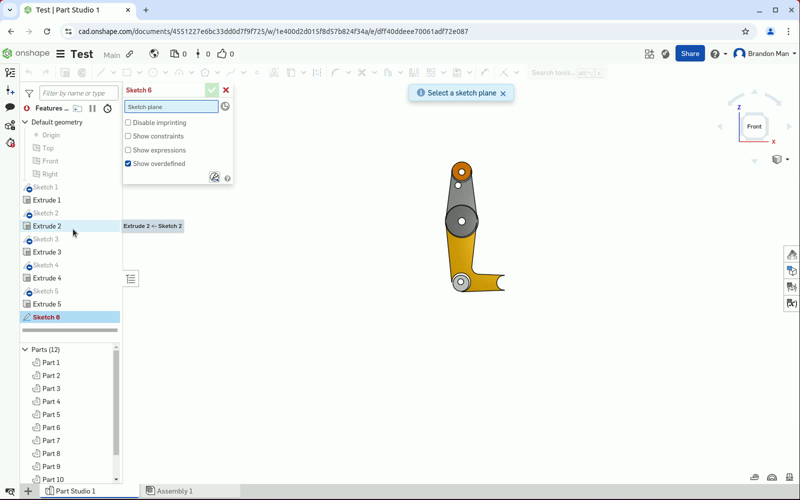
scroll(3)
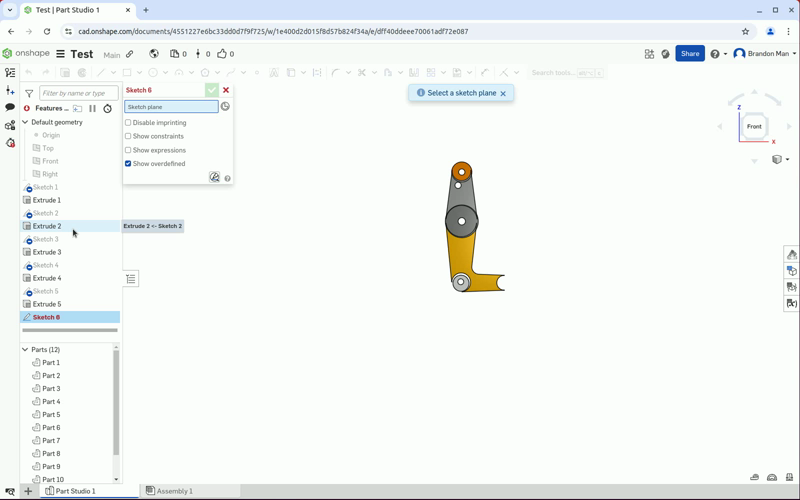
mouse_move(73, 163)
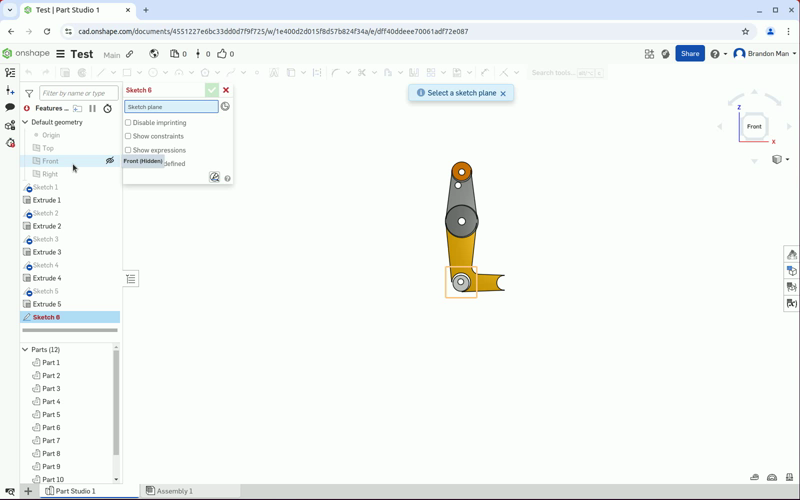
click(73, 163)
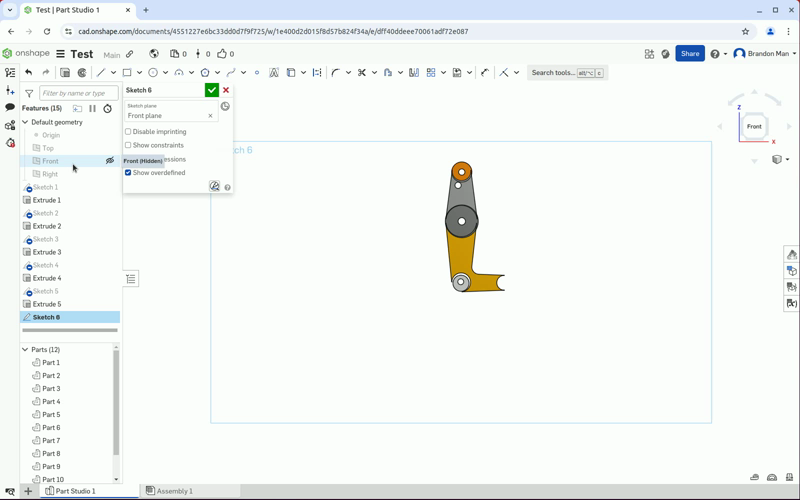
mouse_move(69, 352)
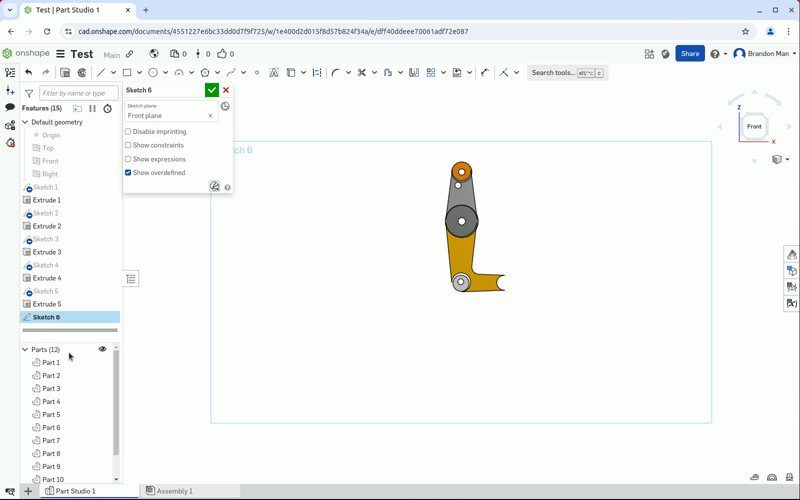
key(y)
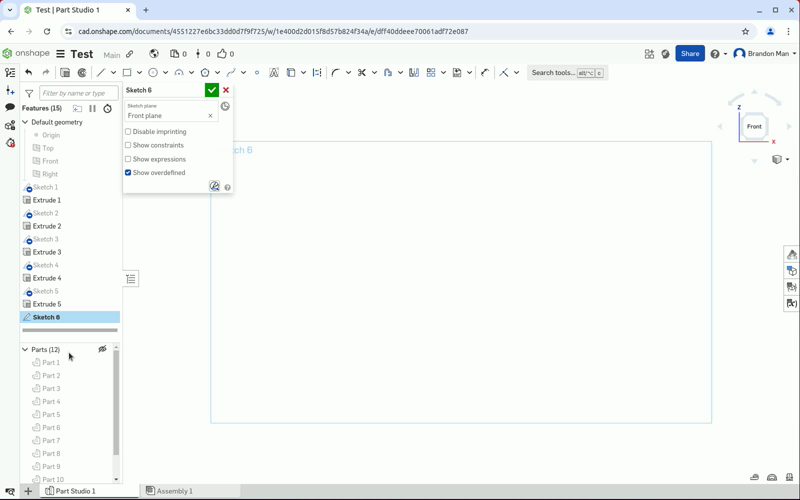
key(c)
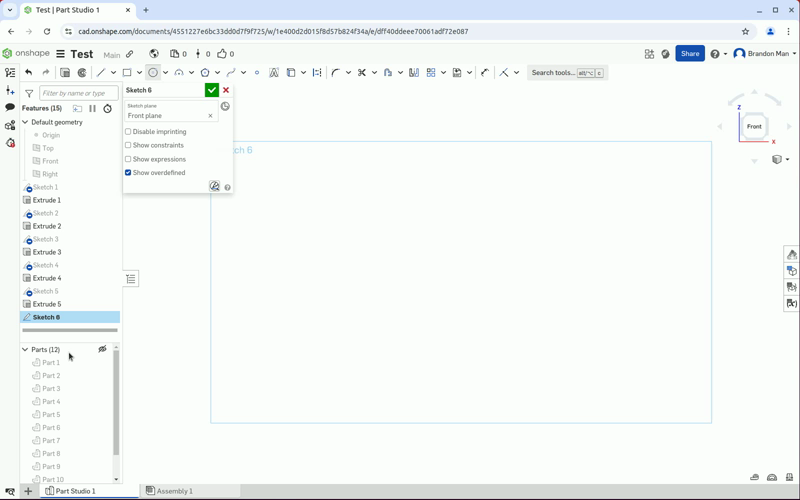
key_down(shift)
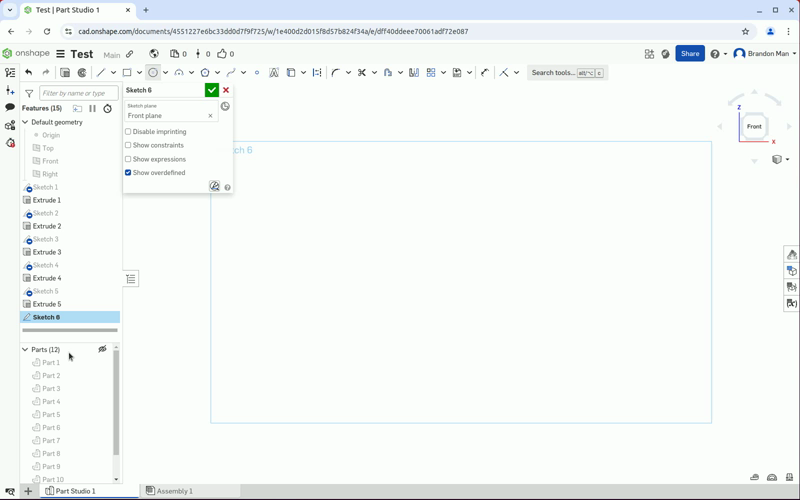
mouse_move(501, 282)
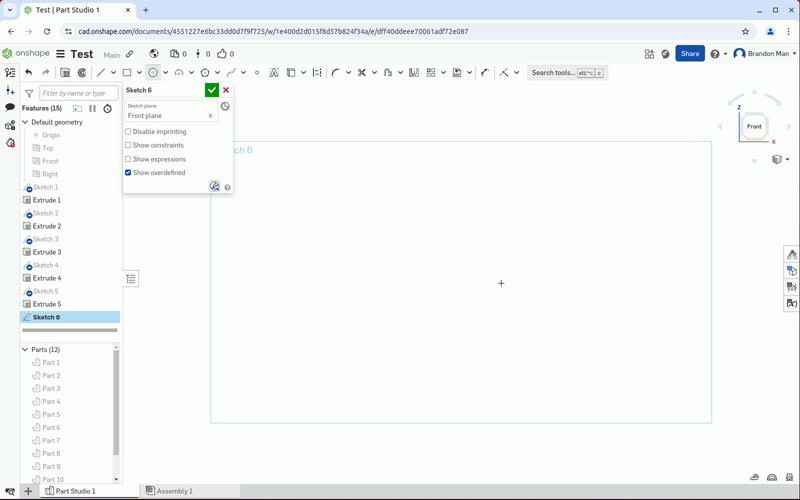
click(501, 282)
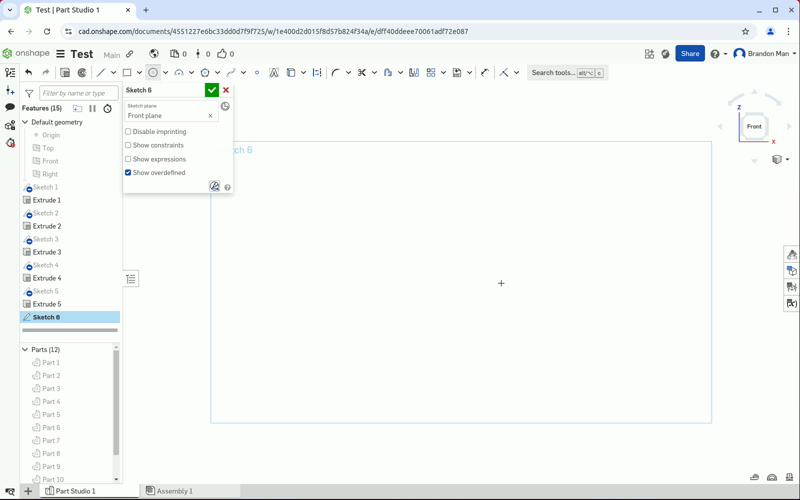
key_up(shift)
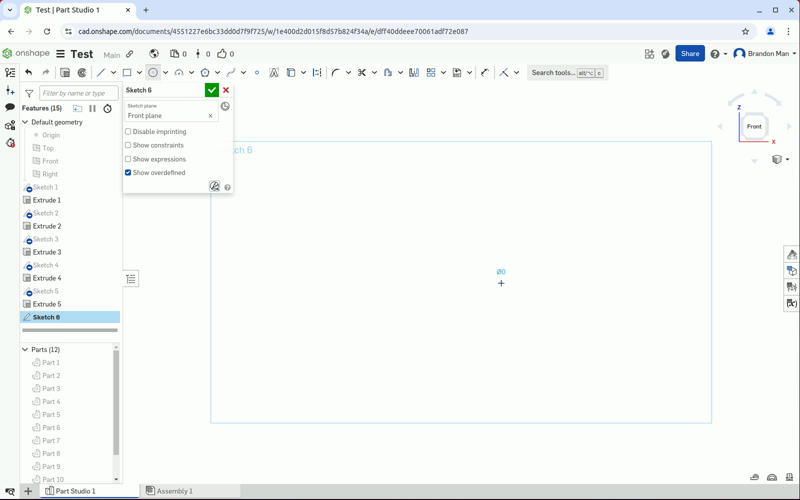
mouse_move(508, 282)
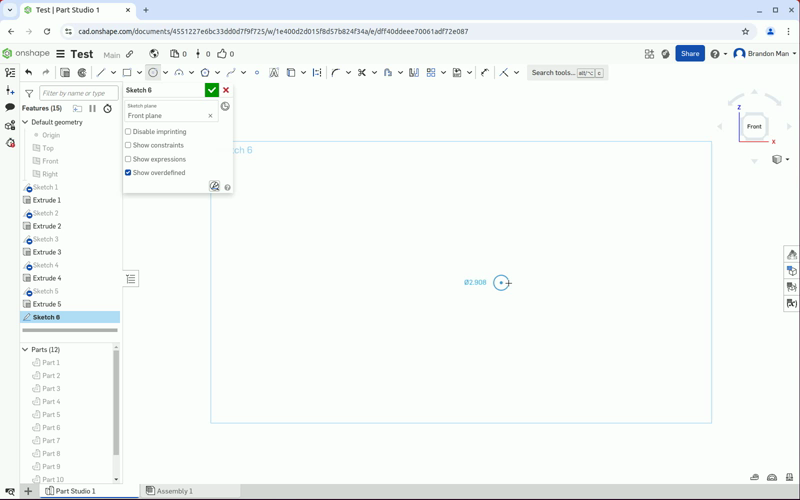
click(508, 282)
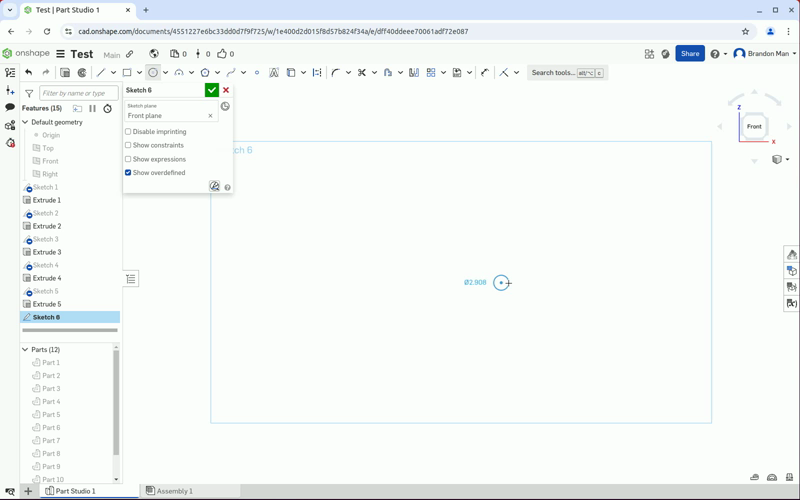
key(esc)
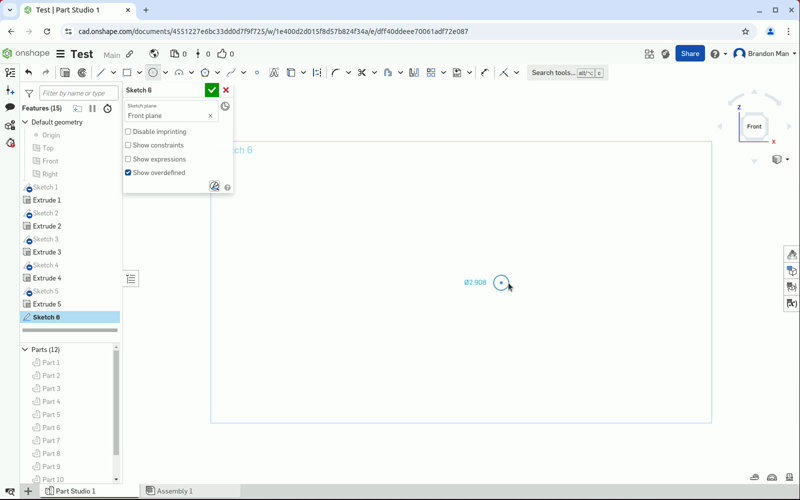
key(c)
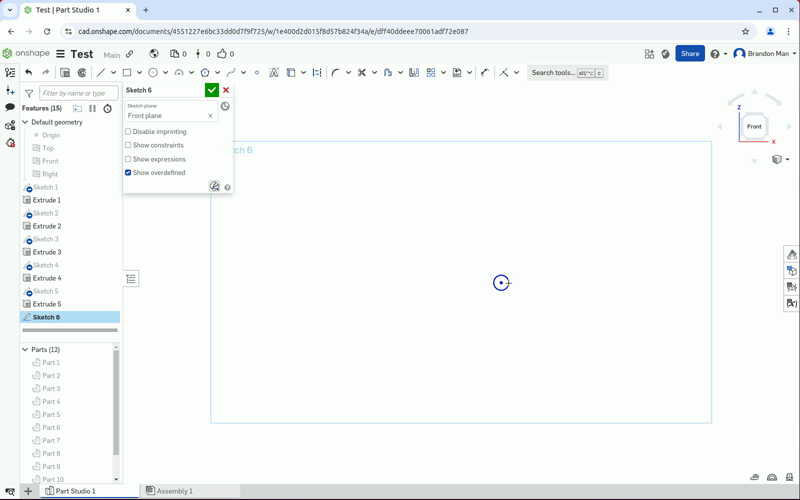
key_down(shift)
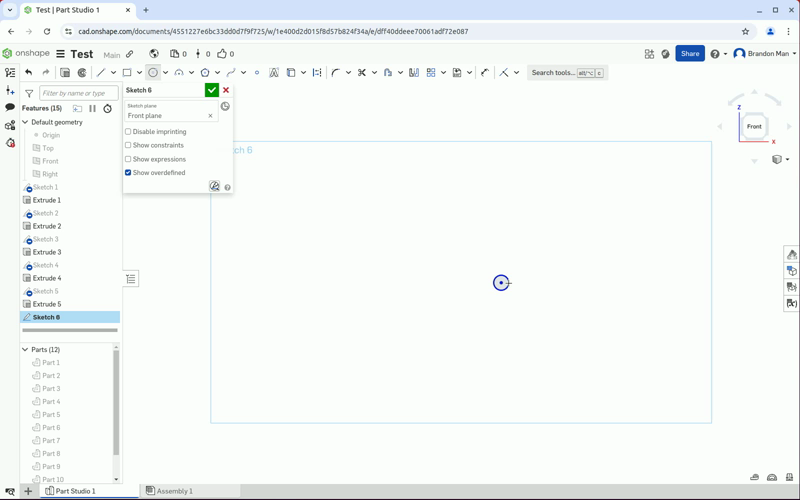
mouse_move(501, 282)
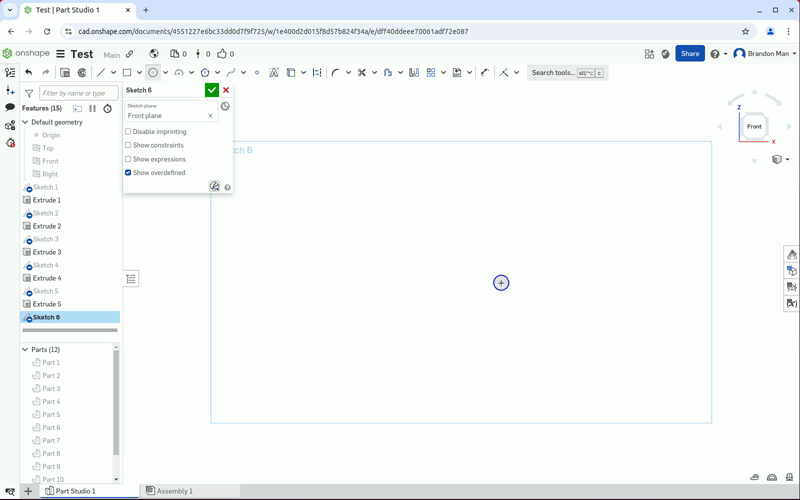
click(501, 282)
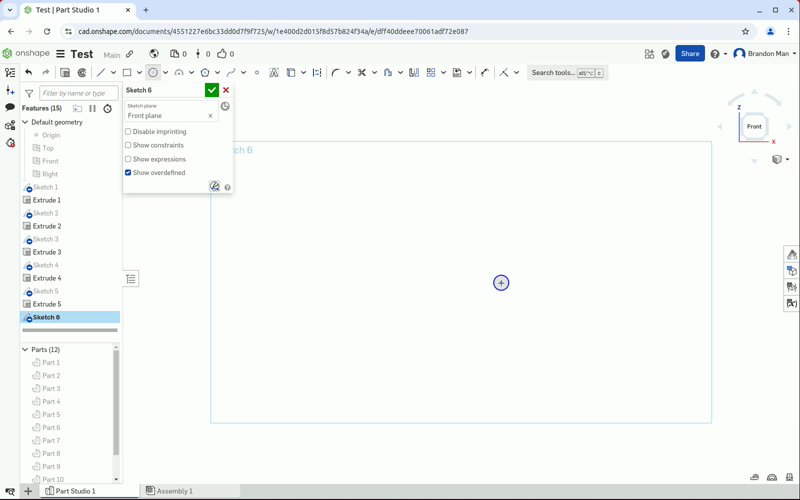
key_up(shift)
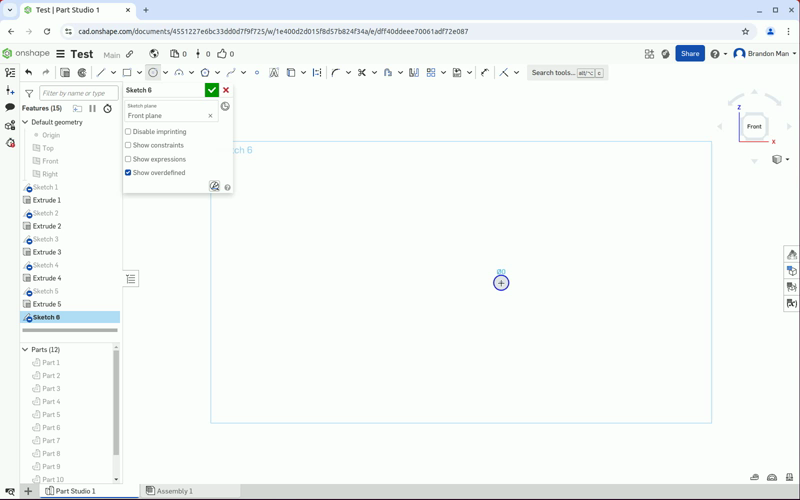
mouse_move(504, 282)
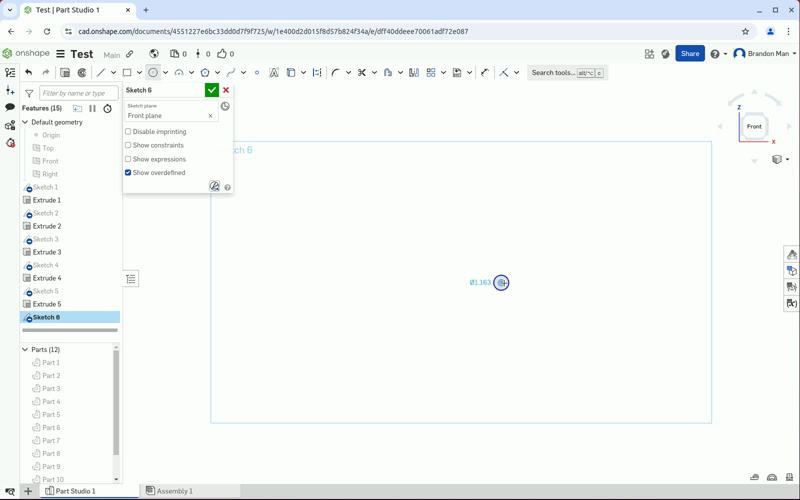
scroll(6)
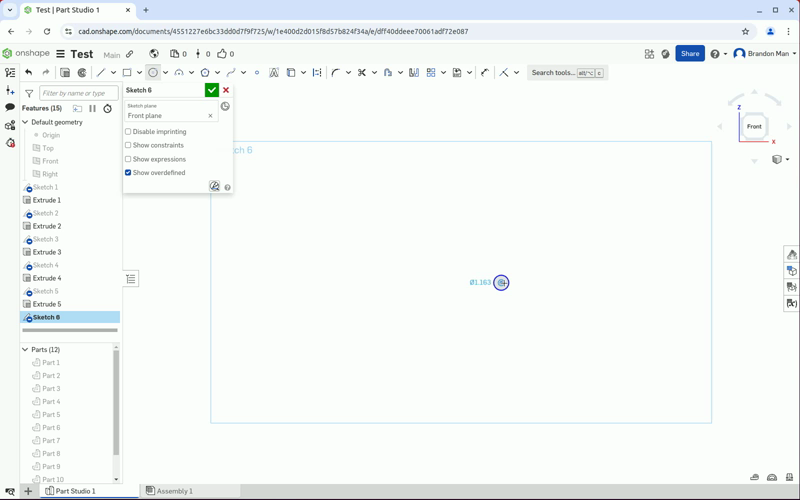
scroll(6)
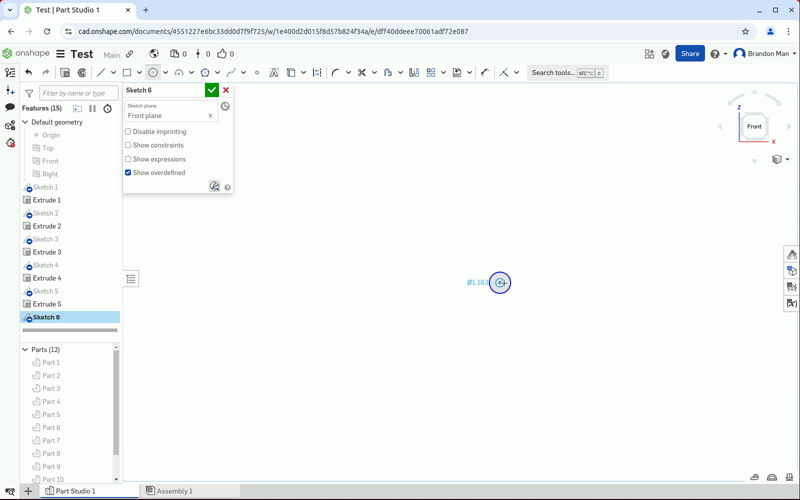
scroll(6)
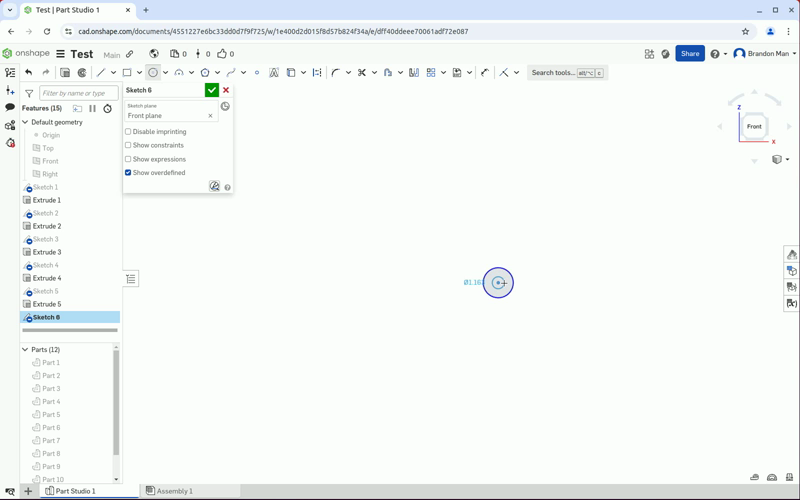
scroll(6)
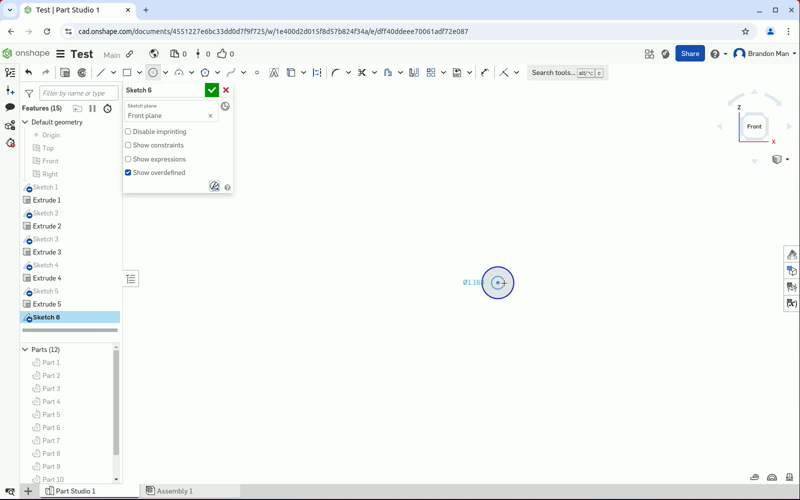
scroll(6)
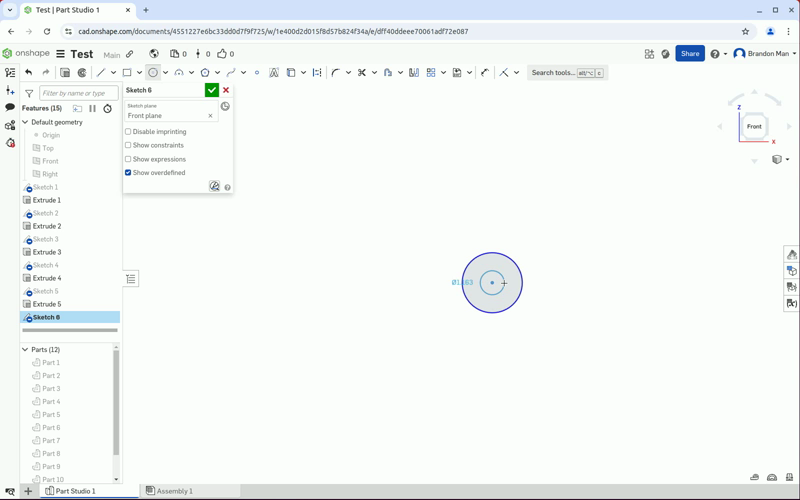
scroll(6)
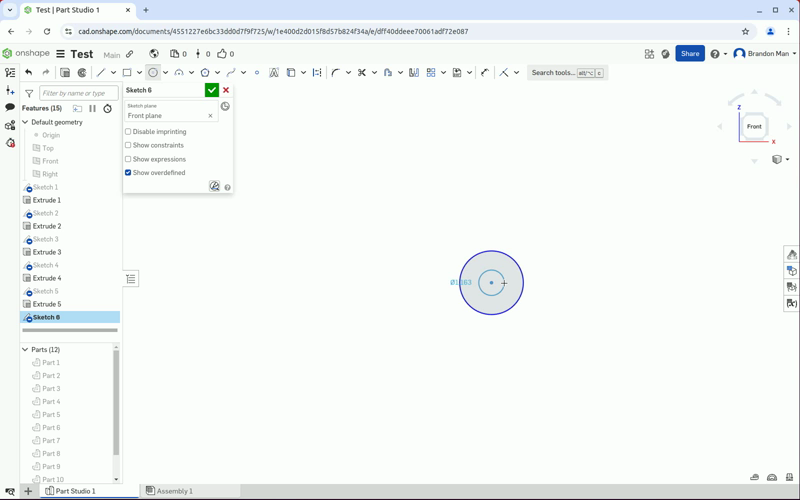
scroll(6)
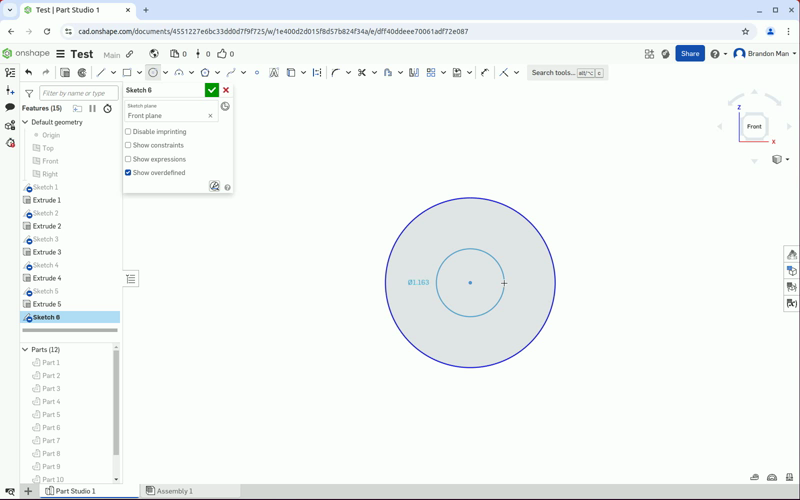
click(504, 282)
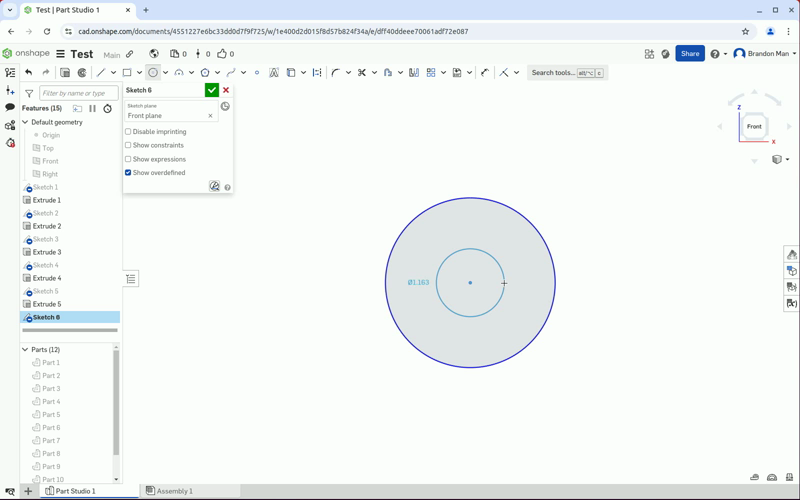
scroll(-6)
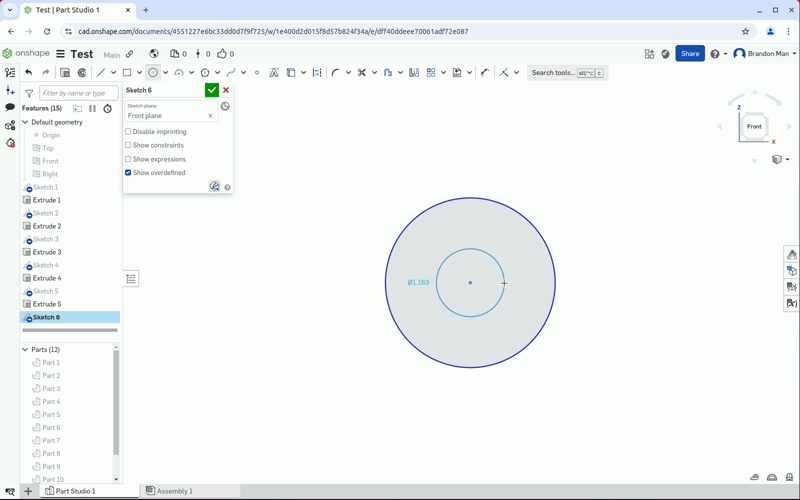
scroll(-6)
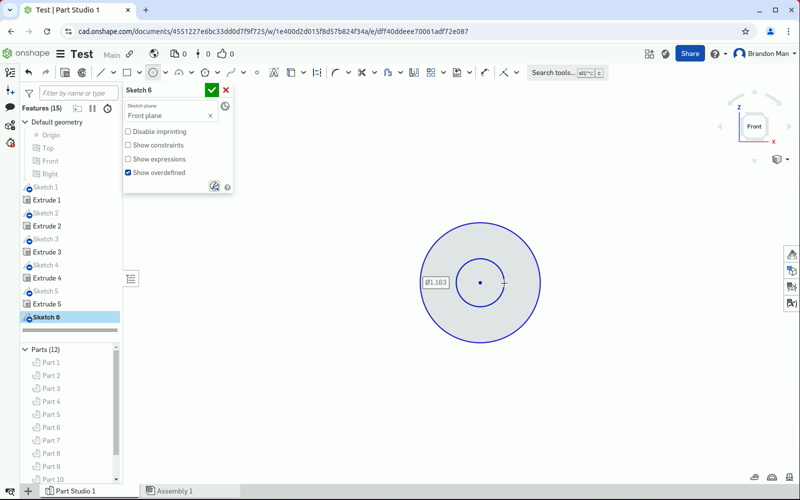
scroll(-6)
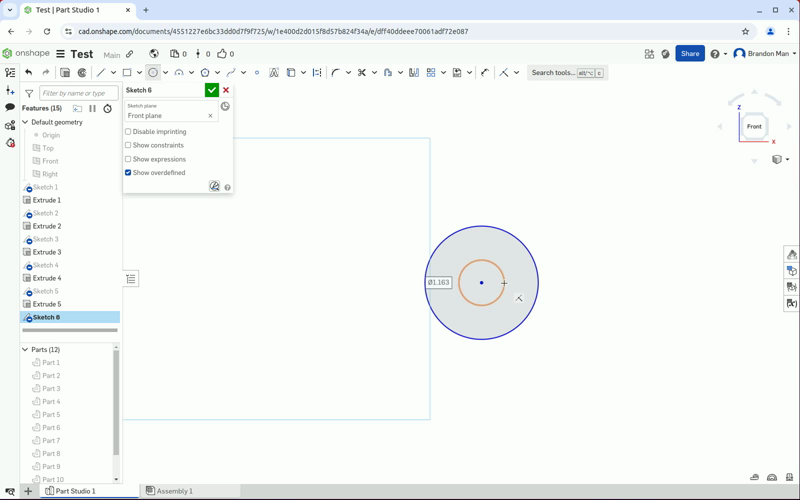
scroll(-6)
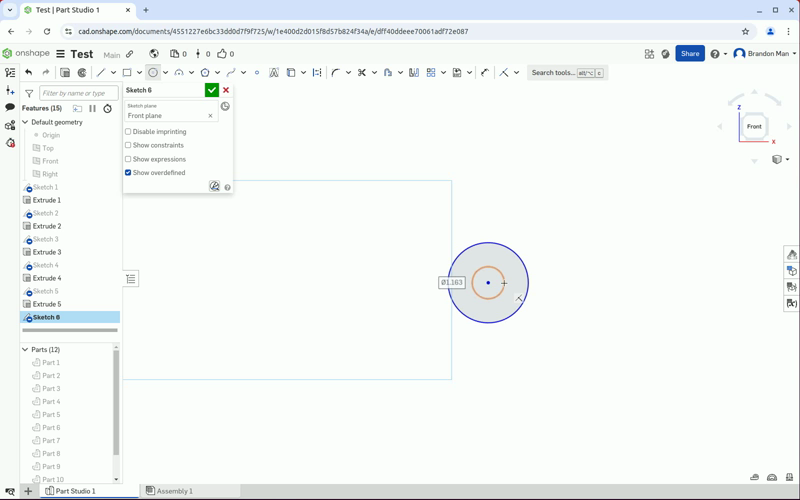
scroll(-6)
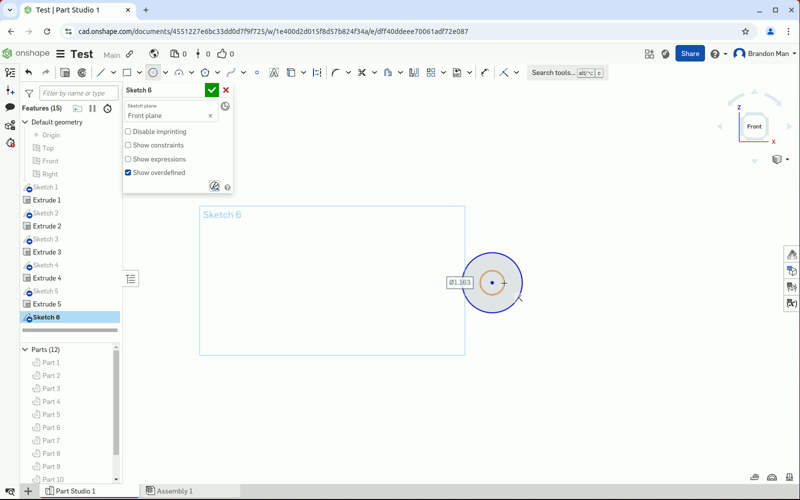
scroll(-6)
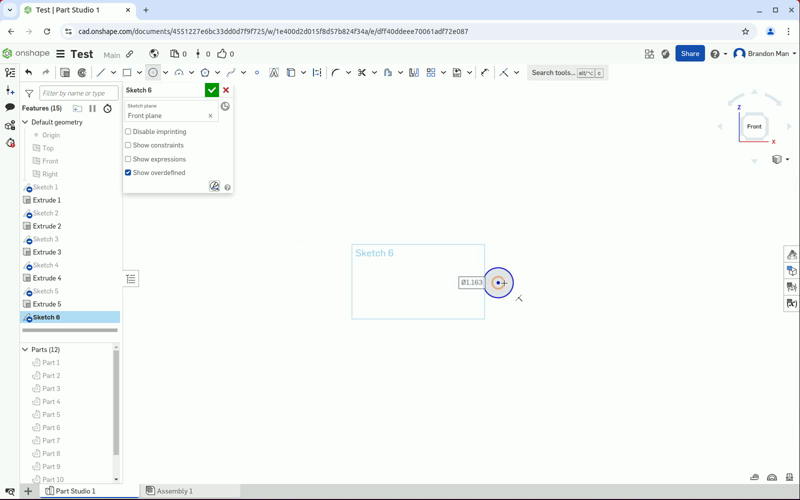
scroll(-6)
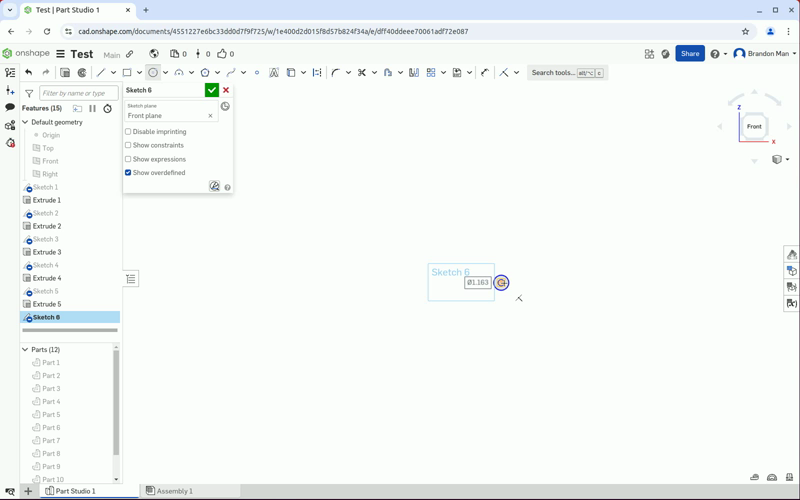
key(esc)
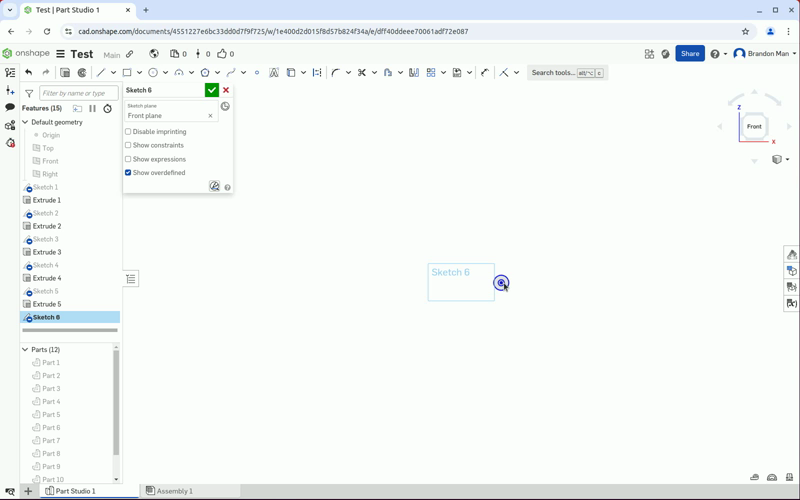
mouse_move(507, 279)
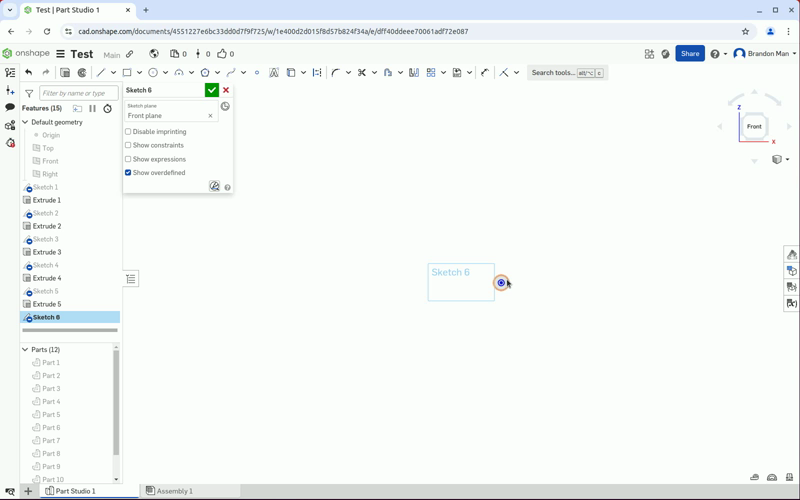
scroll(6)
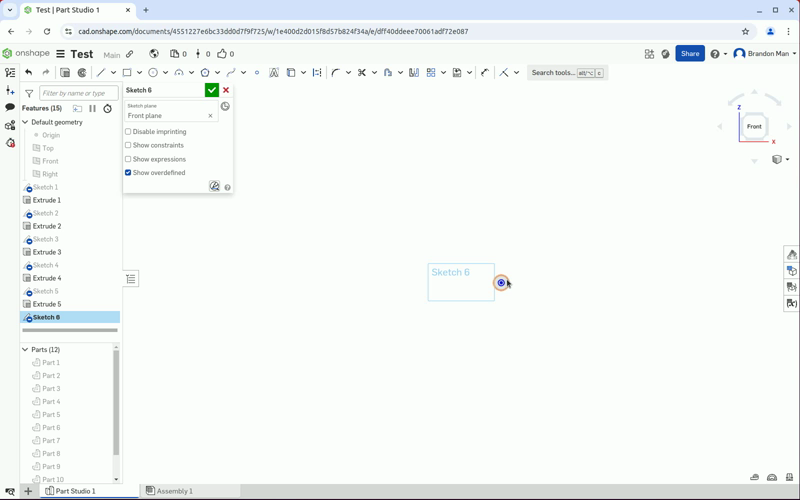
scroll(6)
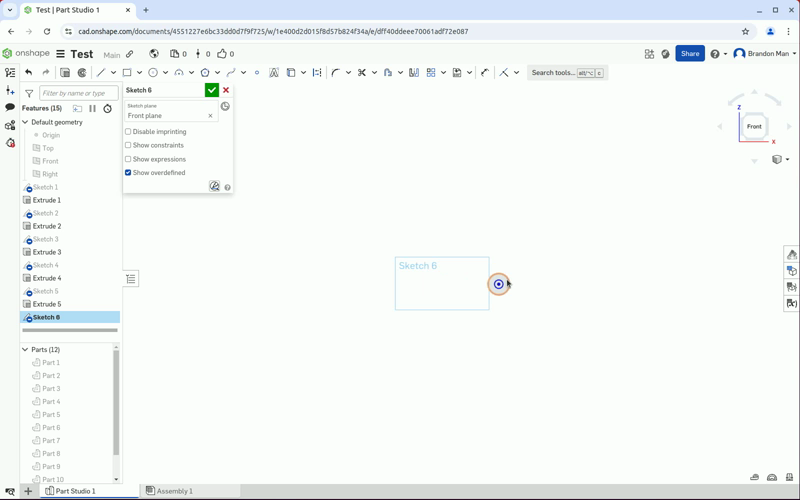
scroll(6)
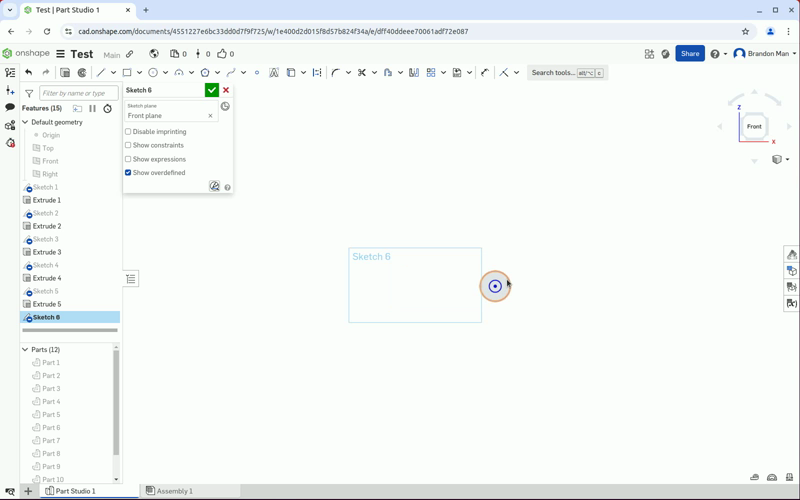
scroll(6)
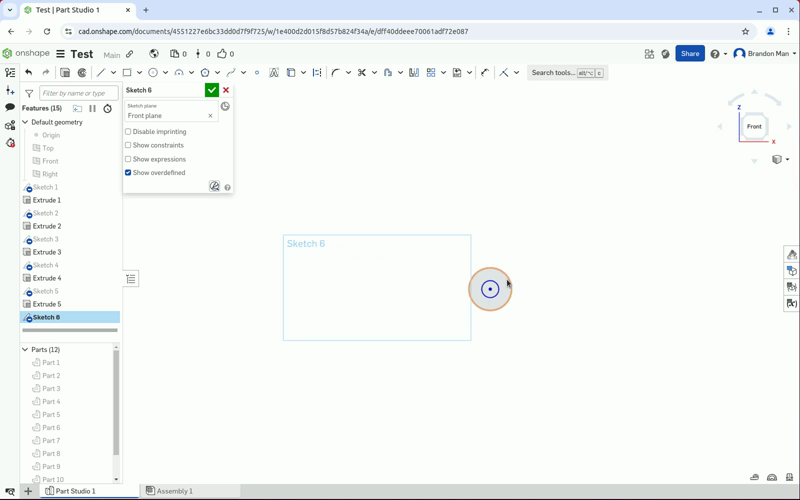
scroll(6)
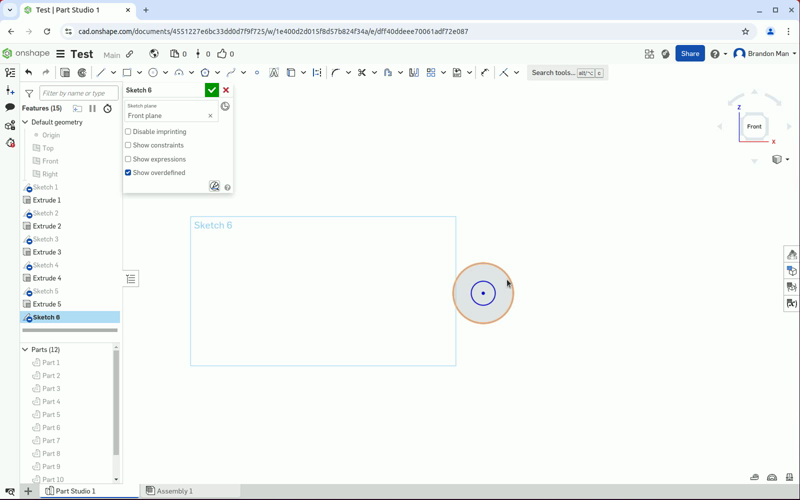
scroll(6)
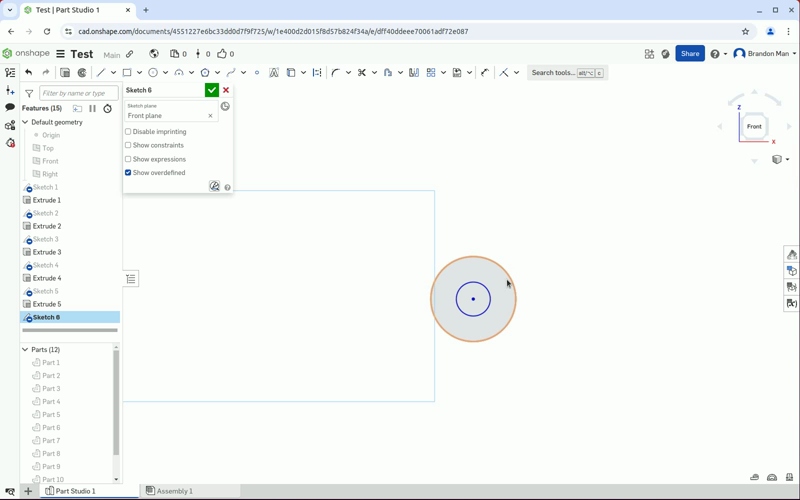
scroll(6)
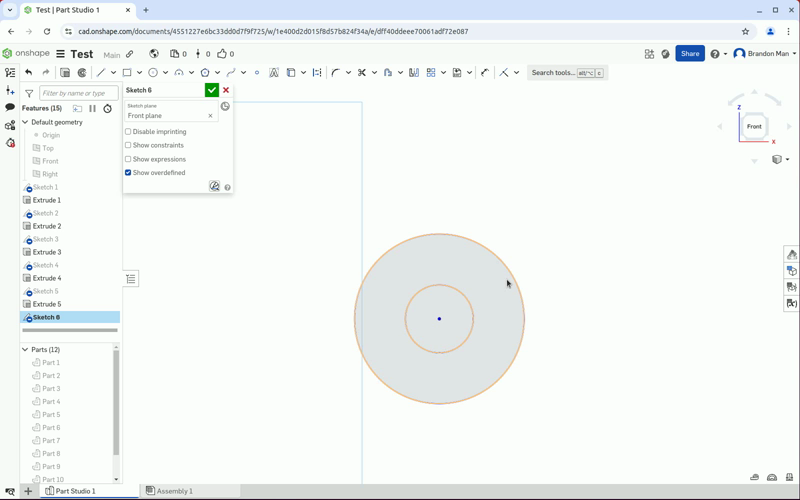
click(507, 279)
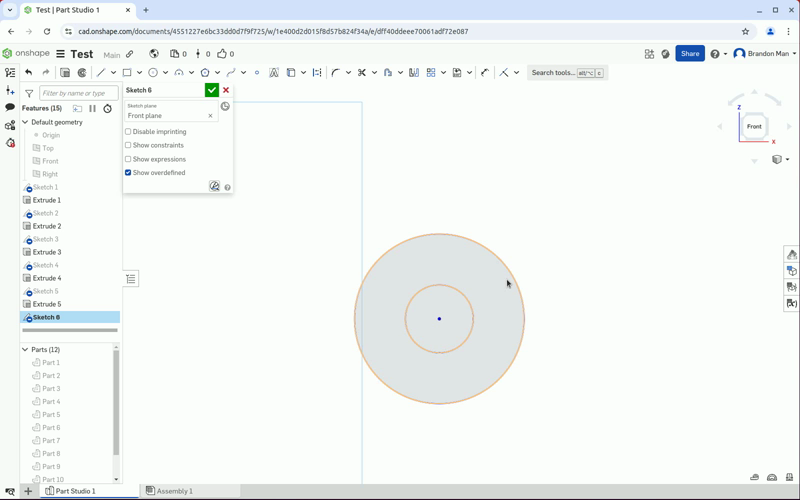
scroll(-6)
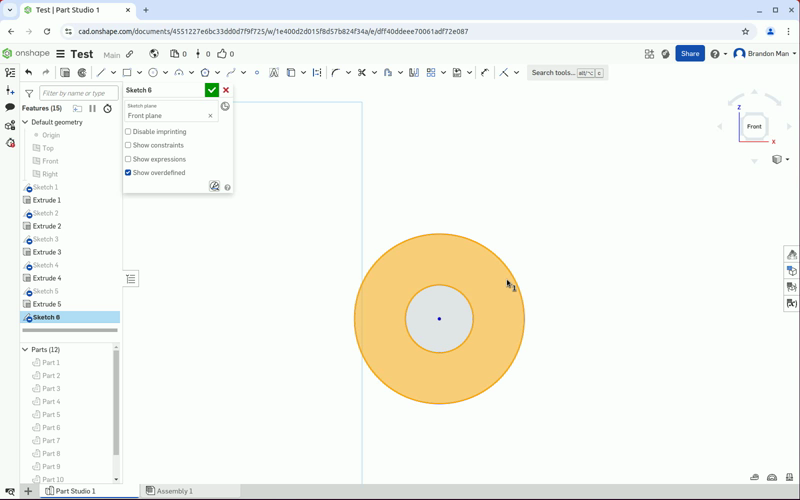
scroll(-6)
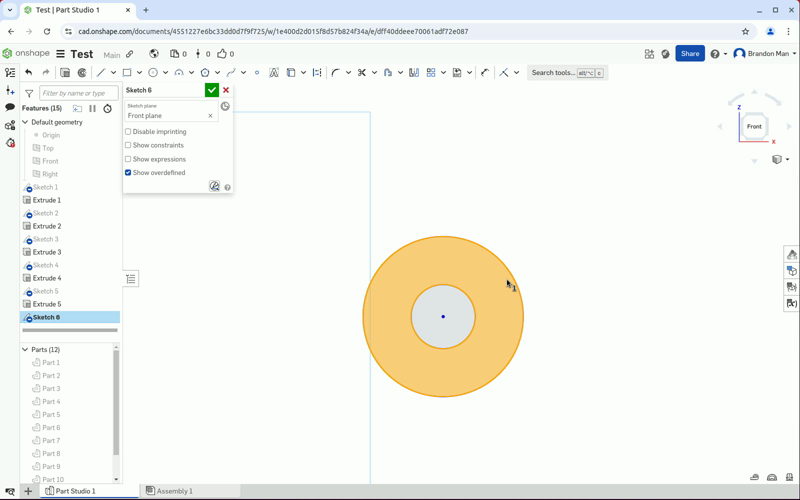
scroll(-6)
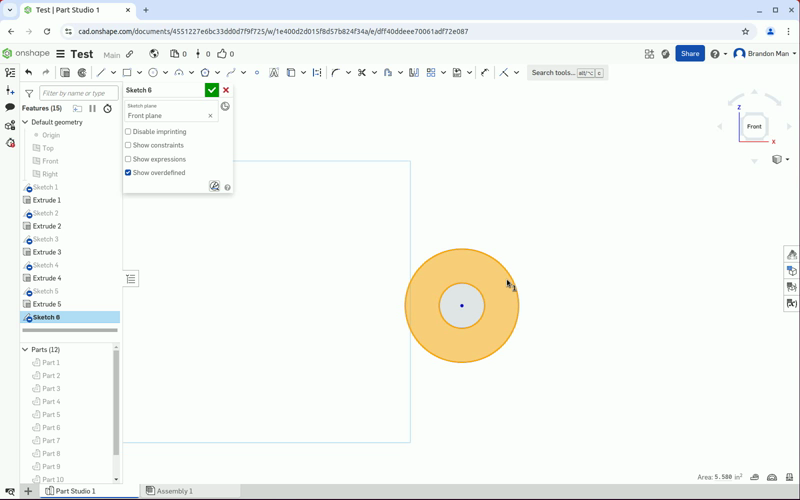
scroll(-6)
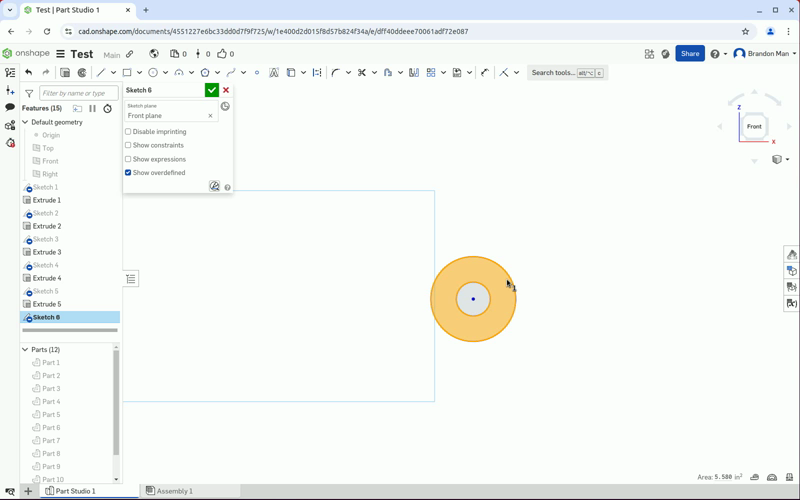
scroll(-6)
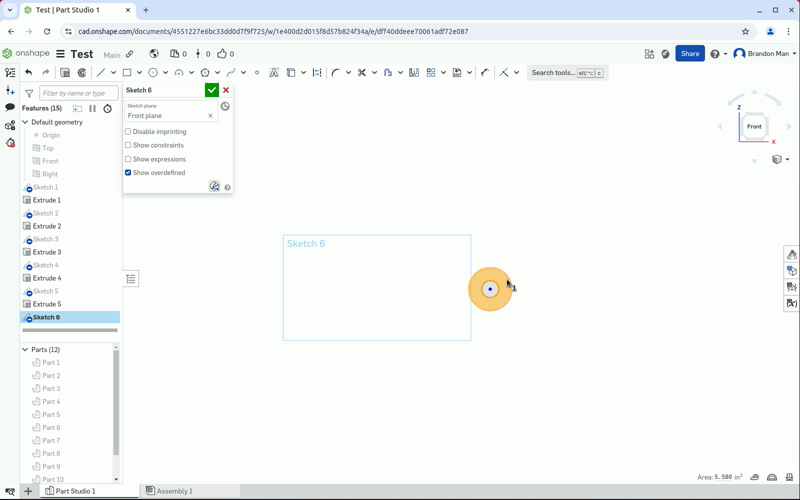
scroll(-6)
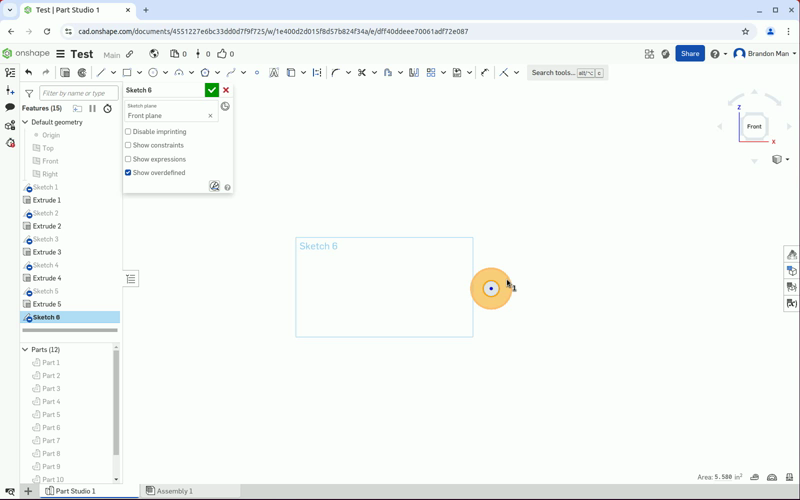
scroll(-6)
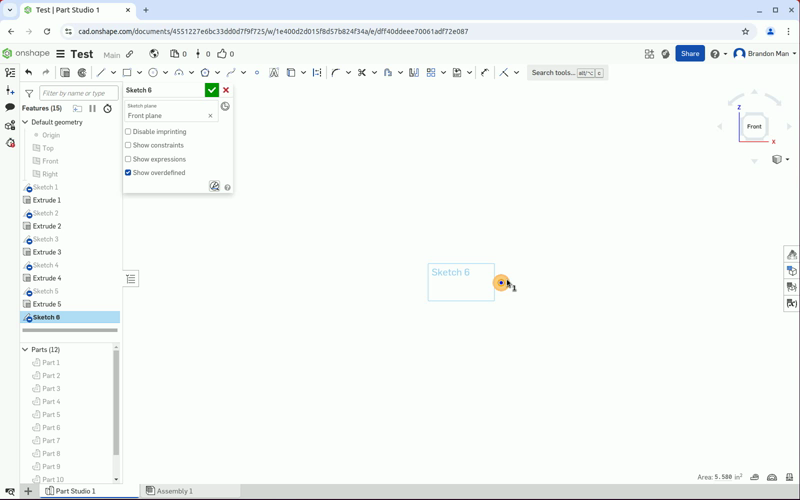
mouse_move(69, 352)
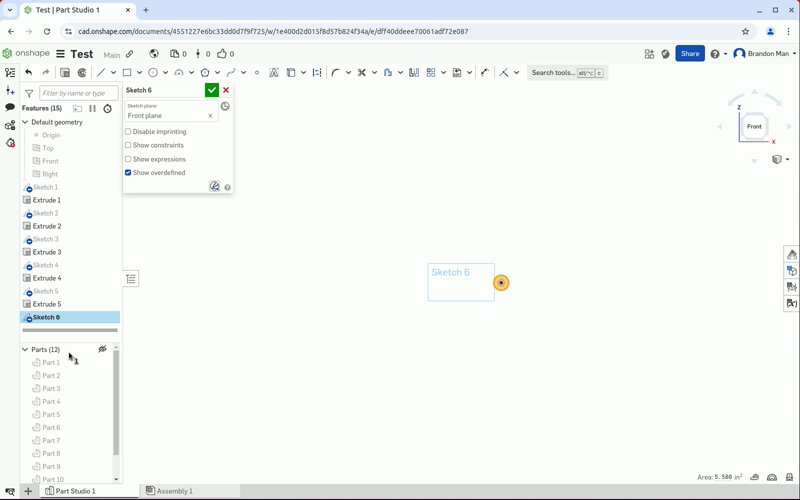
key(shift+y)
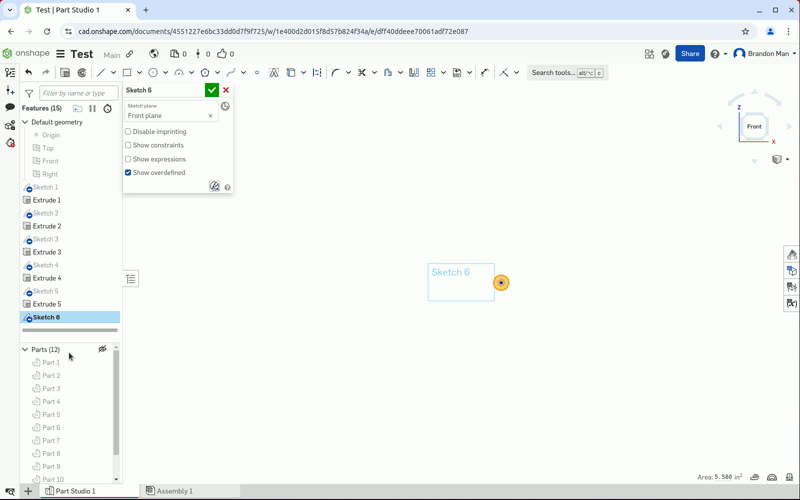
key(shift+e)
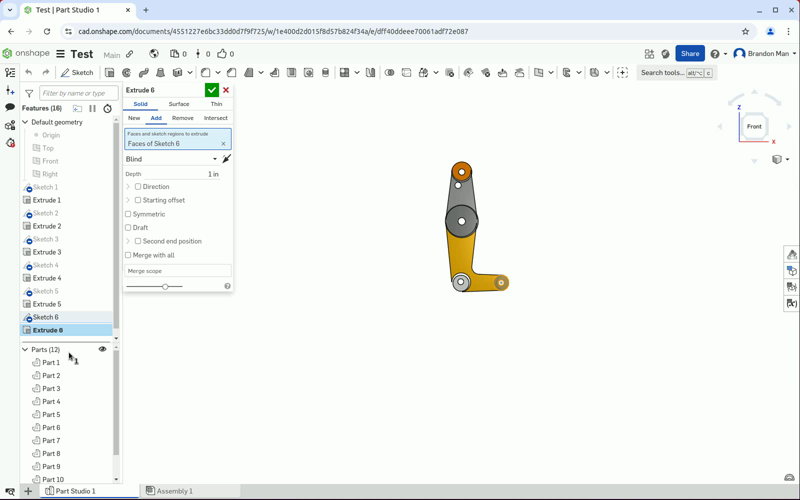
mouse_move(143, 106)
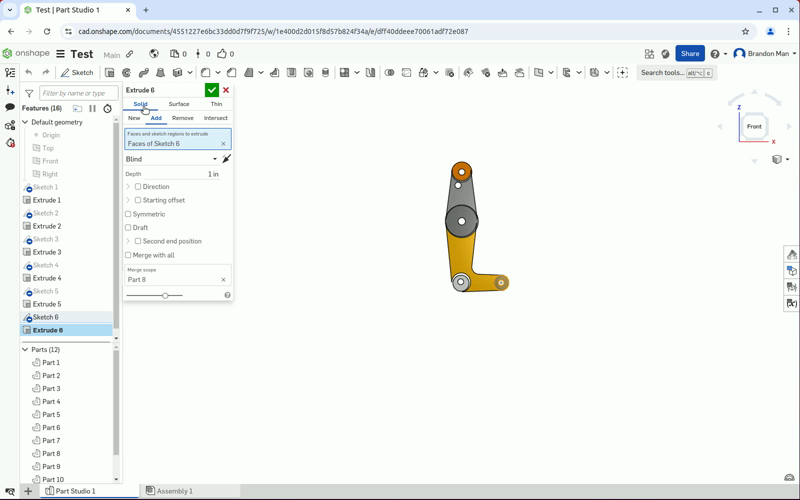
click(143, 106)
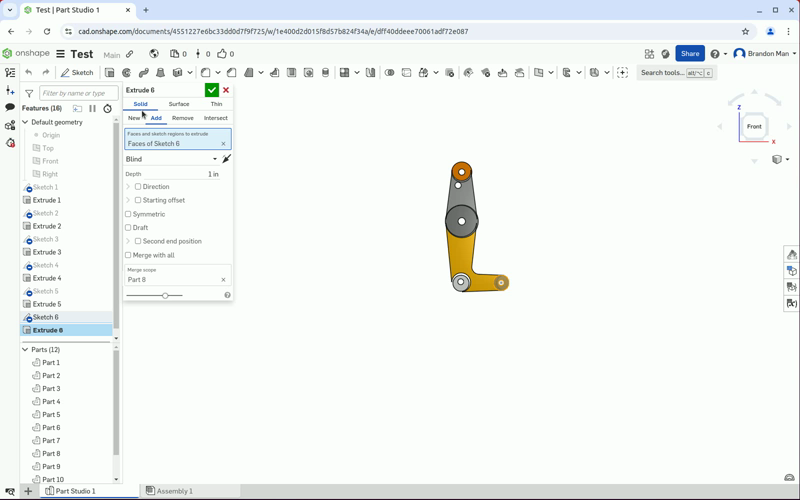
mouse_move(137, 120)
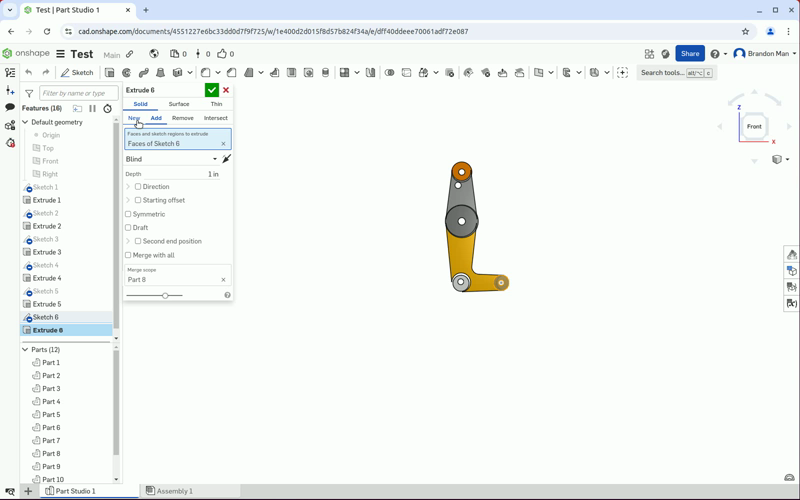
click(137, 120)
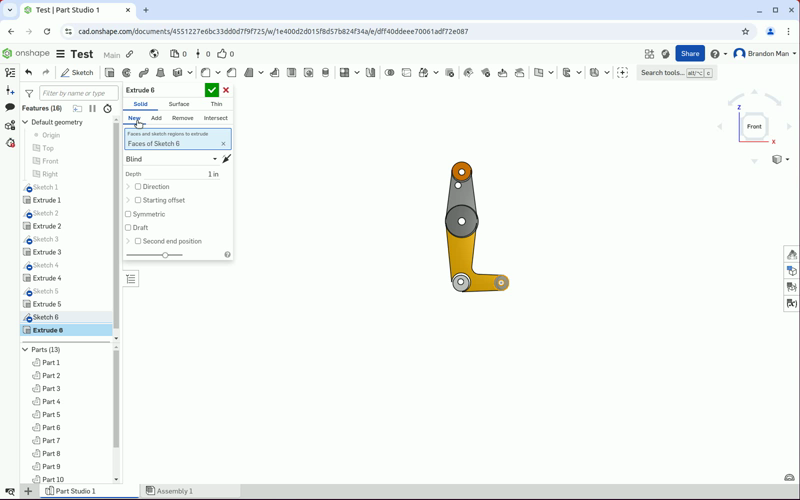
key(tab, 4)
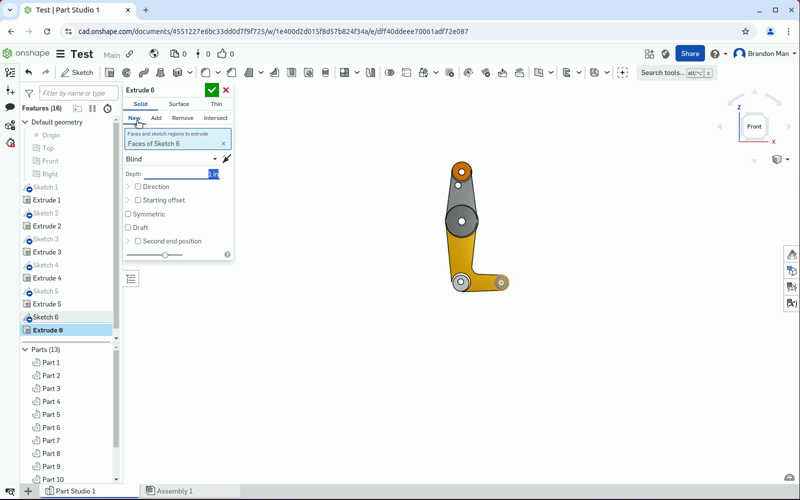
text(0.481)
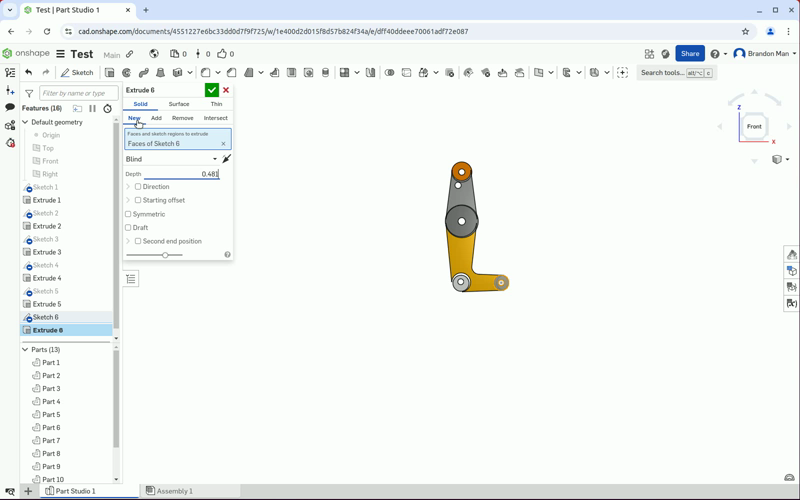
key(enter)
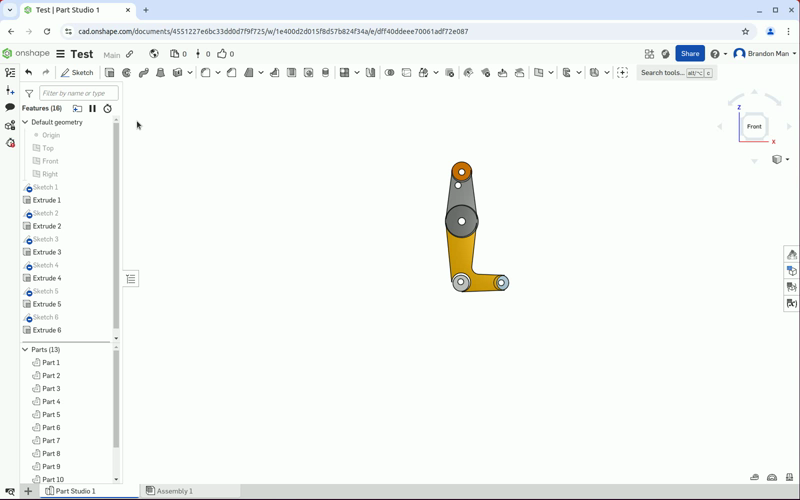
key(shift+h)
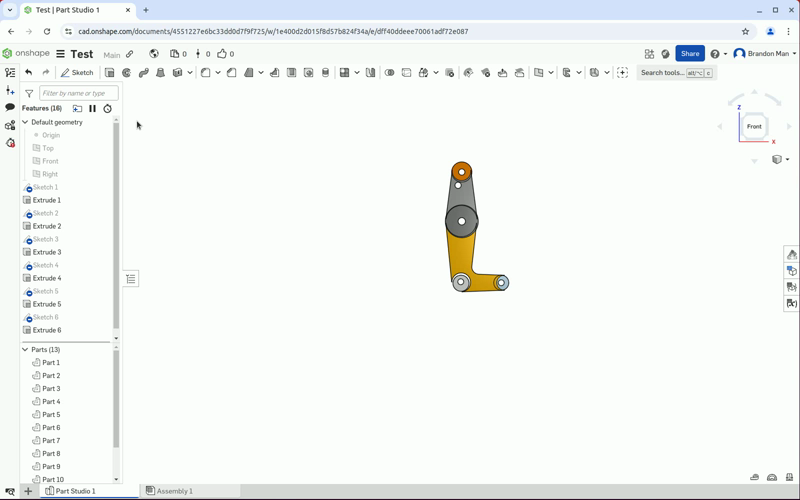
key(shift+h)
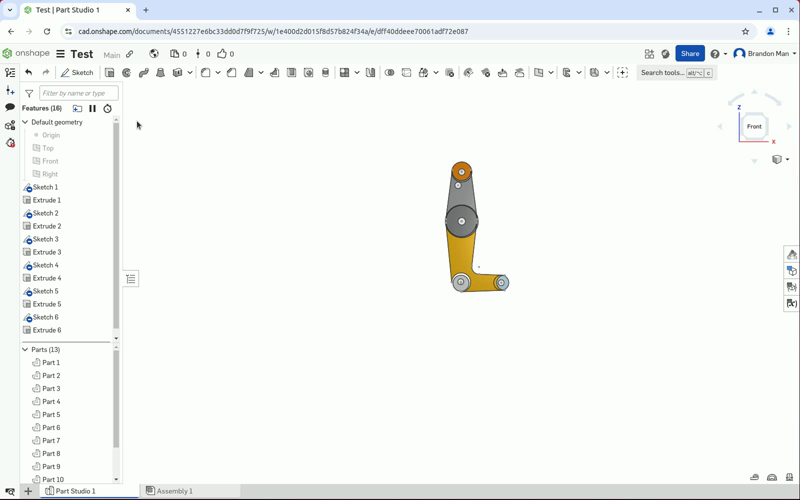
key(shift+7)
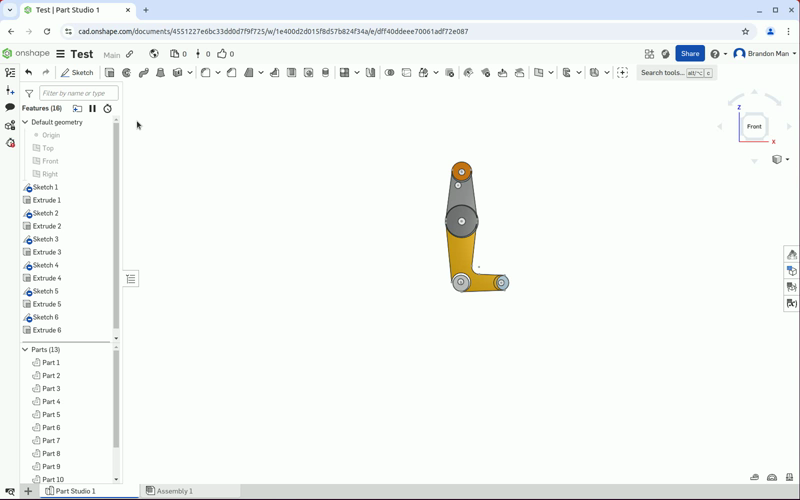
key(left, 2)
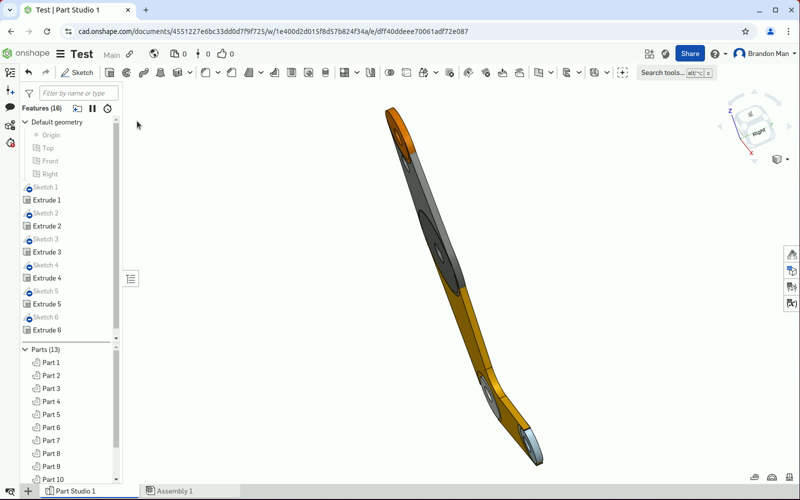
key(down, 2)
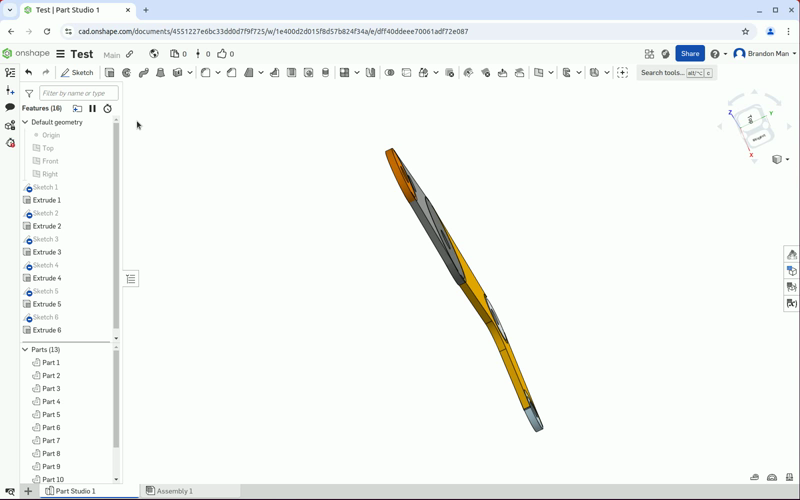
key(up, 2)
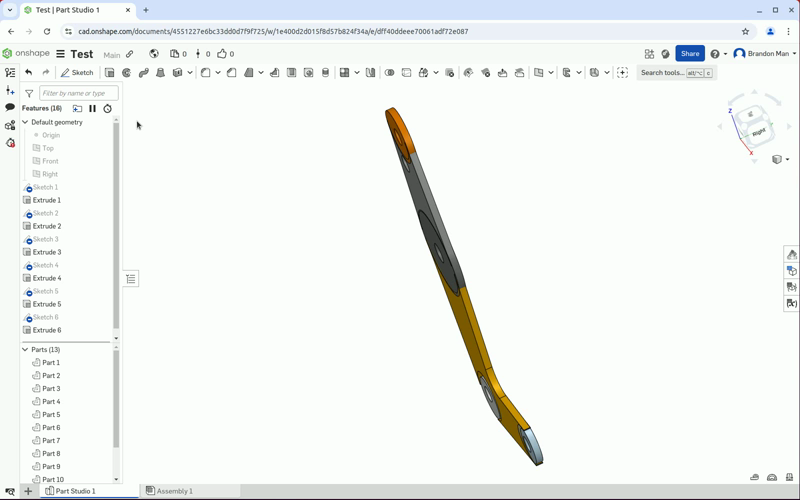
key(right, 2)
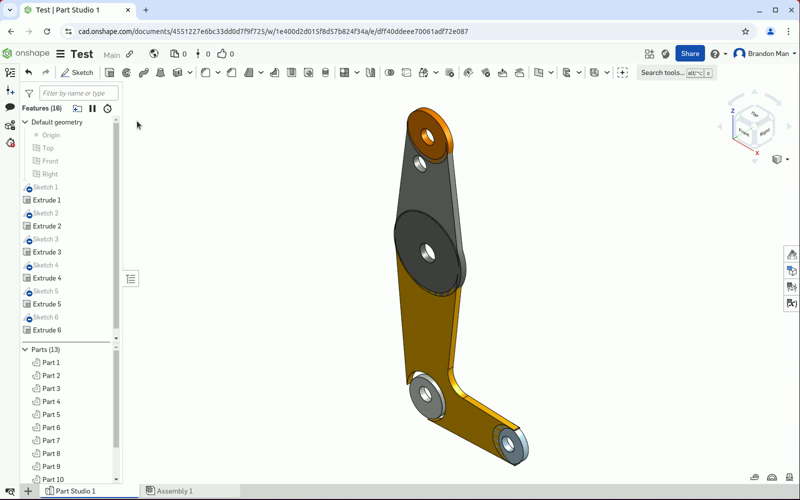
mouse_move(69, 189)
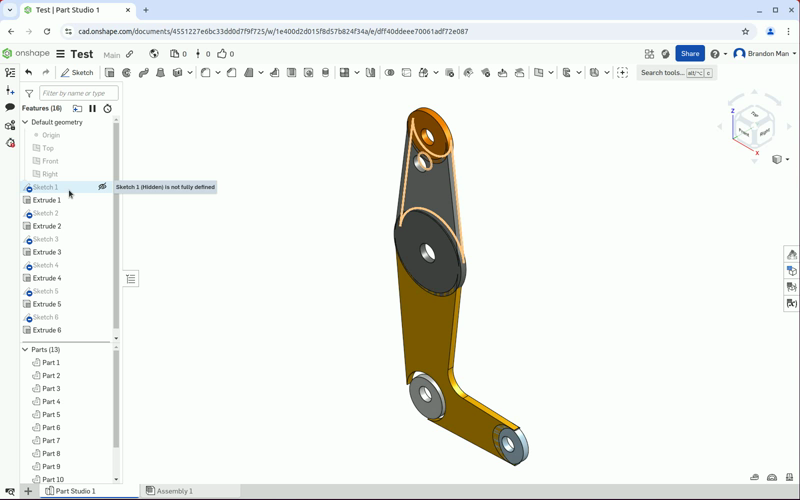
click(69, 189)